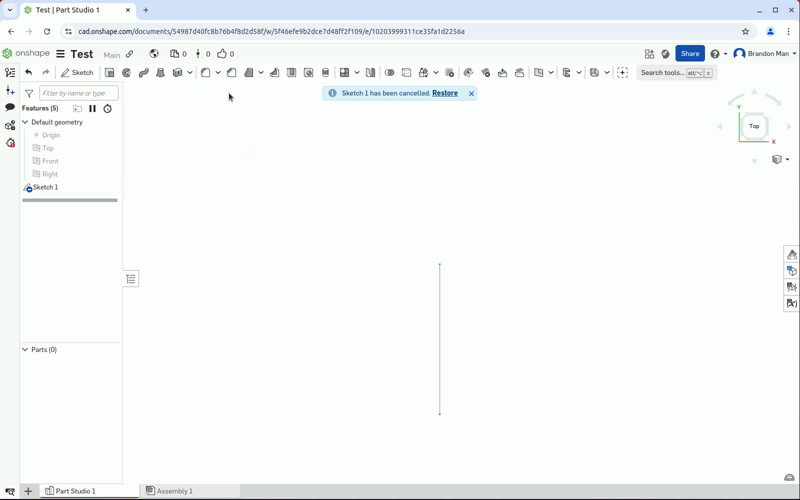
key(shift+h)
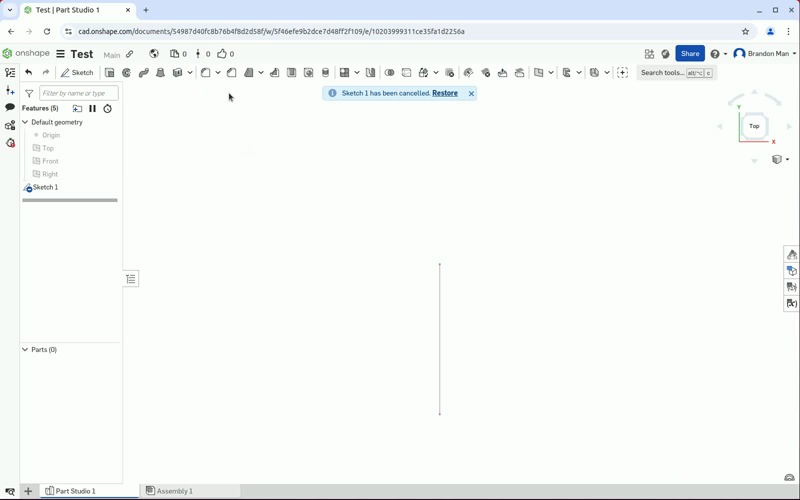
key(shift+s)
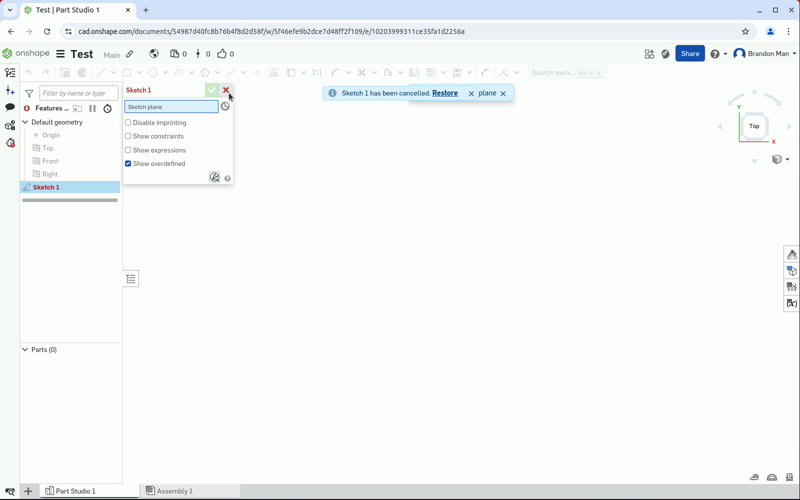
mouse_move(73, 150)
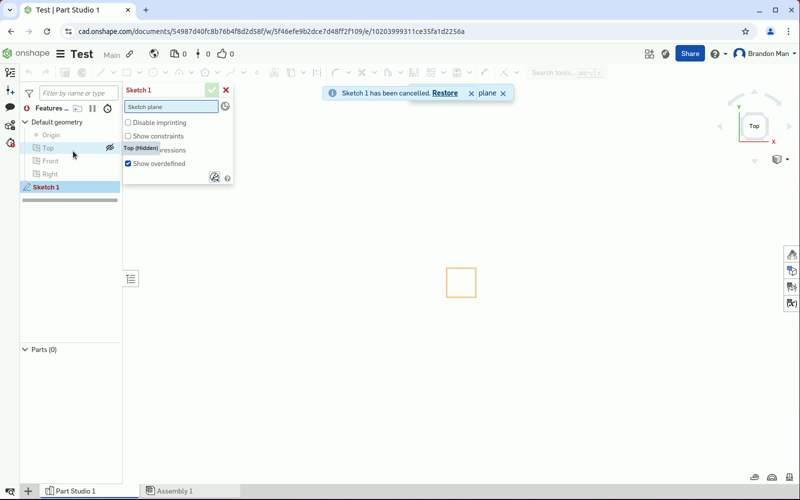
click(73, 150)
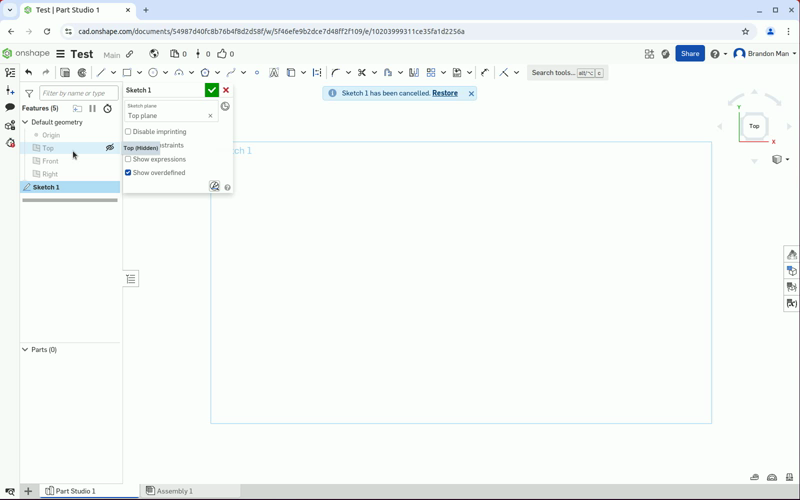
mouse_move(73, 352)
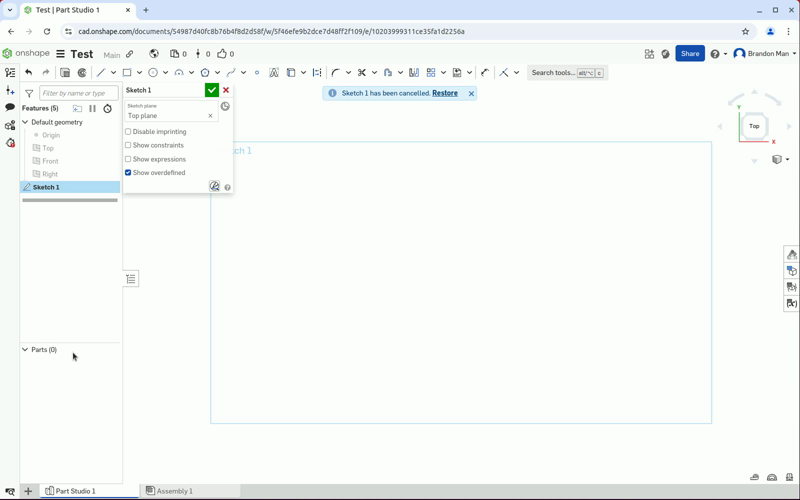
key(y)
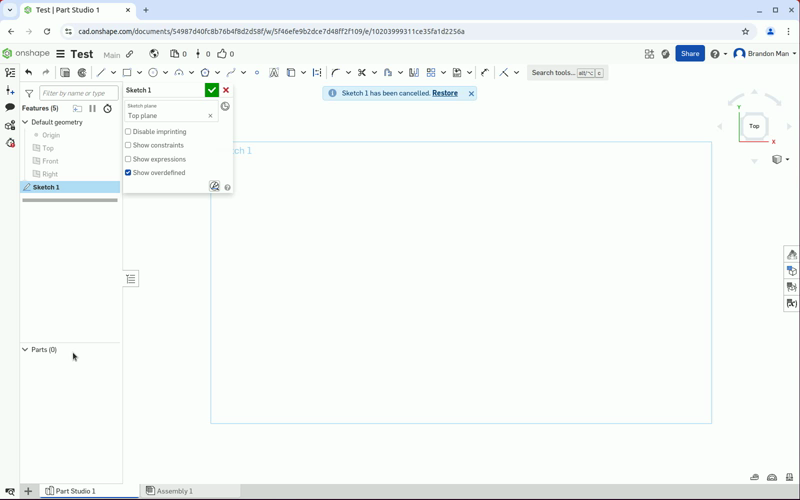
key(l)
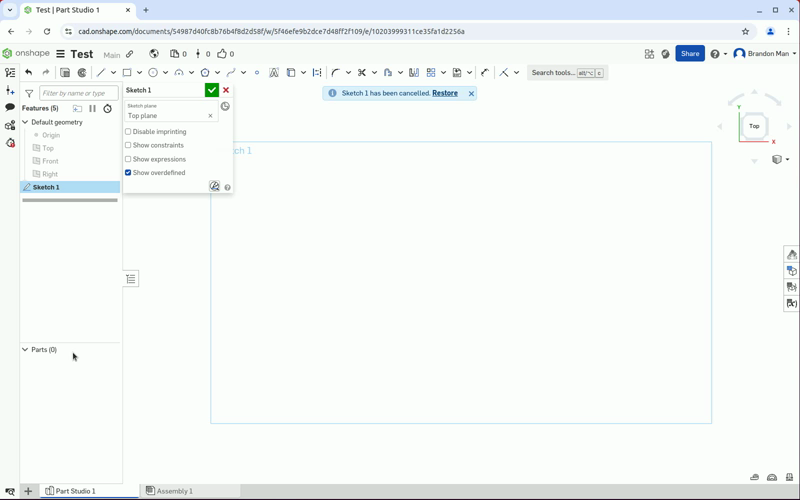
key_down(shift)
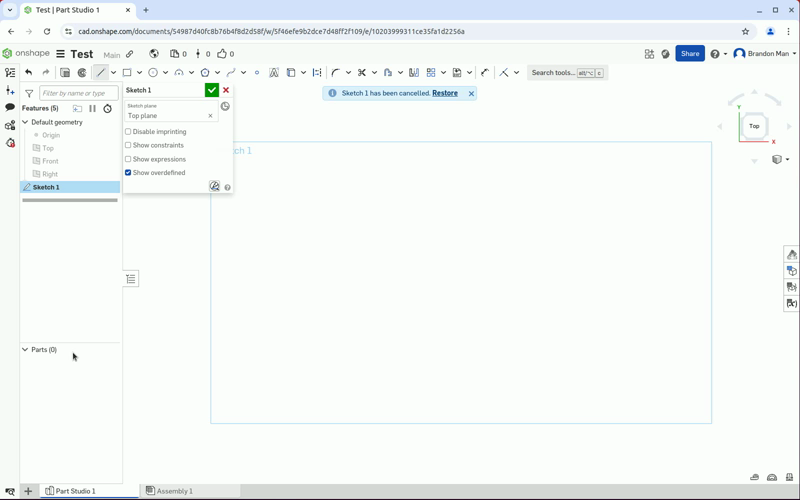
mouse_move(460, 300)
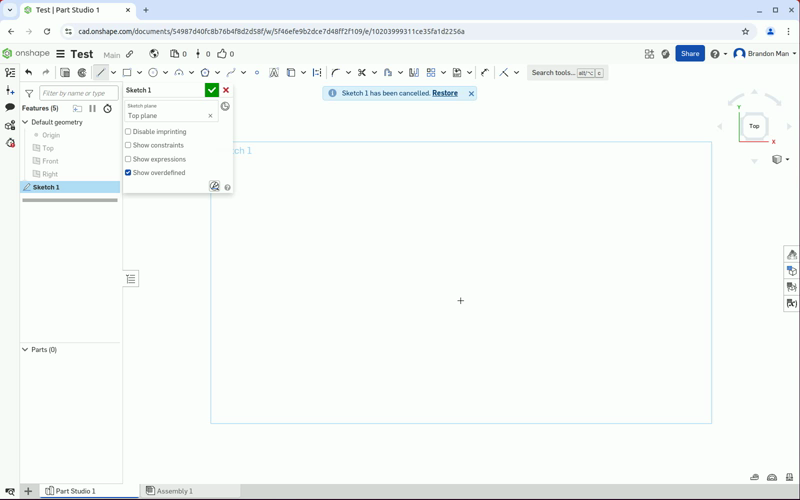
click(460, 300)
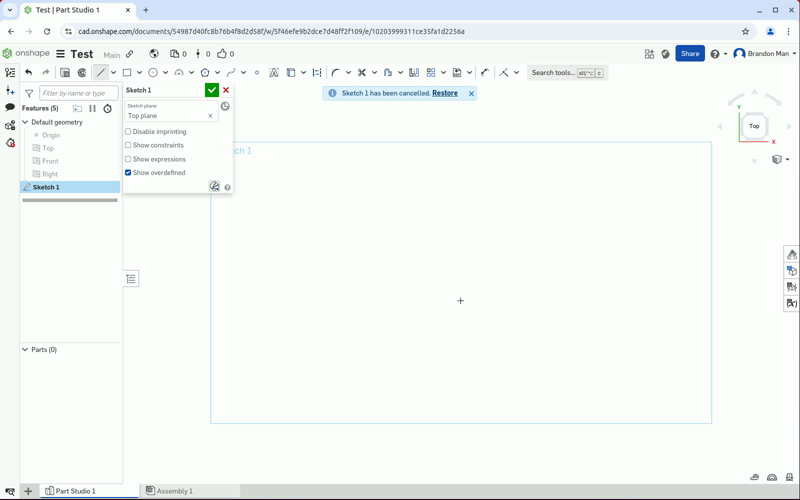
key_up(shift)
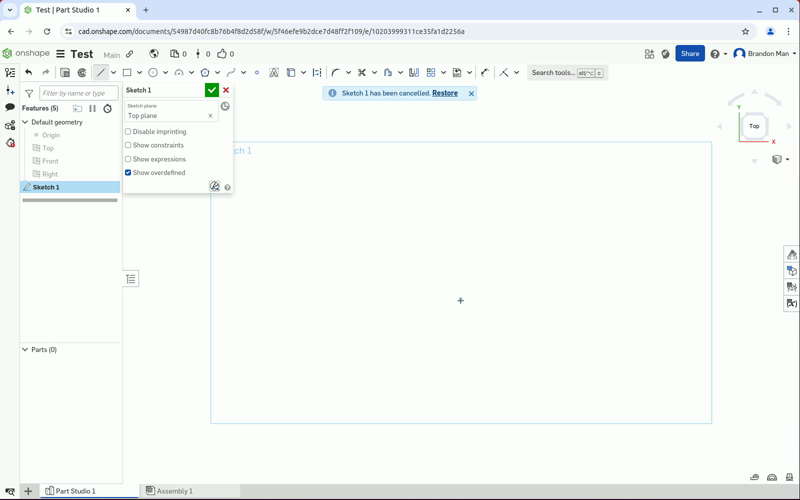
key_down(shift)
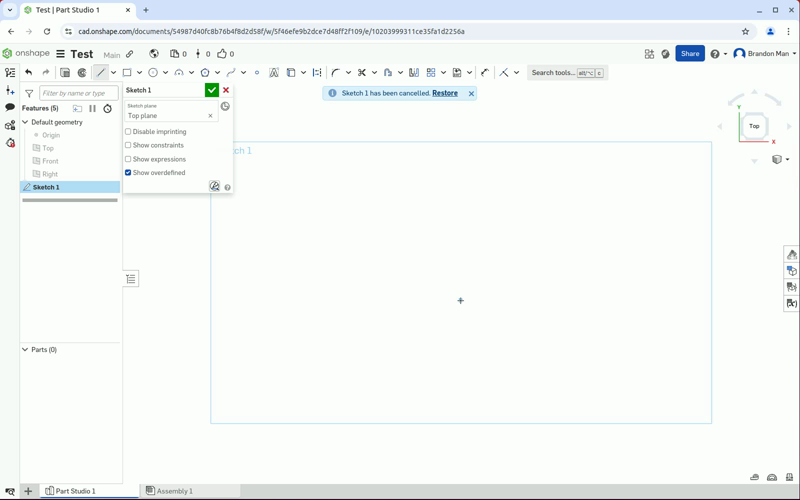
mouse_move(490, 300)
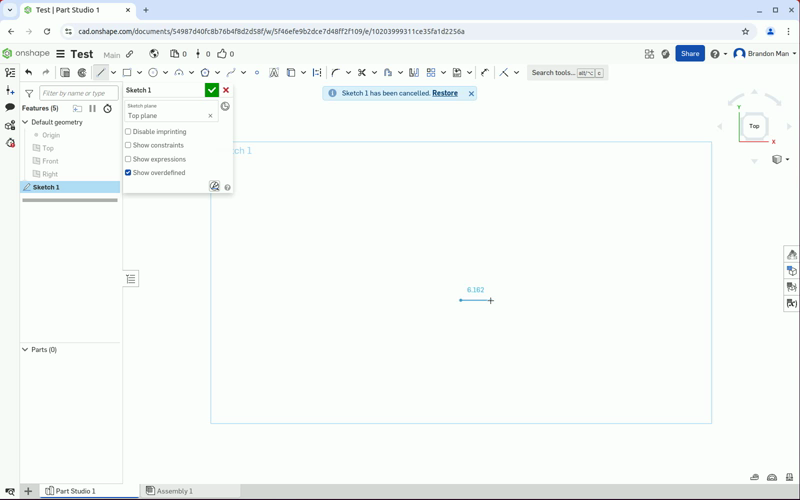
mouse_move(464, 300)
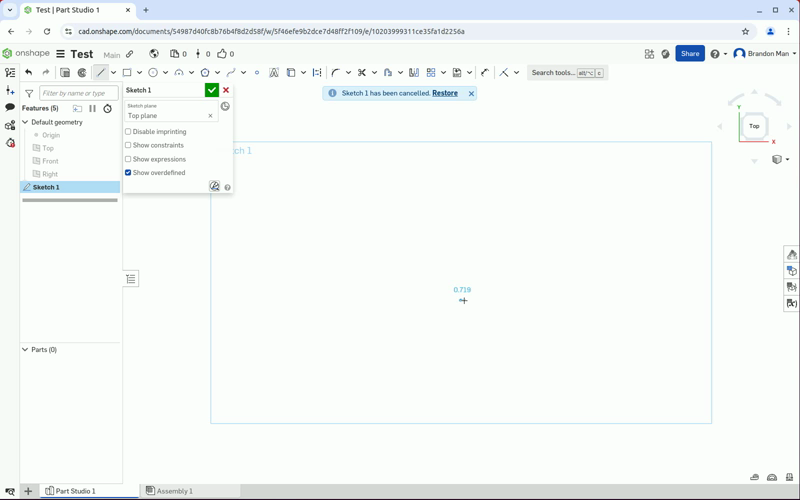
scroll(6)
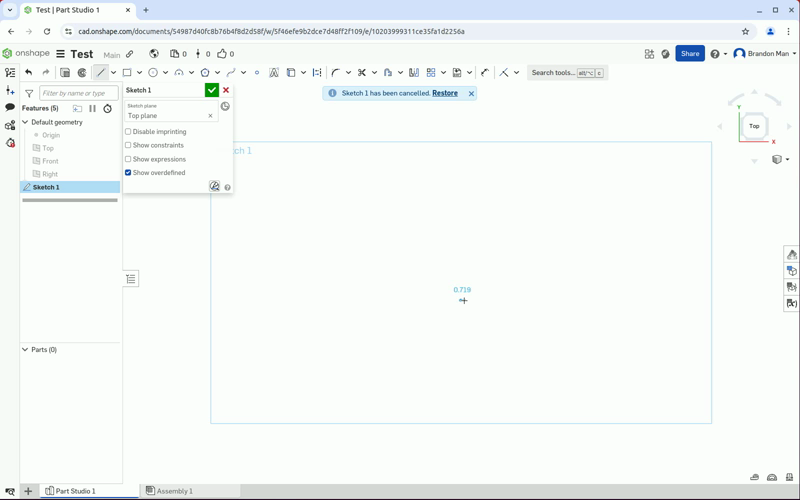
scroll(6)
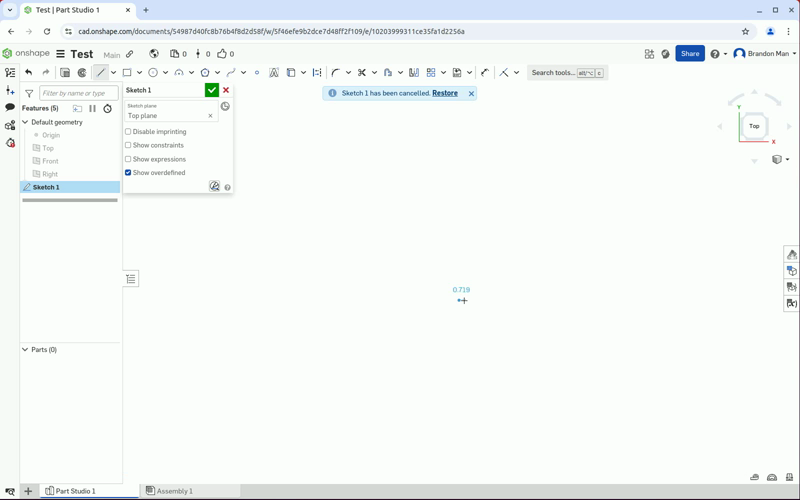
scroll(6)
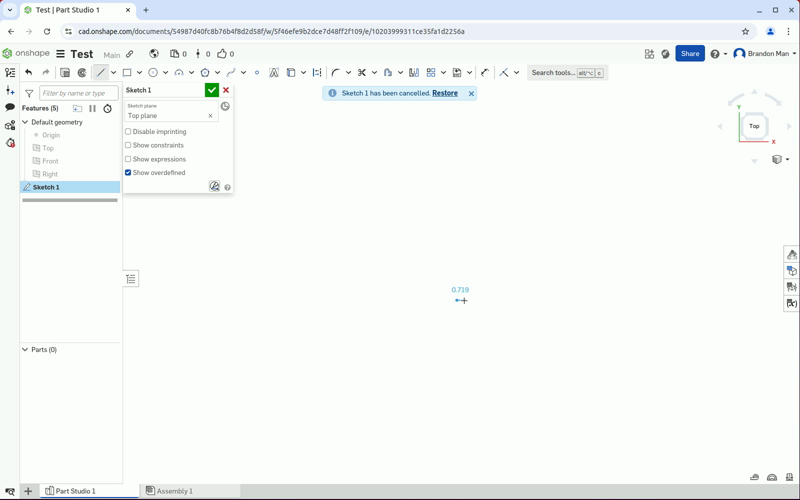
scroll(6)
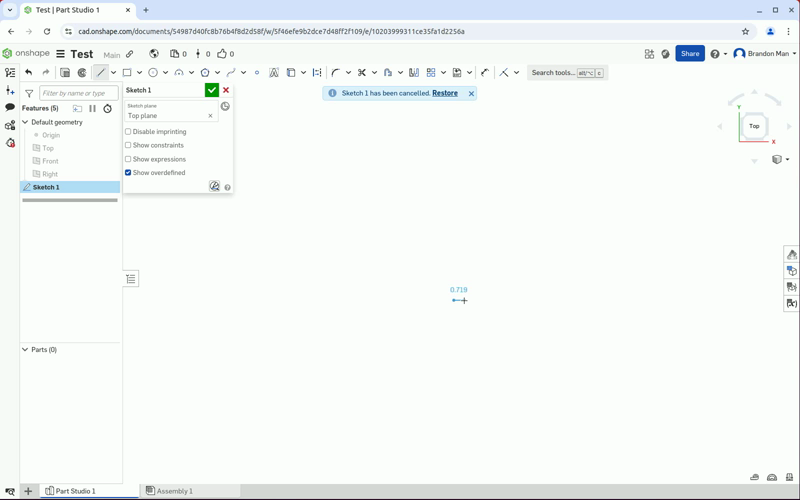
scroll(6)
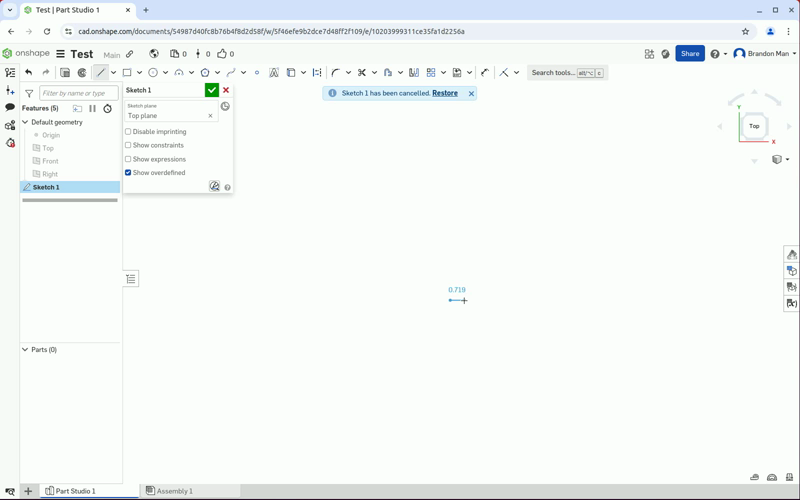
scroll(6)
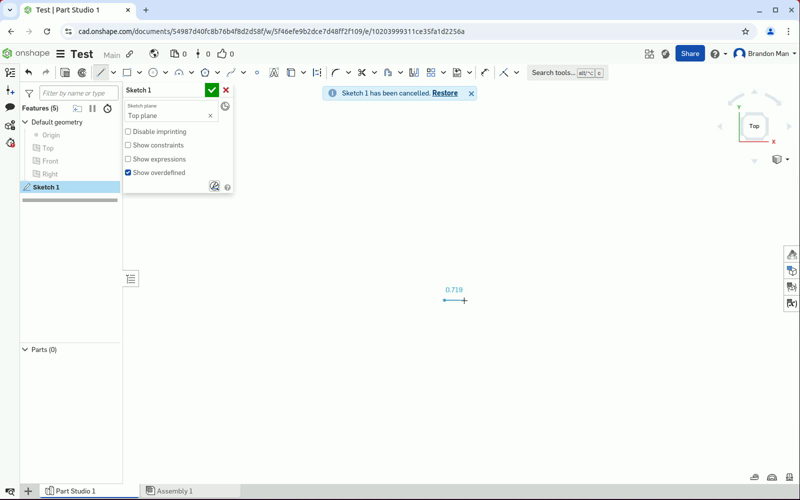
scroll(6)
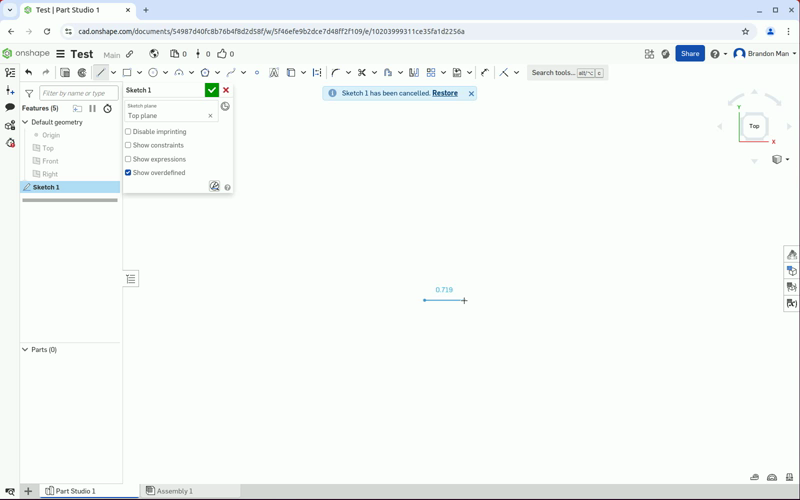
click(464, 300)
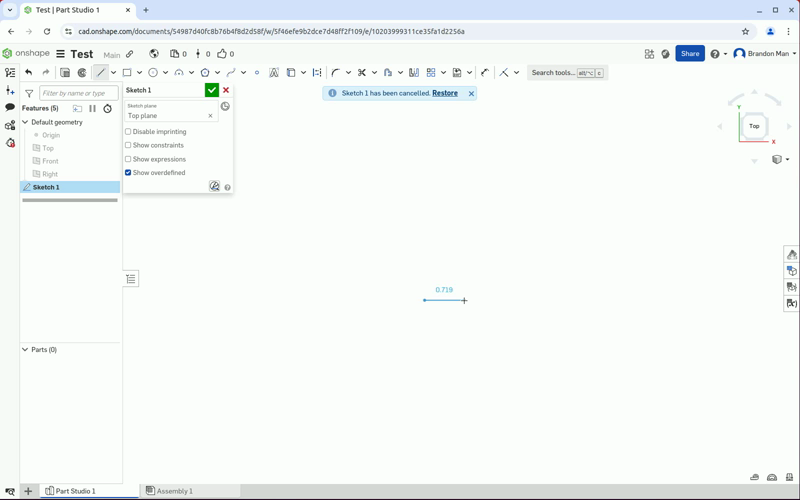
scroll(-6)
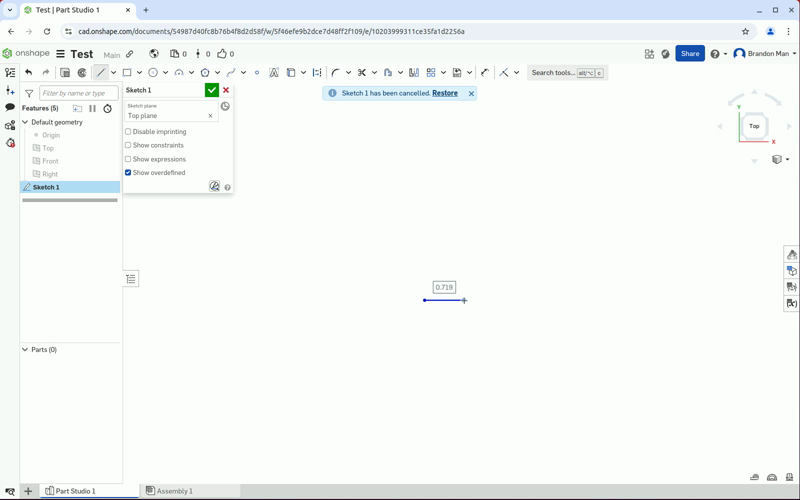
scroll(-6)
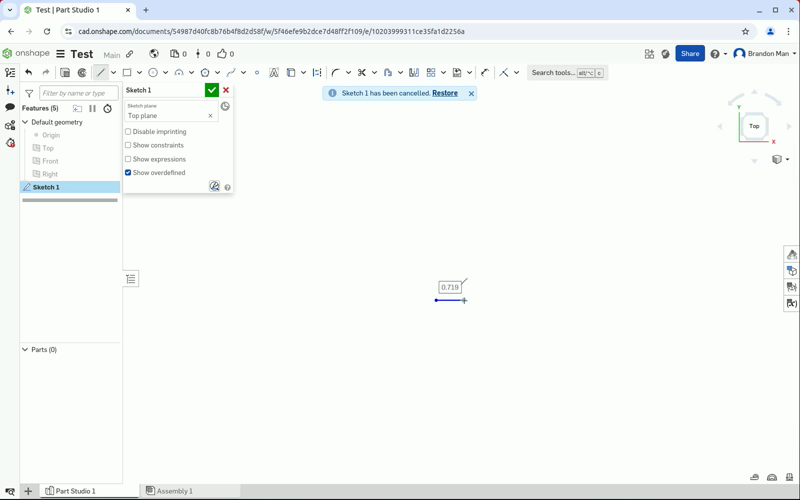
scroll(-6)
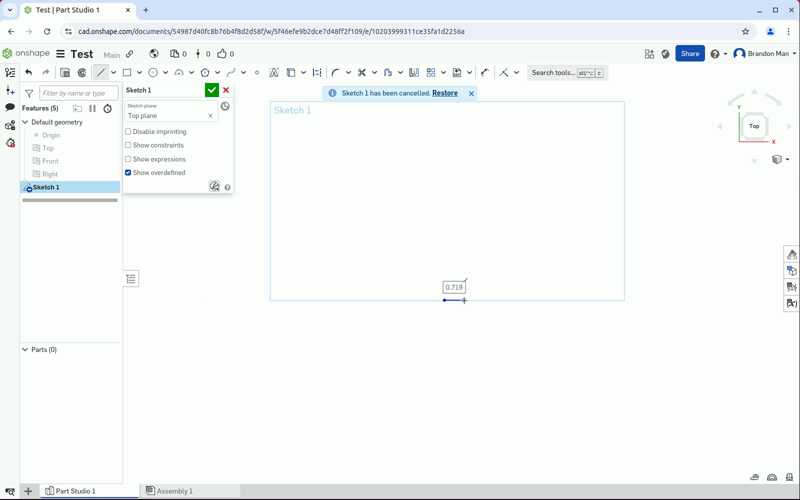
scroll(-6)
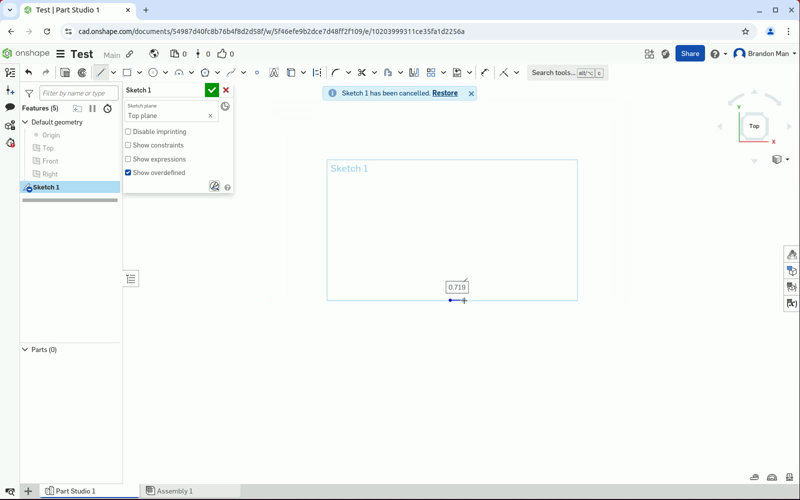
scroll(-6)
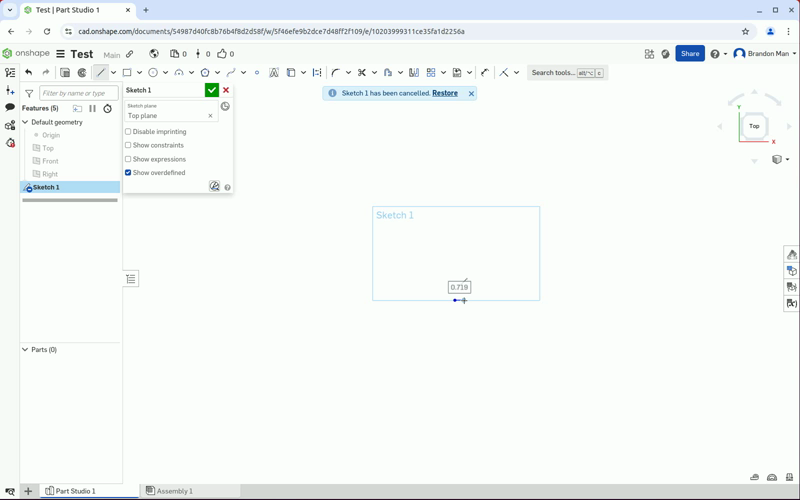
scroll(-6)
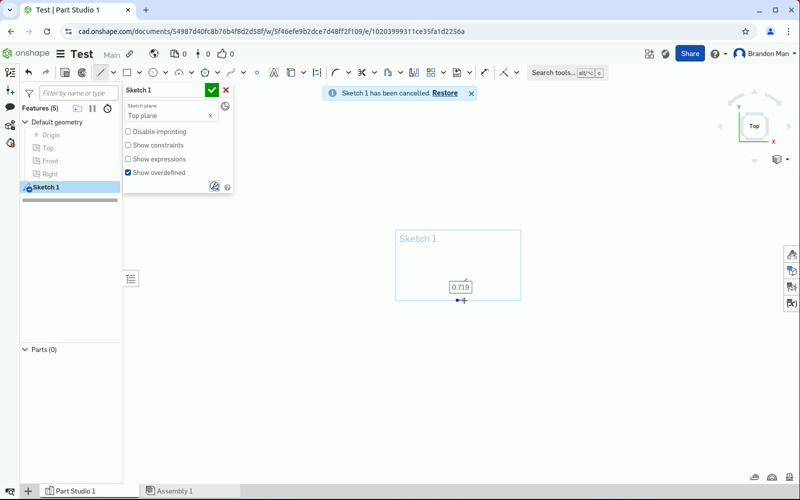
scroll(-6)
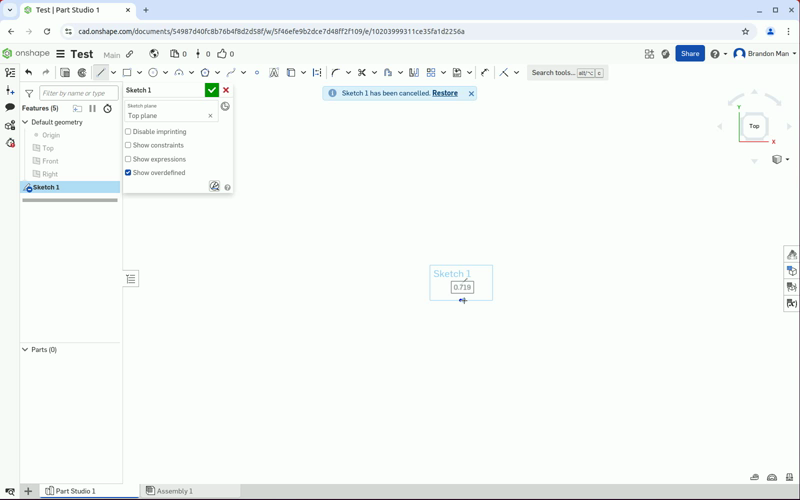
key_up(shift)
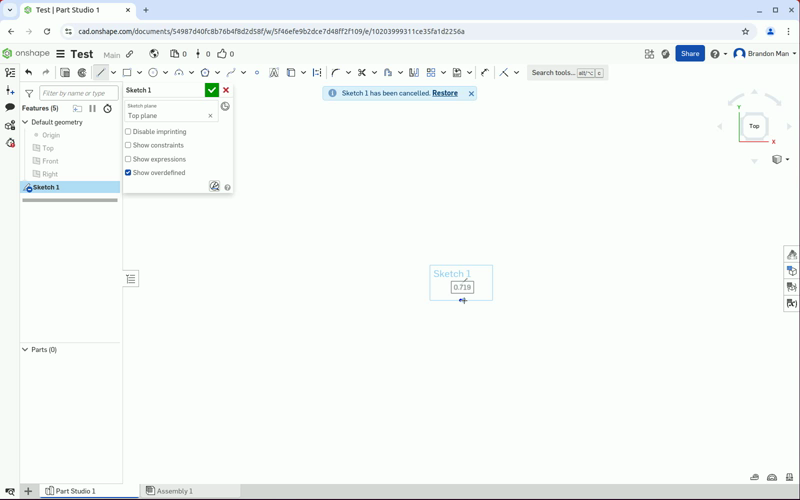
key_down(shift)
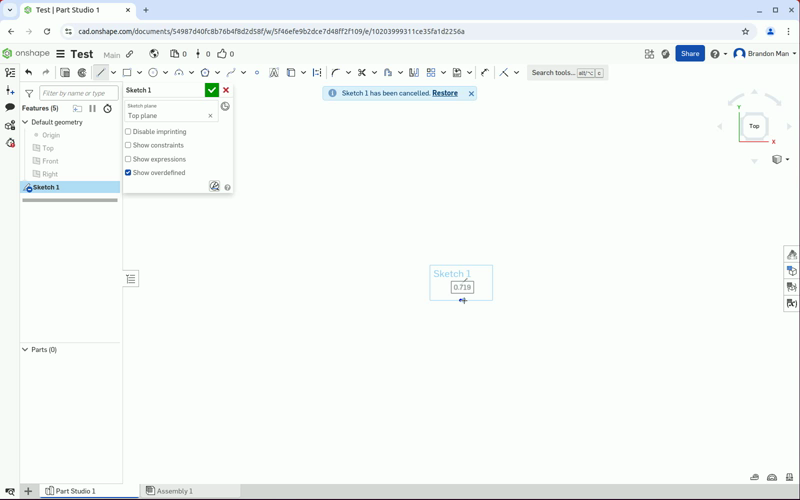
mouse_move(494, 300)
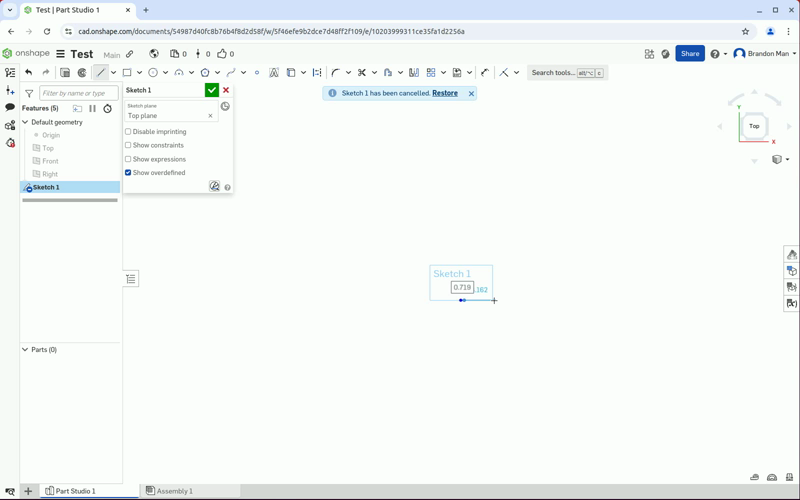
mouse_move(464, 297)
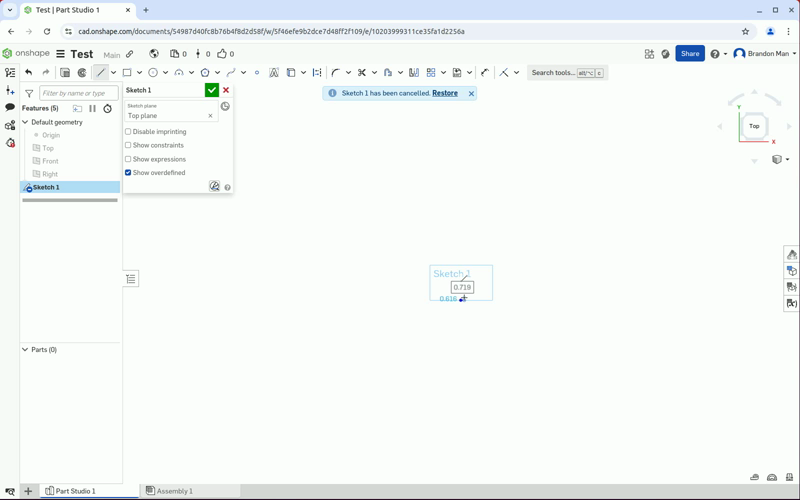
scroll(6)
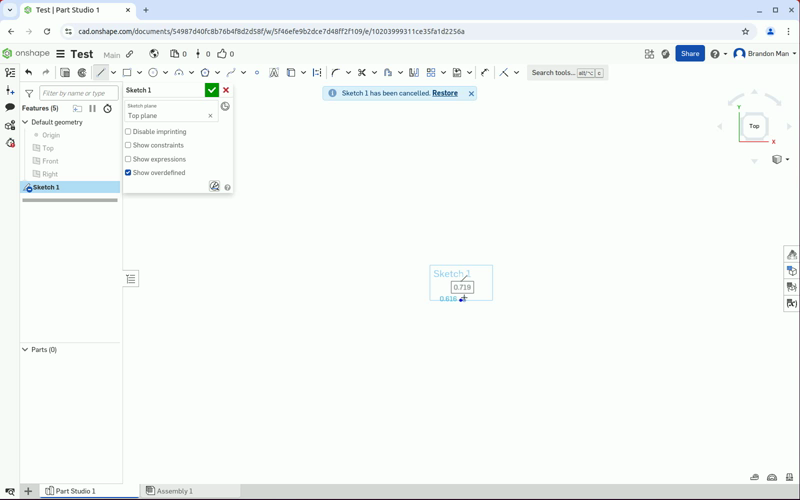
scroll(6)
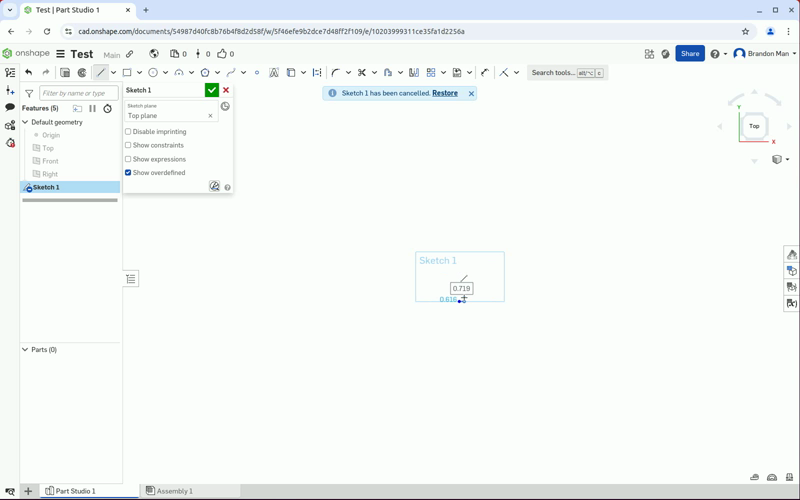
scroll(6)
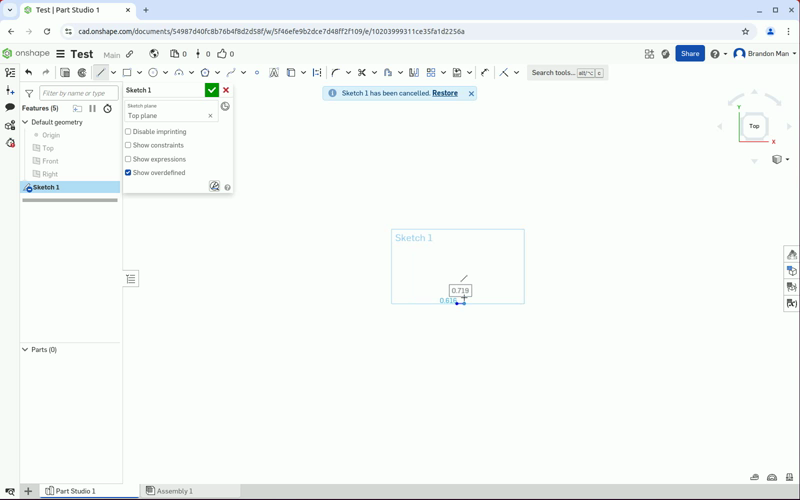
scroll(6)
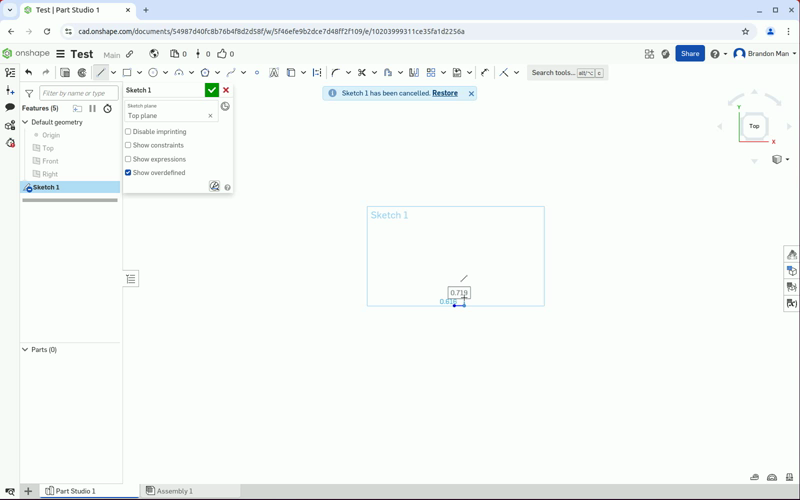
scroll(6)
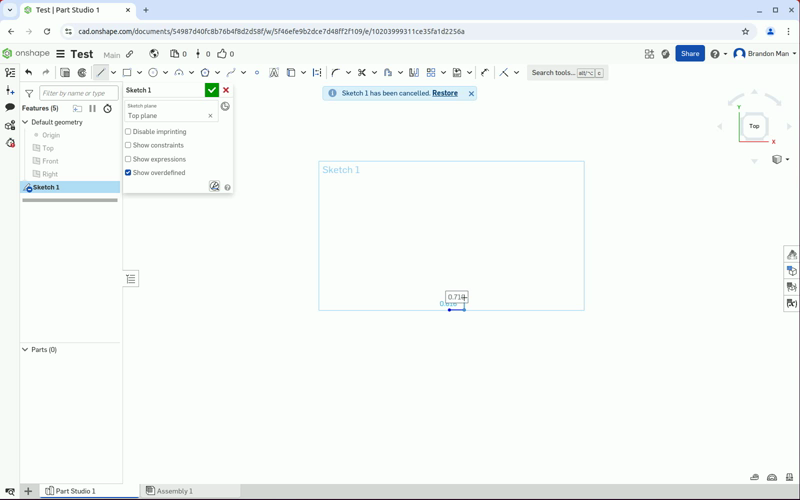
scroll(6)
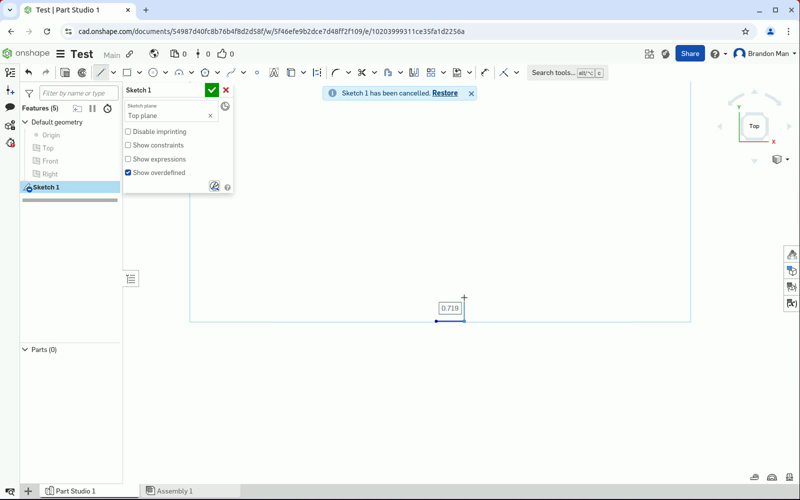
scroll(6)
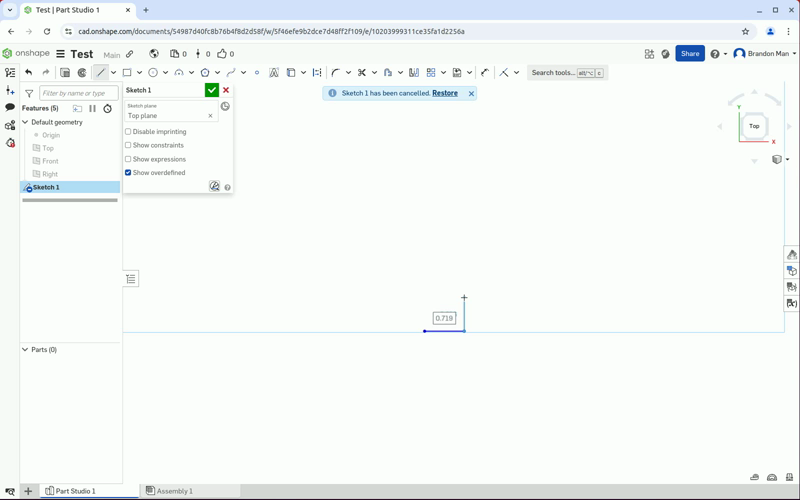
click(464, 297)
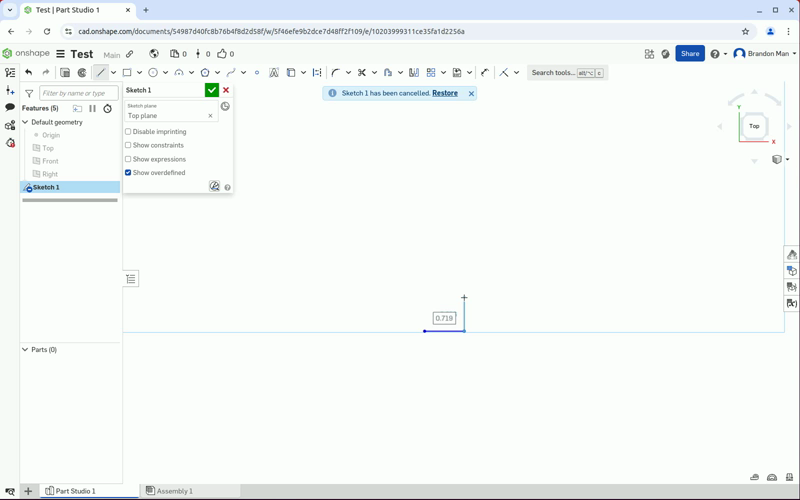
scroll(-6)
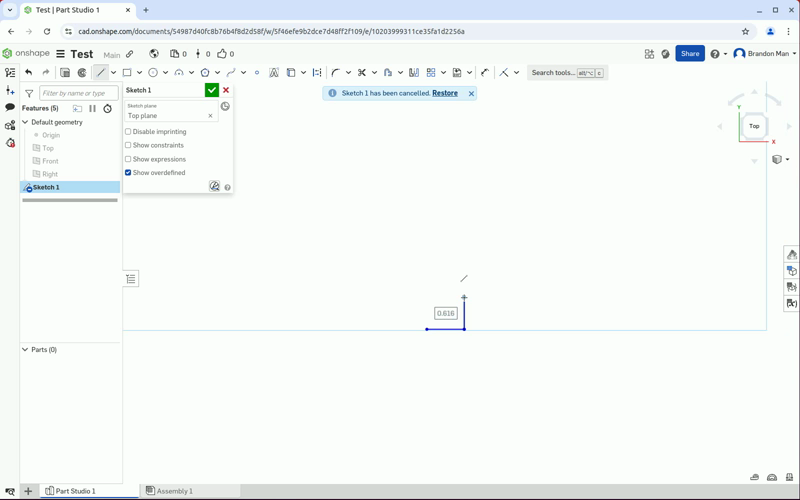
scroll(-6)
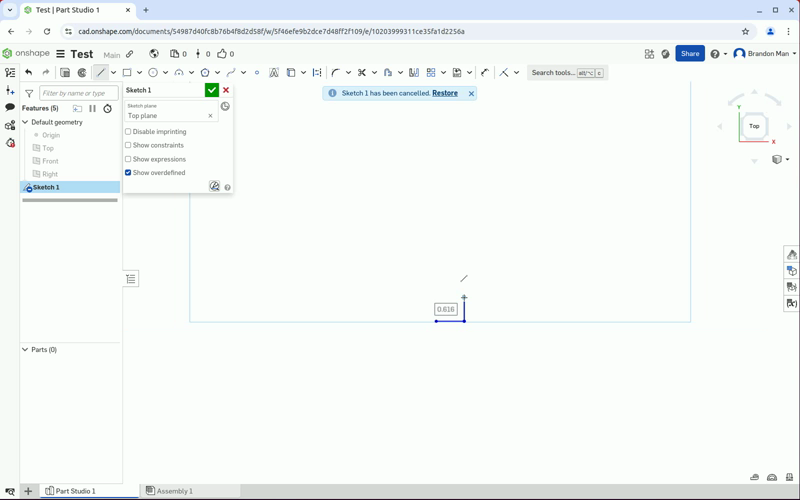
scroll(-6)
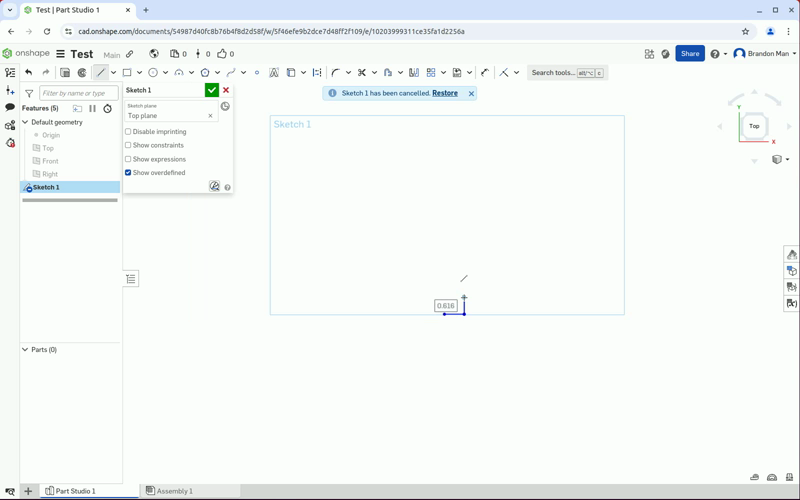
scroll(-6)
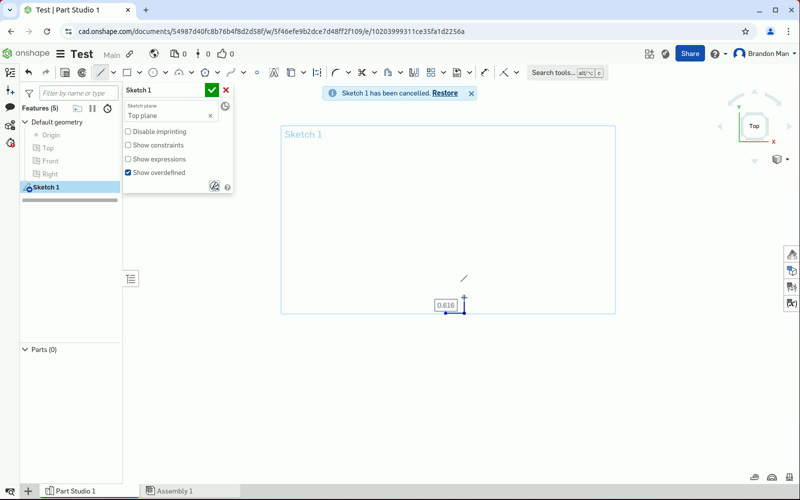
scroll(-6)
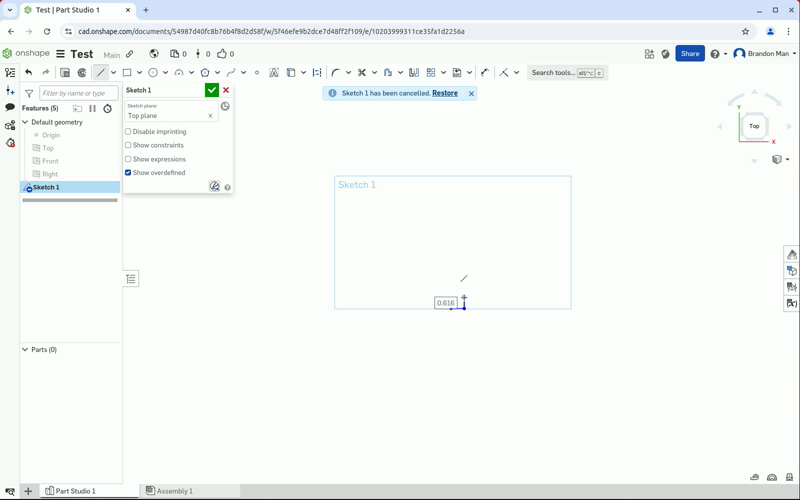
scroll(-6)
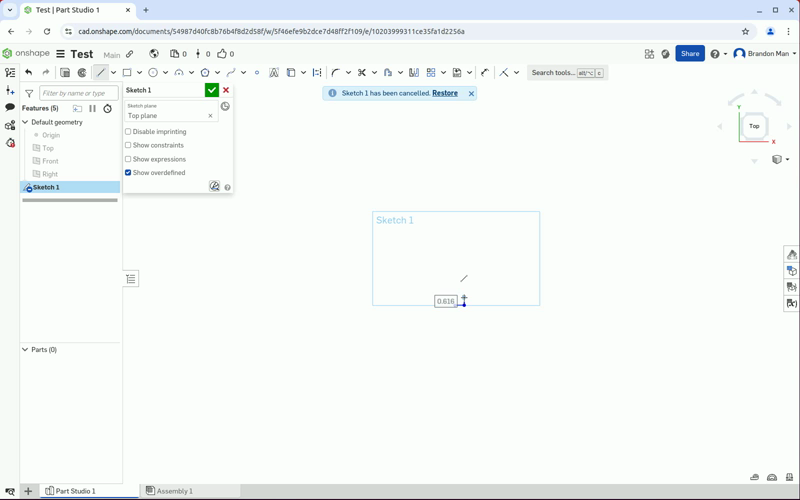
scroll(-6)
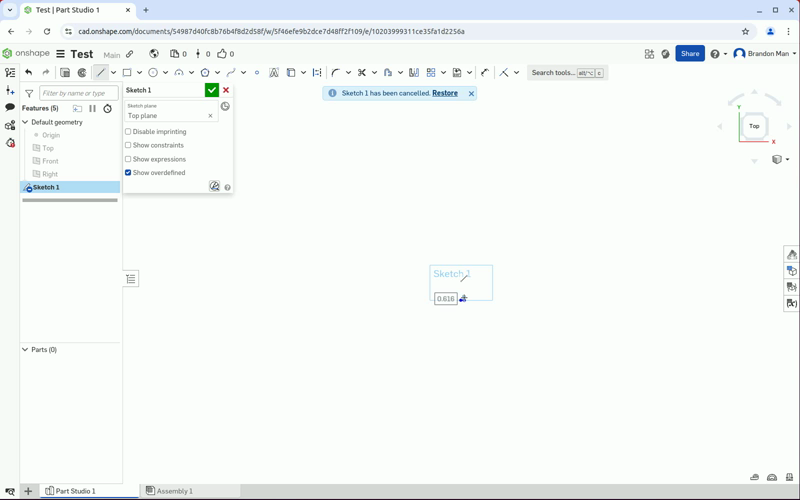
key_up(shift)
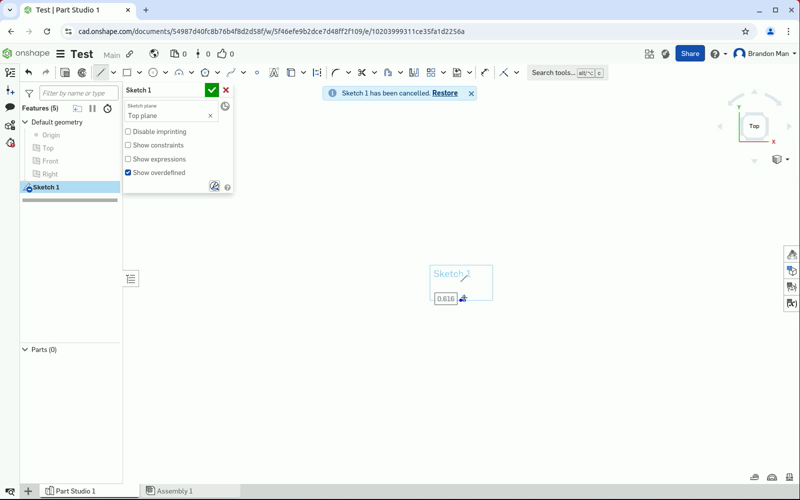
key_down(shift)
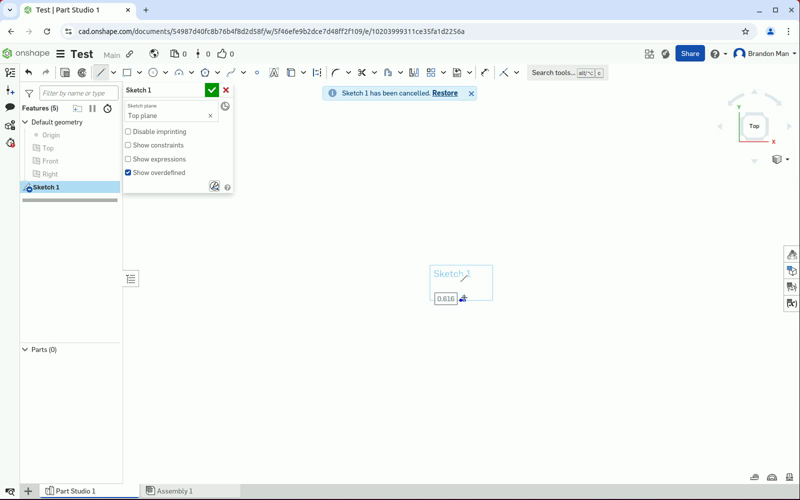
mouse_move(494, 297)
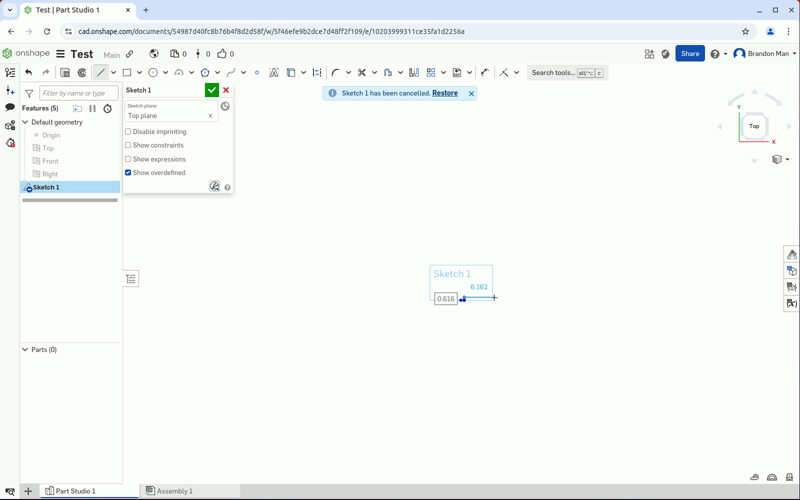
mouse_move(460, 297)
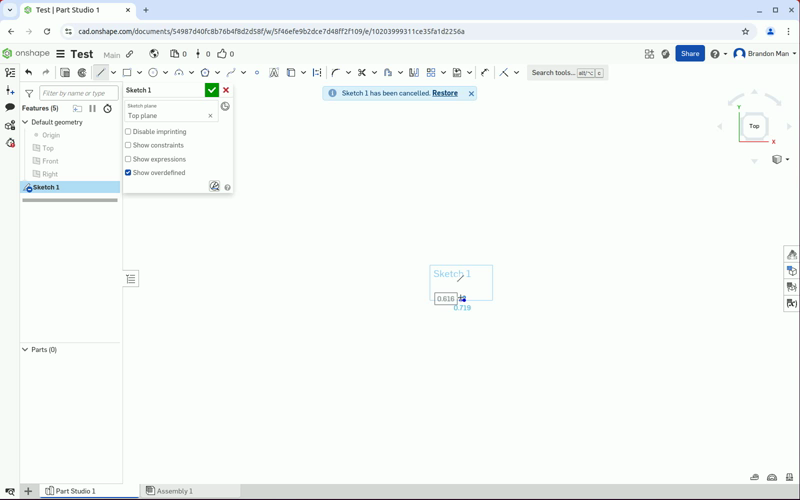
scroll(6)
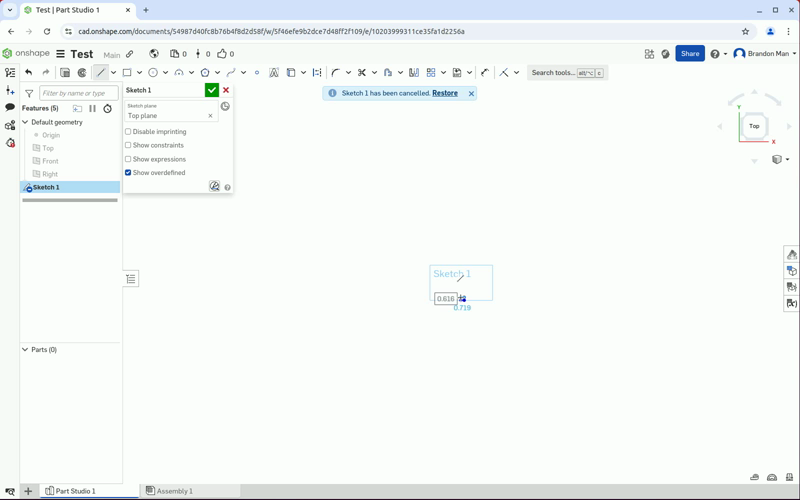
scroll(6)
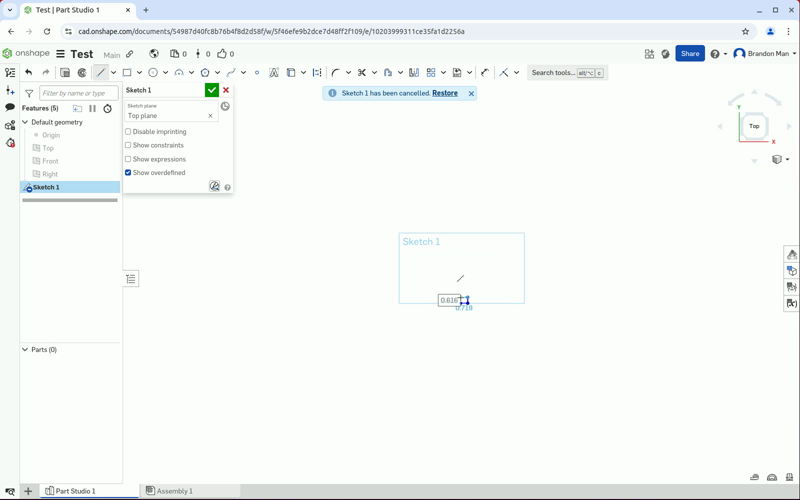
scroll(6)
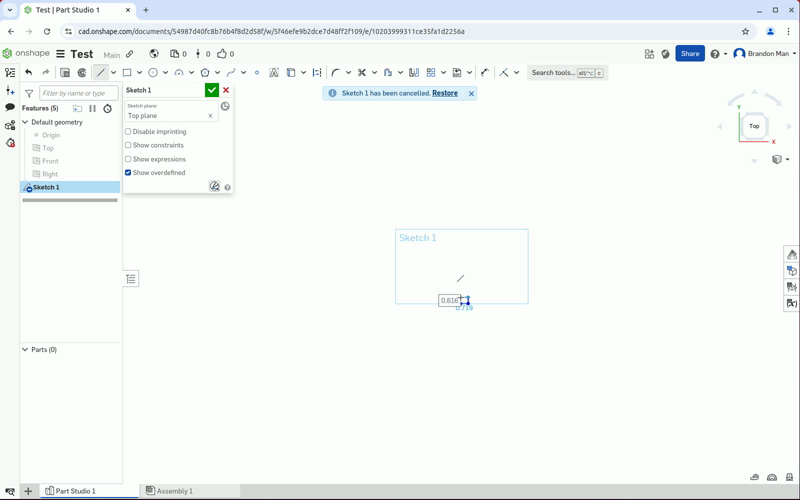
scroll(6)
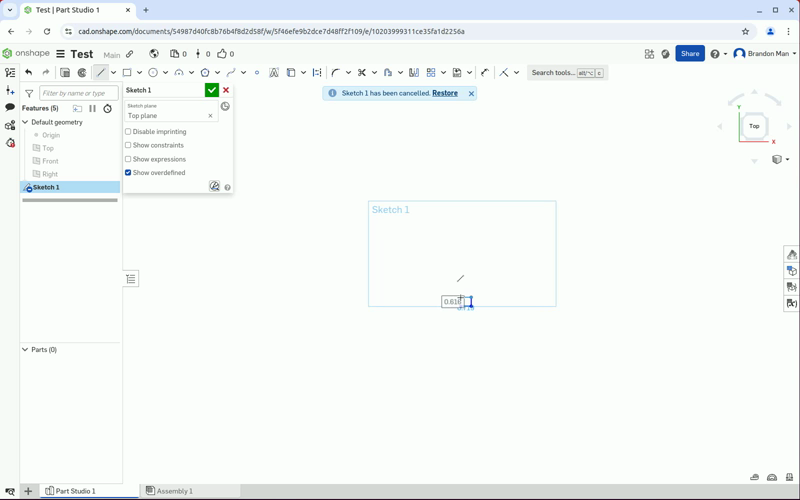
scroll(6)
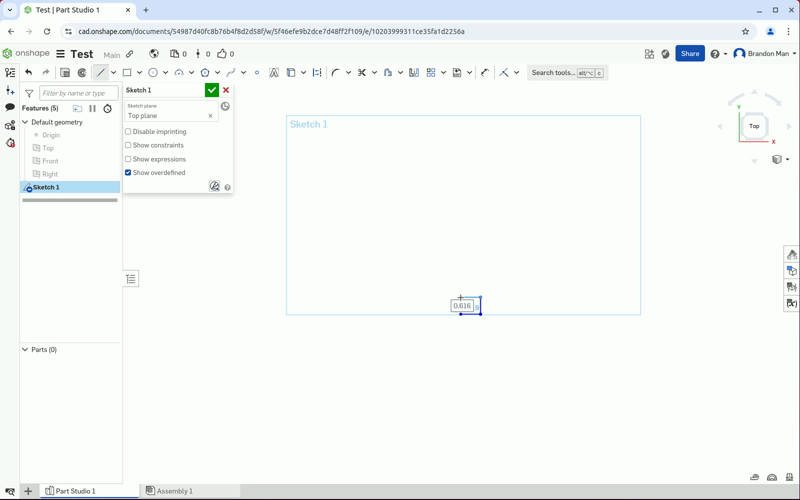
scroll(6)
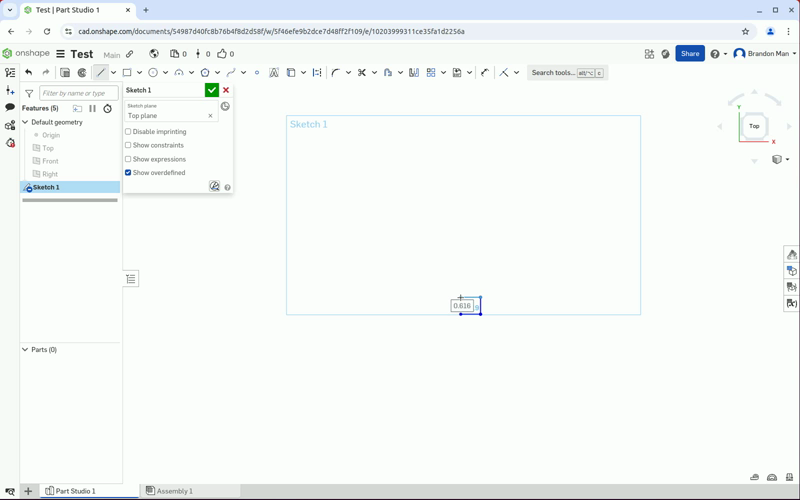
scroll(6)
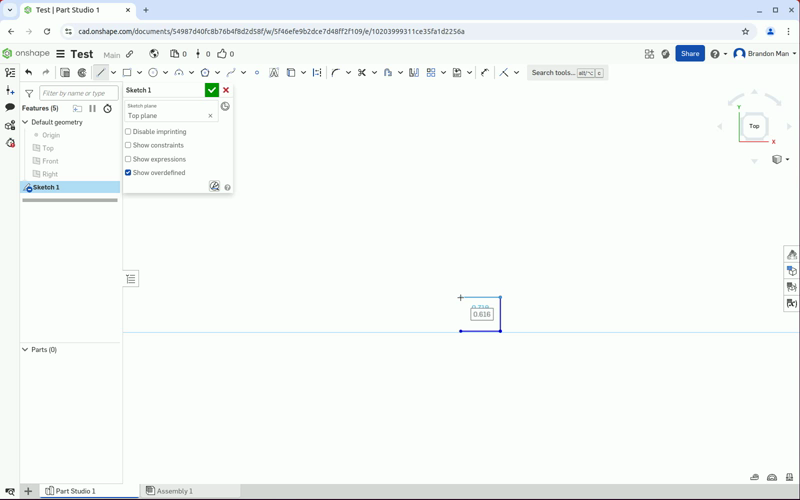
click(460, 297)
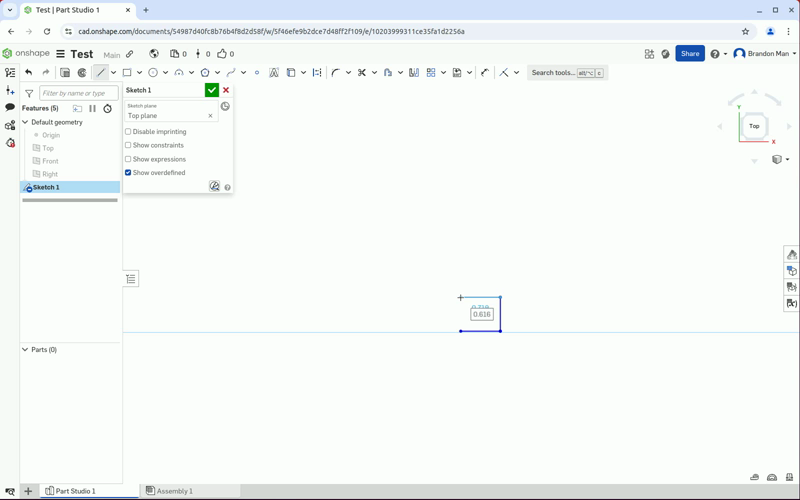
scroll(-6)
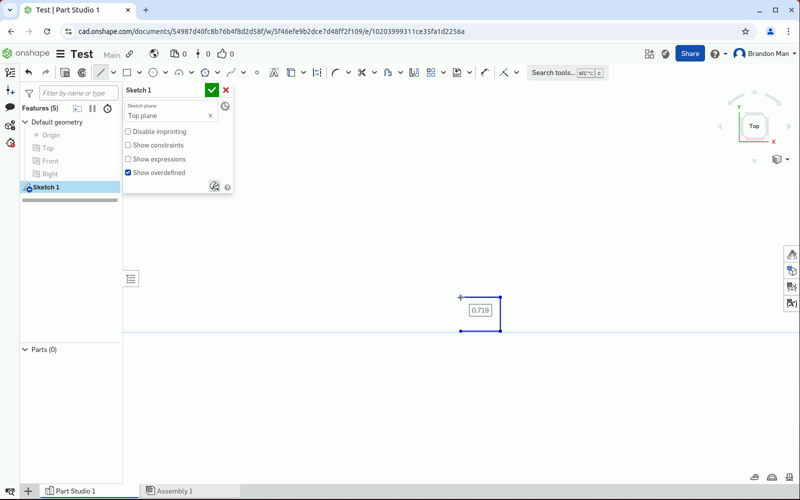
scroll(-6)
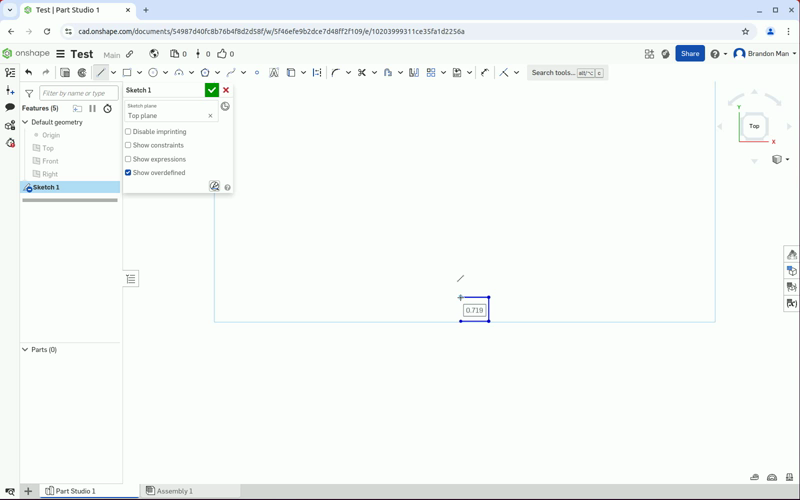
scroll(-6)
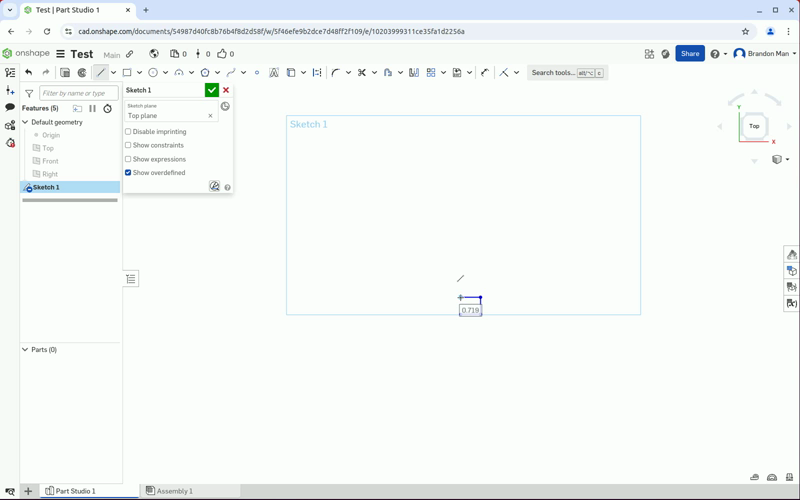
scroll(-6)
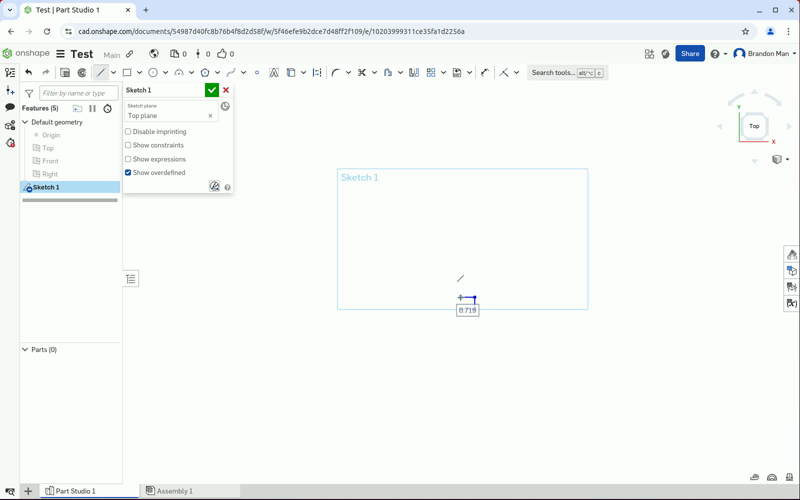
scroll(-6)
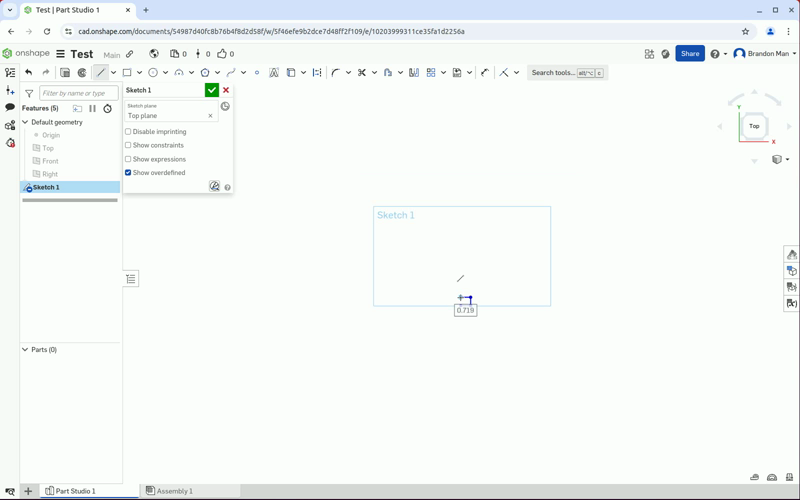
scroll(-6)
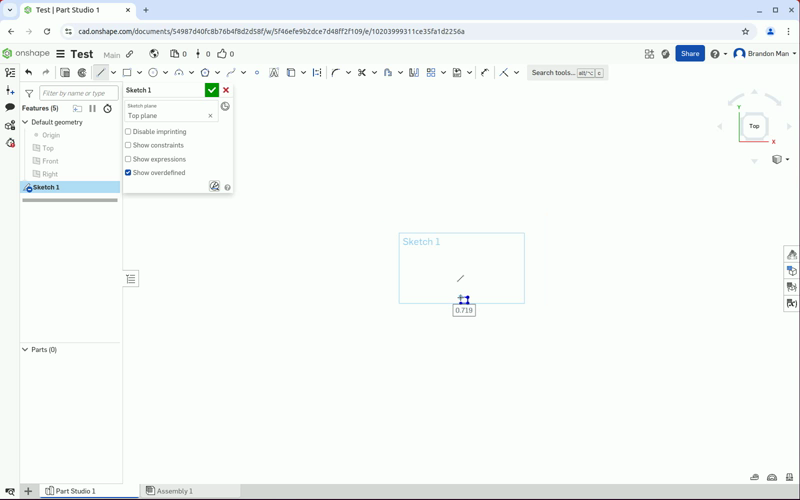
scroll(-6)
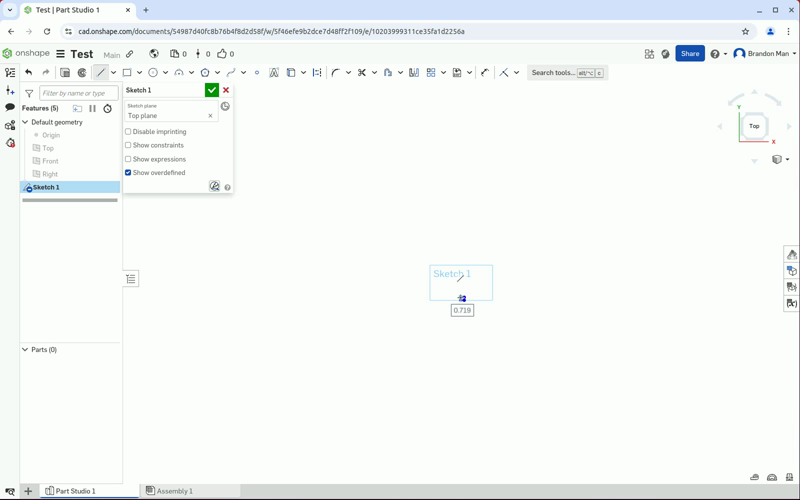
key_up(shift)
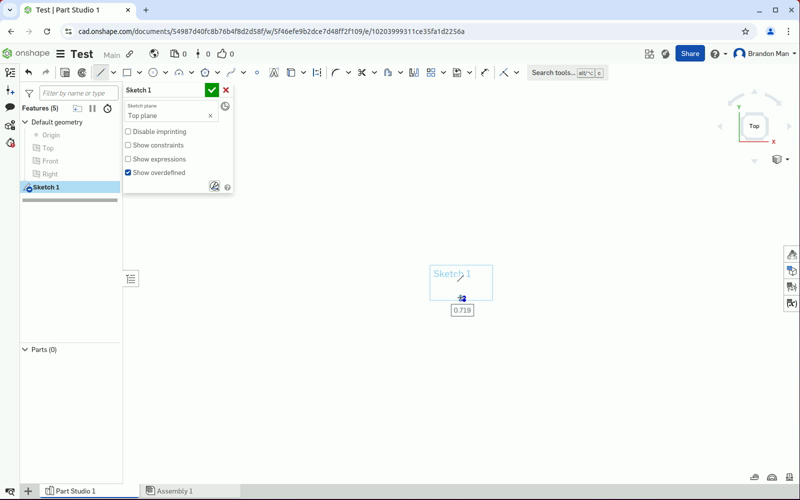
mouse_move(490, 297)
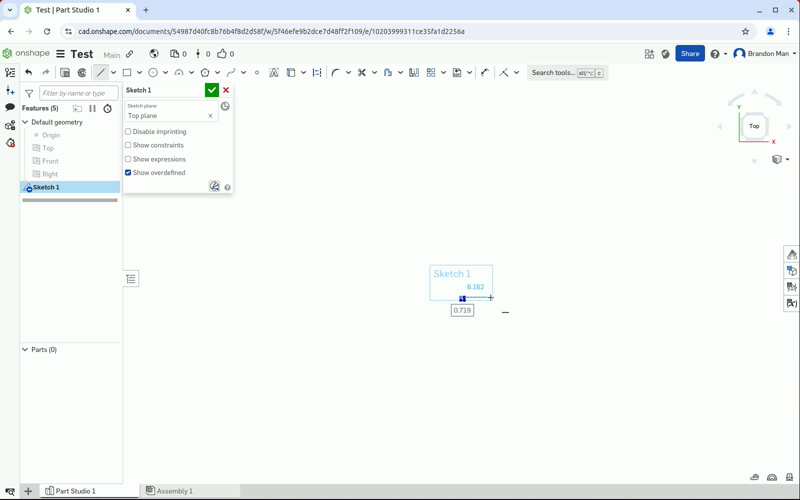
key_down(shift)
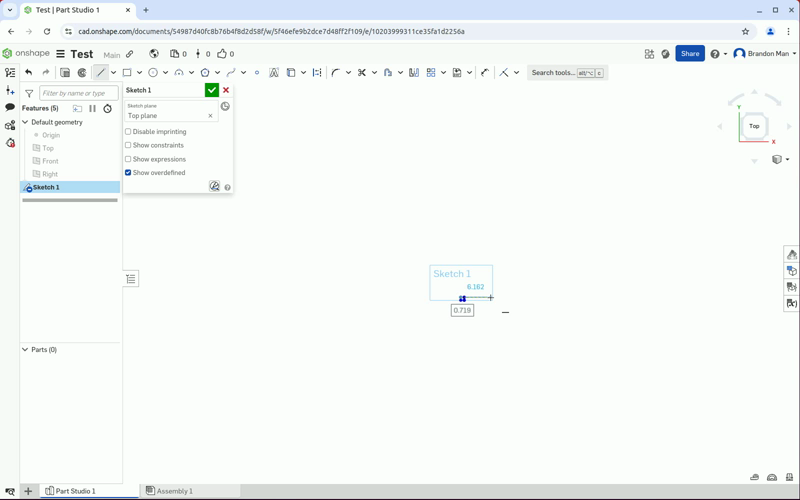
mouse_move(460, 300)
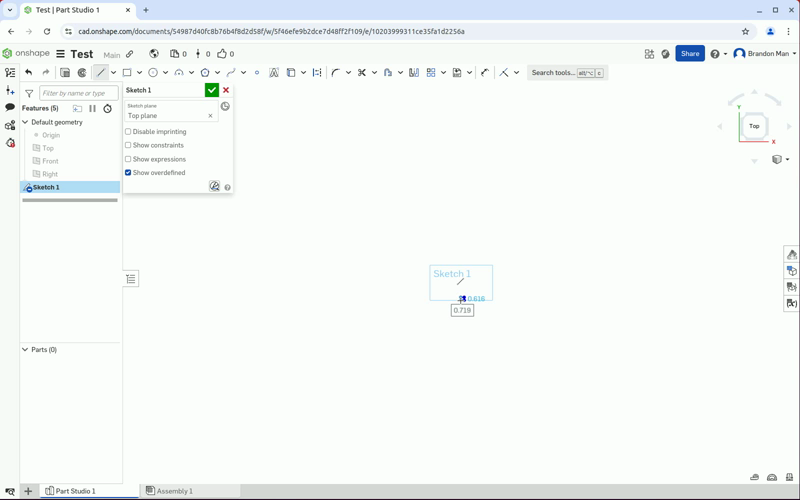
scroll(6)
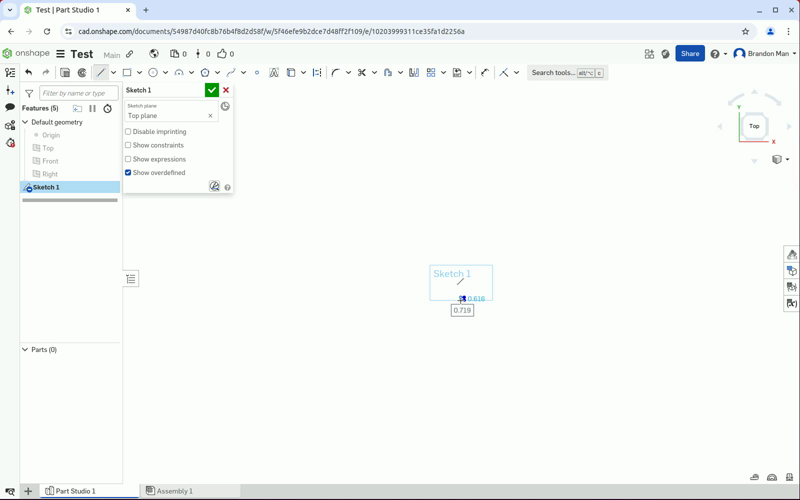
scroll(6)
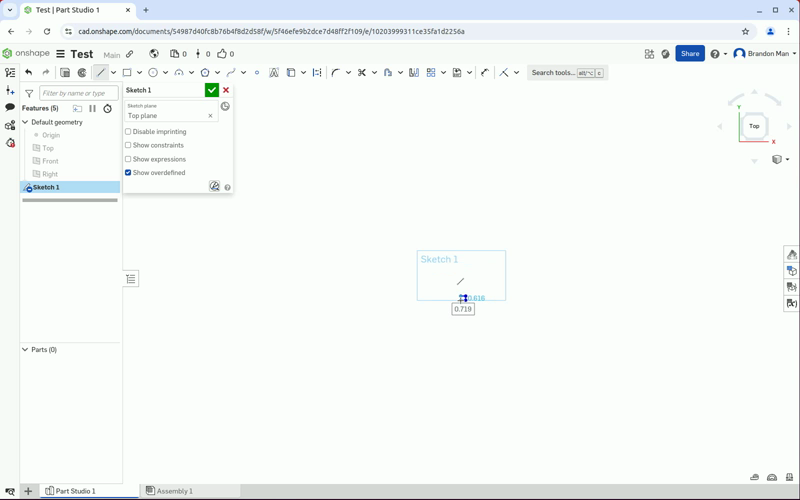
scroll(6)
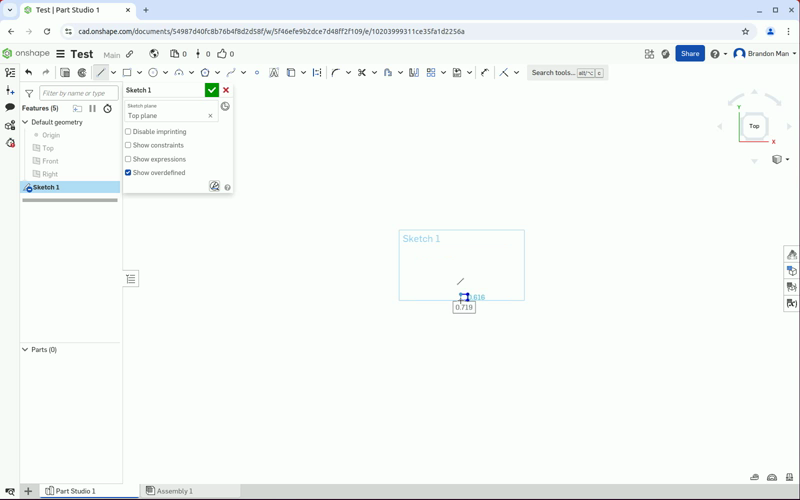
scroll(6)
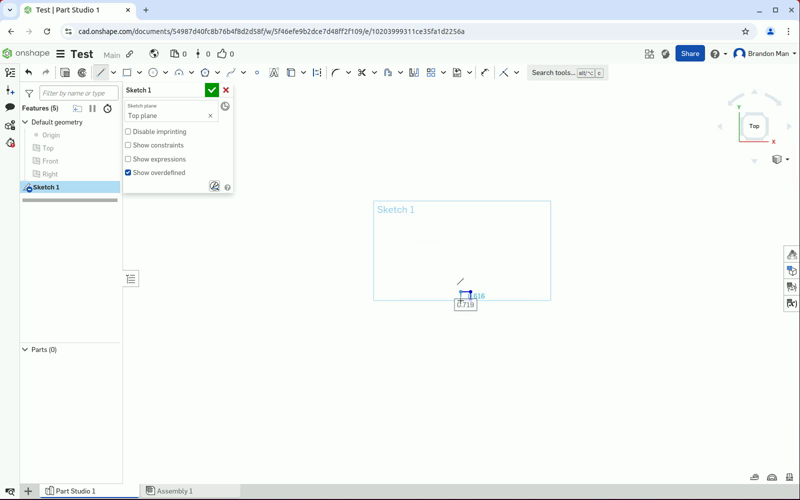
scroll(6)
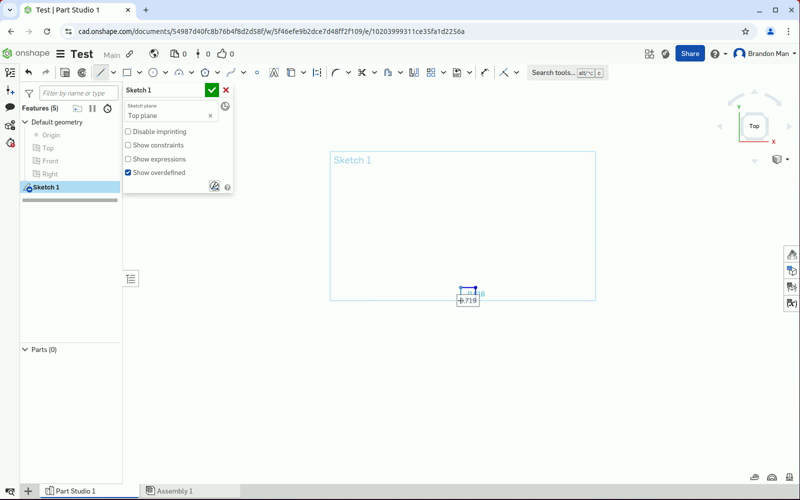
scroll(6)
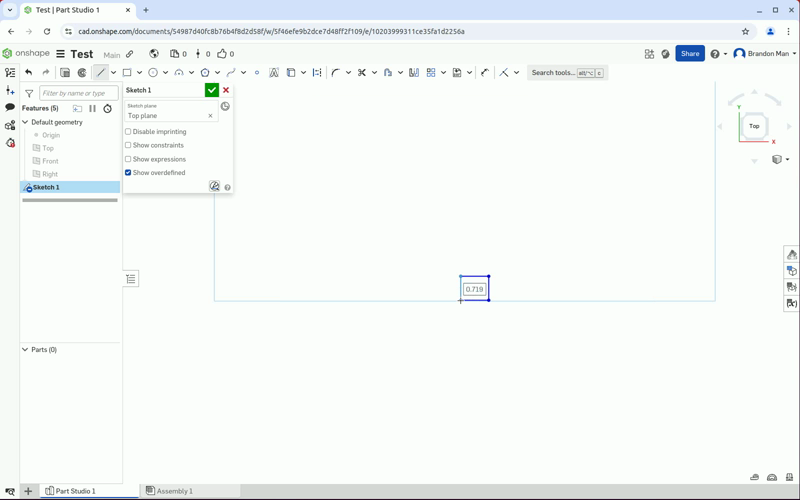
scroll(6)
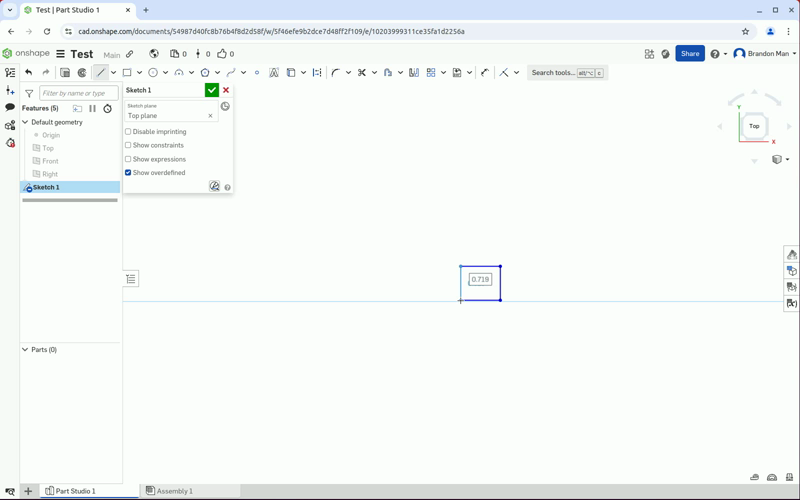
key_up(shift)
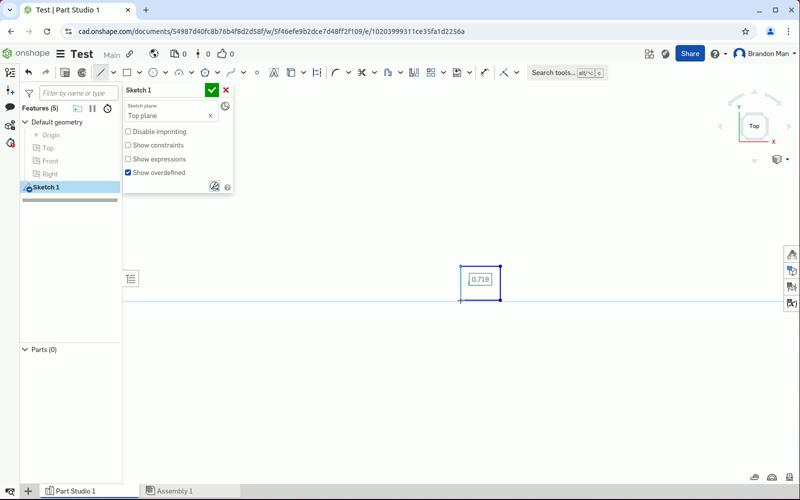
click(460, 300)
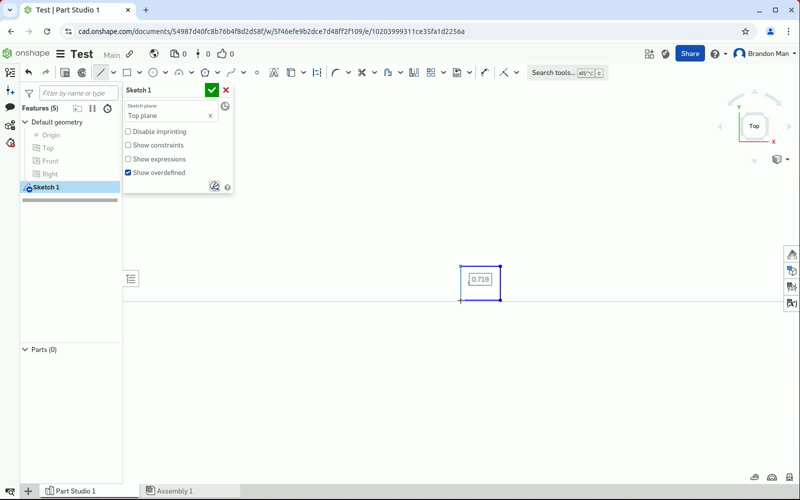
scroll(-6)
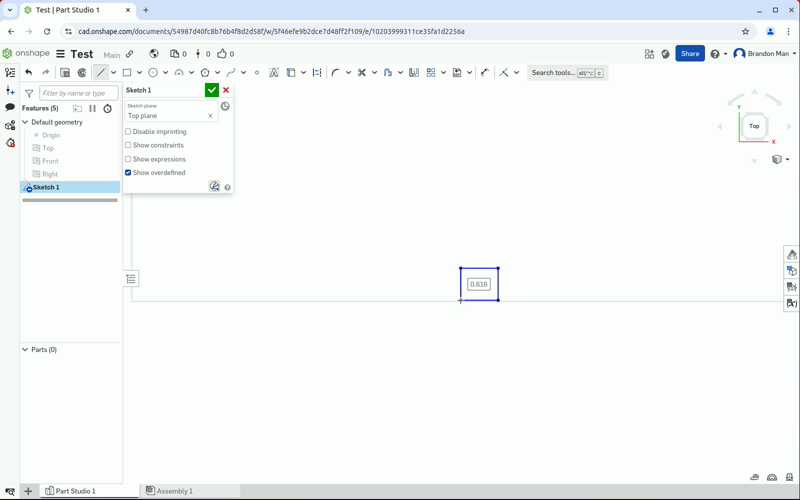
scroll(-6)
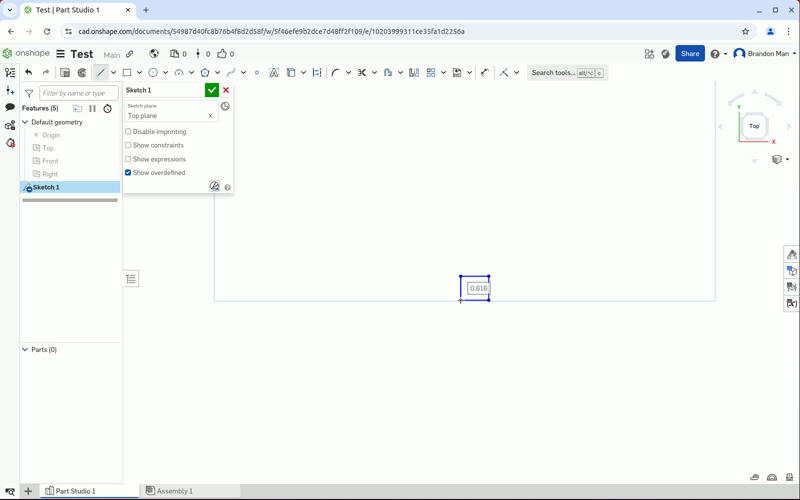
scroll(-6)
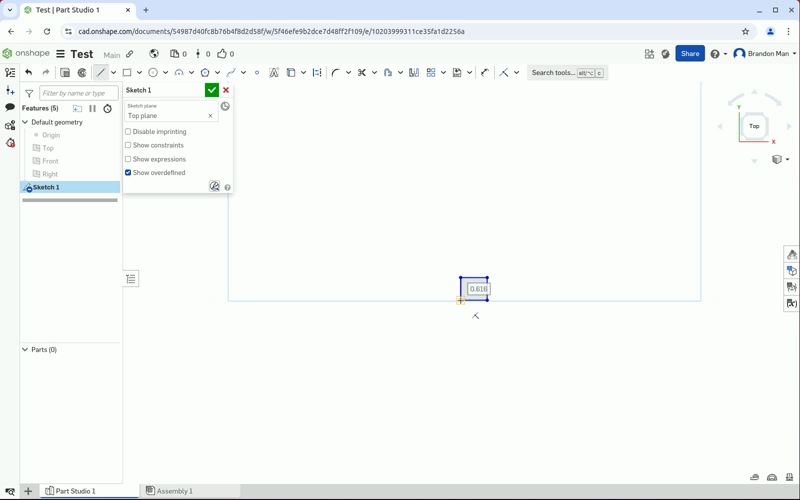
scroll(-6)
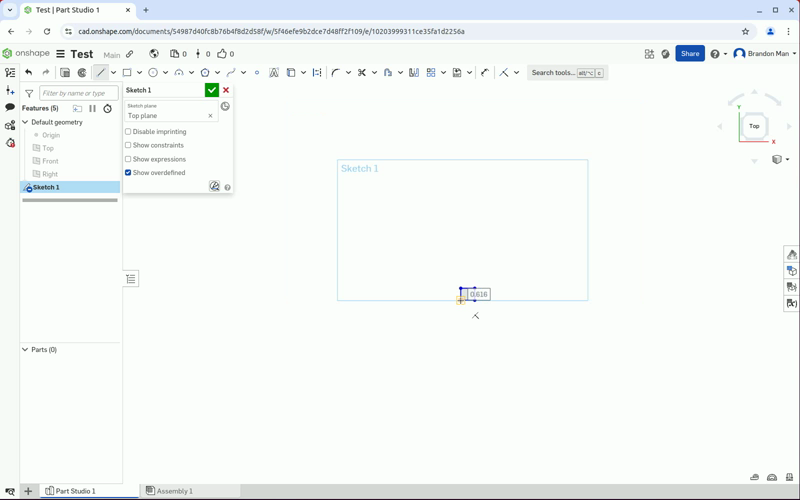
scroll(-6)
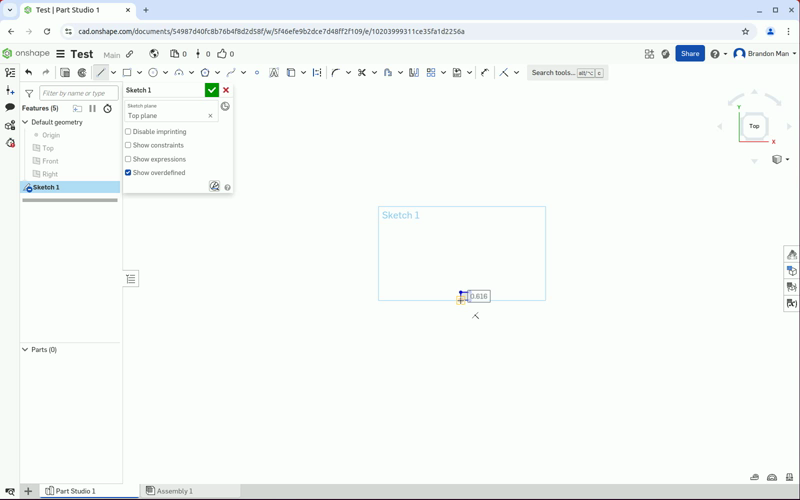
scroll(-6)
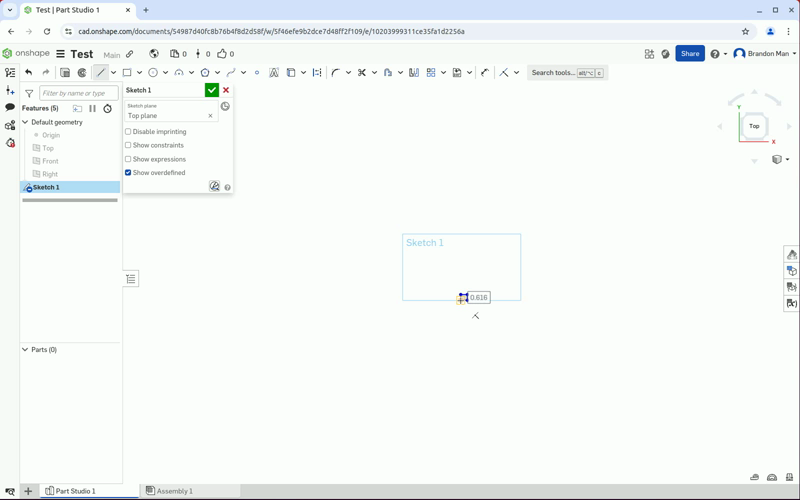
scroll(-6)
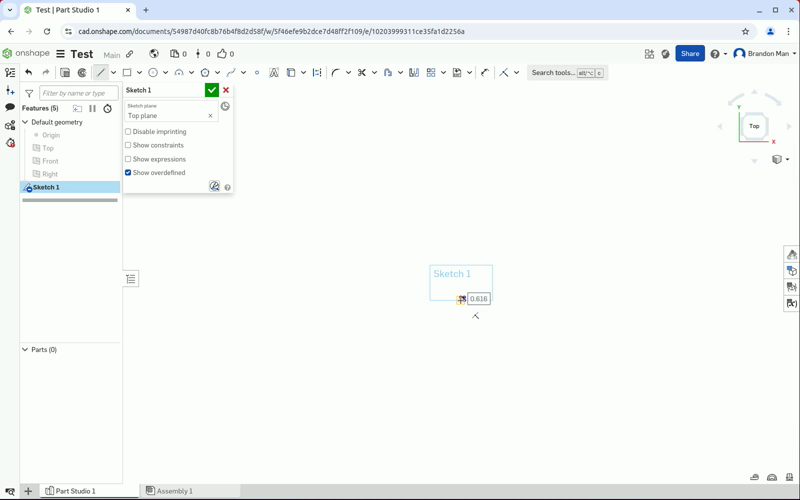
key(esc)
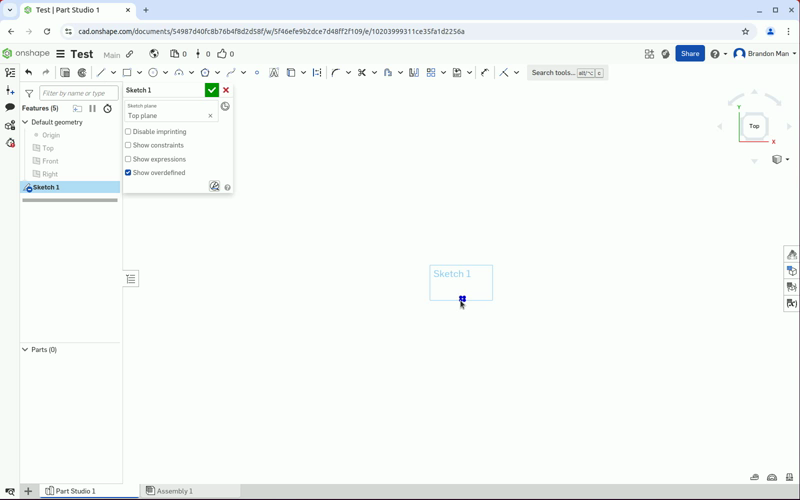
mouse_move(461, 297)
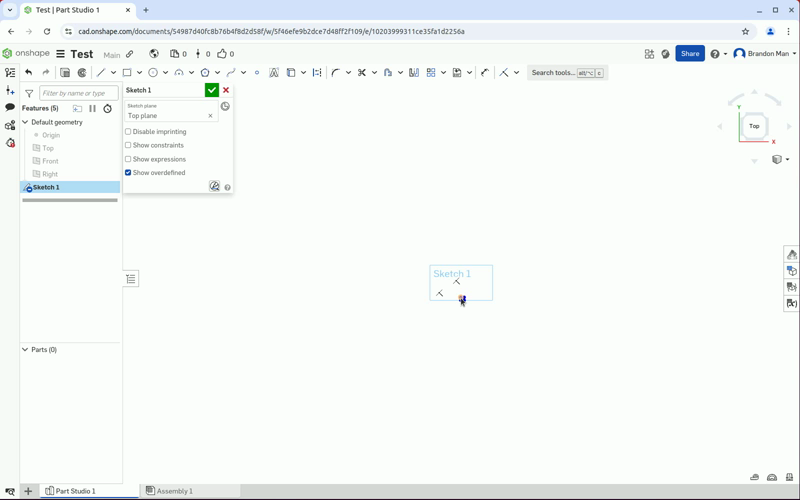
scroll(6)
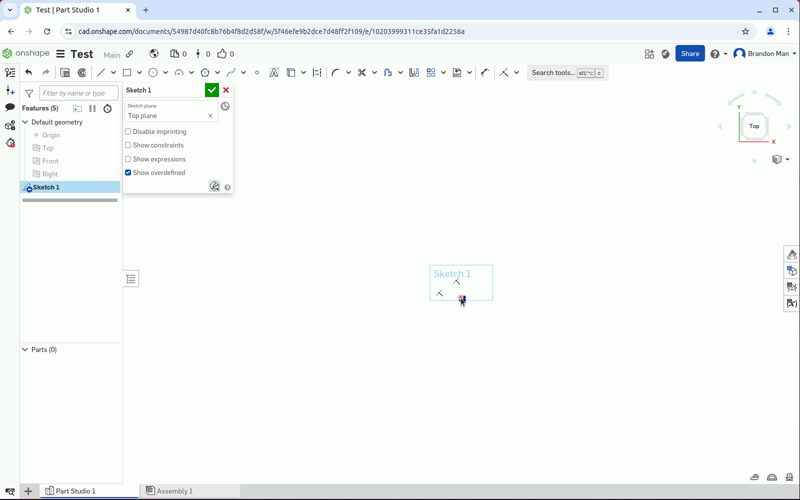
scroll(6)
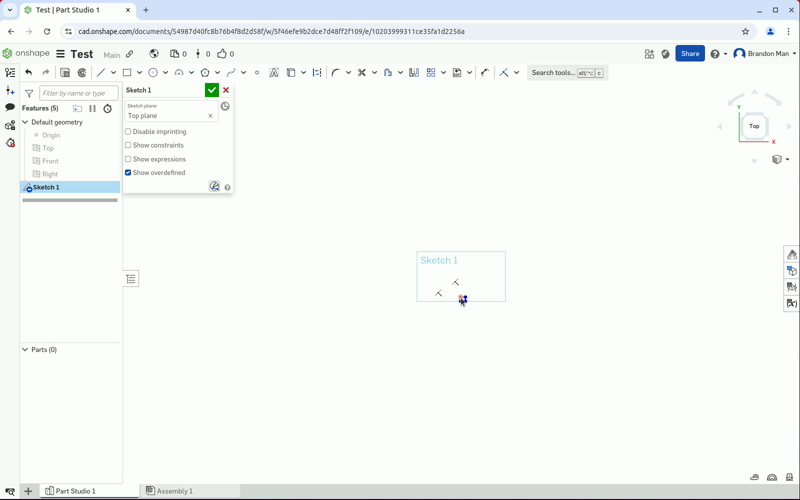
scroll(6)
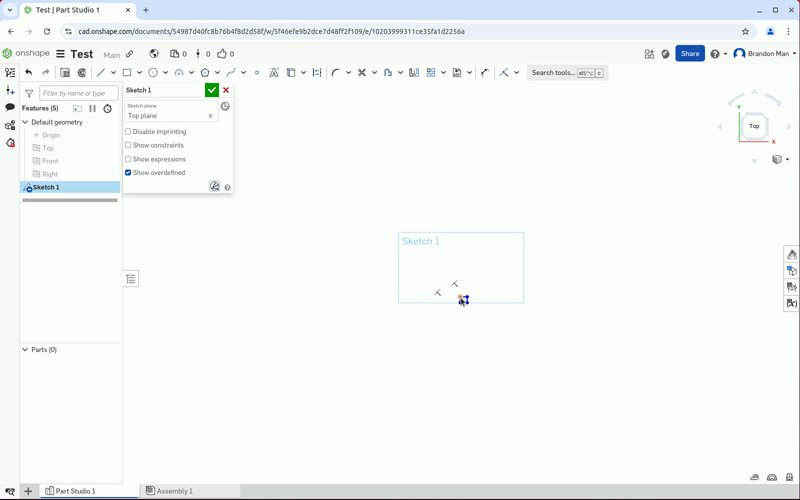
scroll(6)
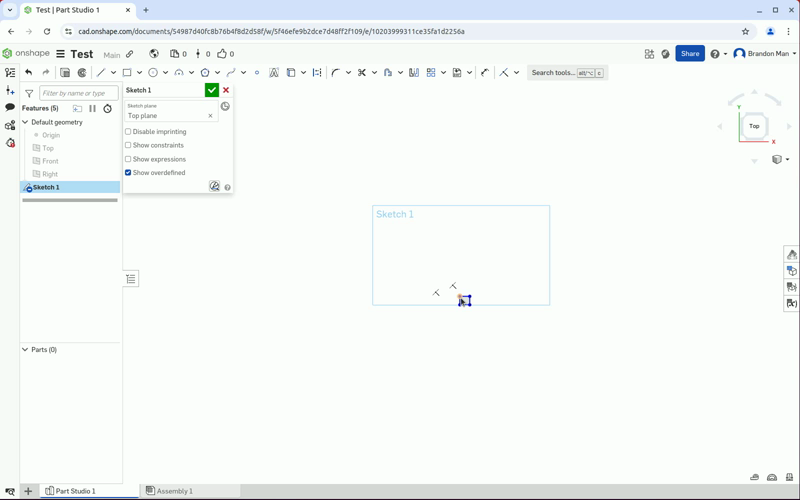
scroll(6)
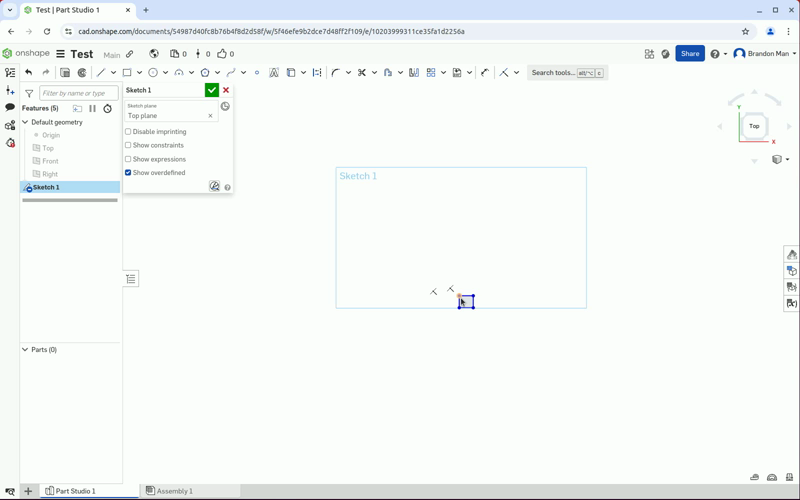
scroll(6)
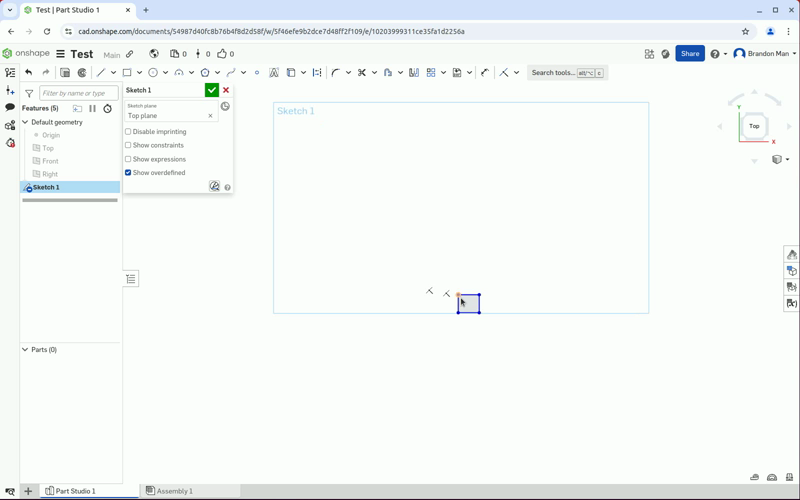
scroll(6)
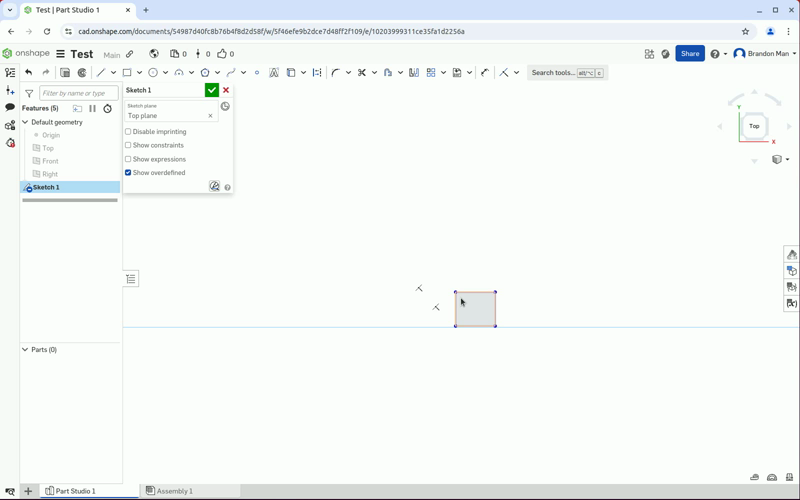
click(461, 297)
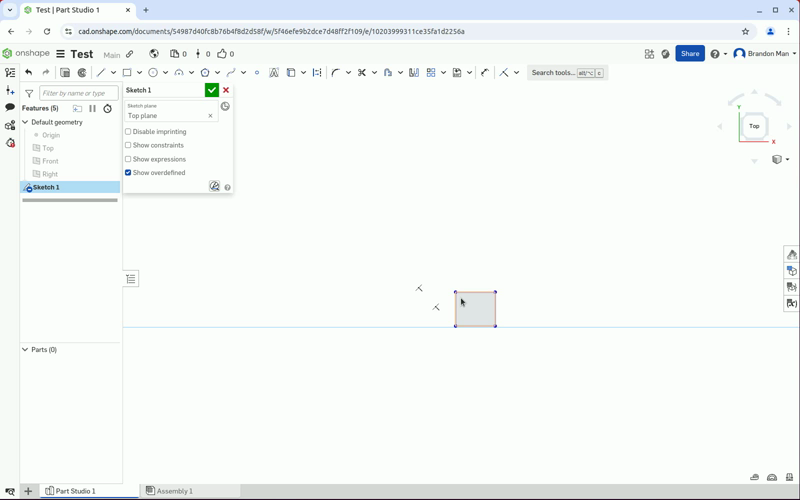
scroll(-6)
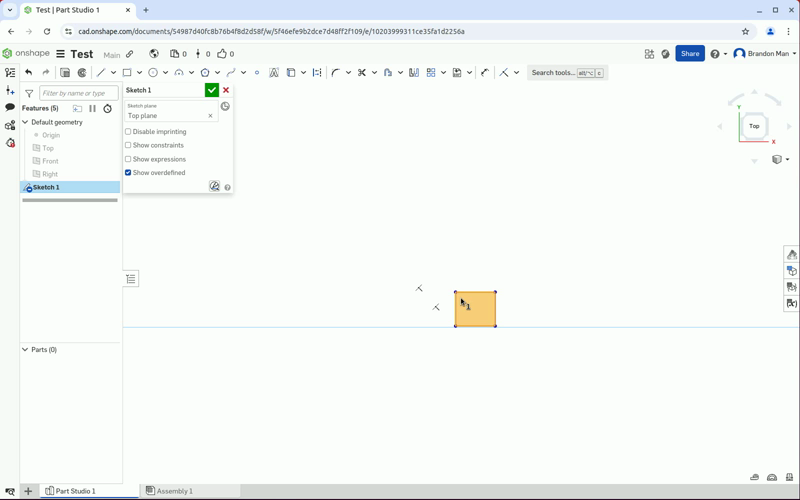
scroll(-6)
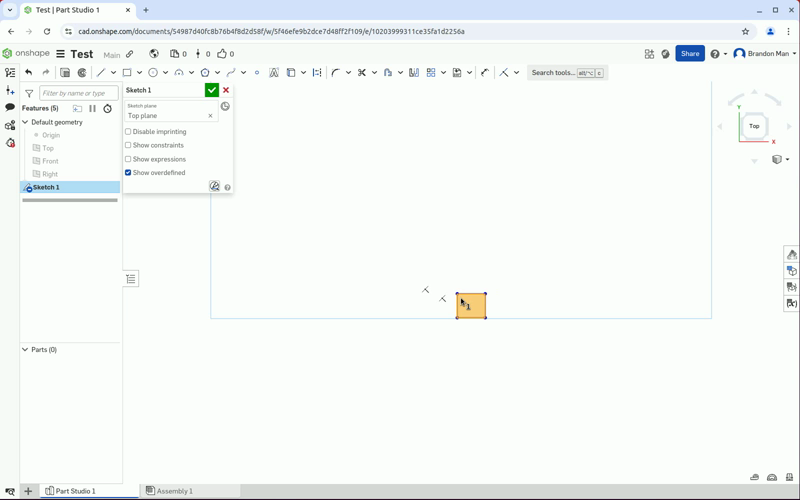
scroll(-6)
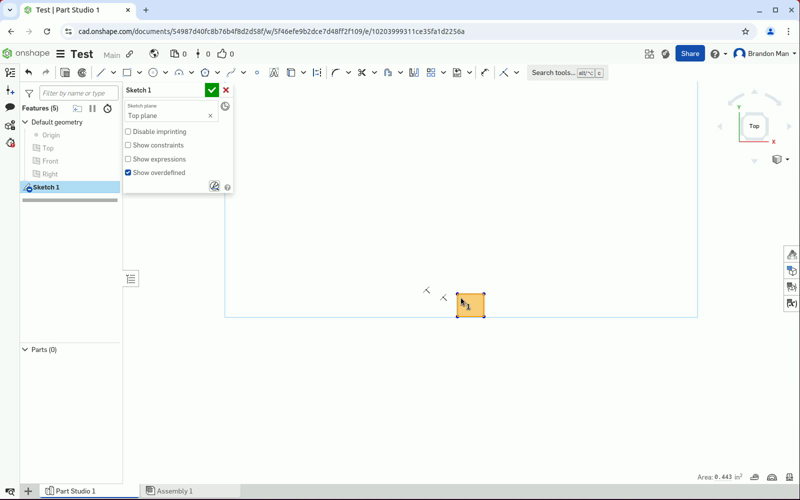
scroll(-6)
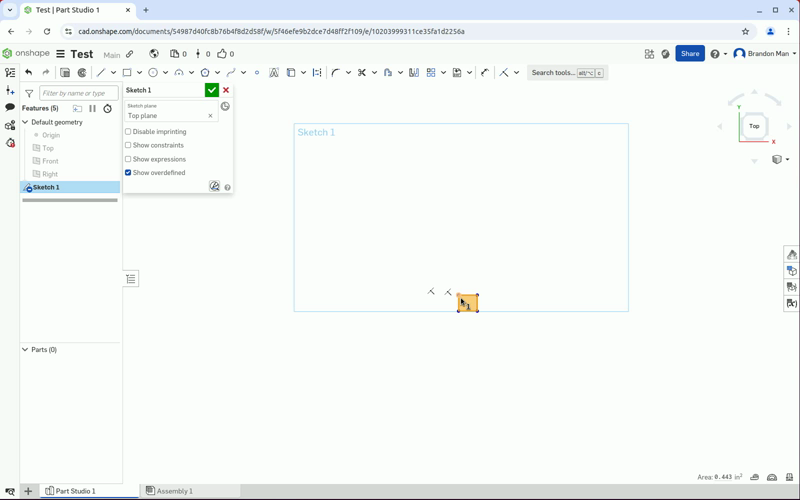
scroll(-6)
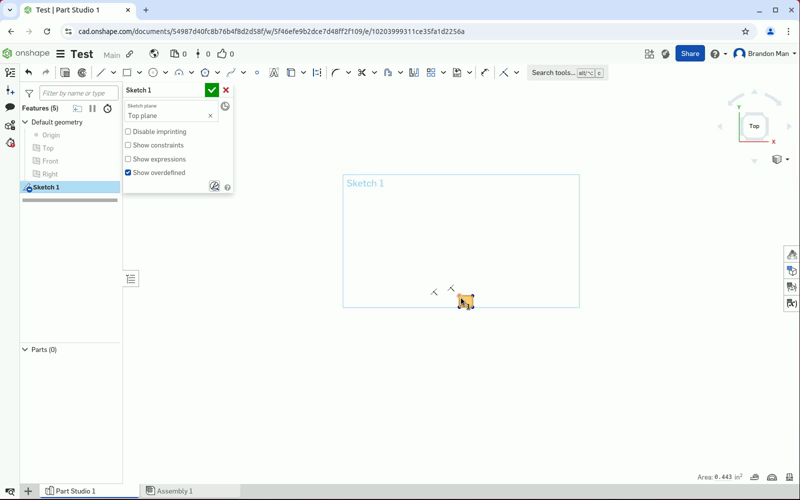
scroll(-6)
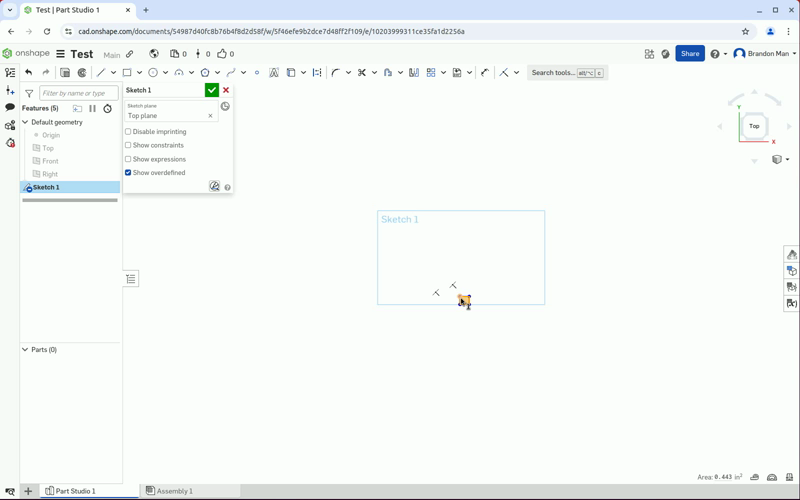
scroll(-6)
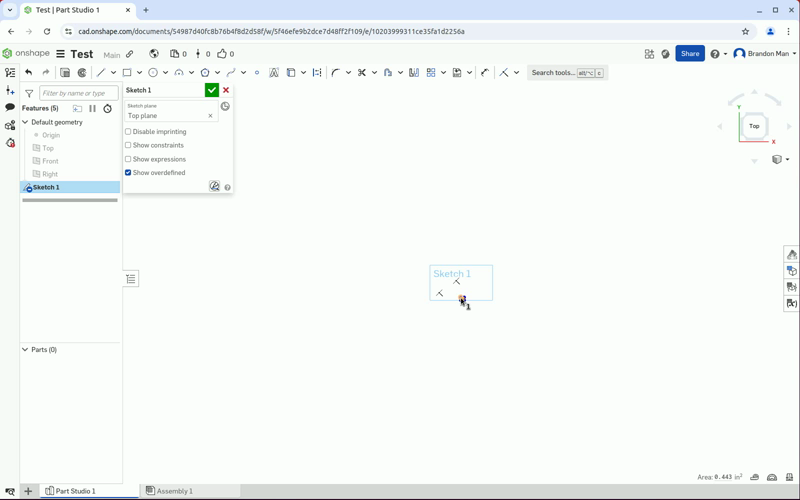
mouse_move(73, 352)
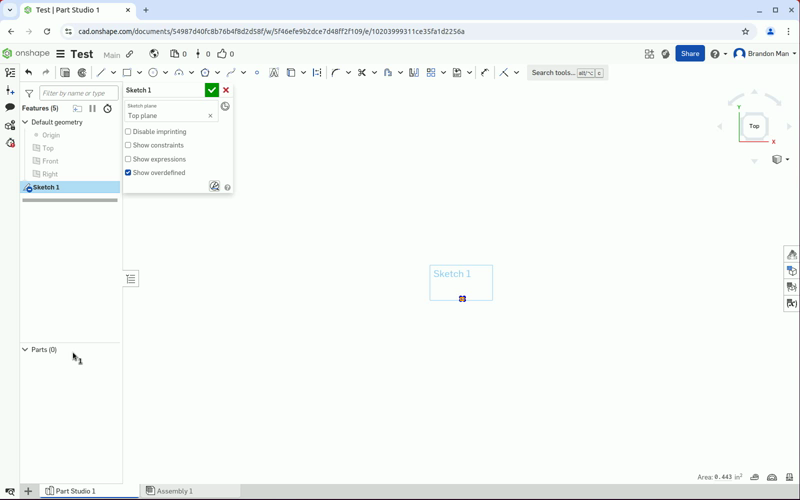
key(shift+y)
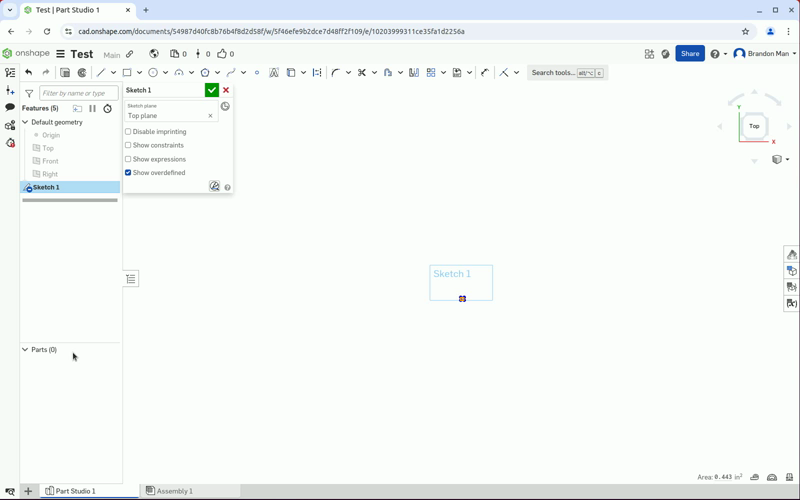
key(shift+e)
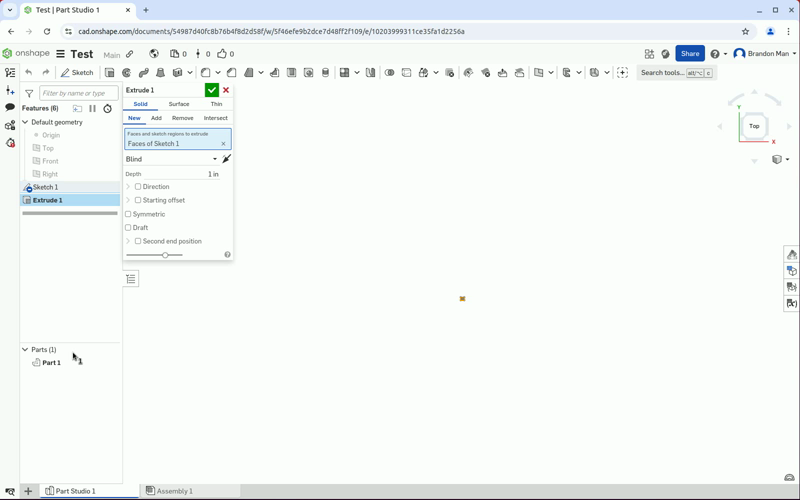
mouse_move(143, 106)
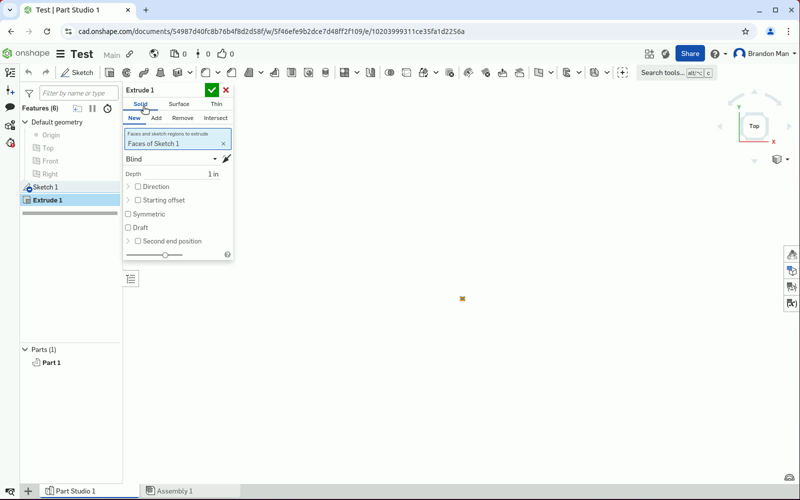
click(143, 106)
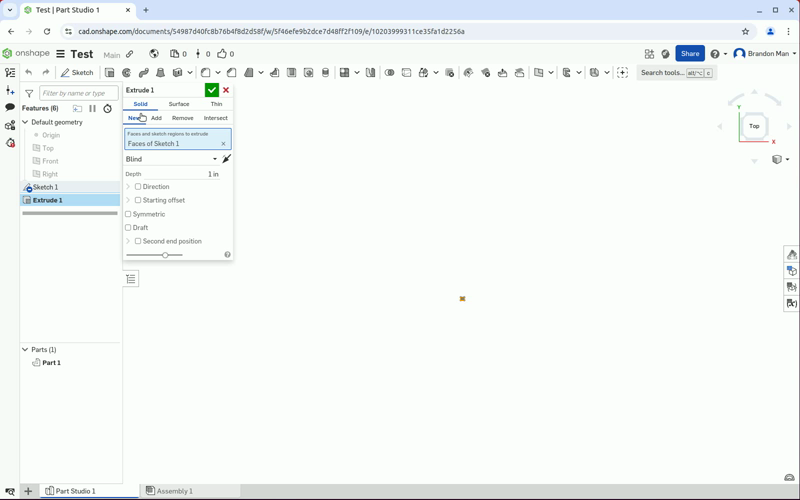
mouse_move(137, 120)
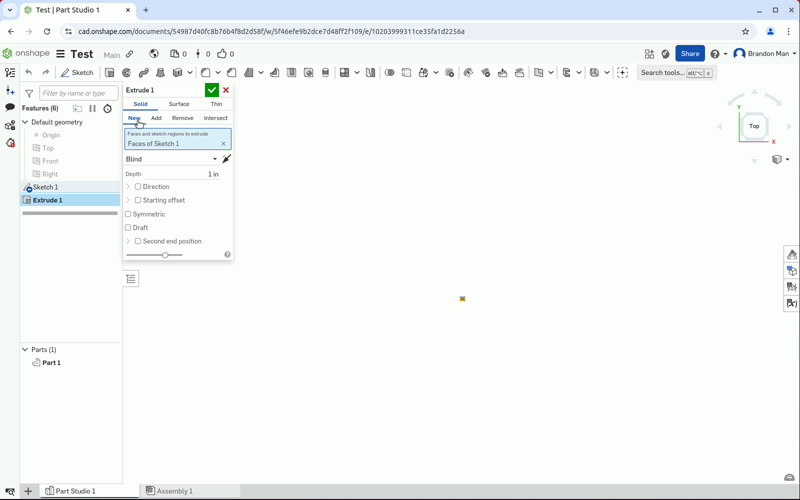
click(137, 120)
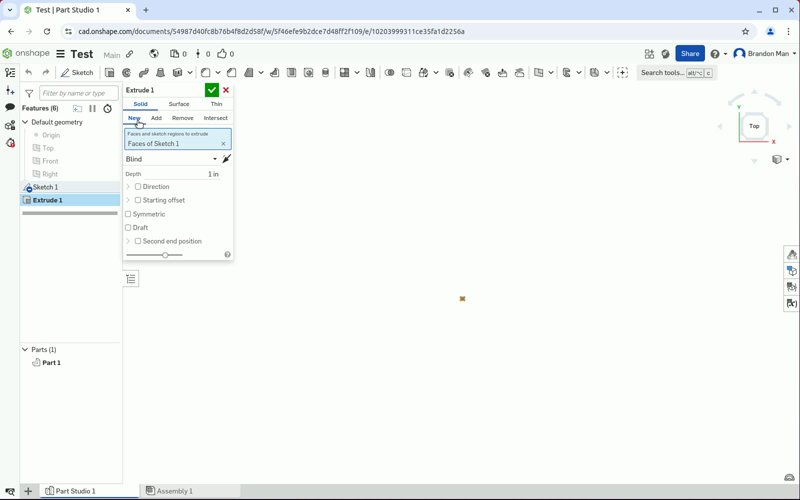
key(tab, 4)
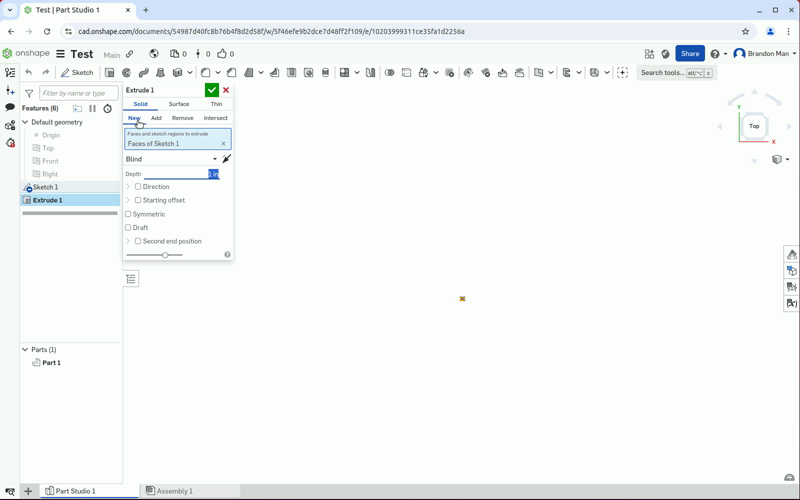
text(2.648)
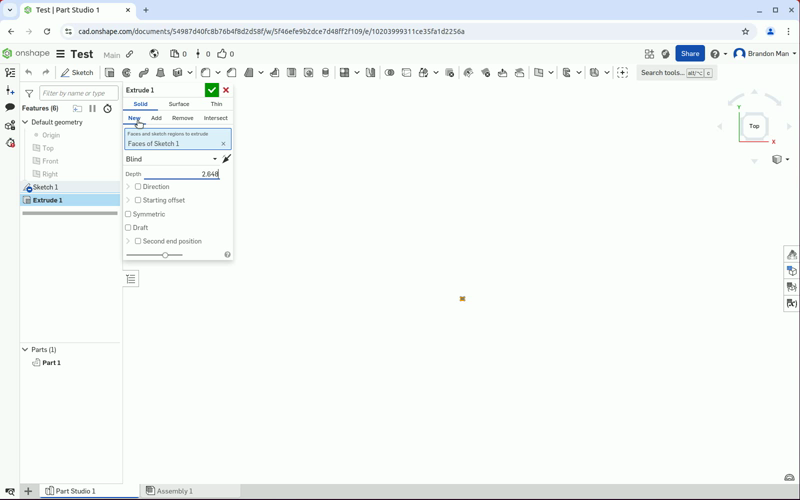
key(enter)
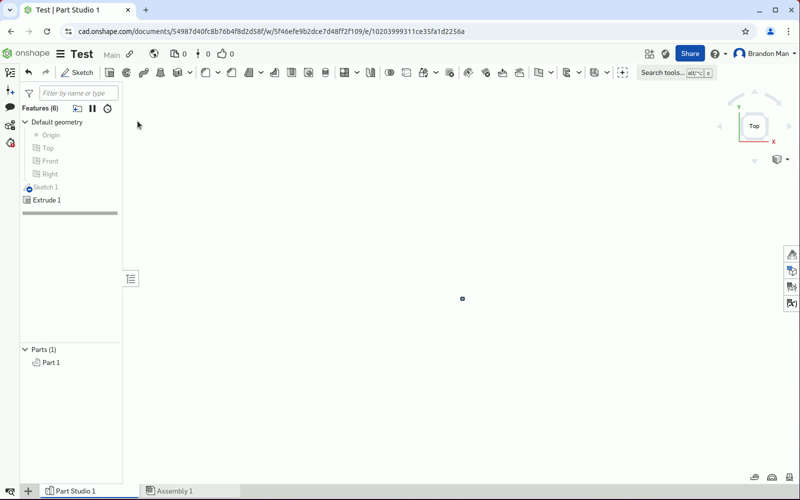
key(shift+h)
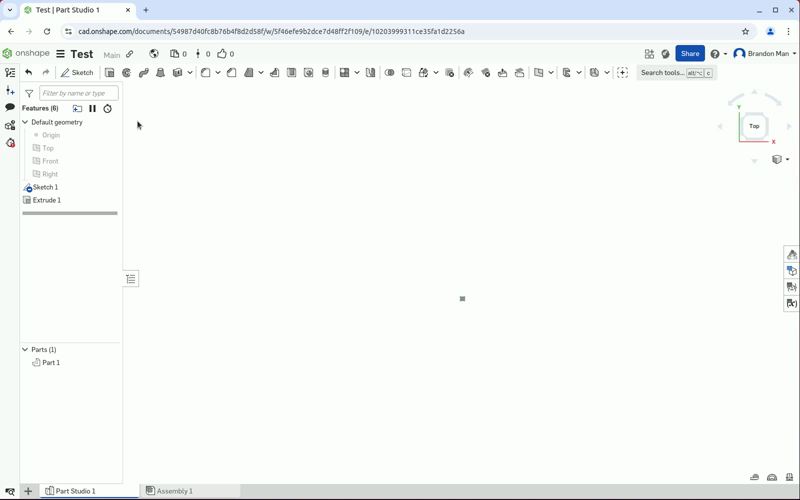
key(shift+h)
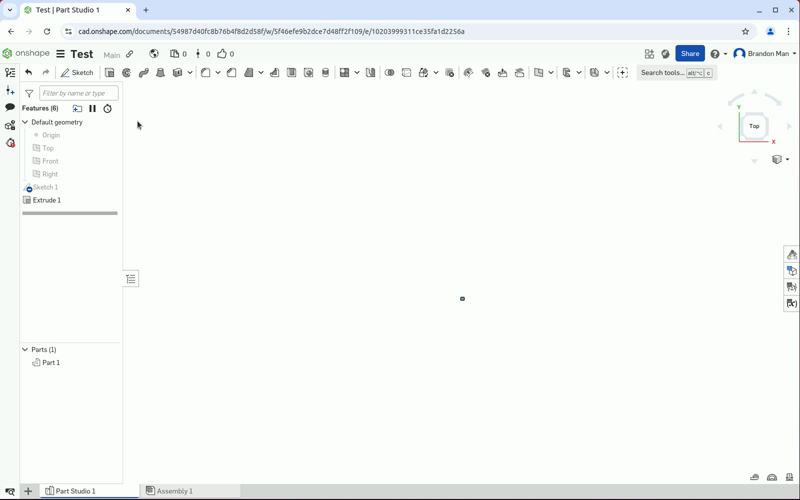
mouse_move(73, 189)
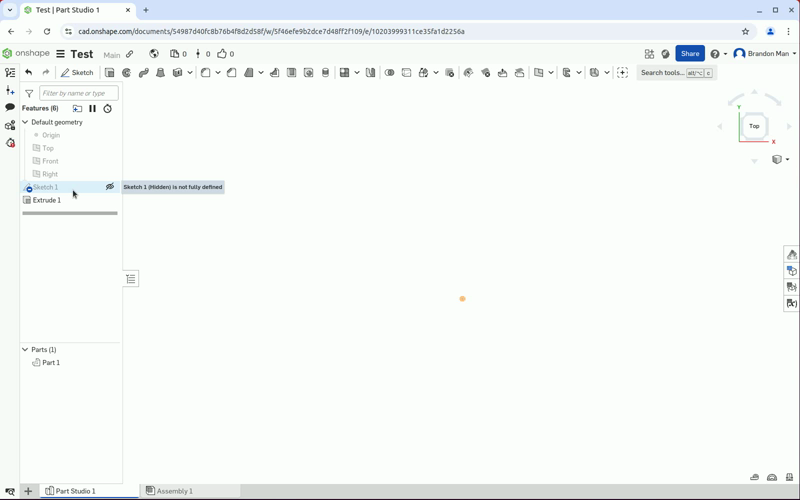
click(73, 189)
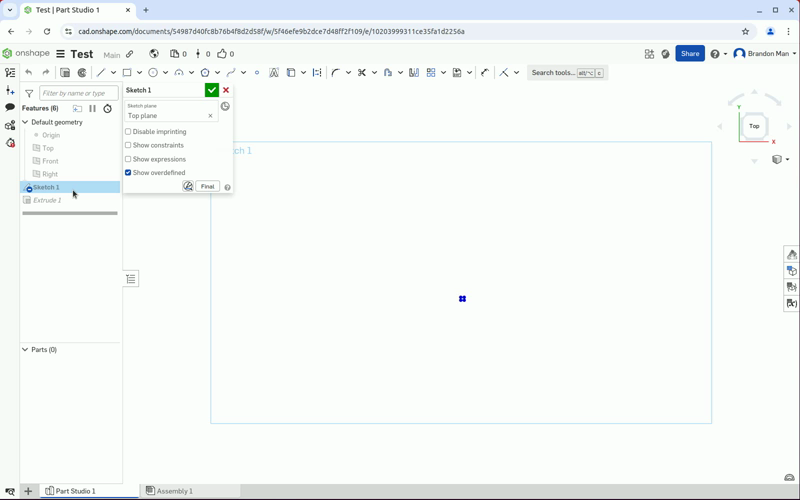
mouse_move(229, 92)
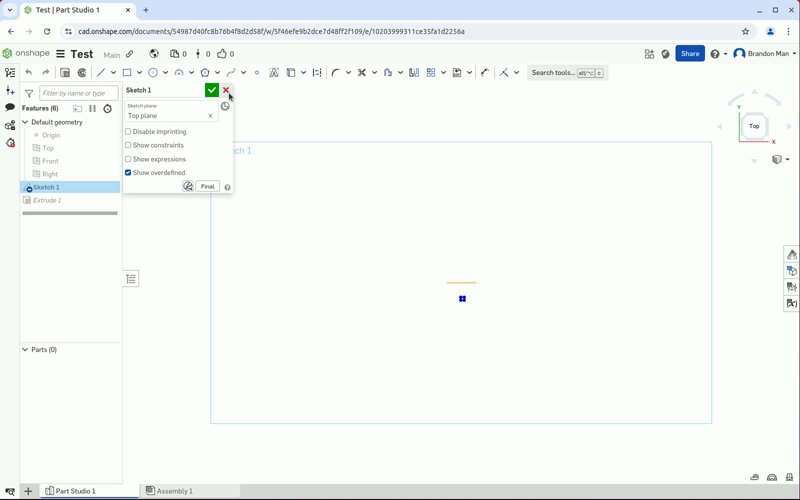
click(229, 92)
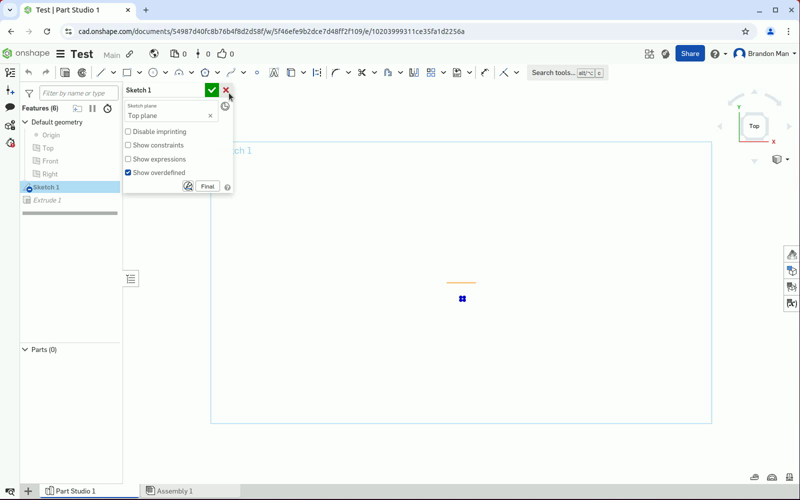
key(shift+s)
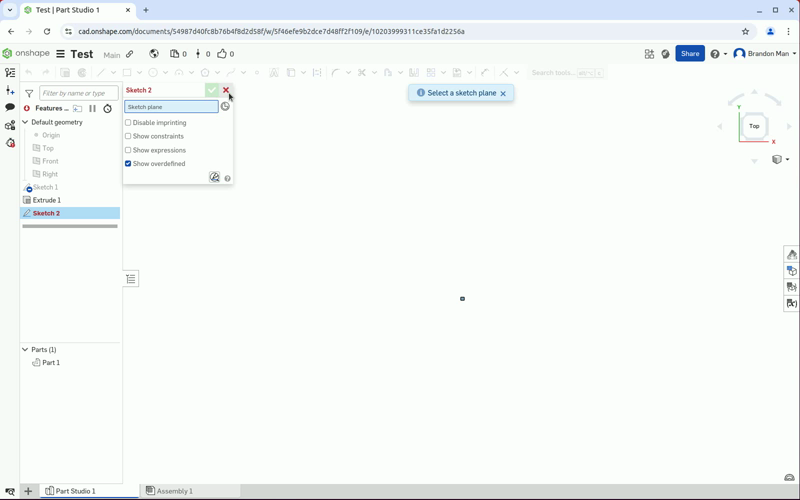
mouse_move(73, 150)
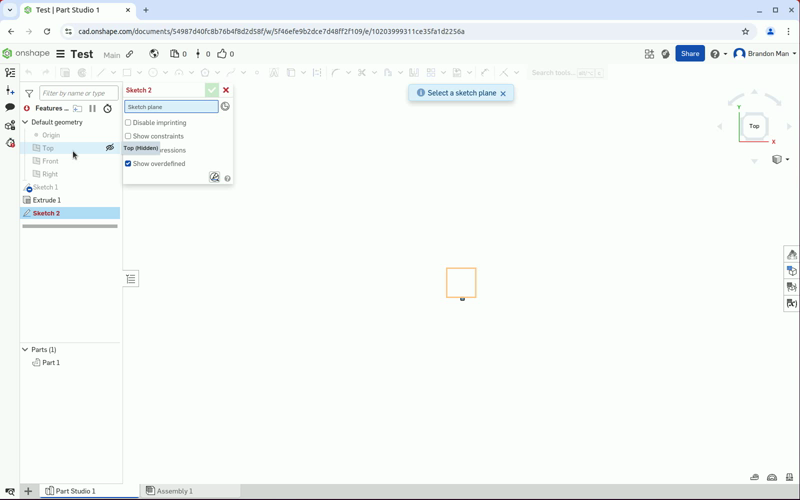
click(73, 150)
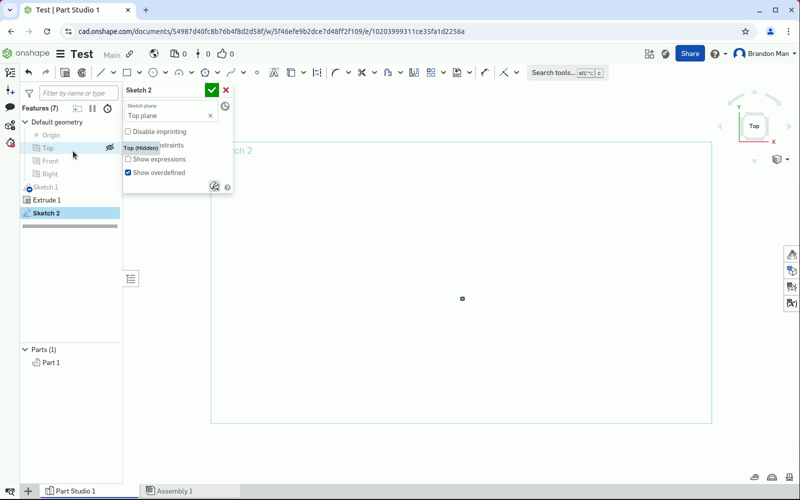
mouse_move(73, 352)
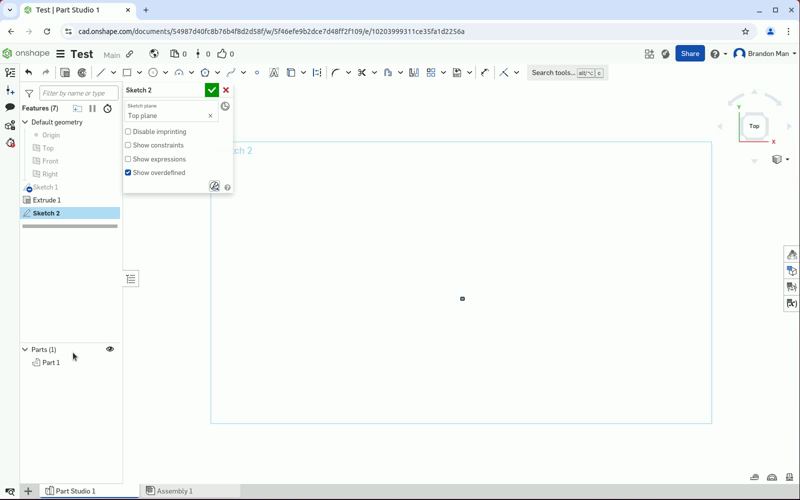
key(y)
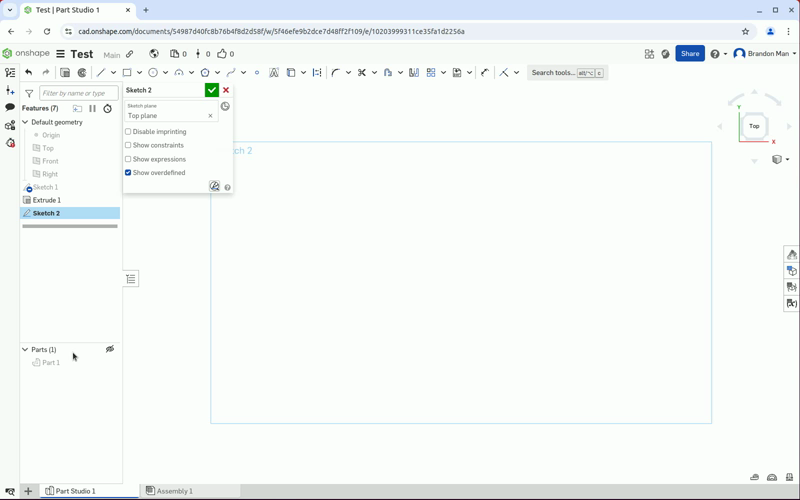
key(l)
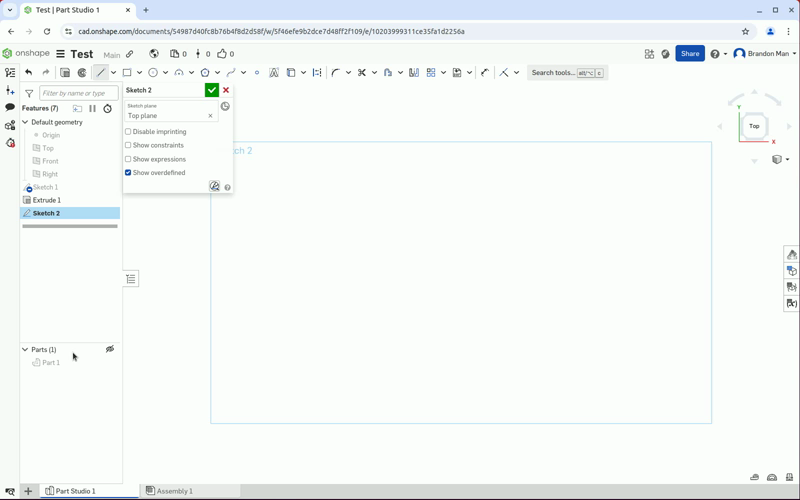
key_down(shift)
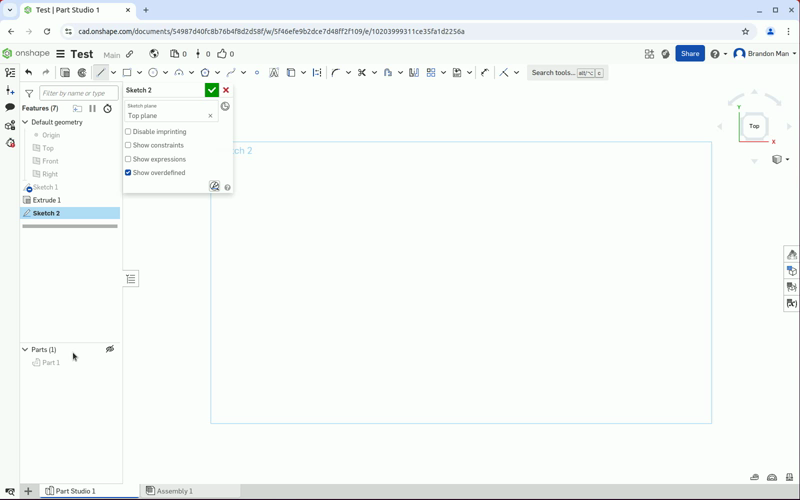
mouse_move(460, 311)
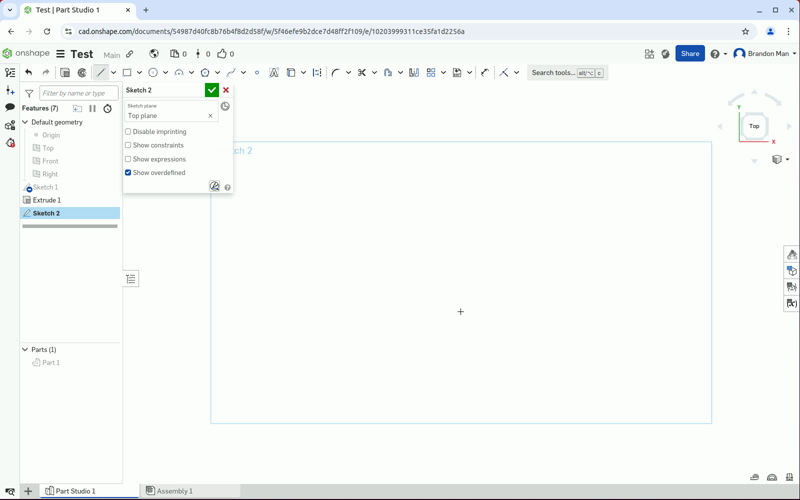
click(460, 311)
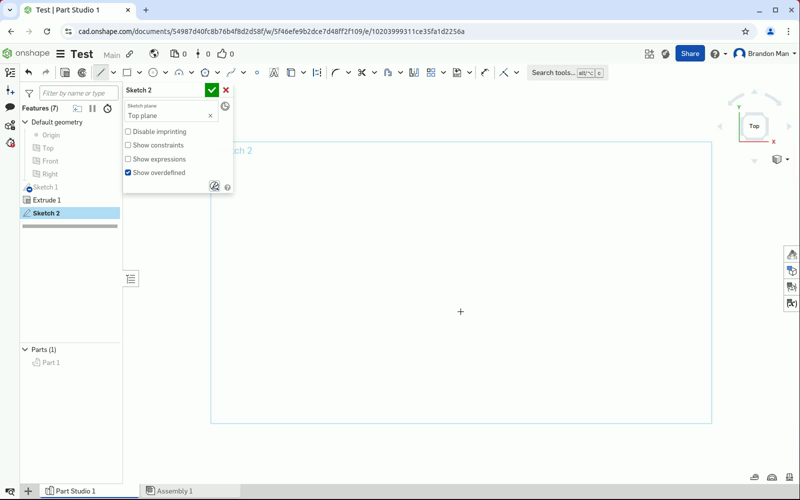
key_up(shift)
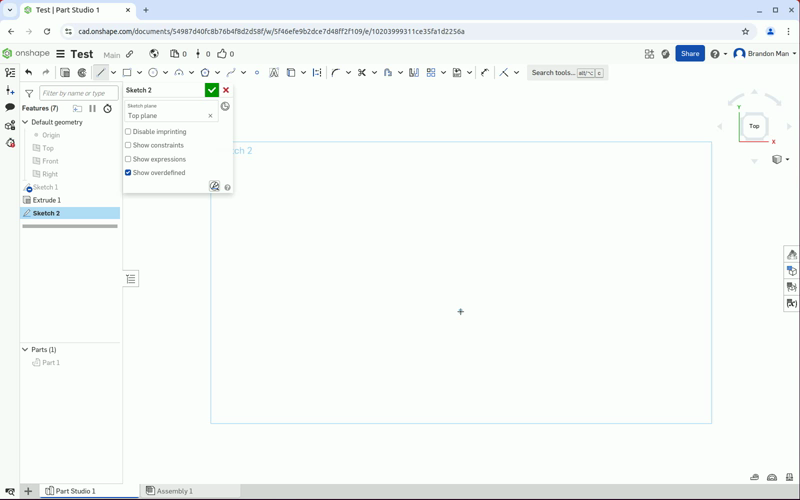
key_down(shift)
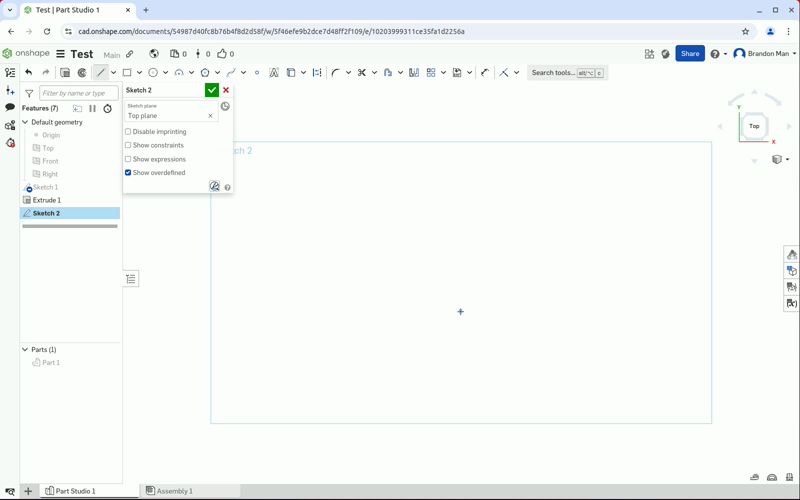
mouse_move(490, 311)
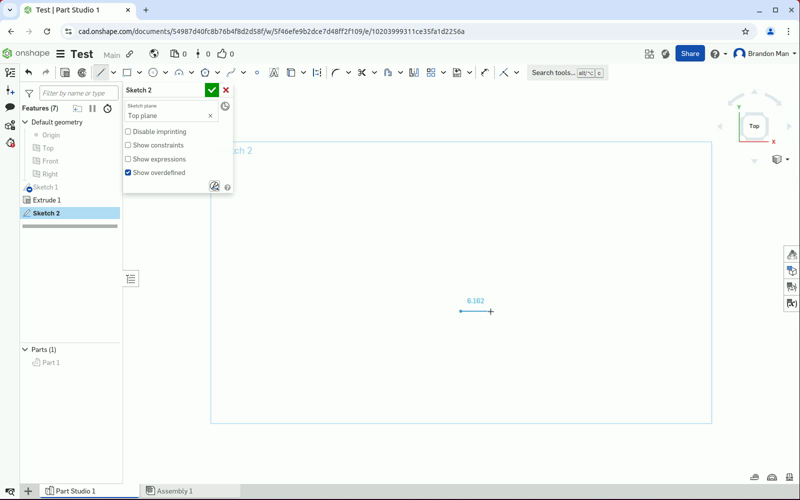
mouse_move(463, 311)
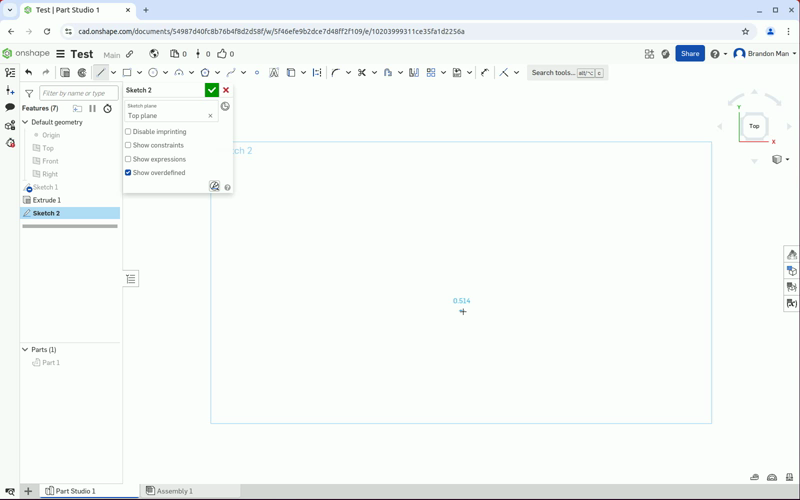
scroll(6)
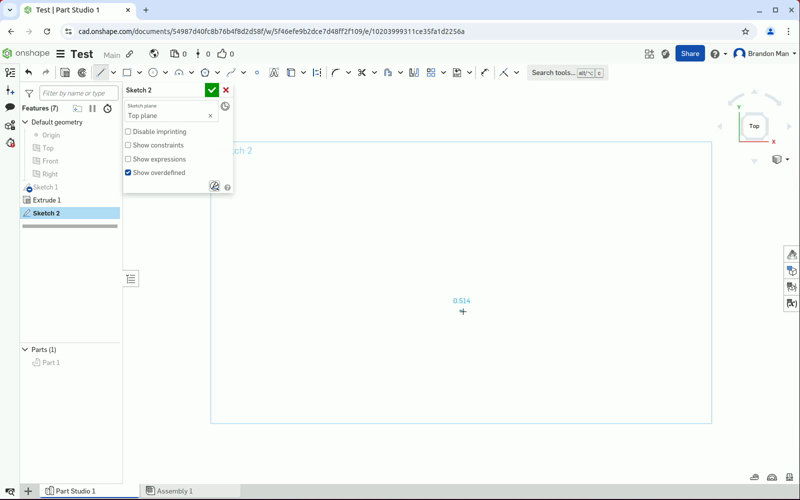
scroll(6)
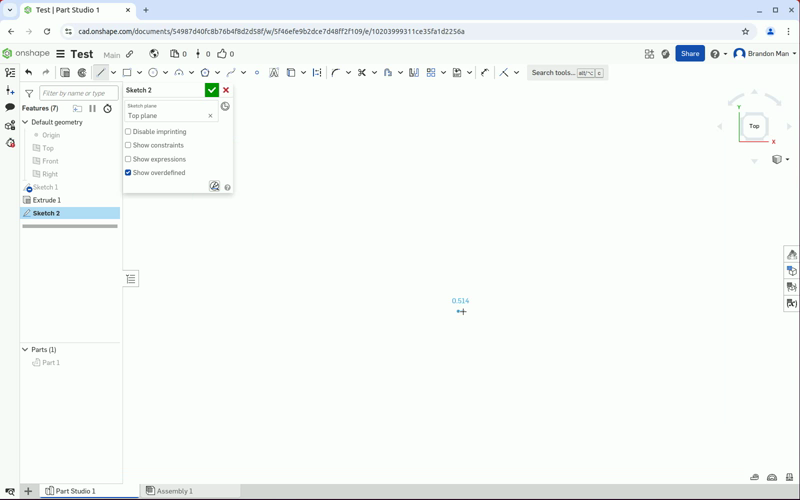
scroll(6)
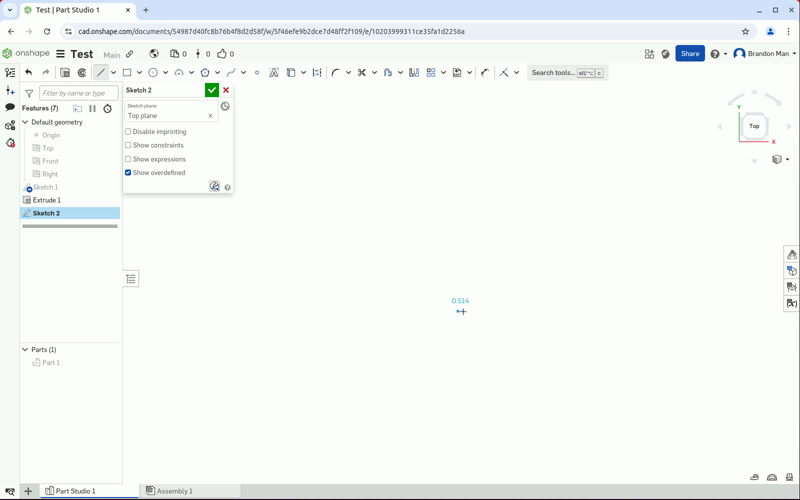
scroll(6)
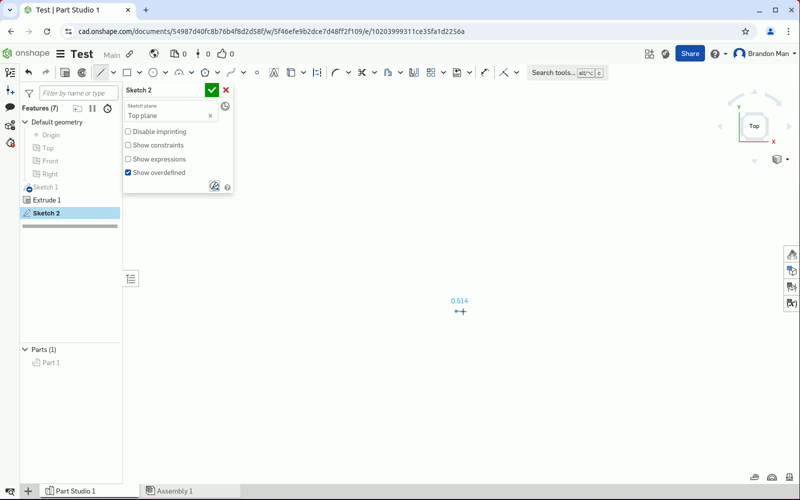
scroll(6)
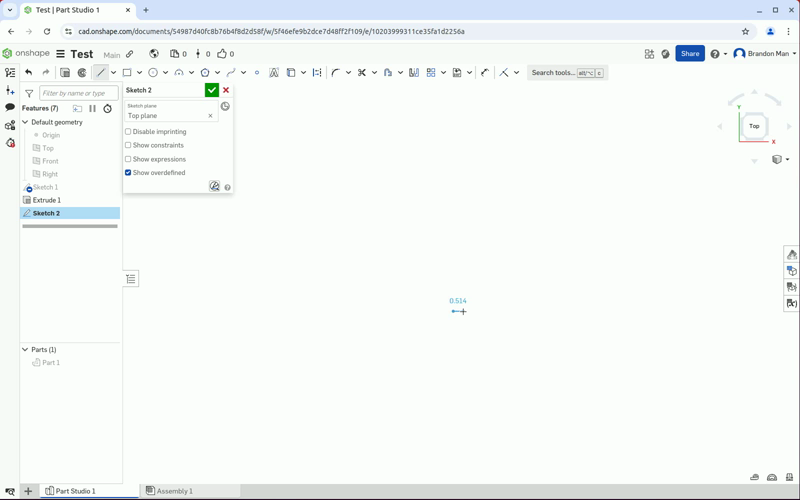
scroll(6)
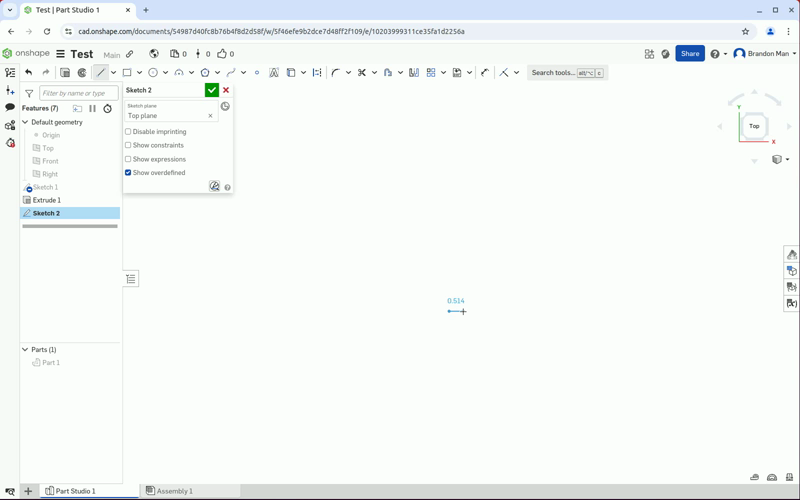
scroll(6)
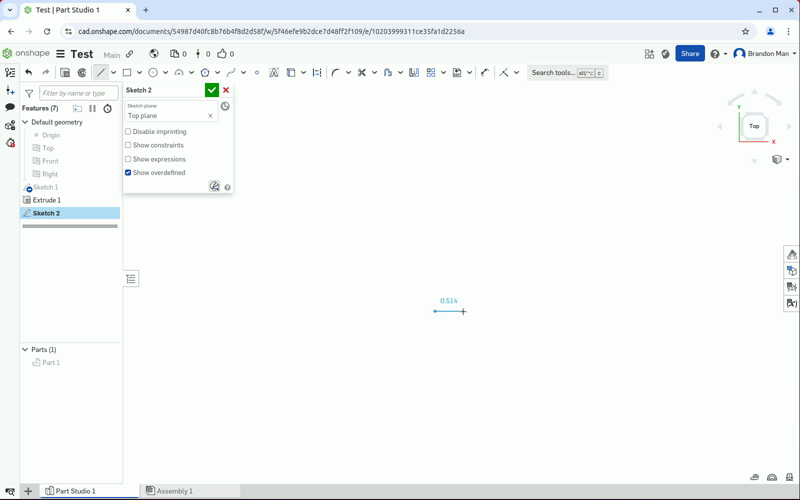
click(463, 311)
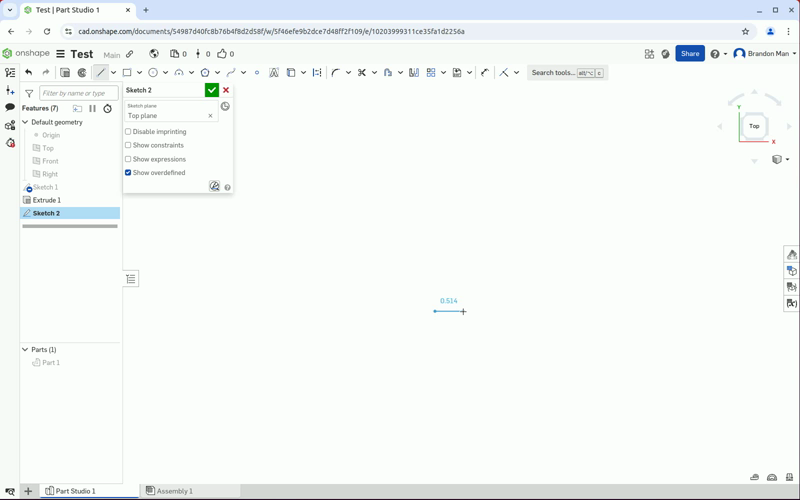
scroll(-6)
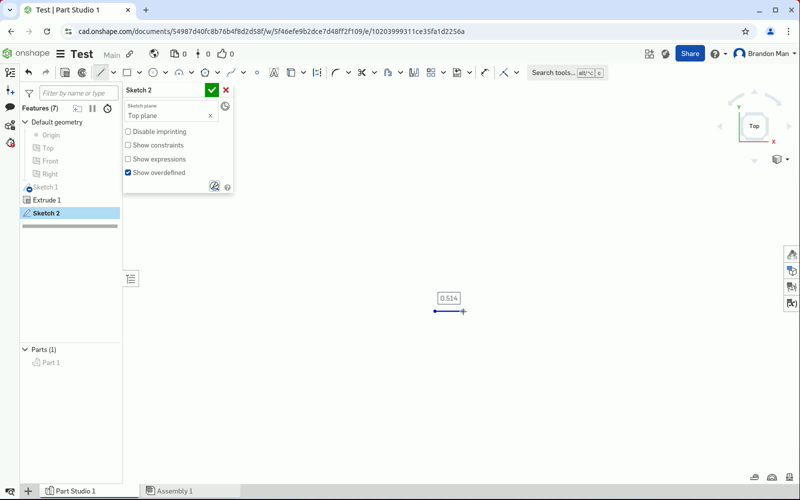
scroll(-6)
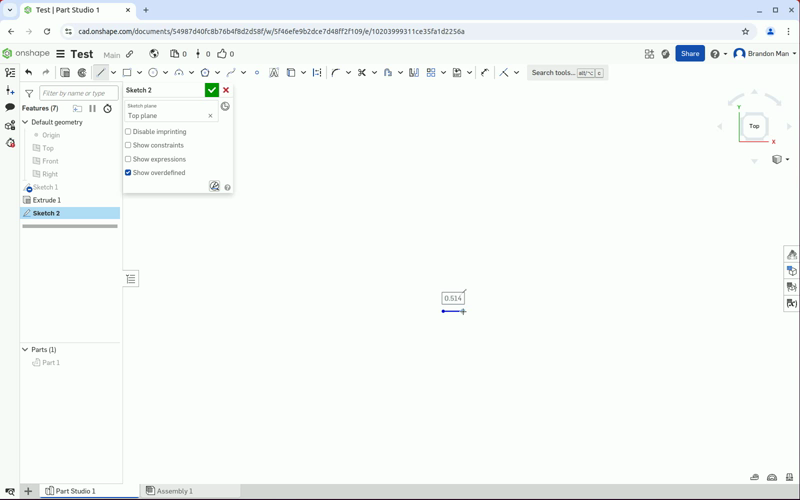
scroll(-6)
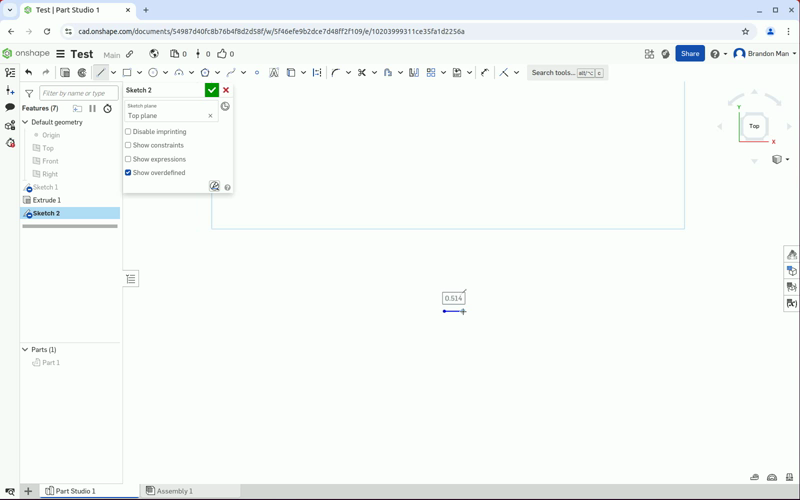
scroll(-6)
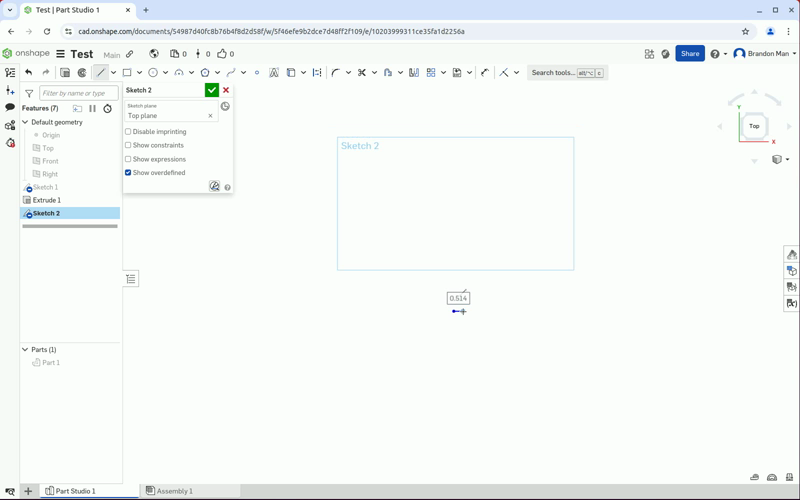
scroll(-6)
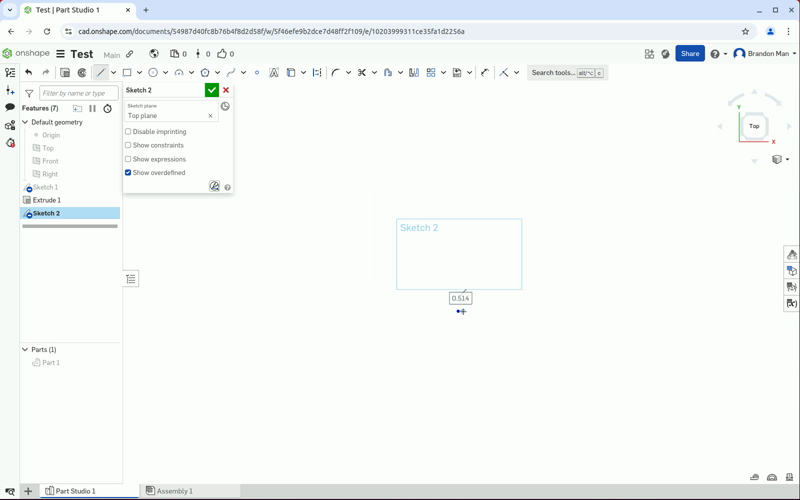
scroll(-6)
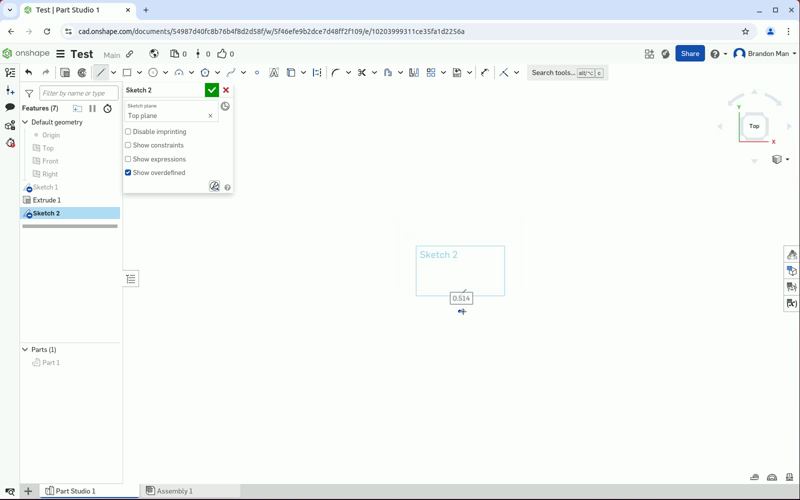
scroll(-6)
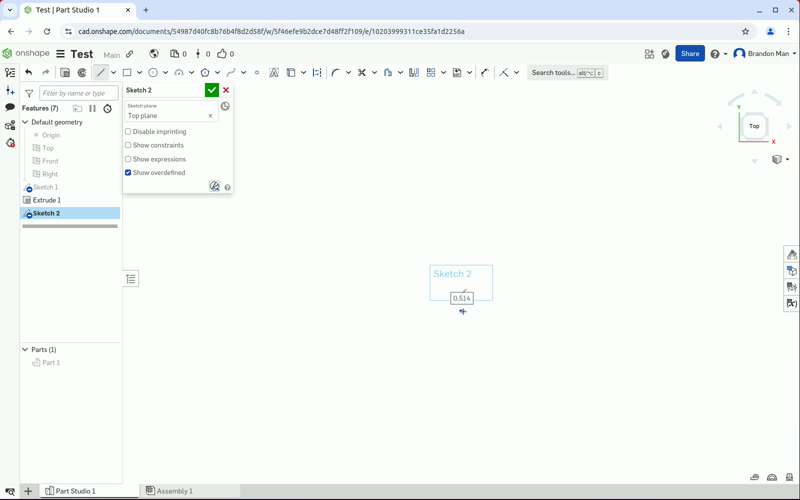
key_up(shift)
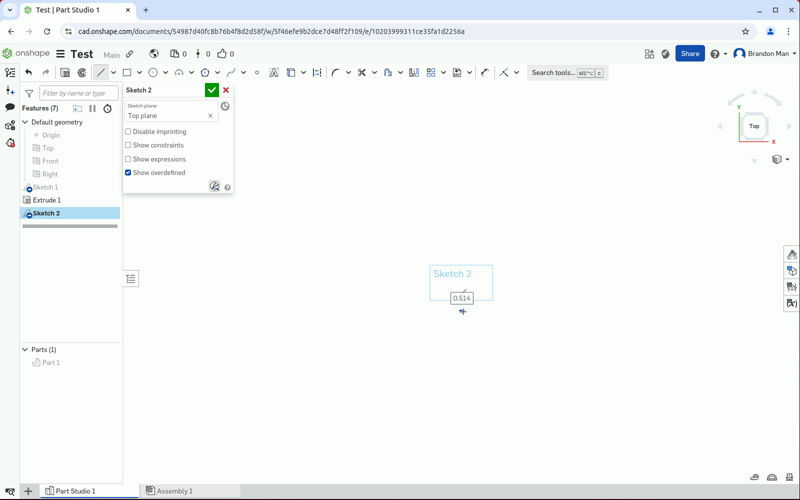
key_down(shift)
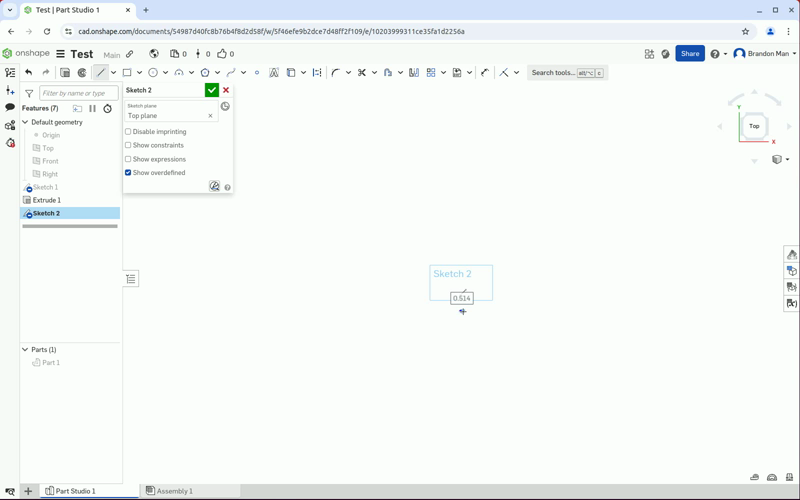
mouse_move(493, 311)
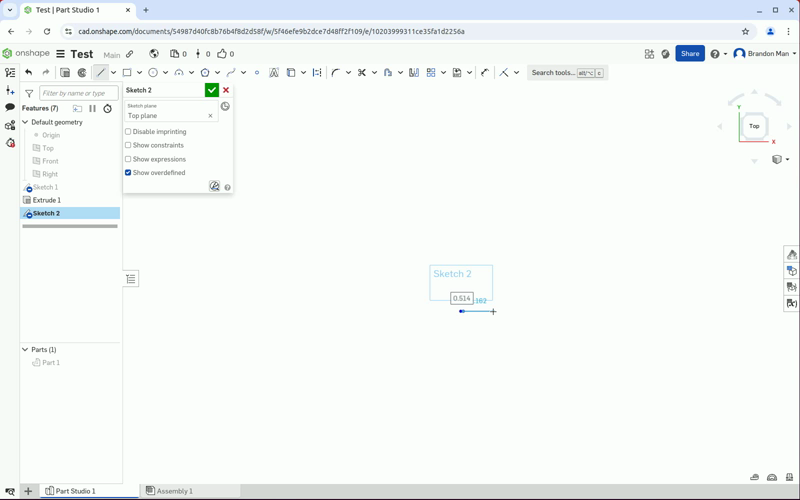
mouse_move(463, 309)
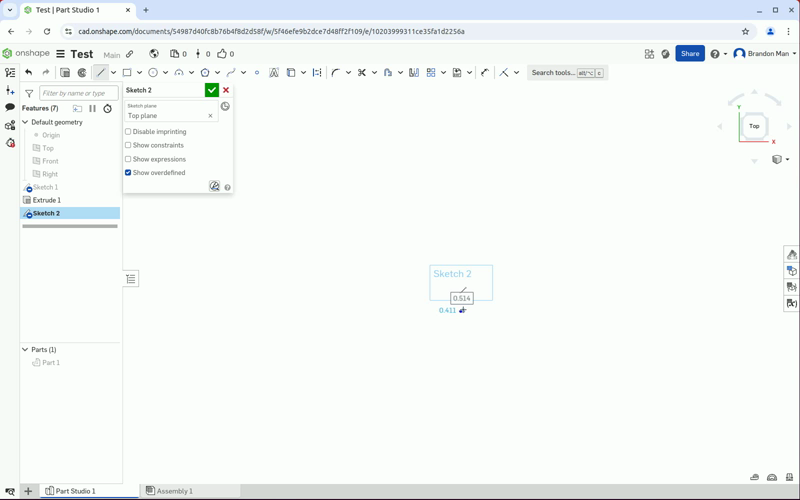
scroll(6)
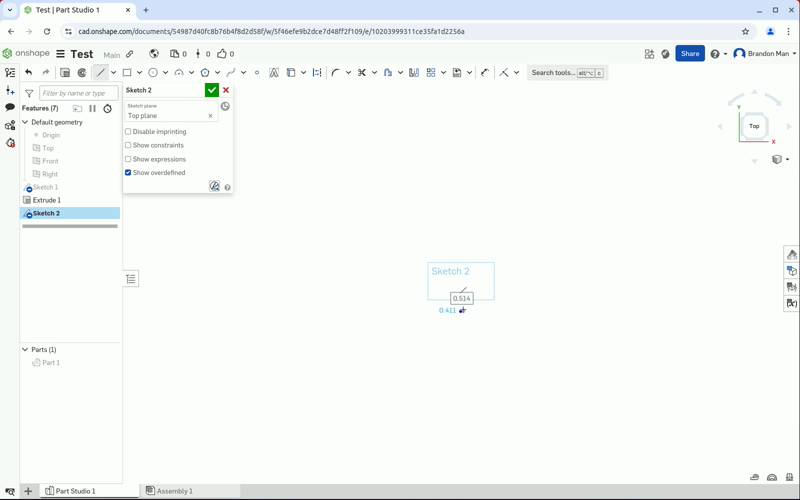
scroll(6)
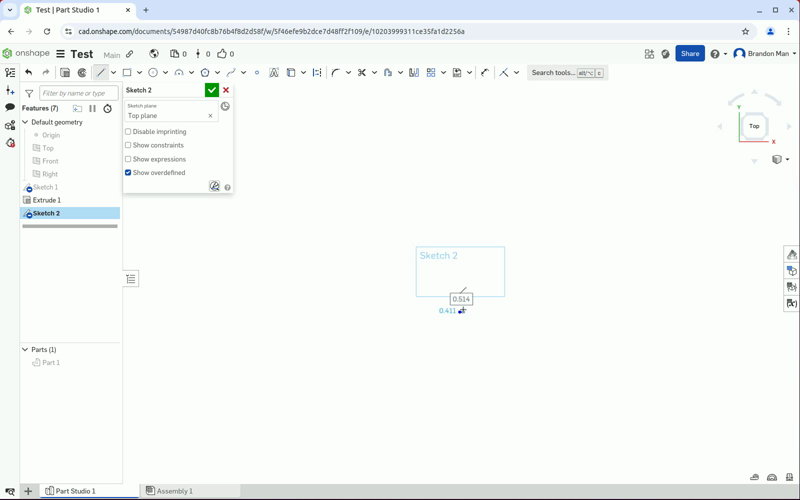
scroll(6)
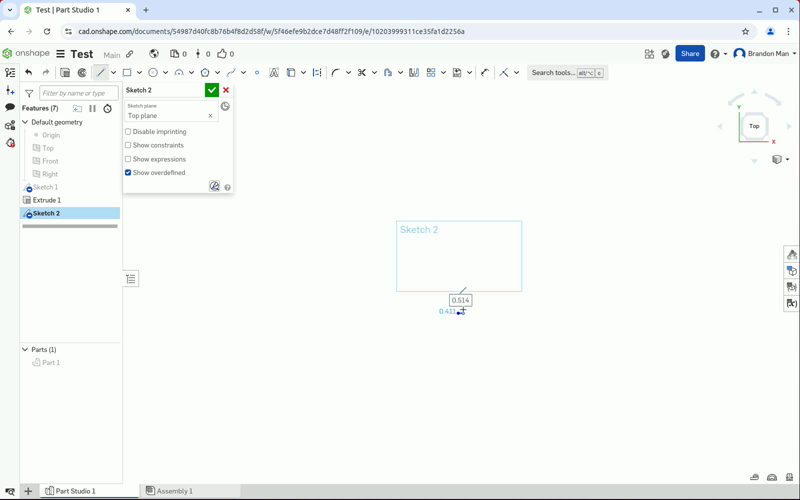
scroll(6)
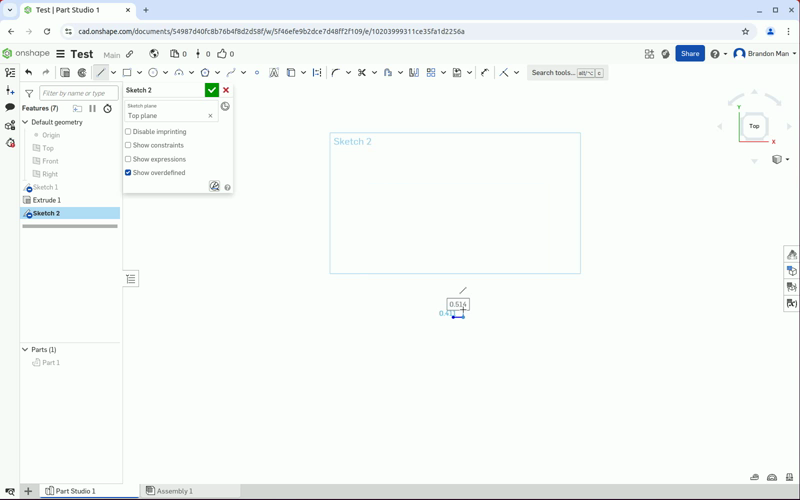
scroll(6)
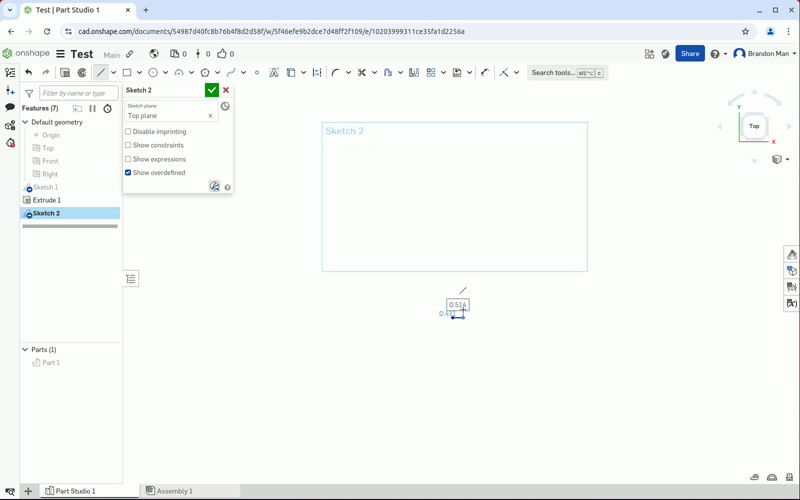
scroll(6)
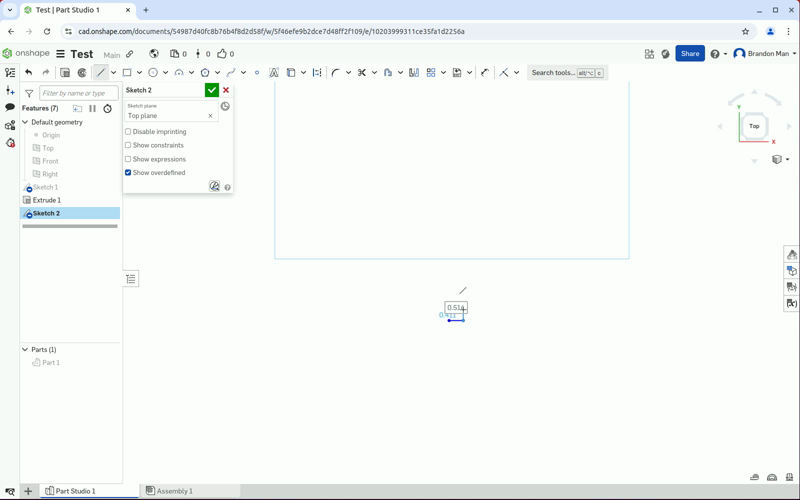
scroll(6)
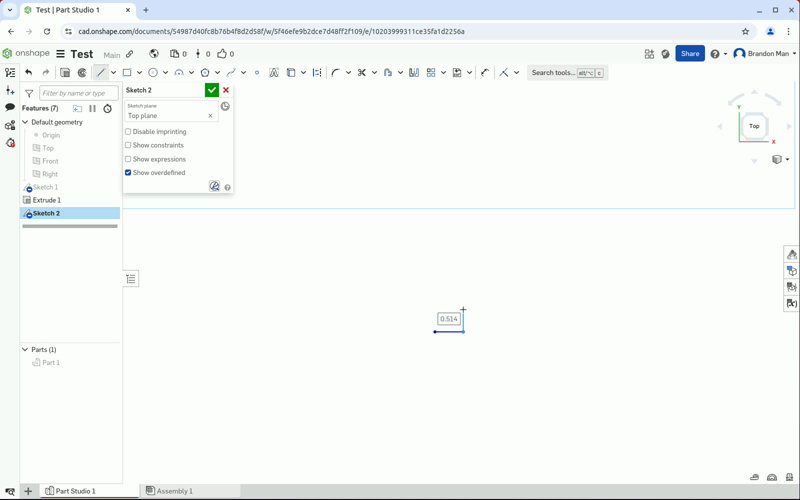
click(463, 309)
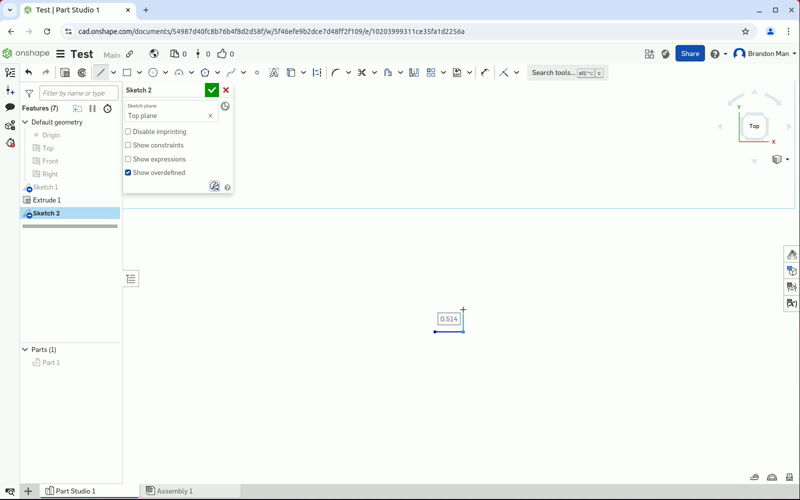
scroll(-6)
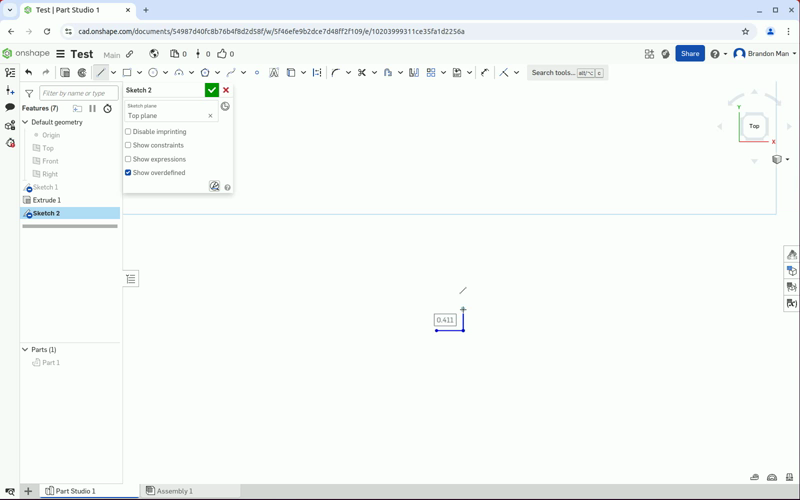
scroll(-6)
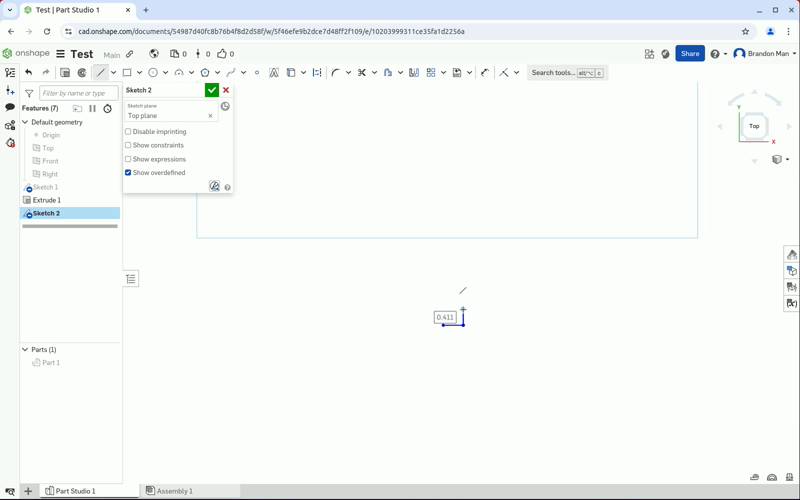
scroll(-6)
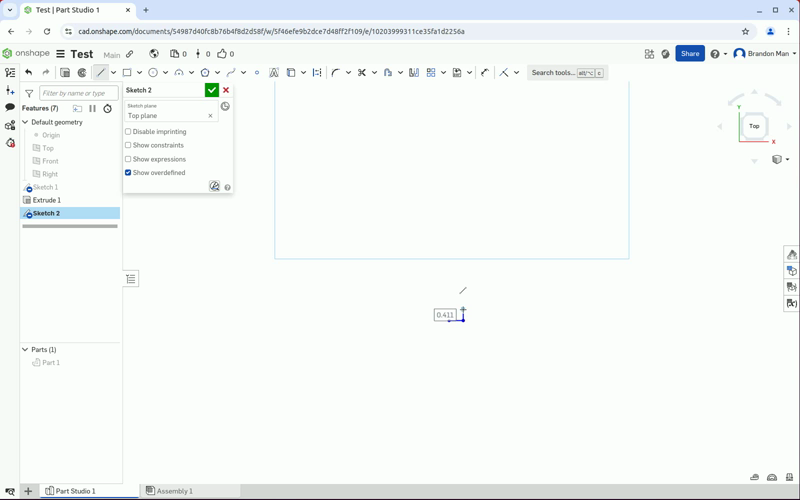
scroll(-6)
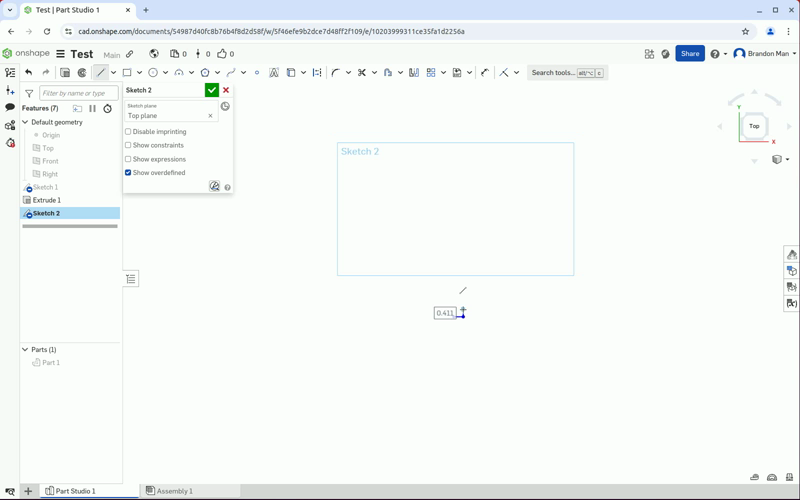
scroll(-6)
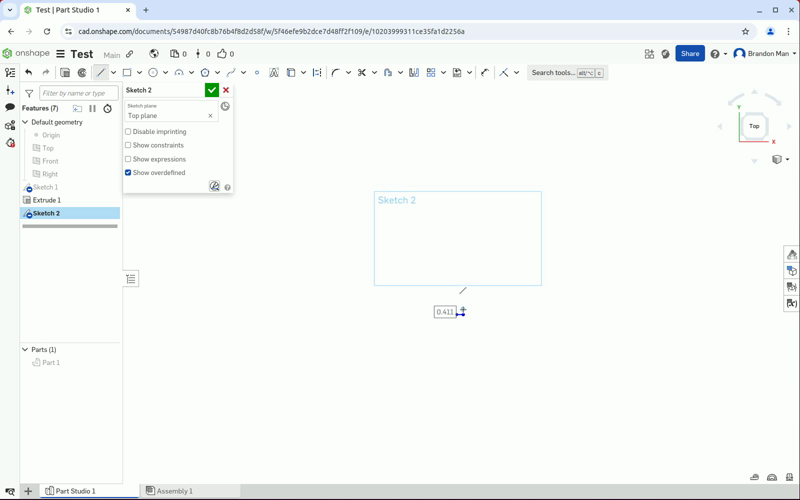
scroll(-6)
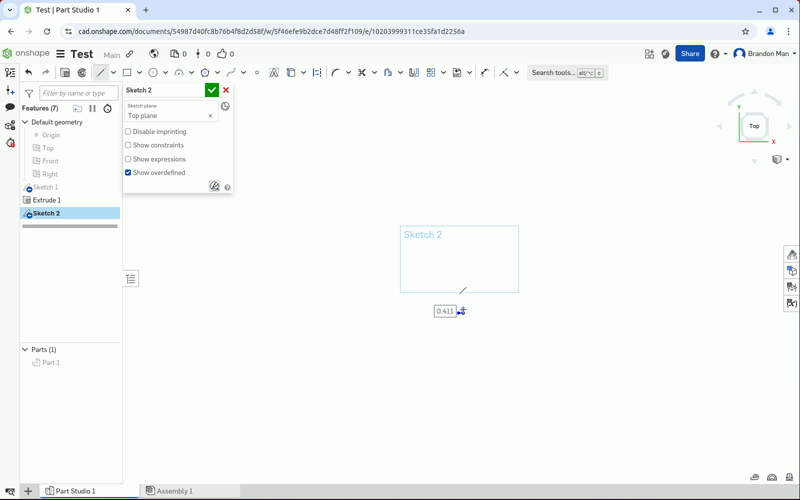
scroll(-6)
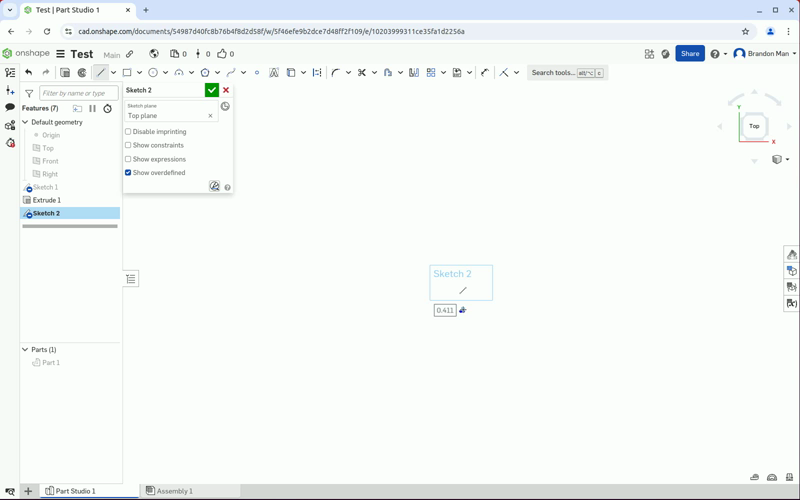
key_up(shift)
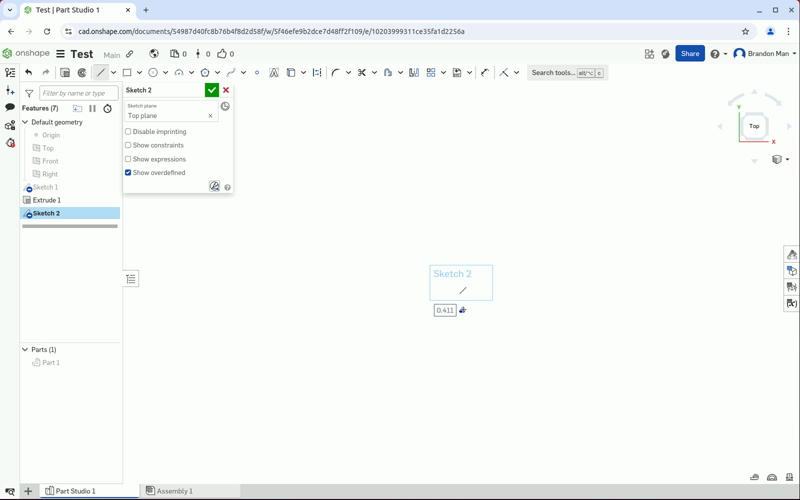
key_down(shift)
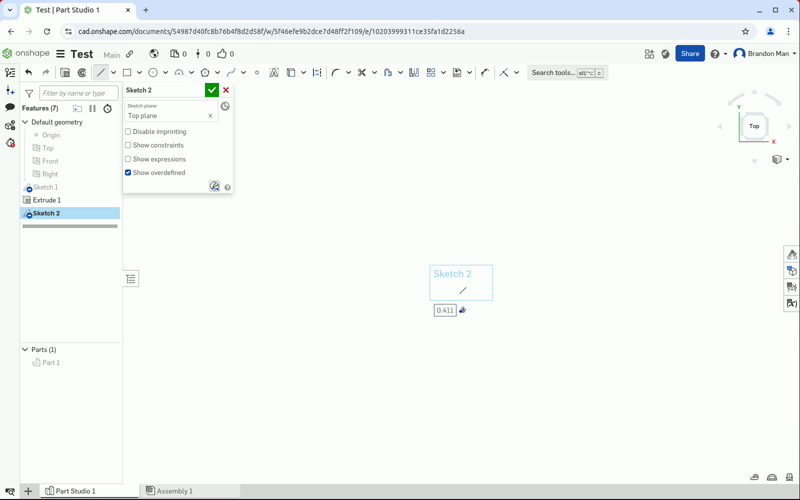
mouse_move(493, 309)
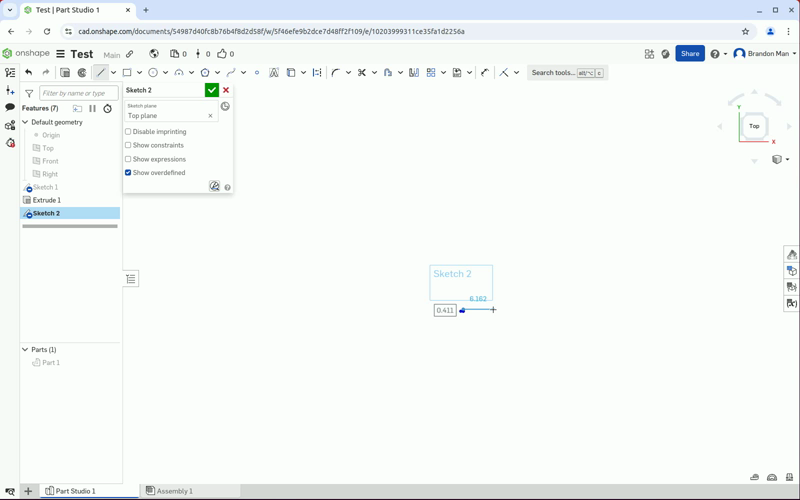
mouse_move(460, 309)
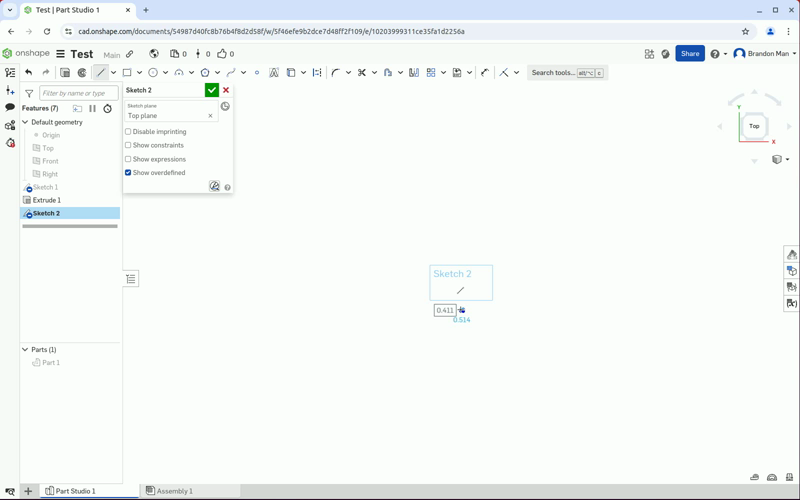
scroll(6)
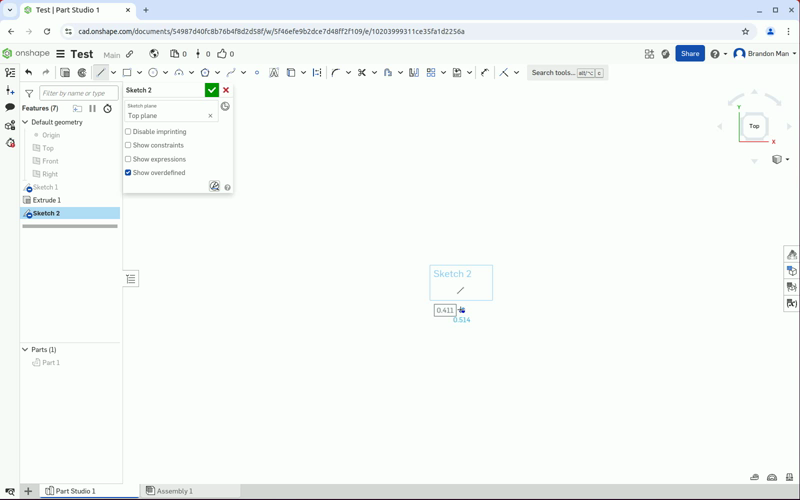
scroll(6)
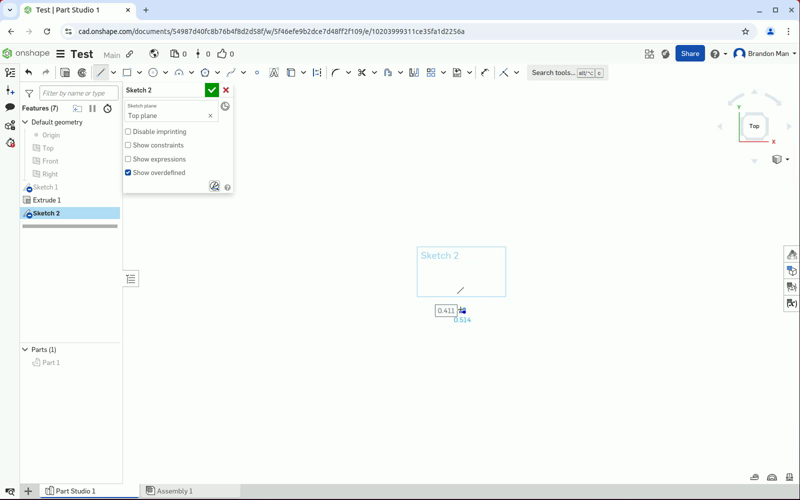
scroll(6)
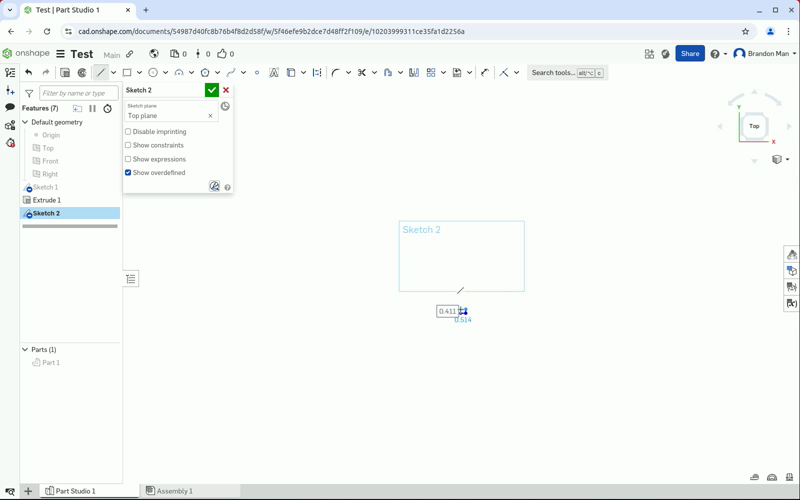
scroll(6)
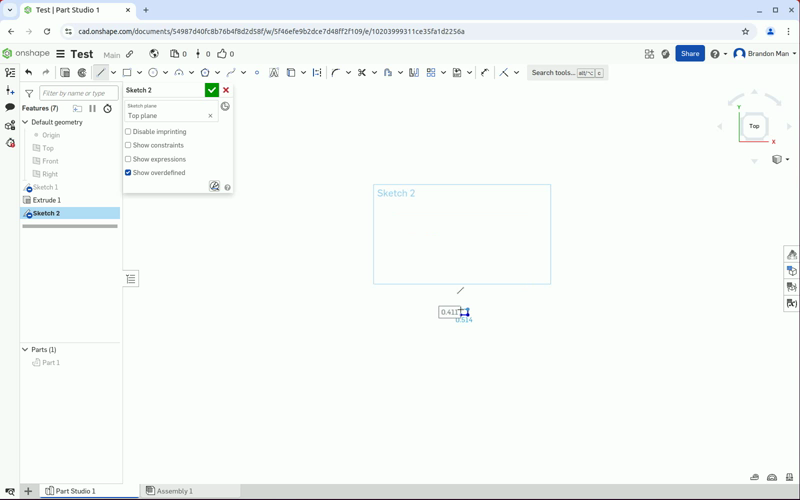
scroll(6)
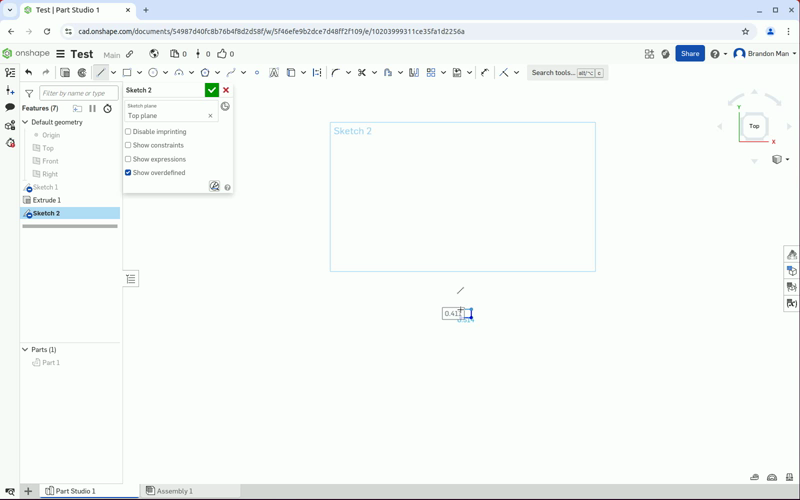
scroll(6)
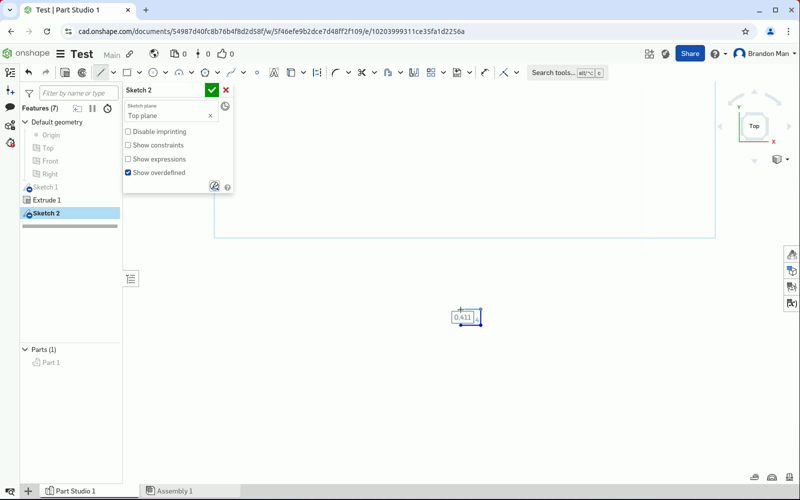
scroll(6)
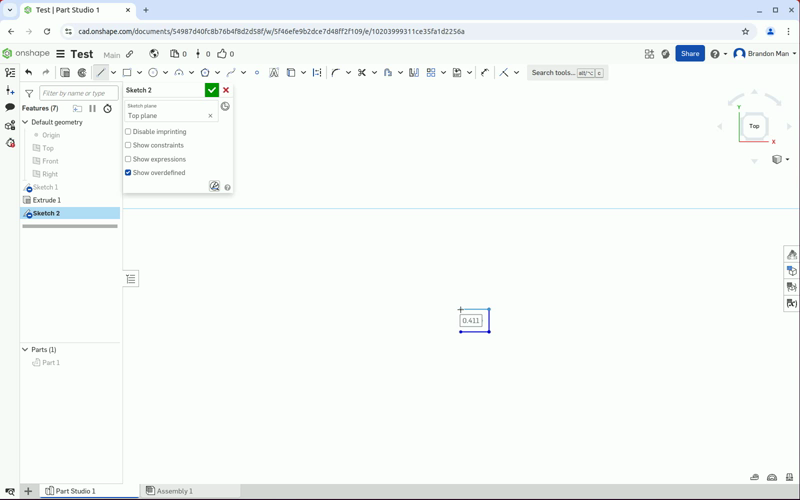
click(460, 309)
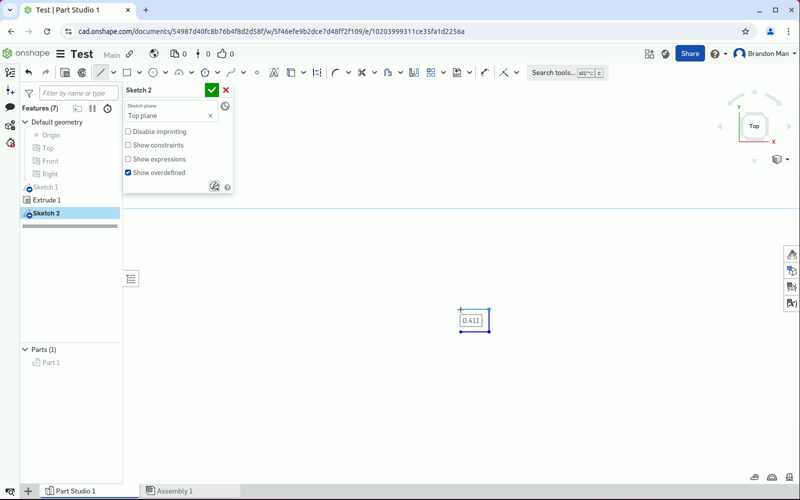
scroll(-6)
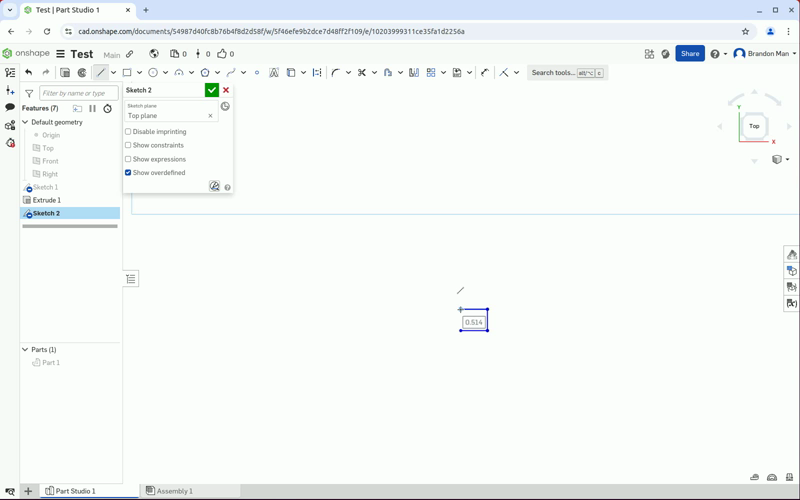
scroll(-6)
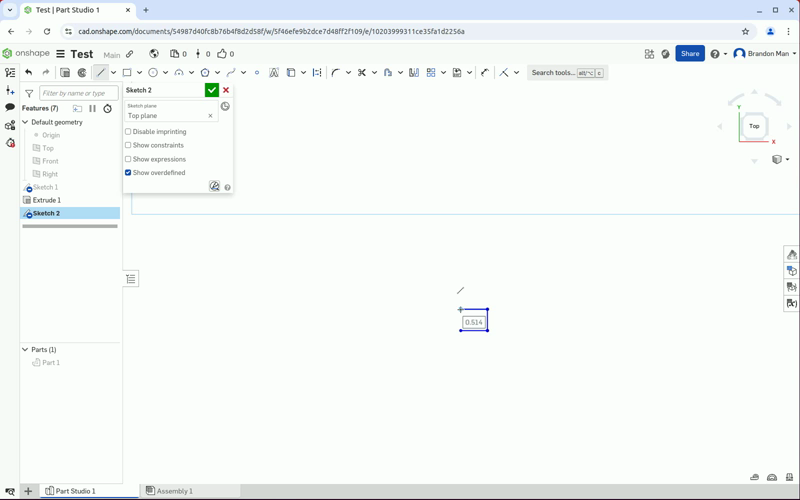
scroll(-6)
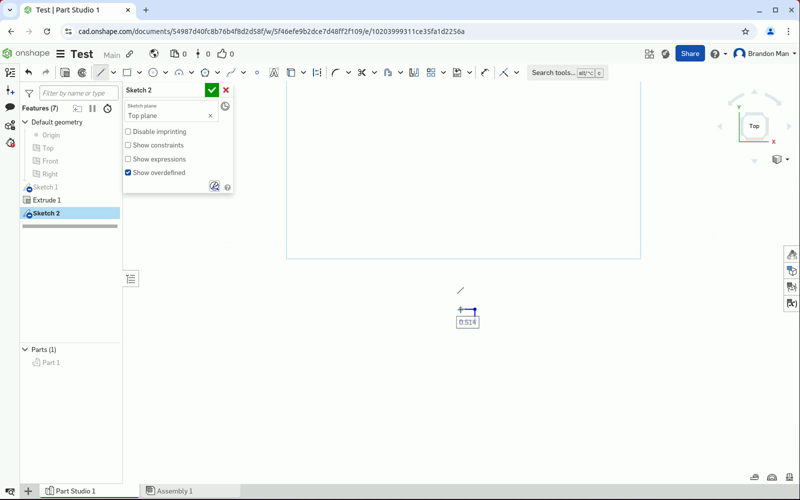
scroll(-6)
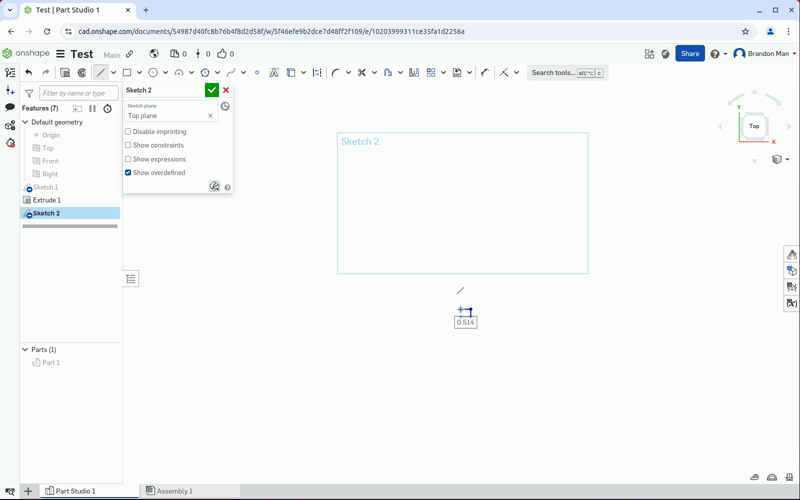
scroll(-6)
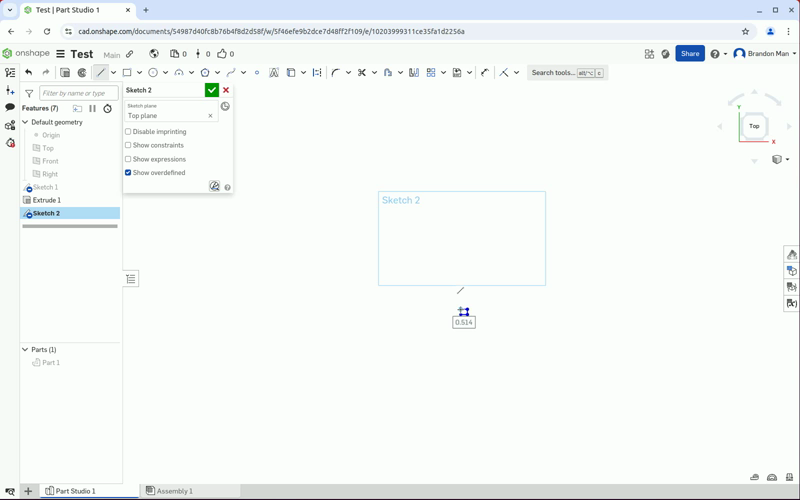
scroll(-6)
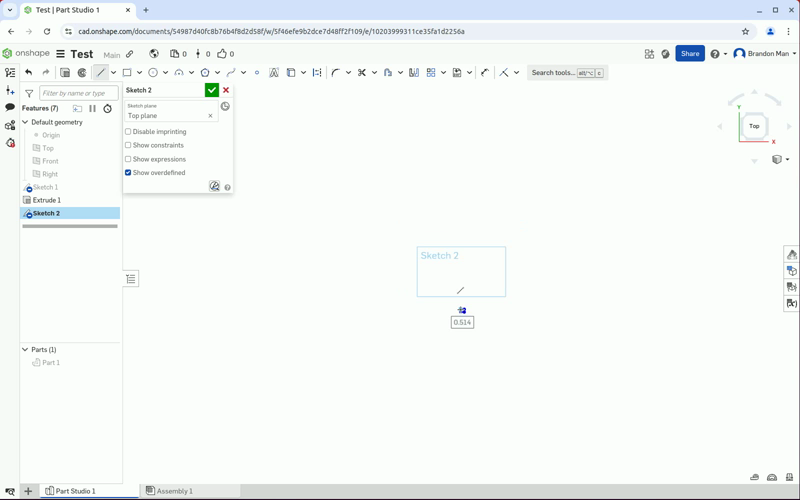
scroll(-6)
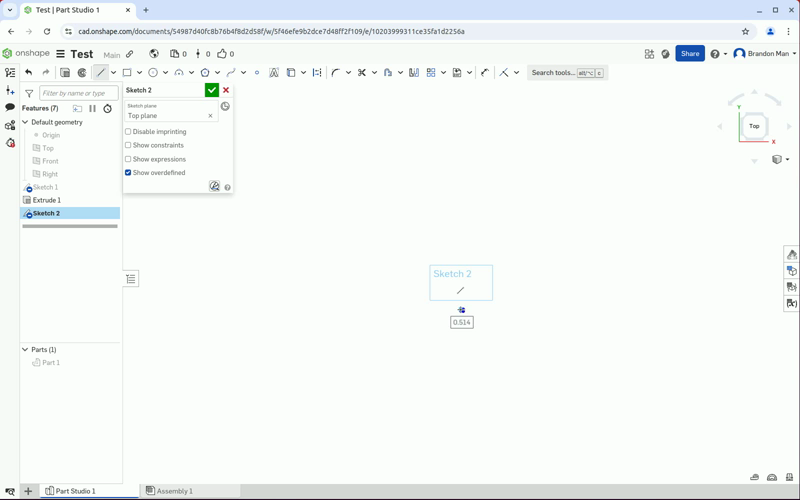
key_up(shift)
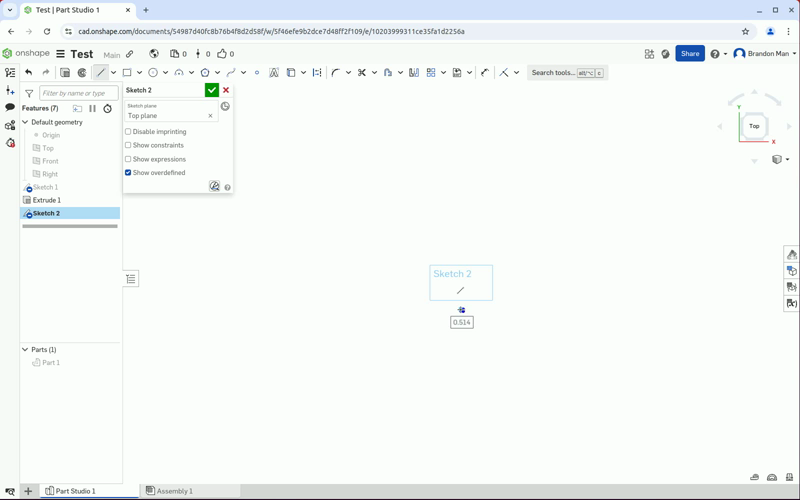
mouse_move(490, 309)
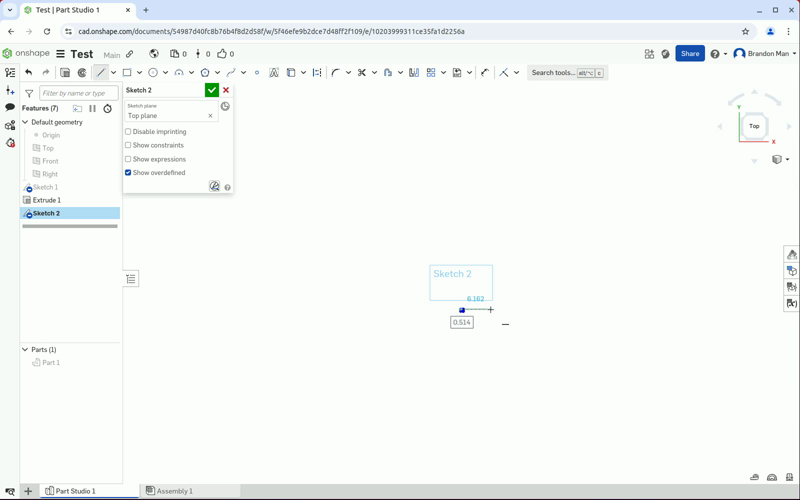
key_down(shift)
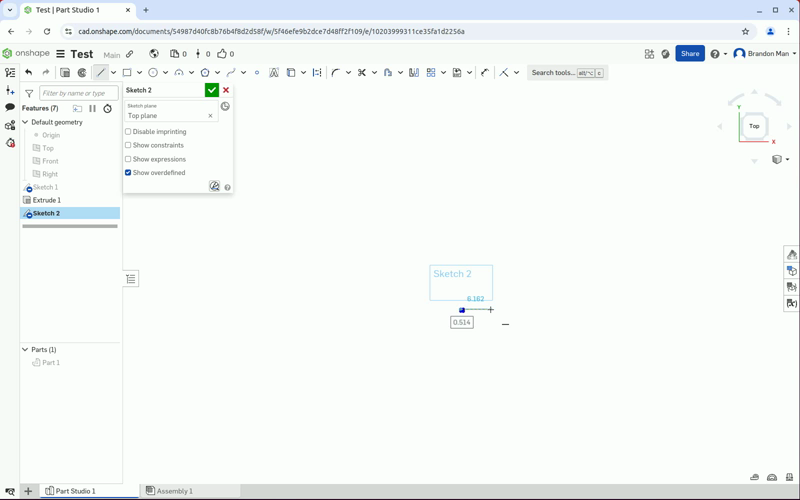
mouse_move(460, 311)
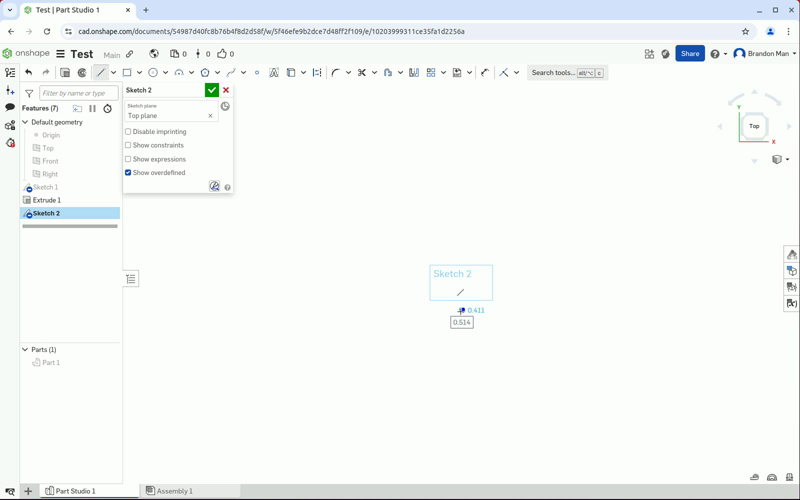
scroll(6)
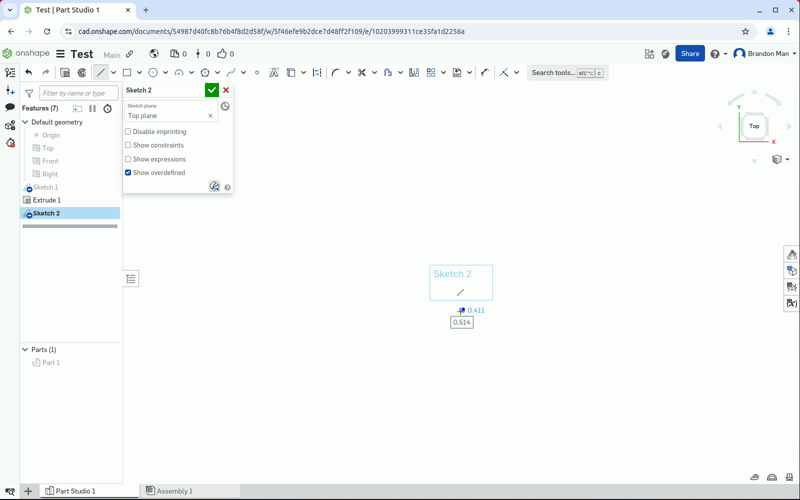
scroll(6)
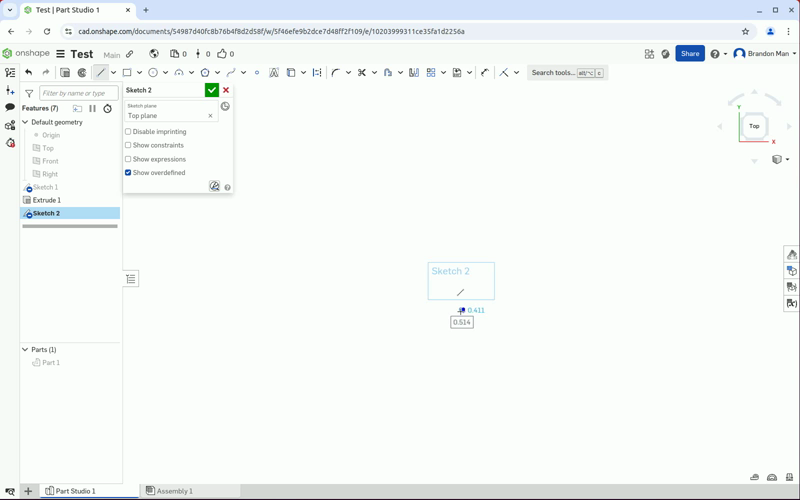
scroll(6)
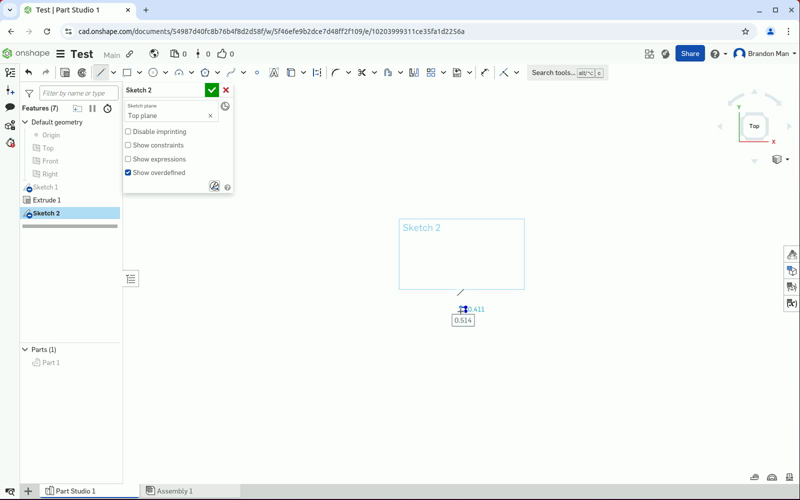
scroll(6)
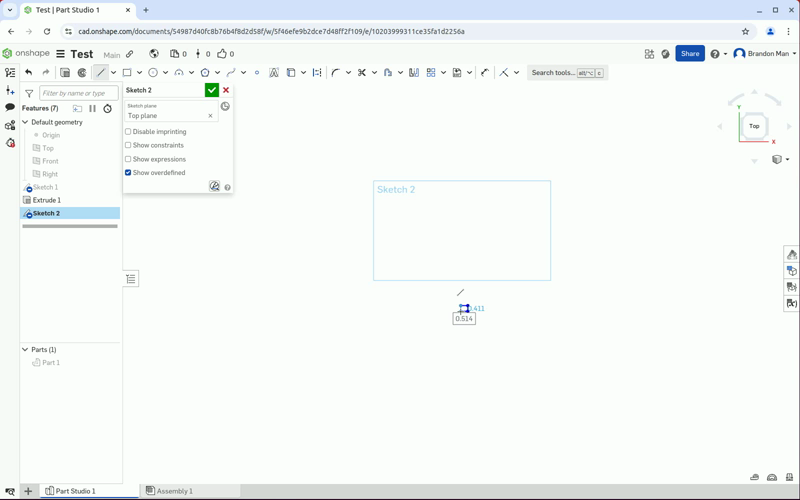
scroll(6)
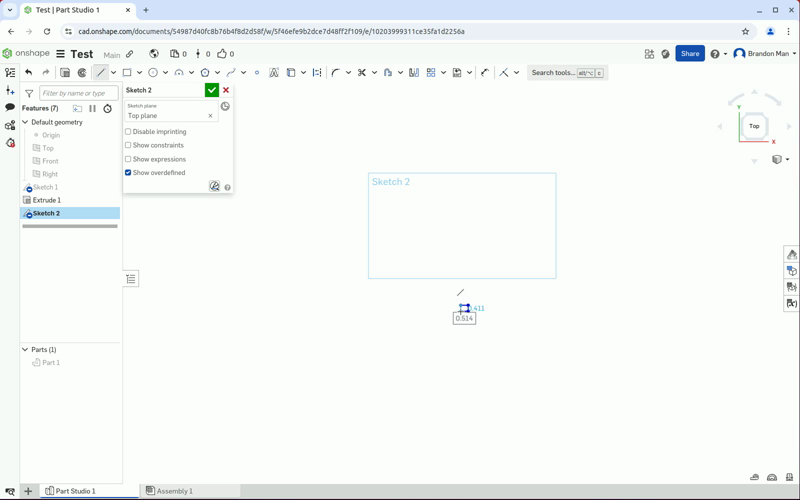
scroll(6)
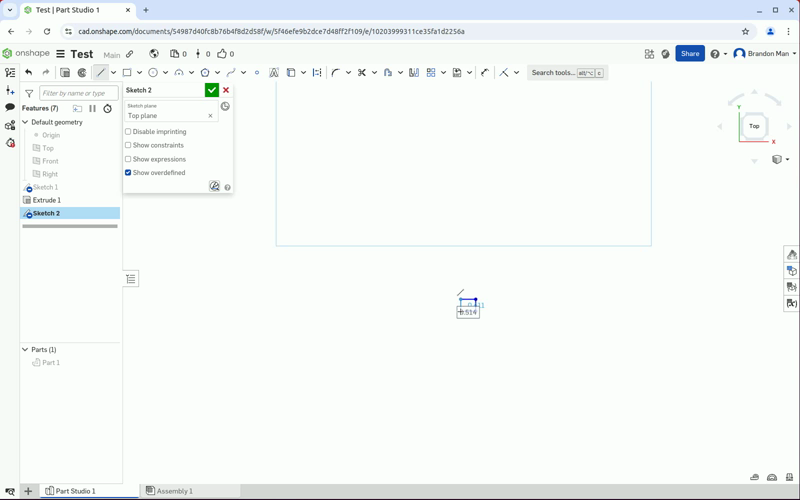
scroll(6)
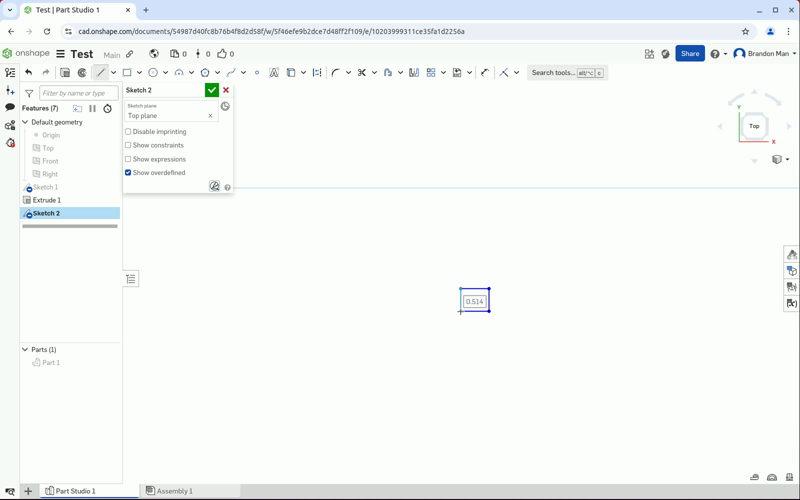
key_up(shift)
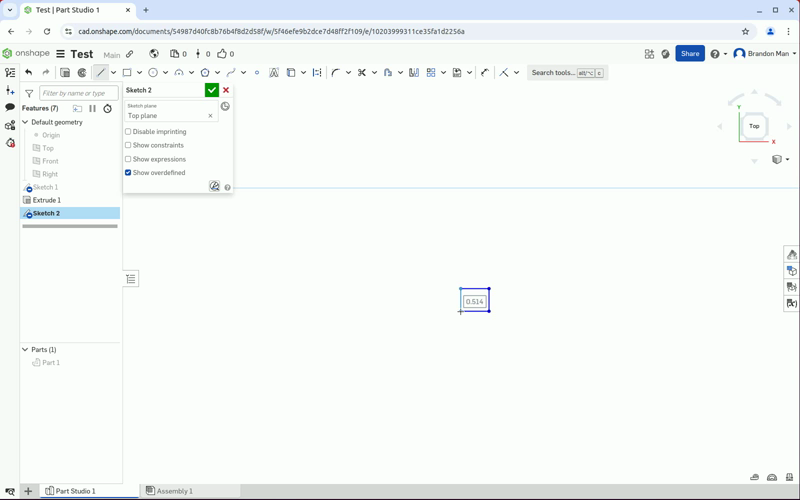
click(460, 311)
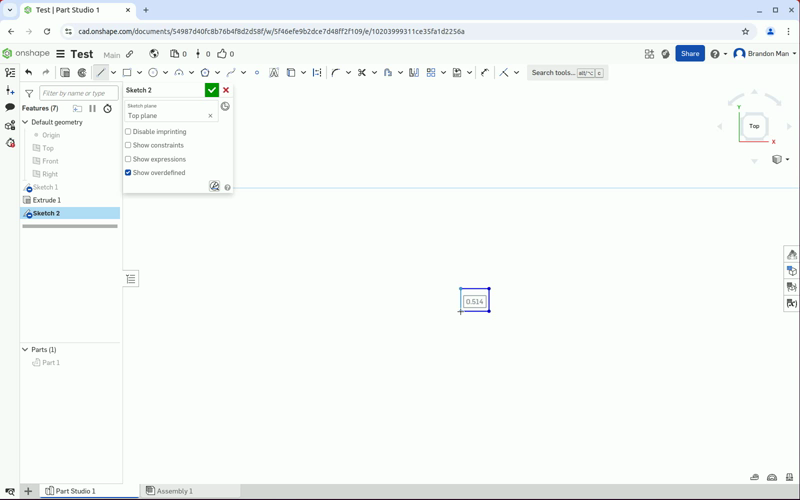
scroll(-6)
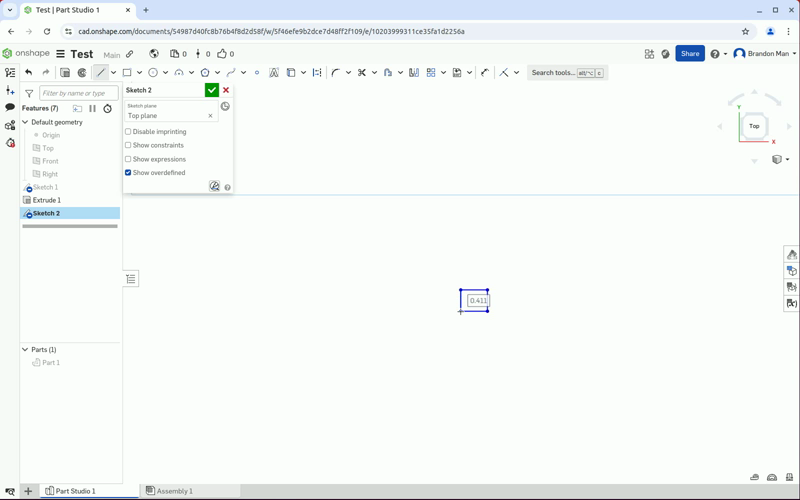
scroll(-6)
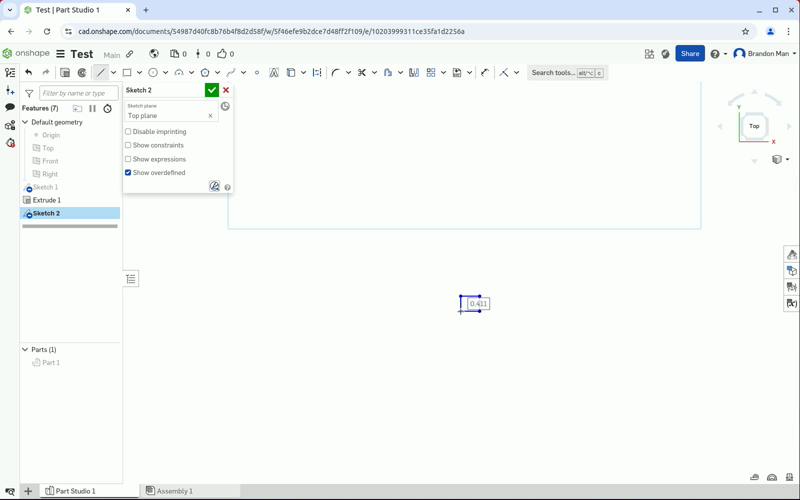
scroll(-6)
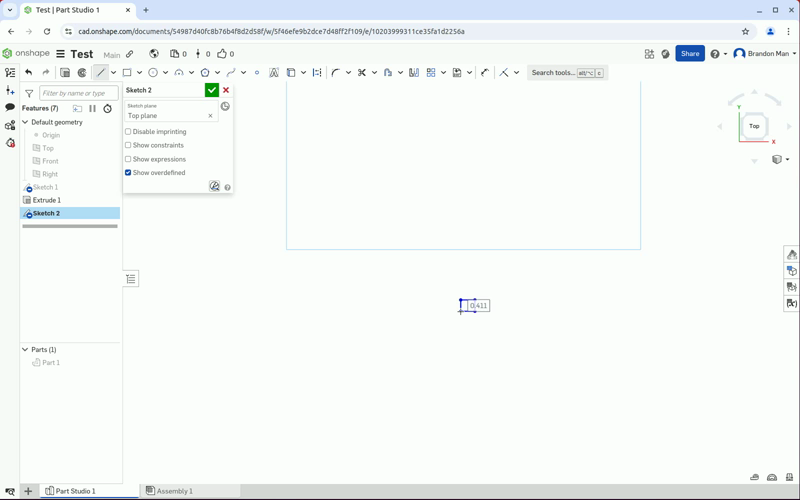
scroll(-6)
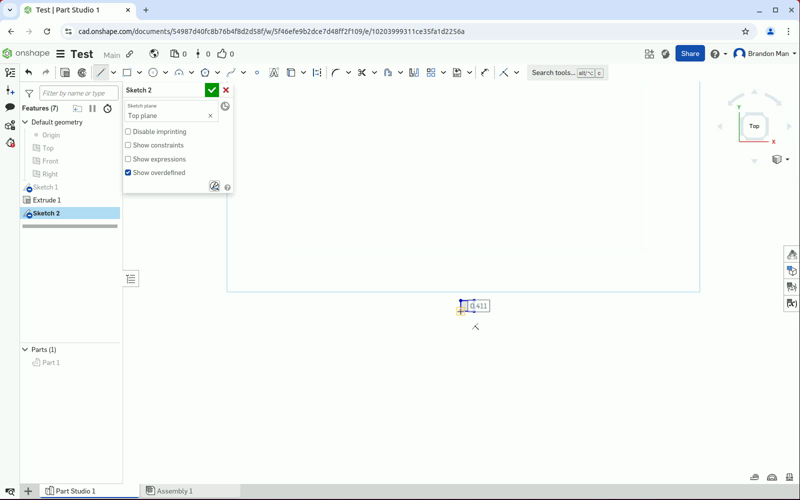
scroll(-6)
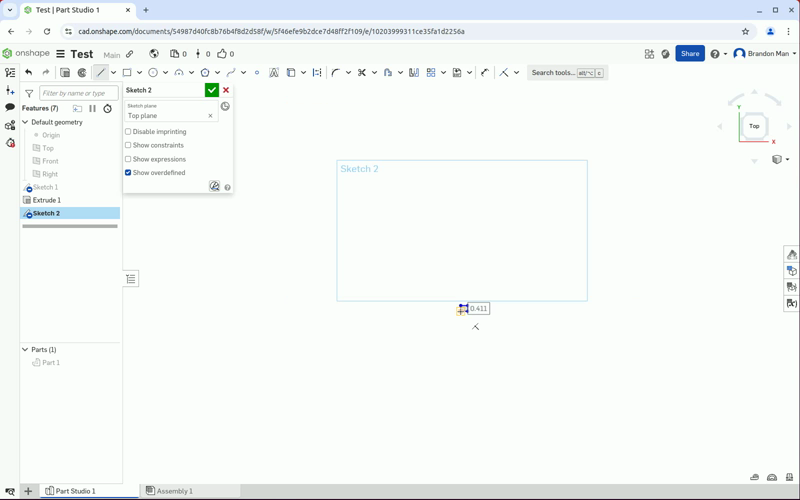
scroll(-6)
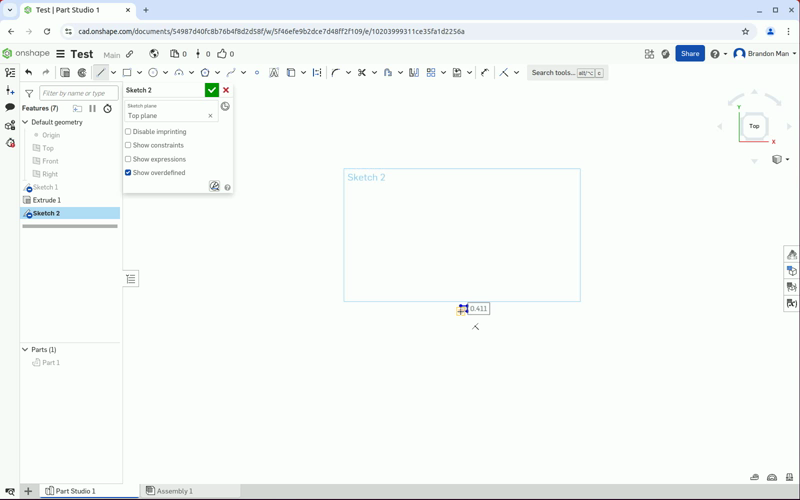
scroll(-6)
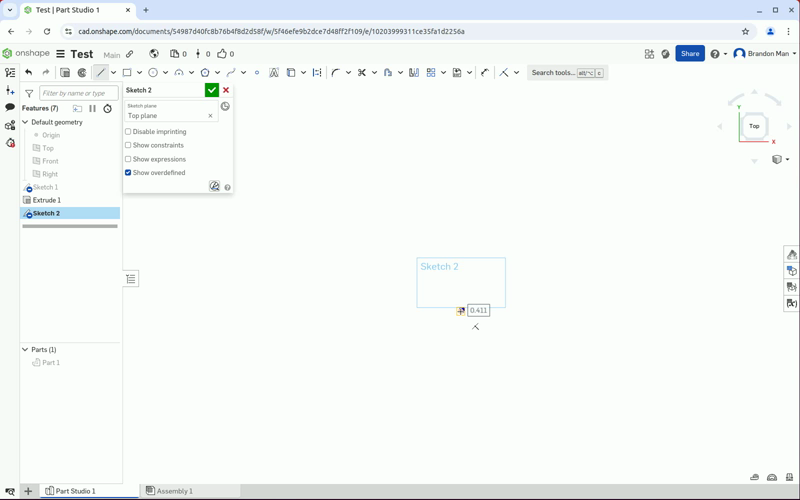
key(esc)
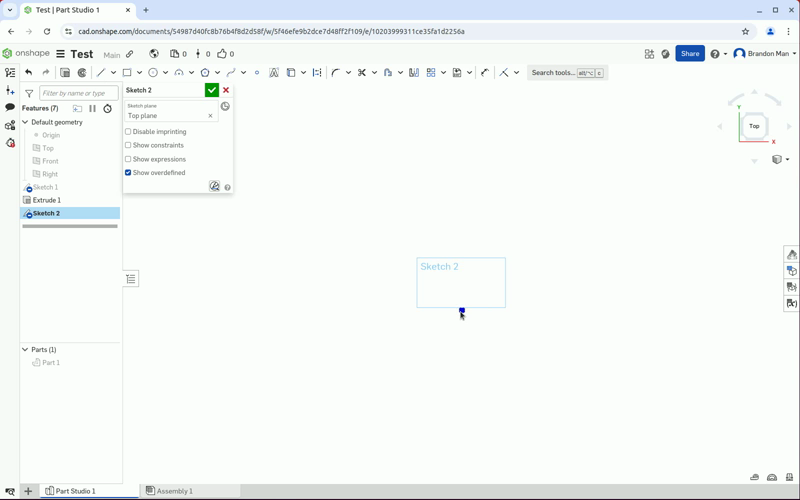
mouse_move(462, 309)
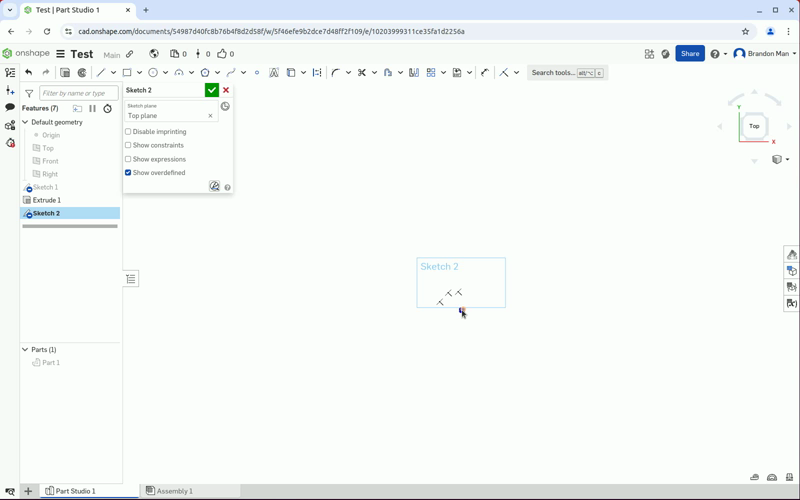
scroll(6)
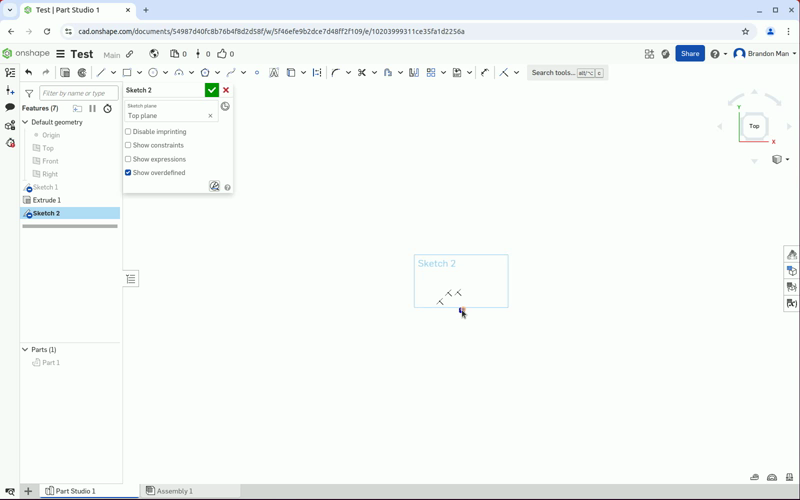
scroll(6)
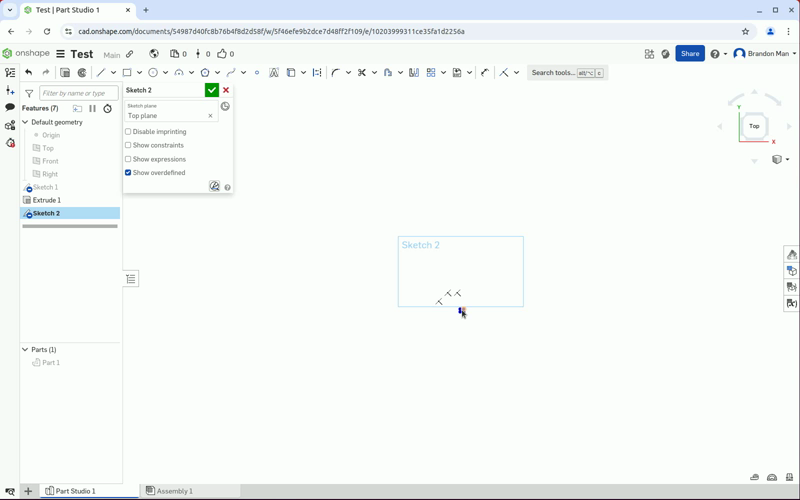
scroll(6)
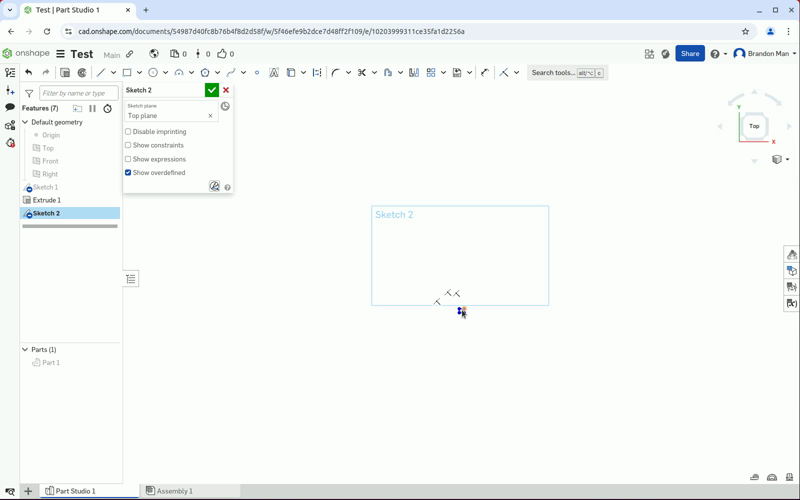
scroll(6)
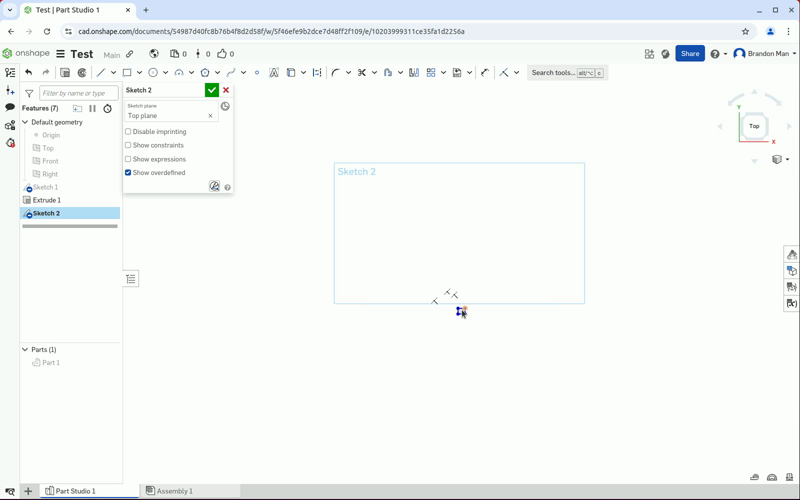
scroll(6)
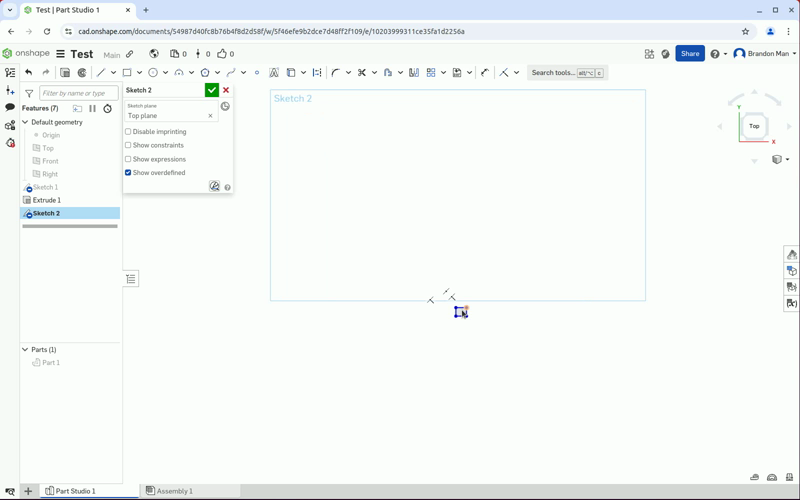
scroll(6)
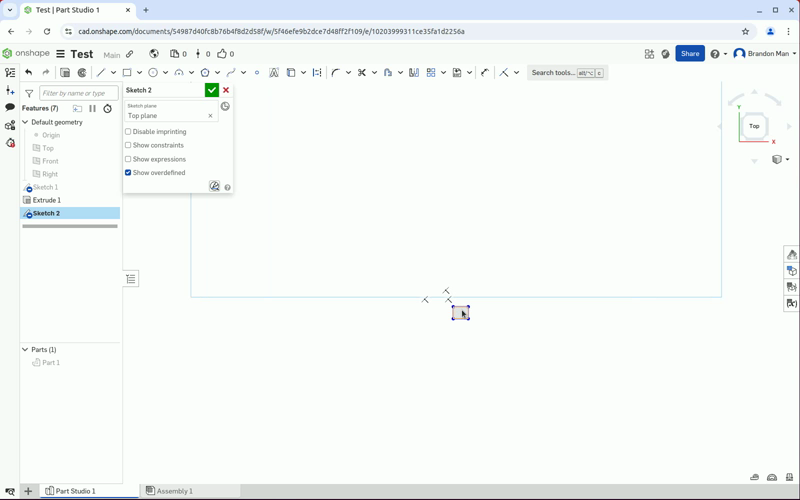
scroll(6)
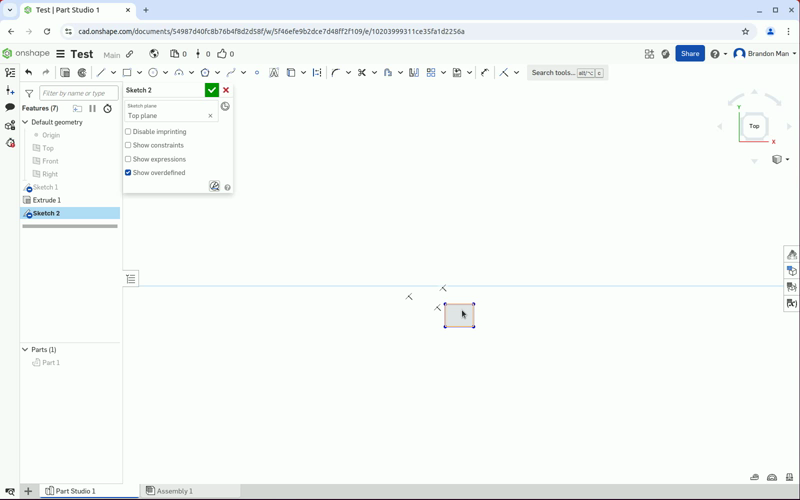
click(462, 309)
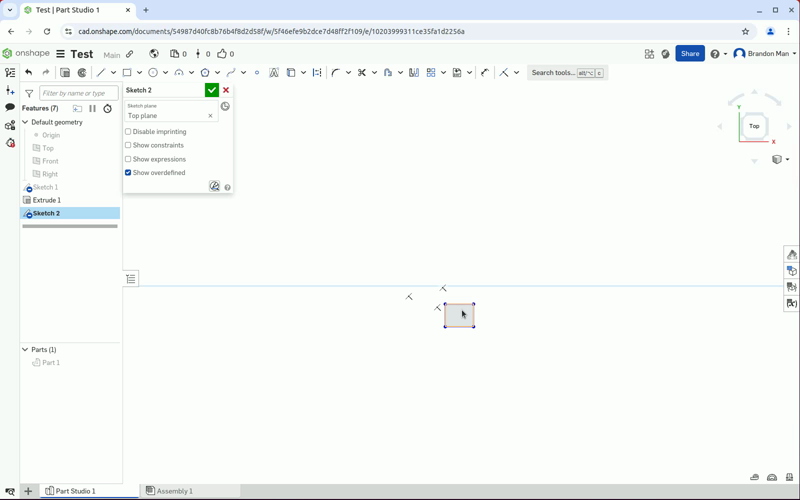
scroll(-6)
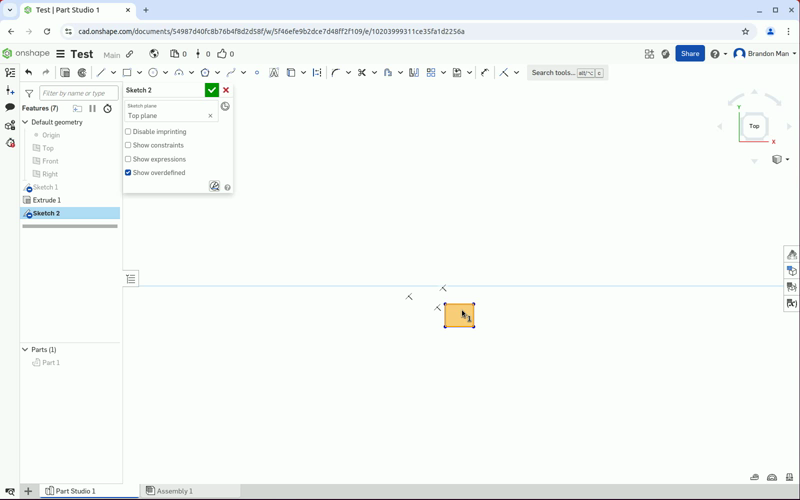
scroll(-6)
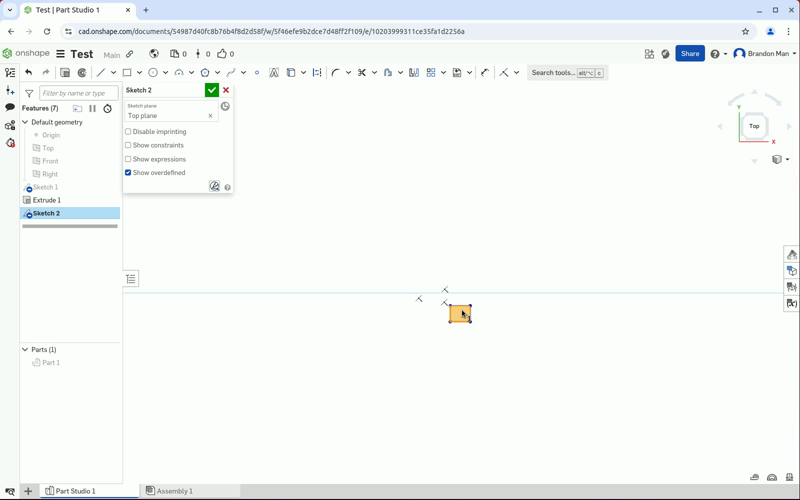
scroll(-6)
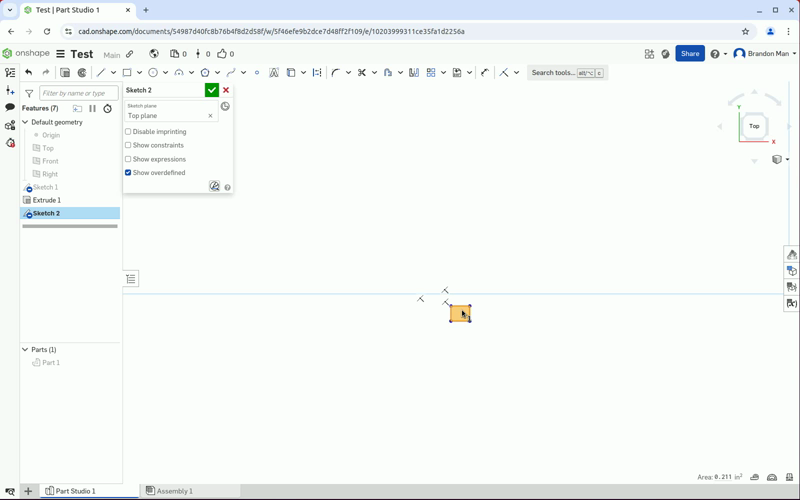
scroll(-6)
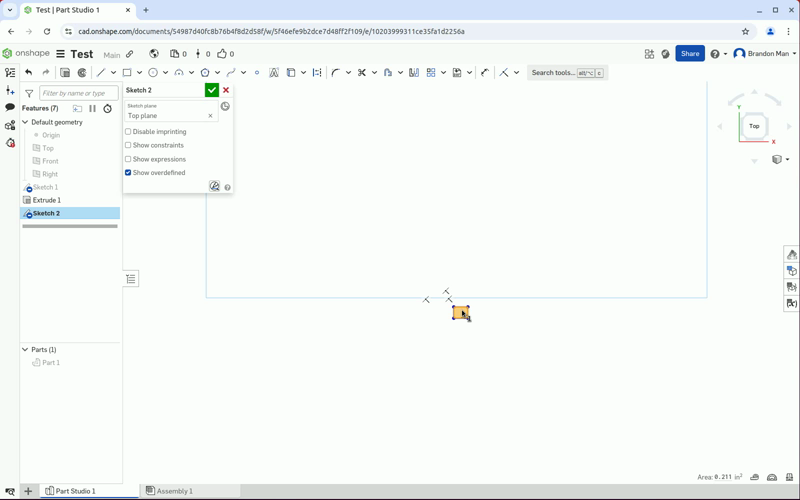
scroll(-6)
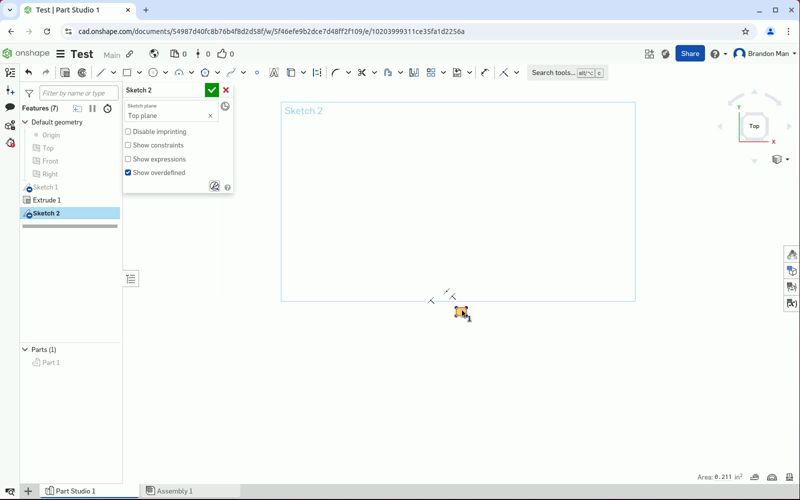
scroll(-6)
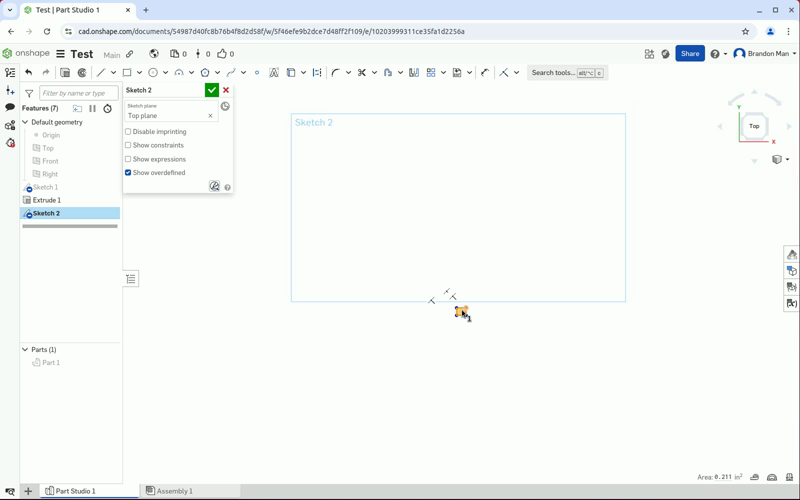
scroll(-6)
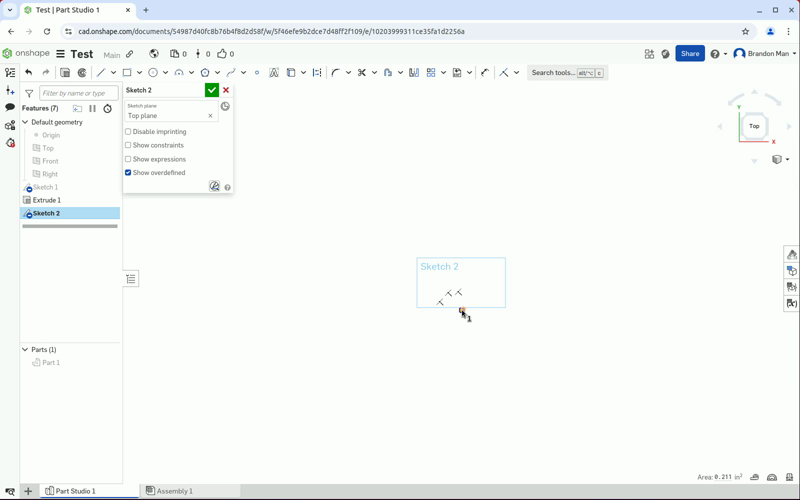
mouse_move(73, 352)
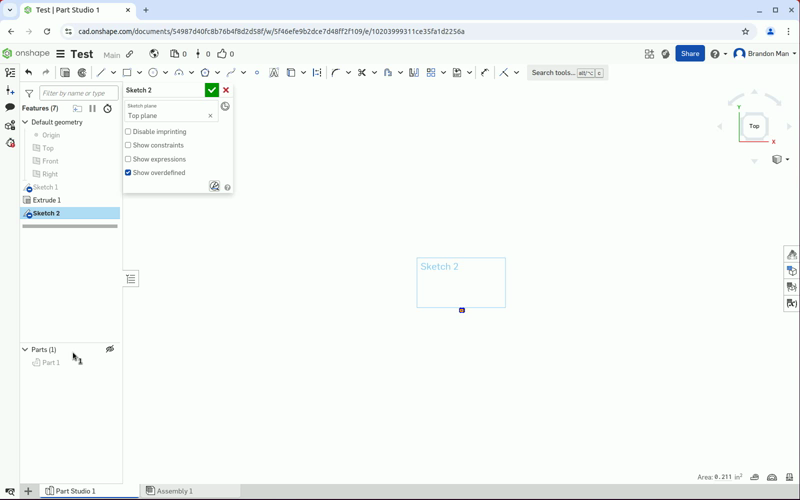
key(shift+y)
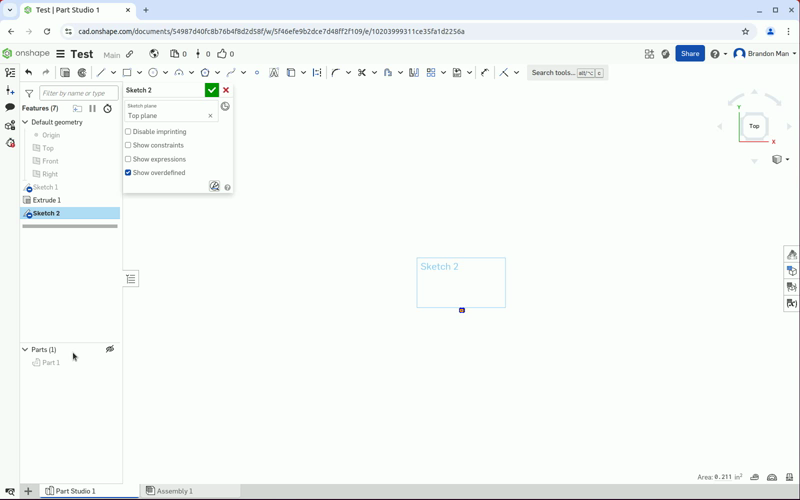
key(shift+e)
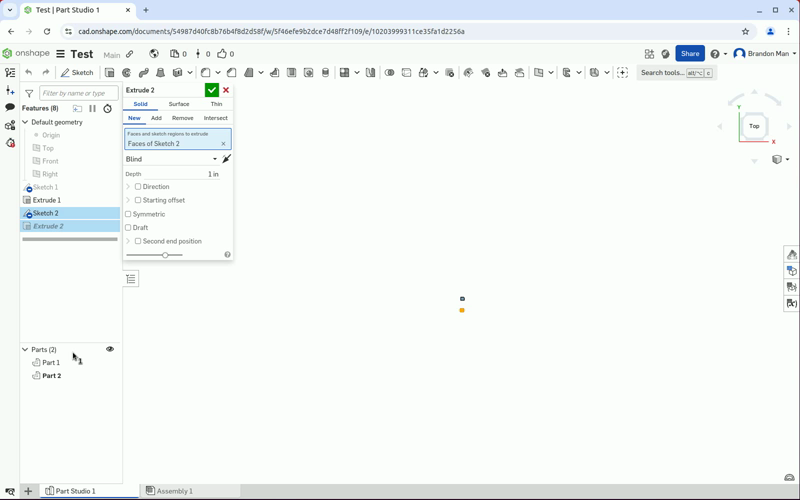
mouse_move(143, 106)
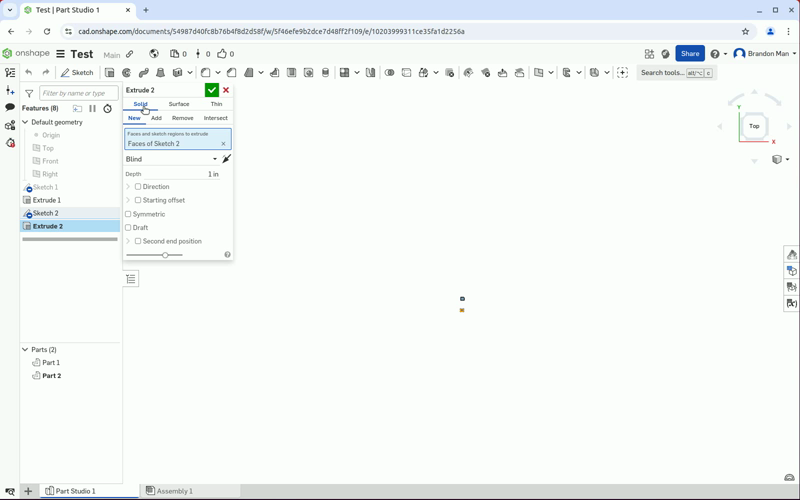
click(143, 106)
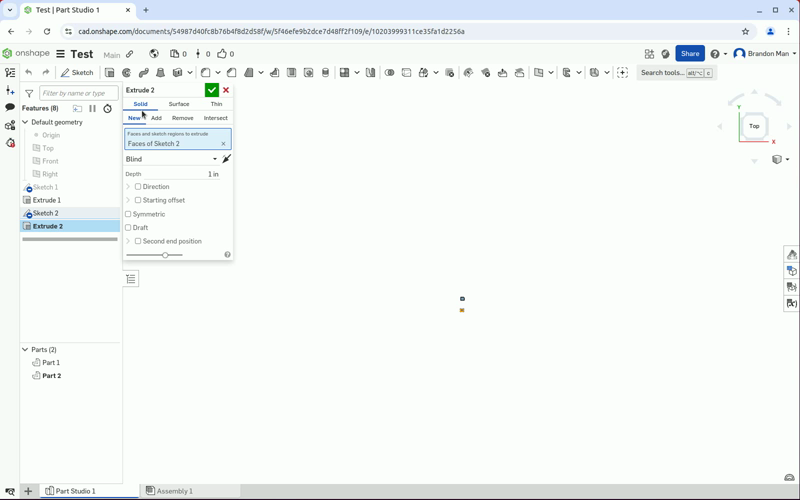
mouse_move(137, 120)
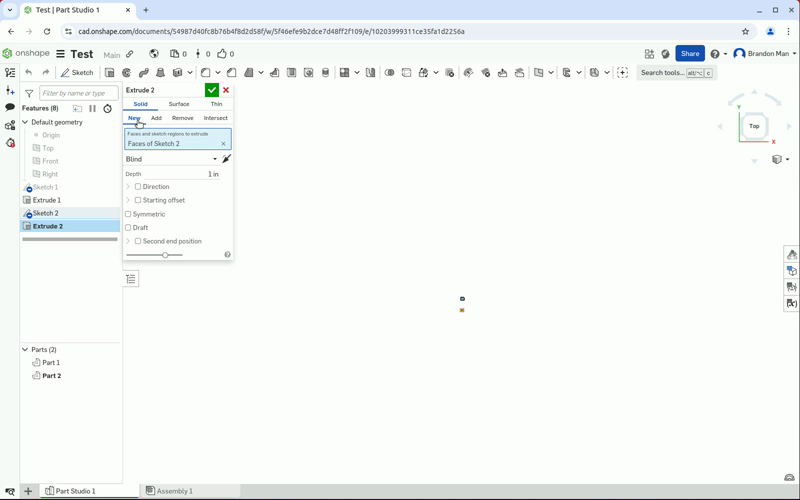
click(137, 120)
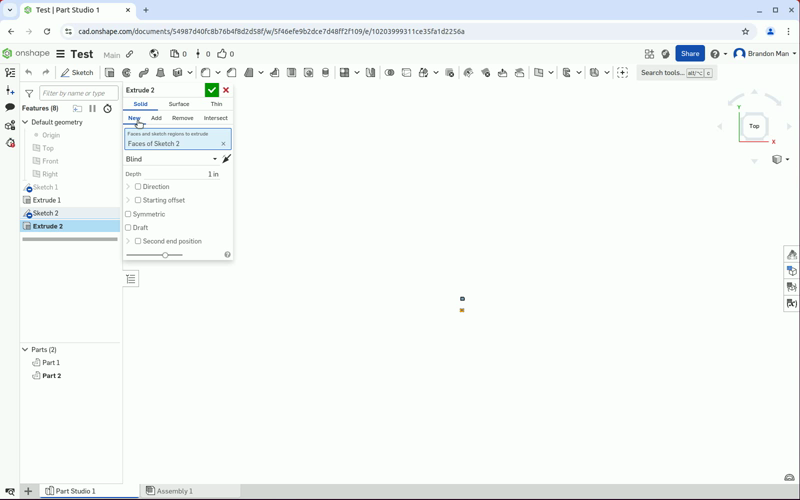
key(tab, 4)
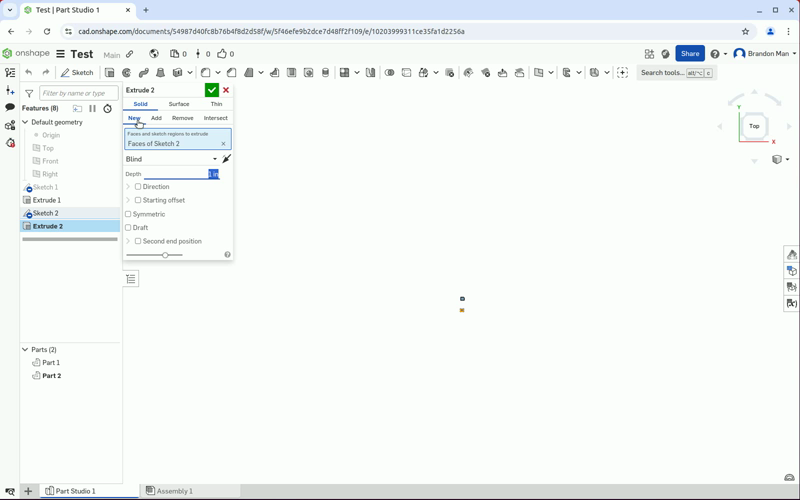
text(2.648)
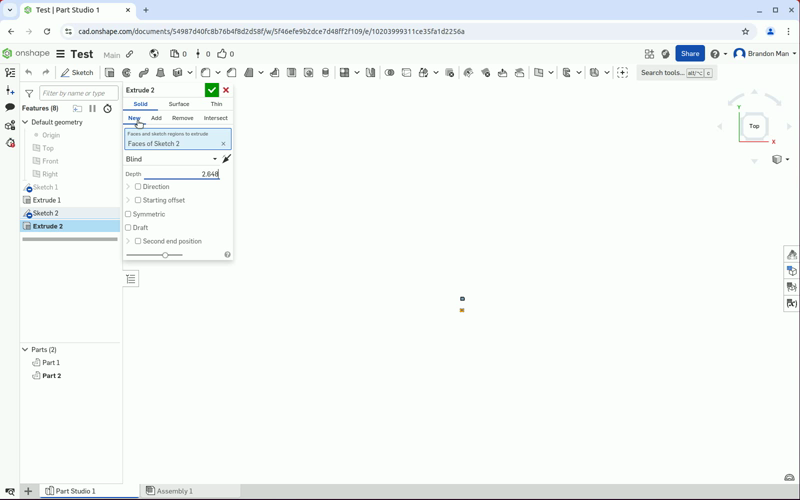
key(enter)
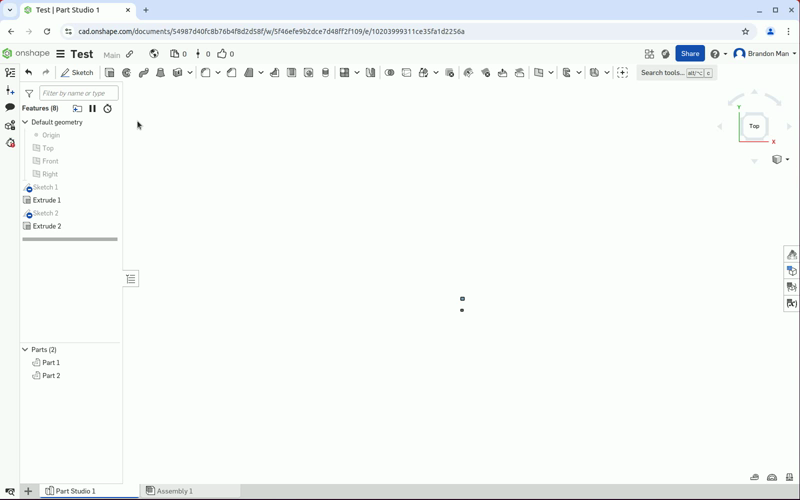
key(shift+h)
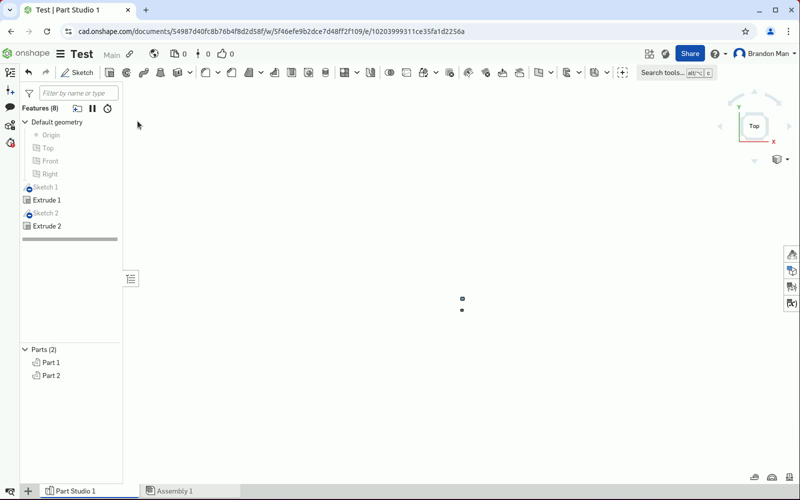
key(shift+h)
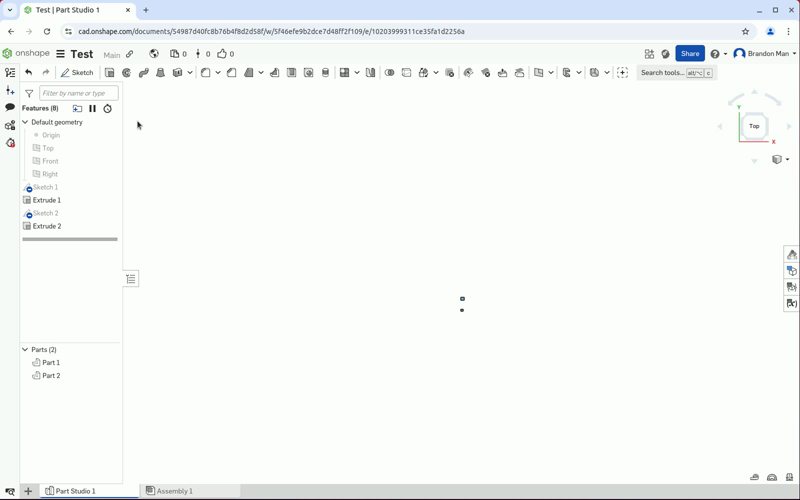
mouse_move(73, 189)
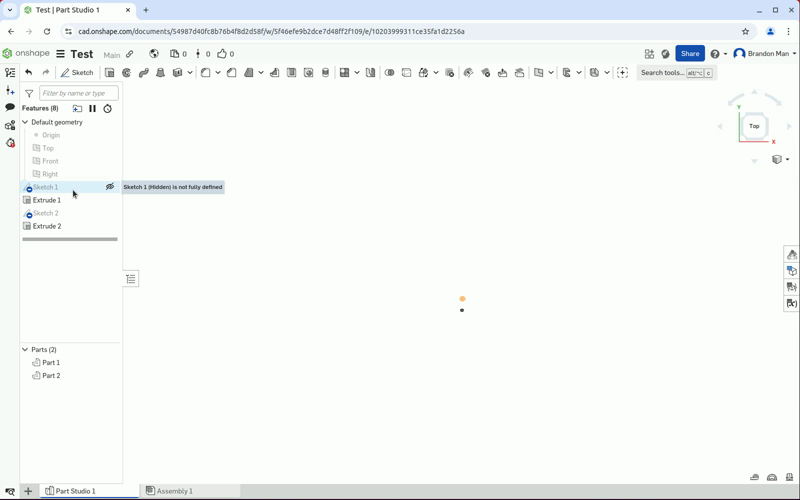
click(73, 189)
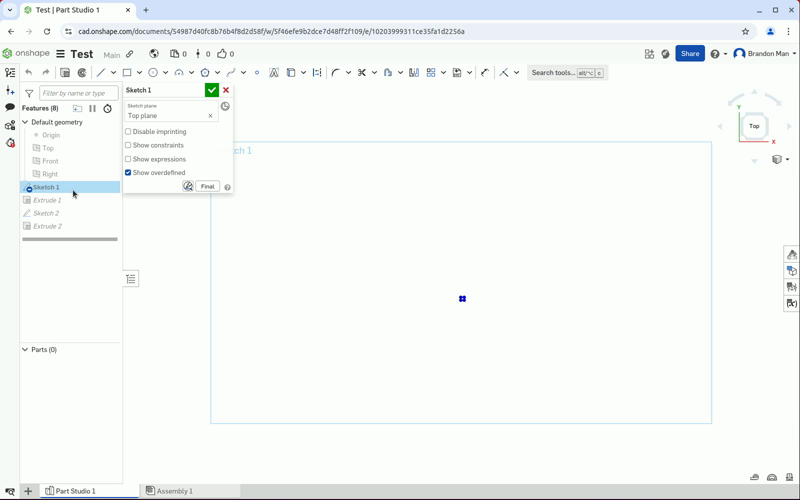
mouse_move(229, 92)
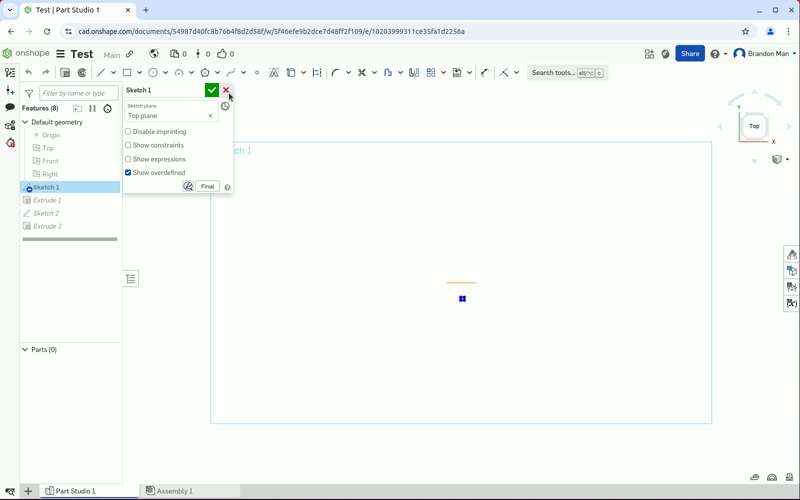
click(229, 92)
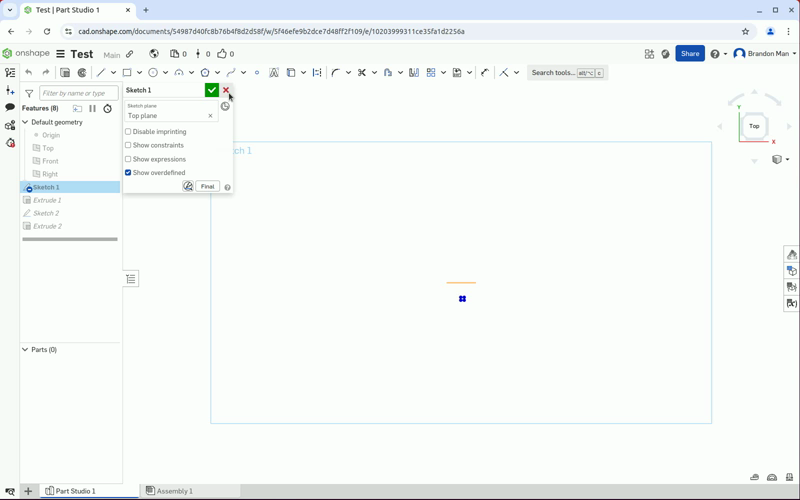
key(shift+s)
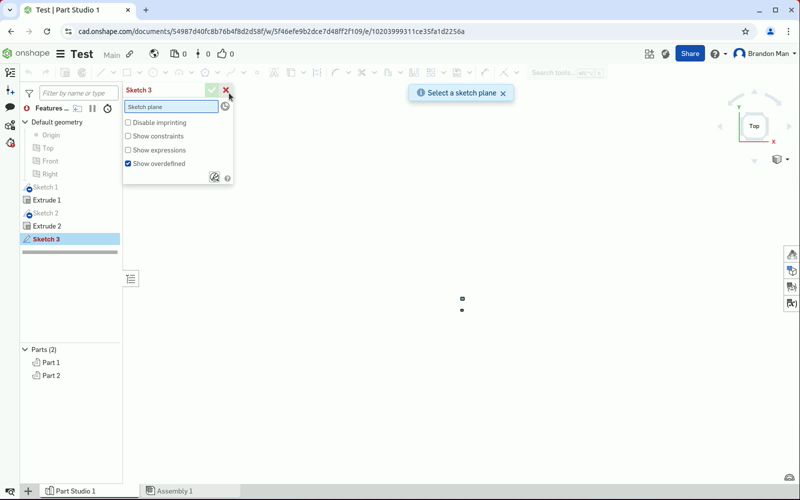
mouse_move(73, 150)
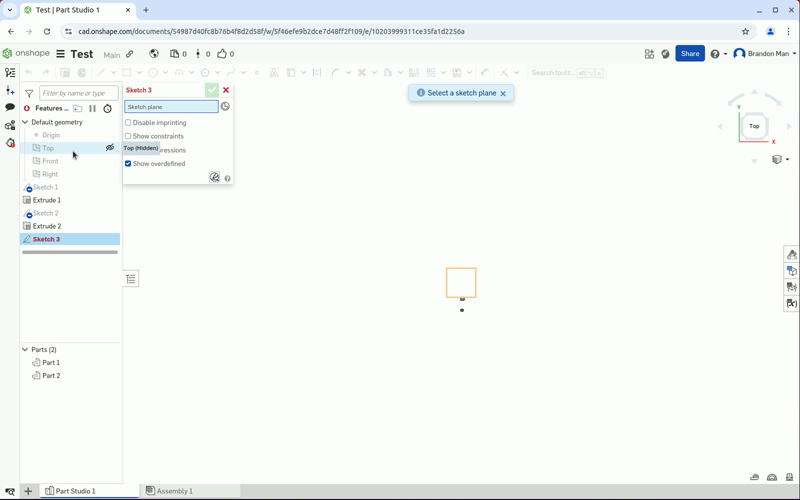
click(73, 150)
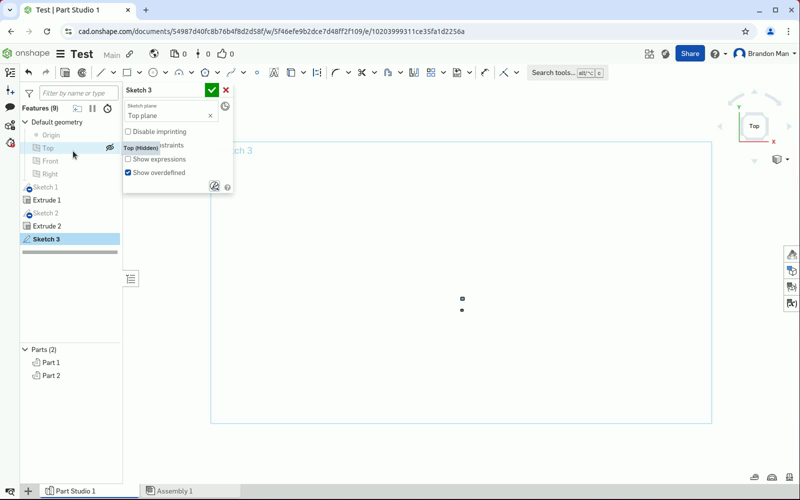
mouse_move(73, 352)
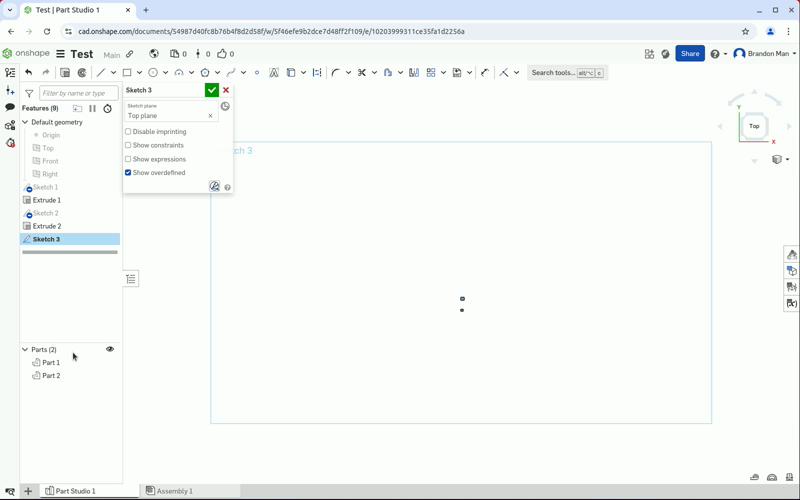
key(y)
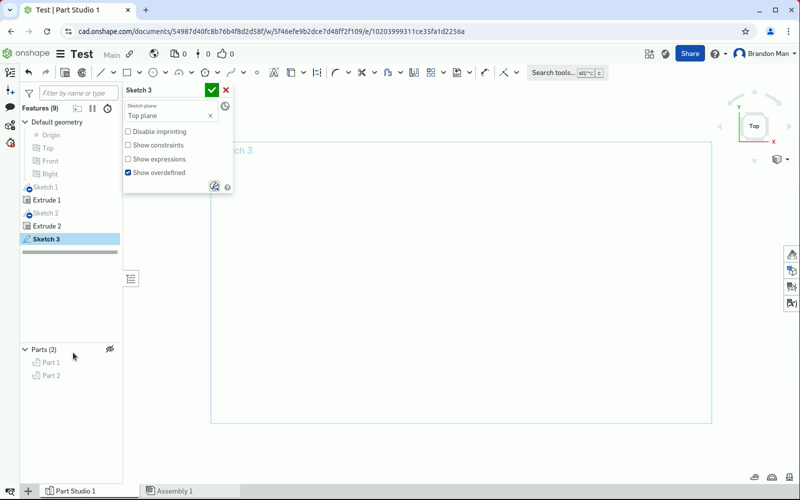
key(l)
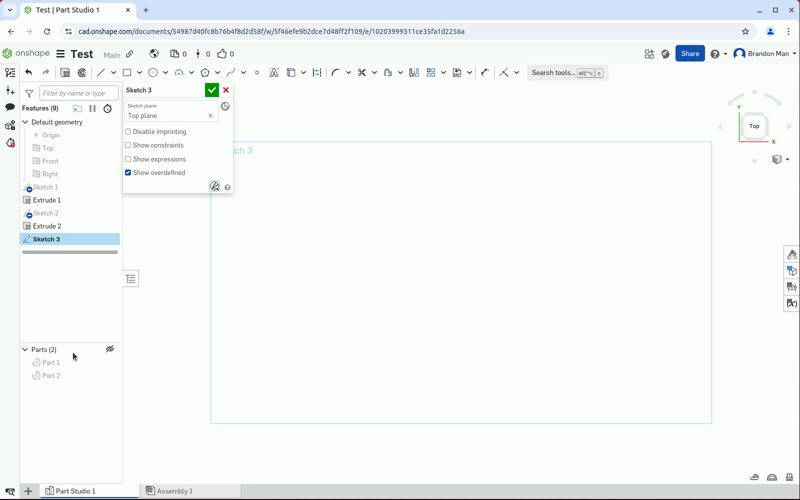
key_down(shift)
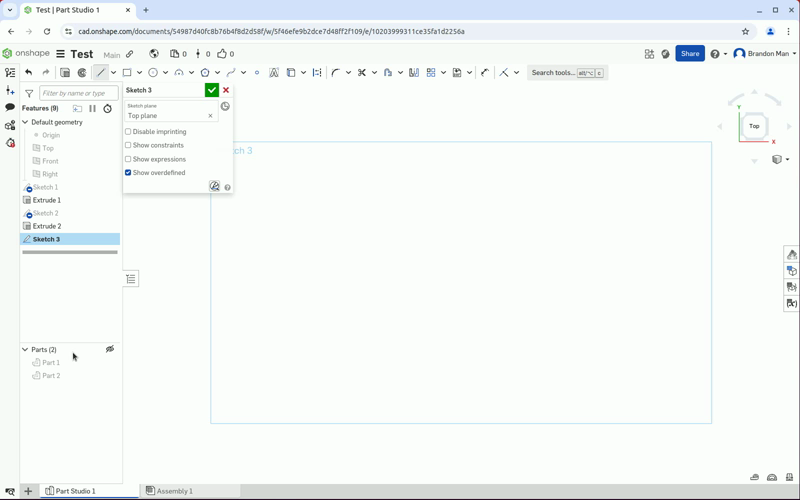
mouse_move(483, 311)
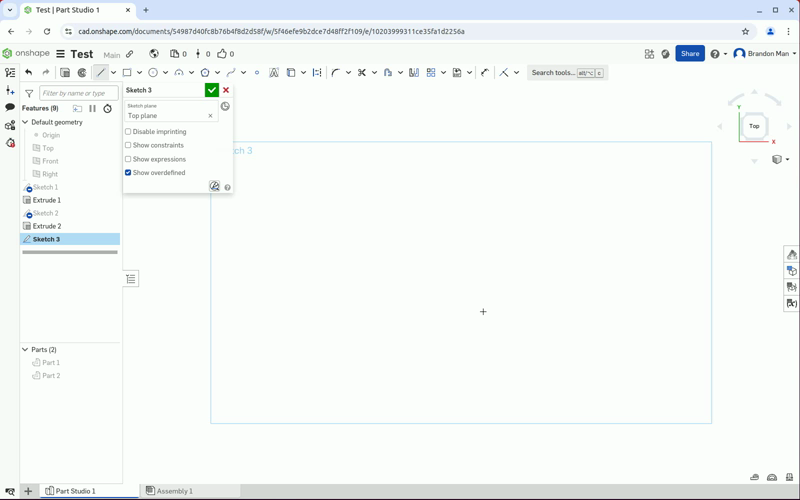
click(483, 311)
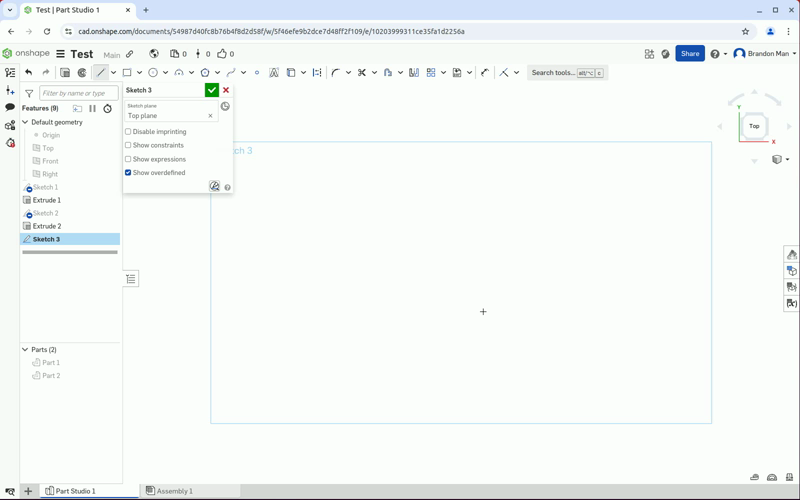
key_up(shift)
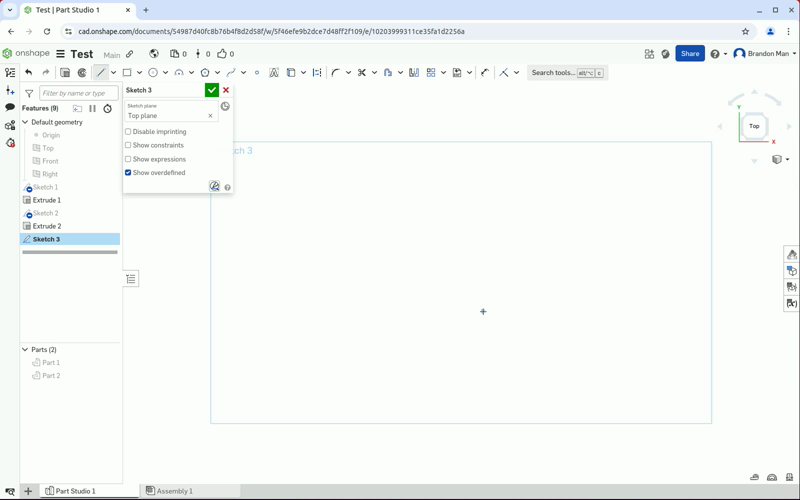
key_down(shift)
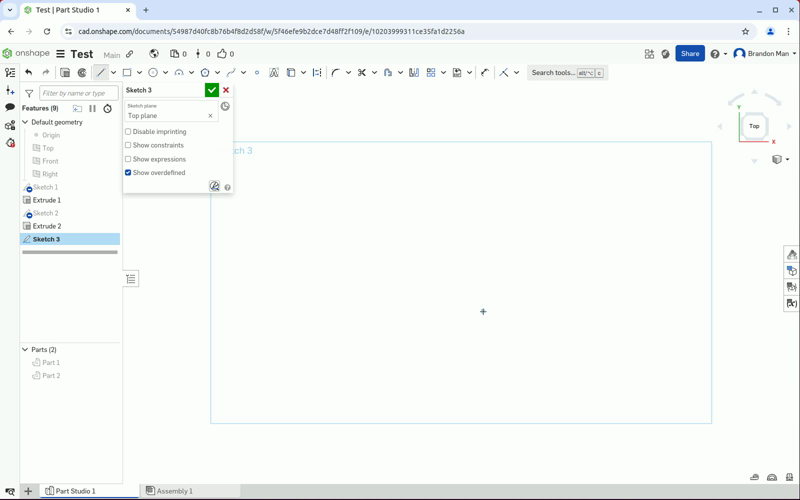
mouse_move(513, 311)
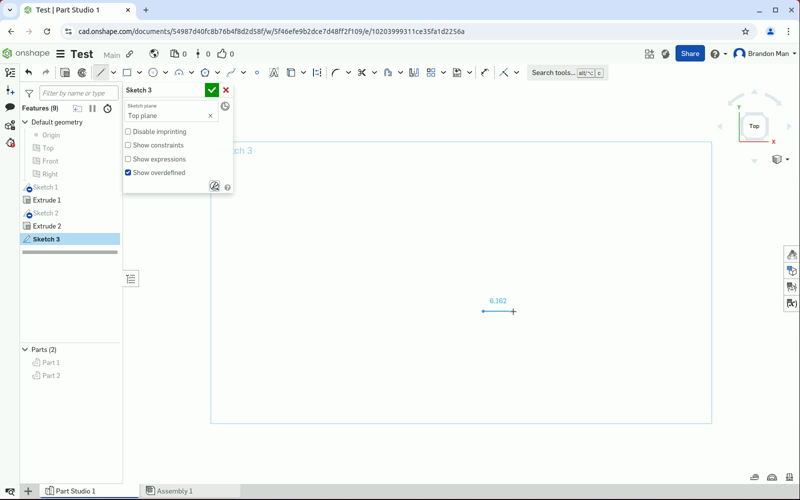
mouse_move(485, 311)
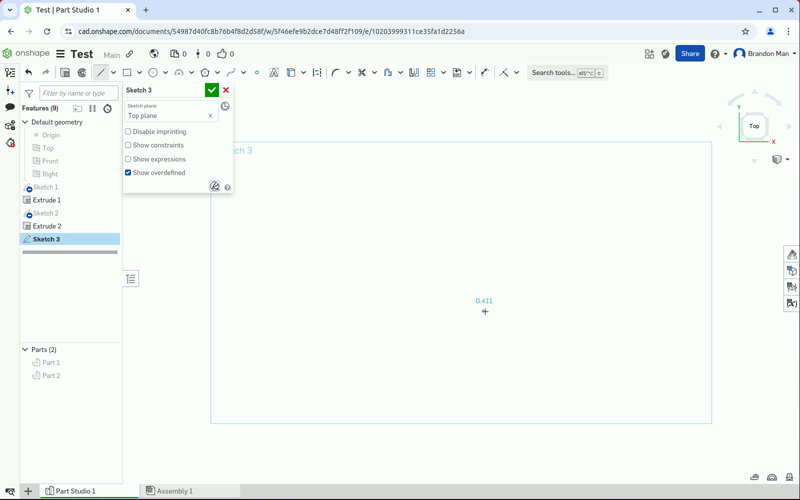
scroll(6)
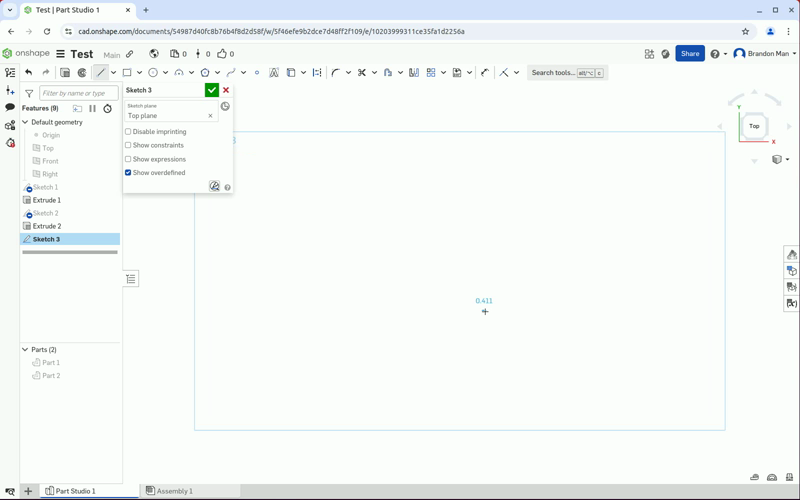
scroll(6)
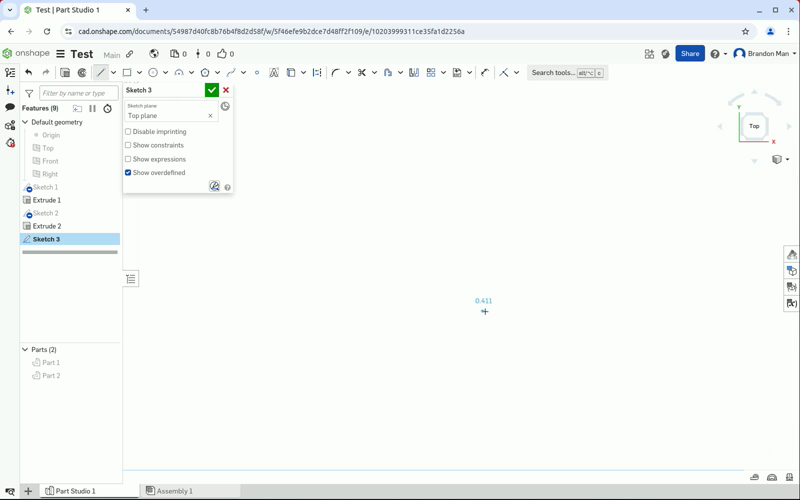
scroll(6)
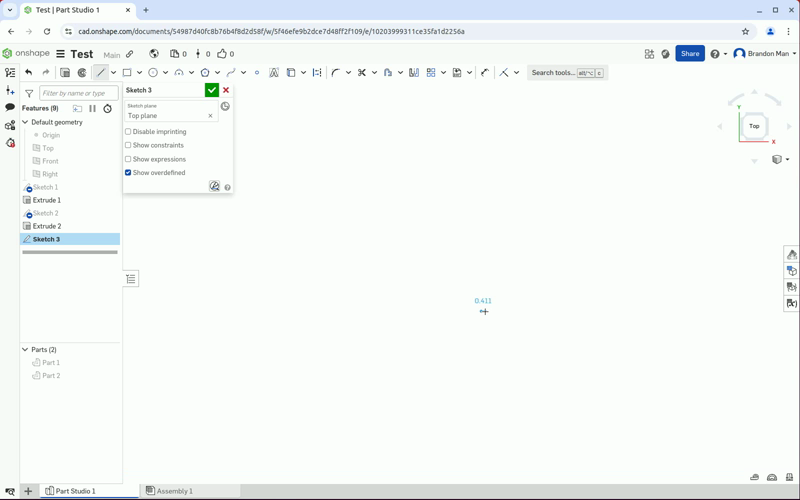
scroll(6)
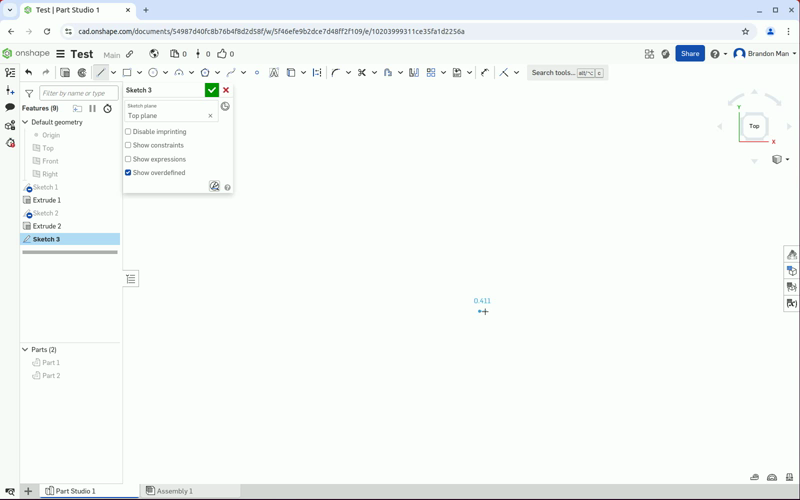
scroll(6)
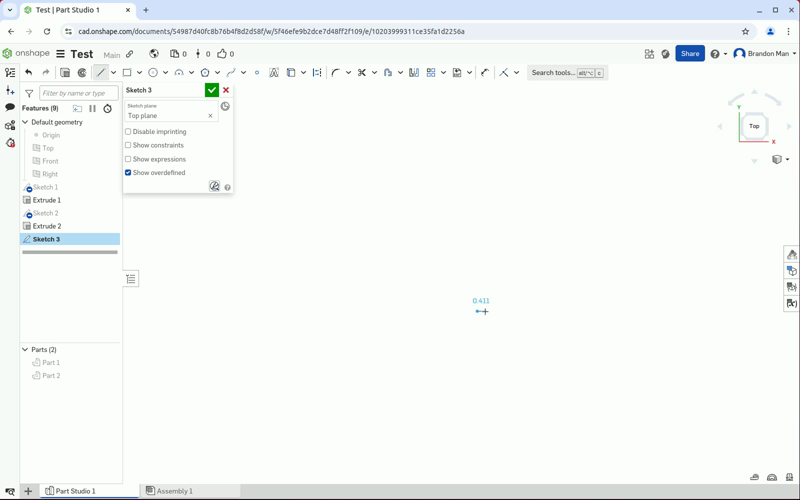
scroll(6)
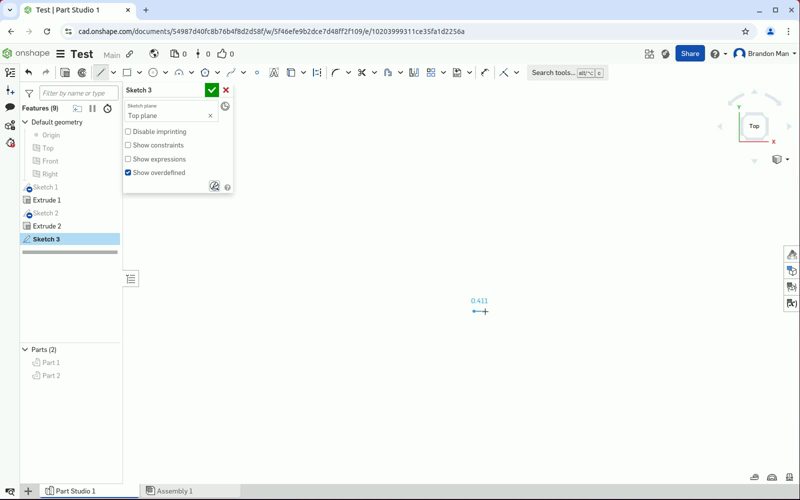
scroll(6)
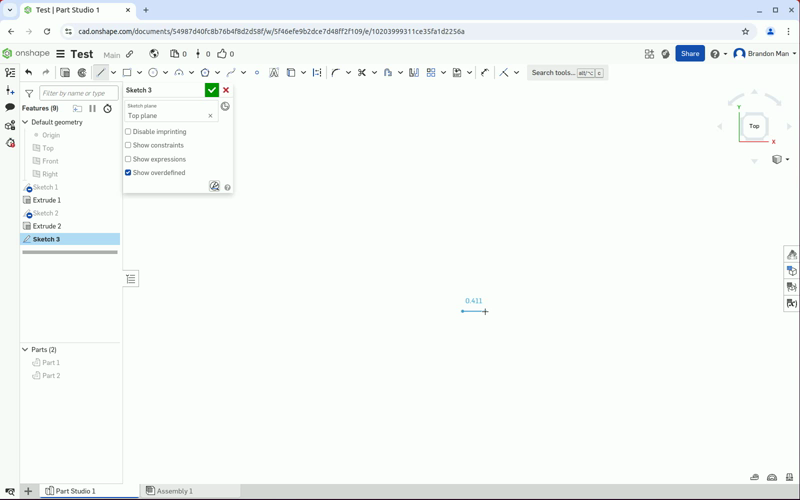
click(485, 311)
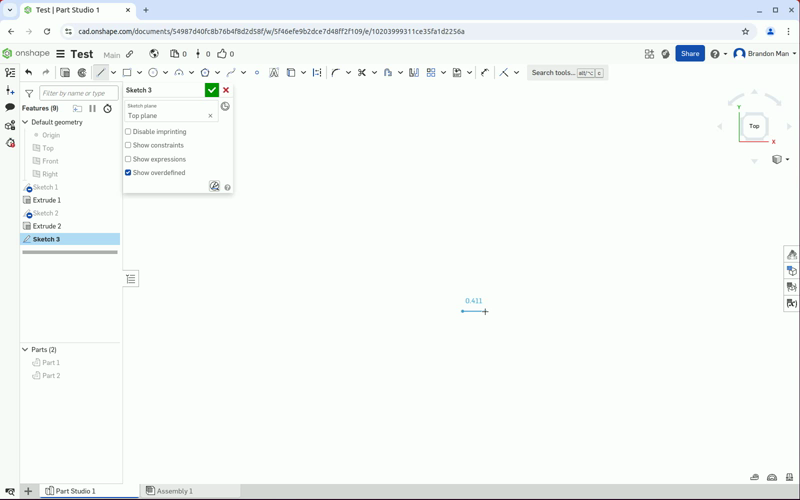
scroll(-6)
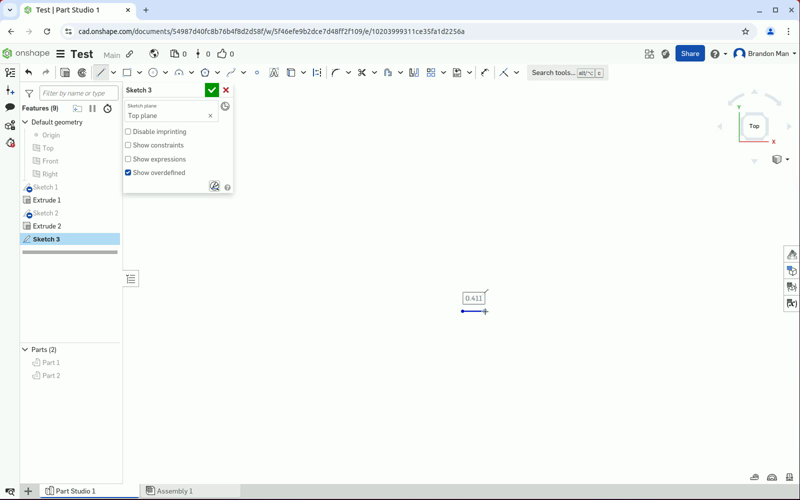
scroll(-6)
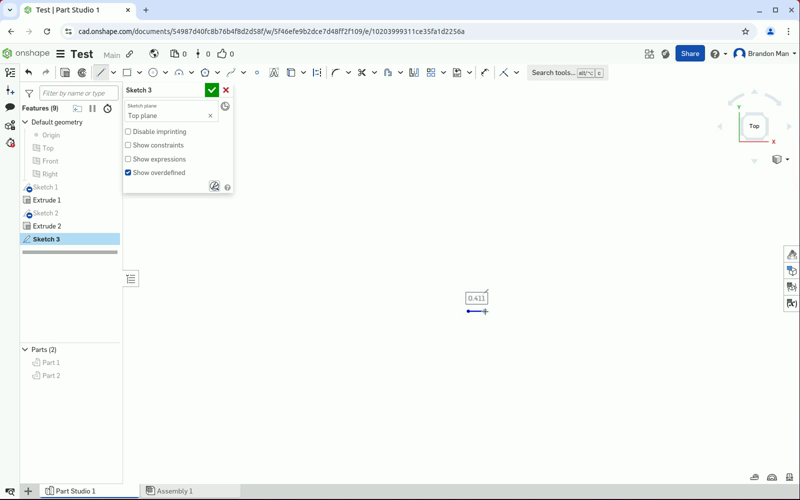
scroll(-6)
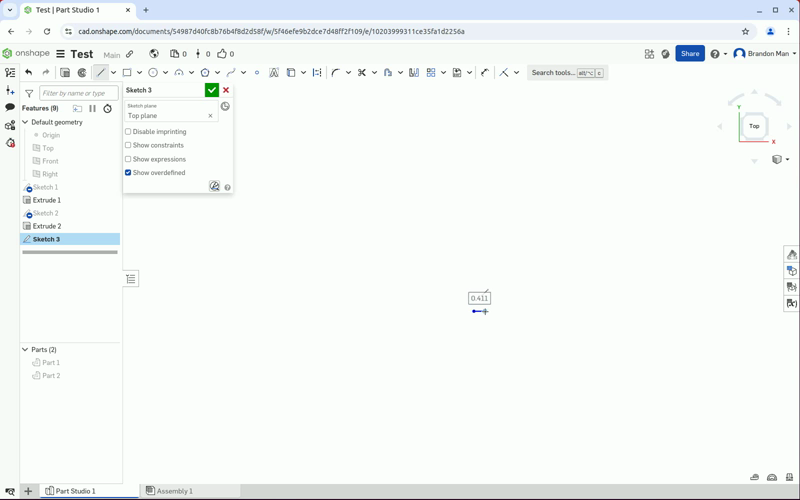
scroll(-6)
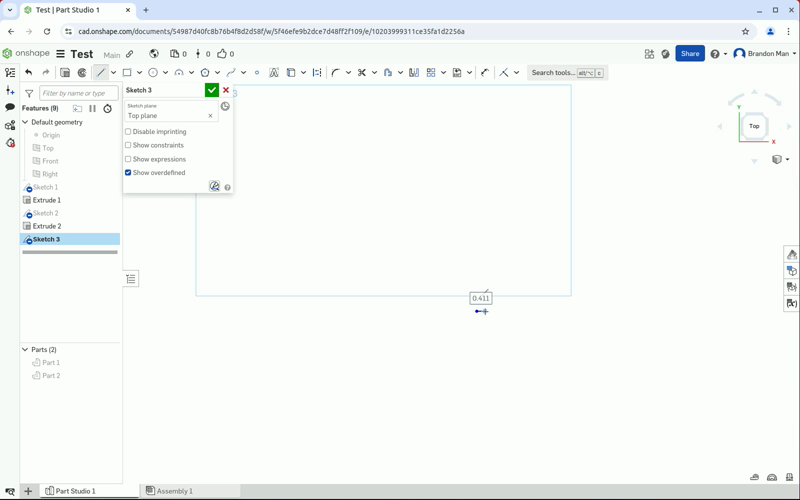
scroll(-6)
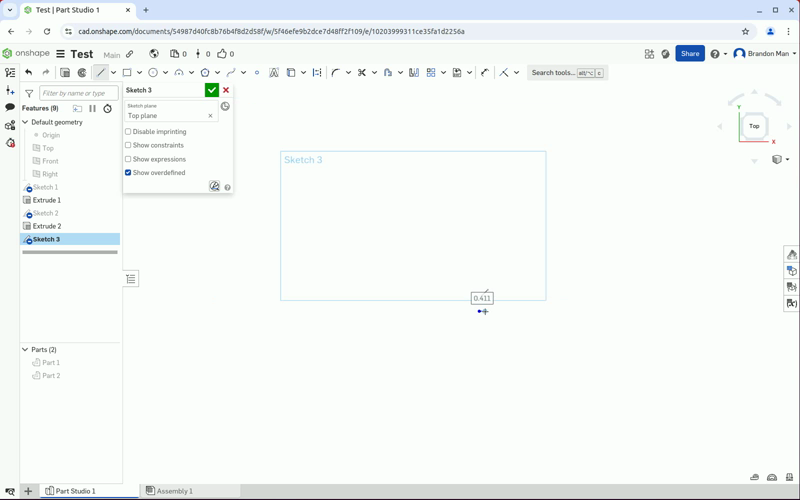
scroll(-6)
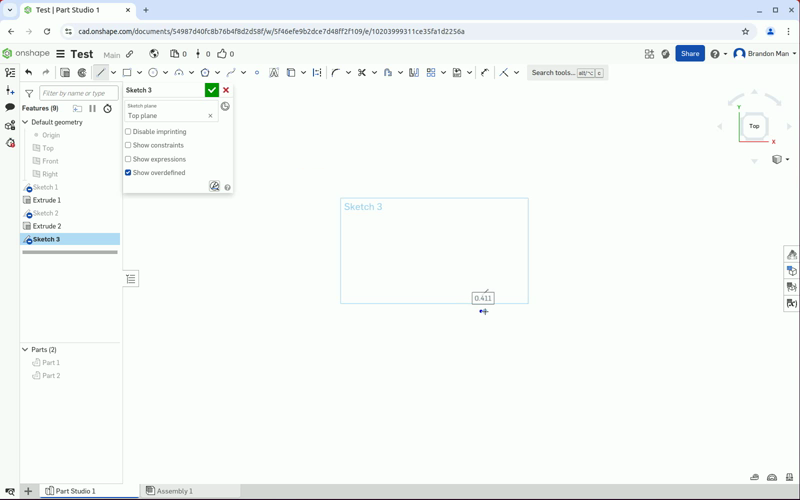
scroll(-6)
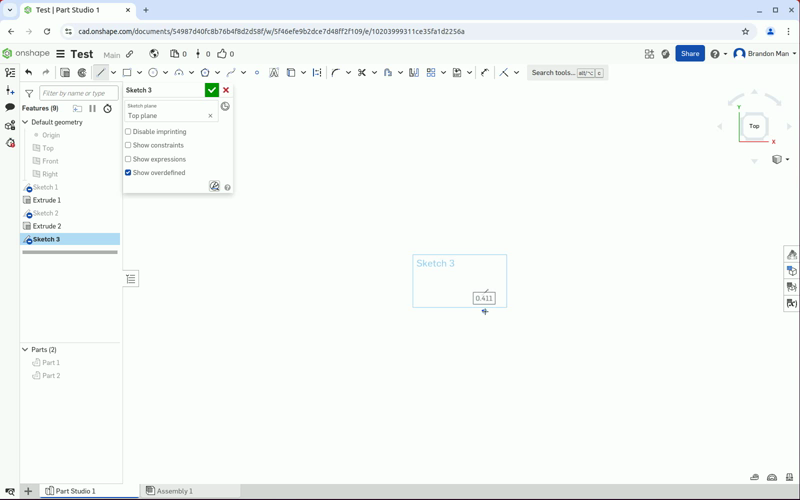
key_up(shift)
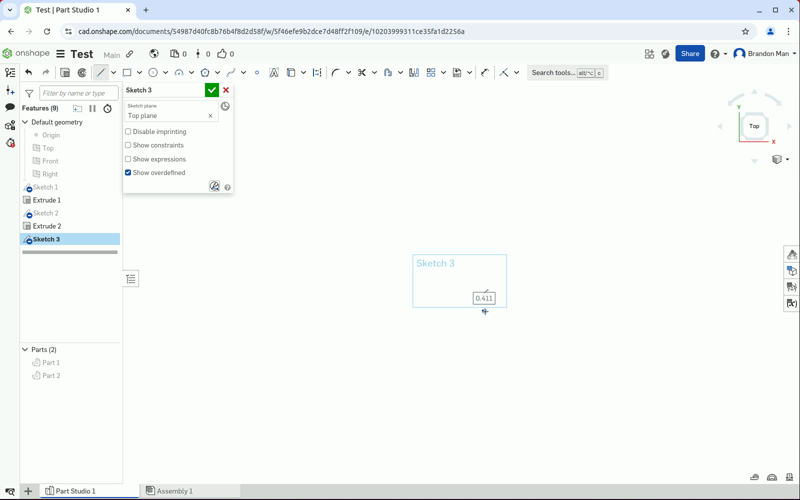
key_down(shift)
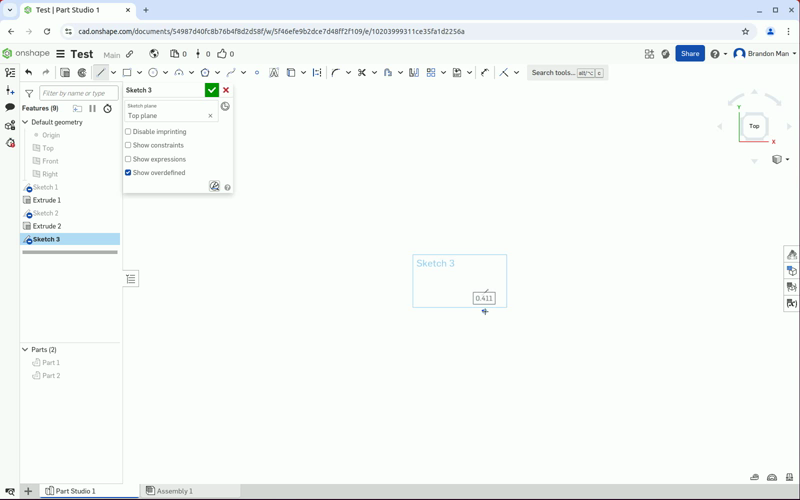
mouse_move(515, 311)
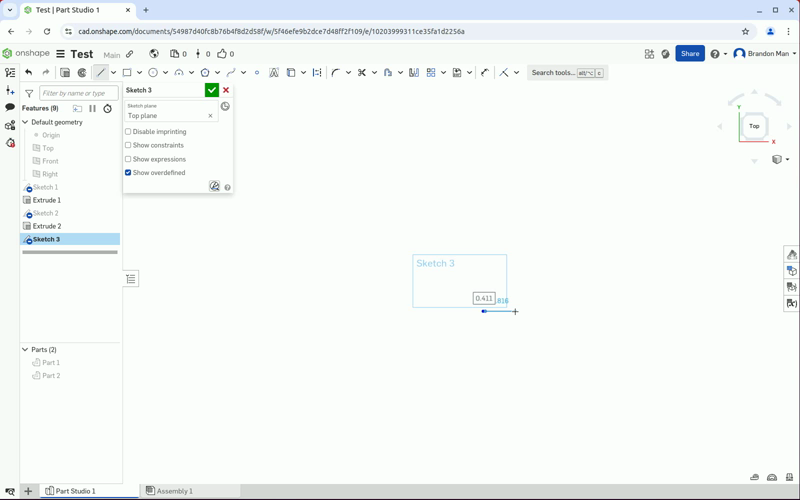
mouse_move(485, 309)
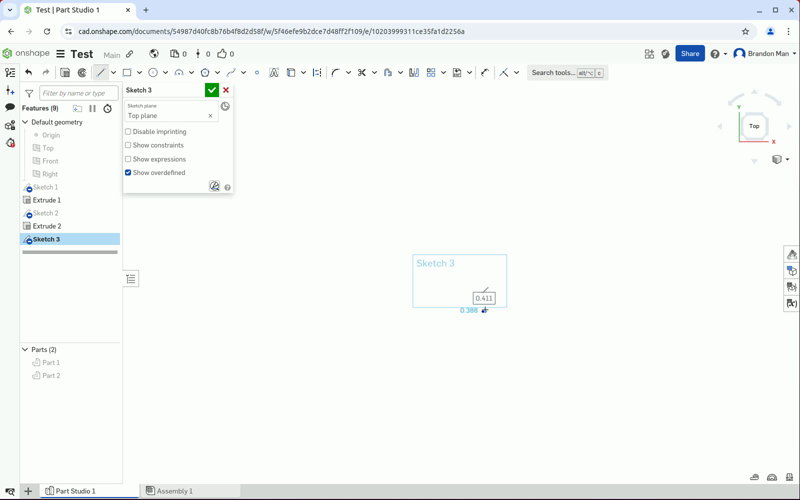
scroll(6)
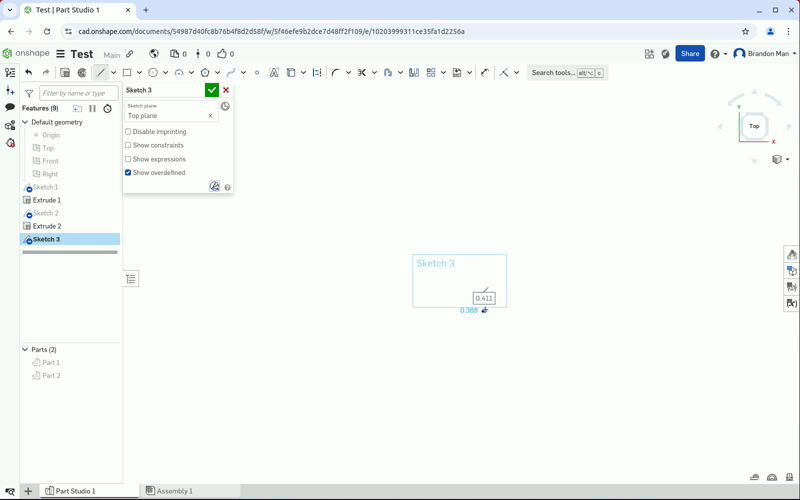
scroll(6)
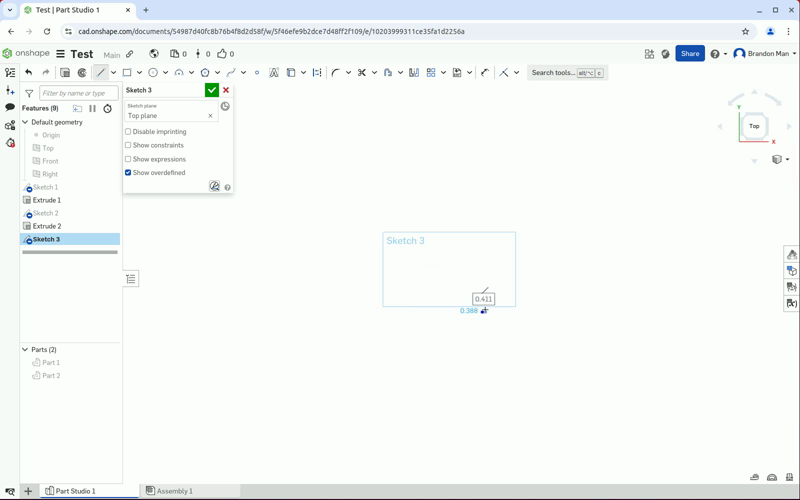
scroll(6)
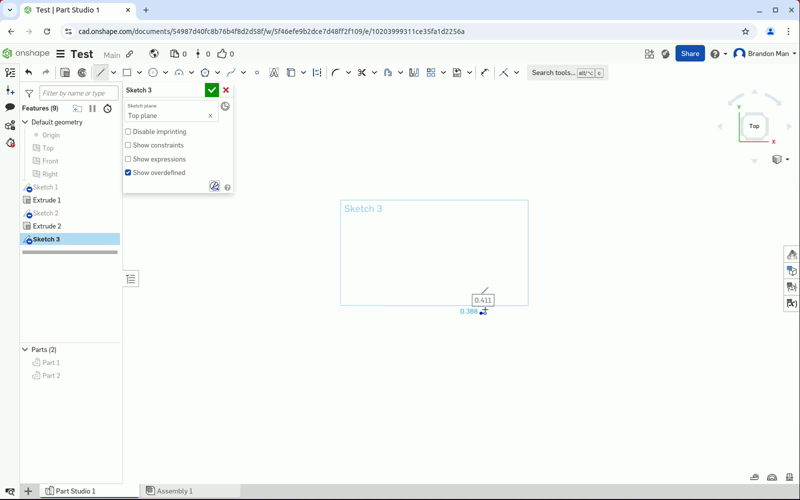
scroll(6)
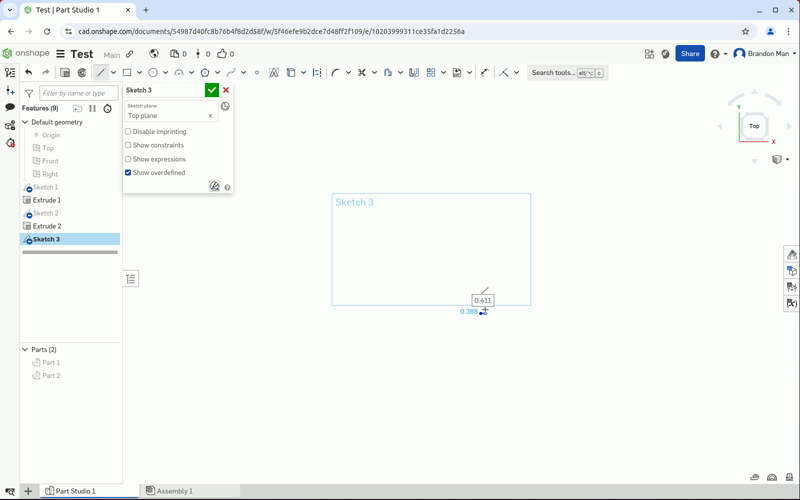
scroll(6)
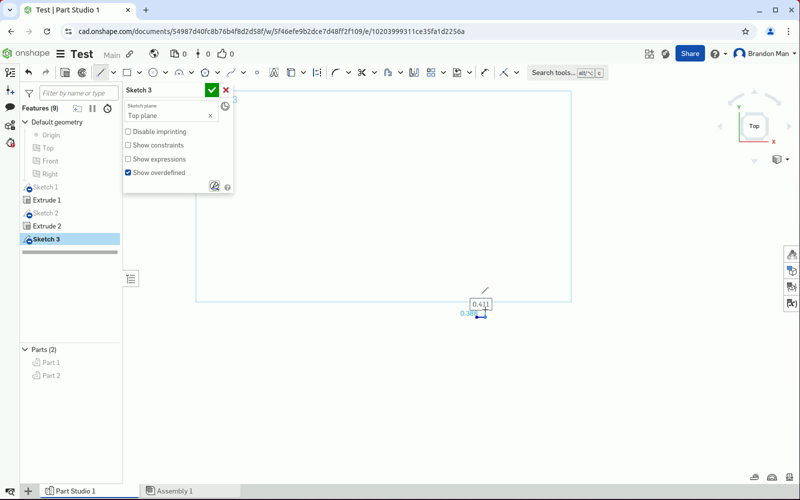
scroll(6)
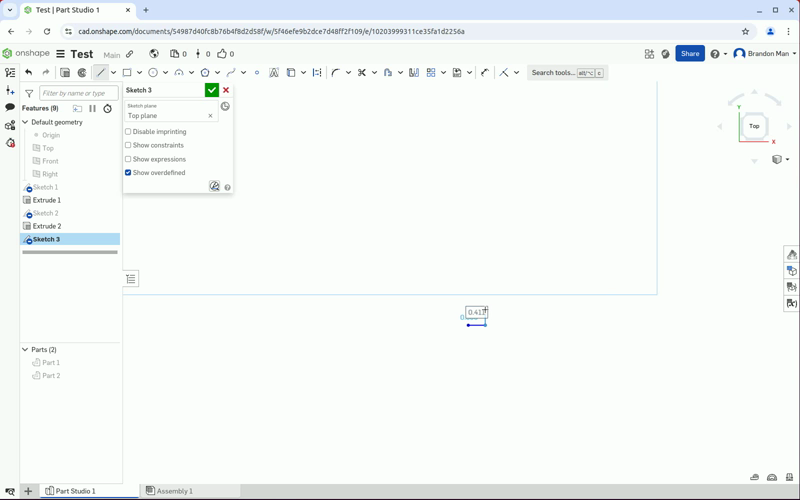
scroll(6)
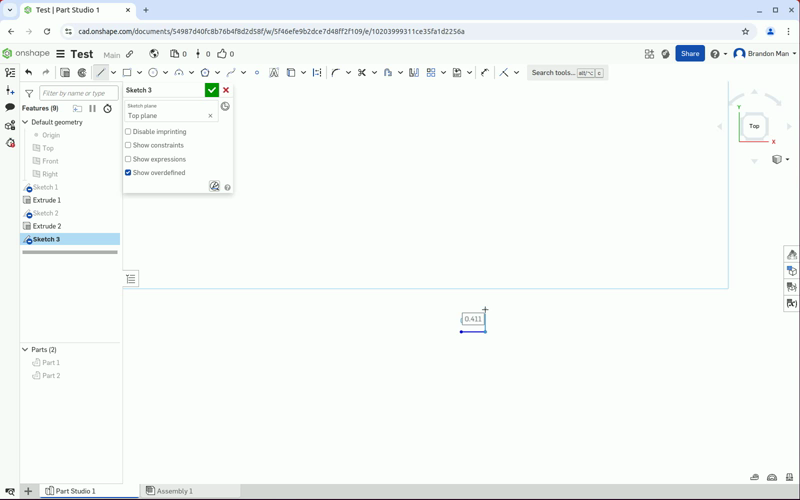
click(485, 309)
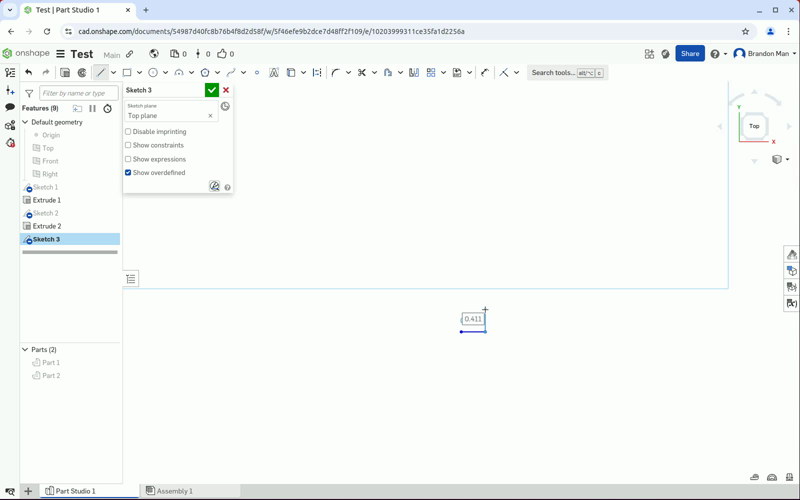
scroll(-6)
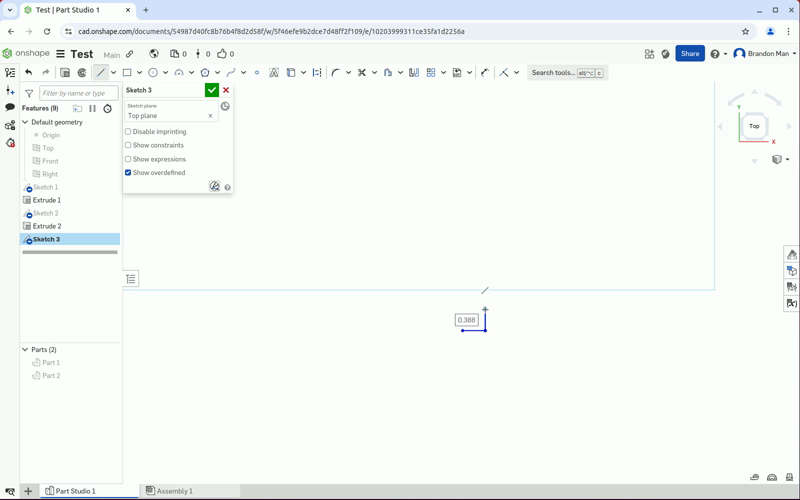
scroll(-6)
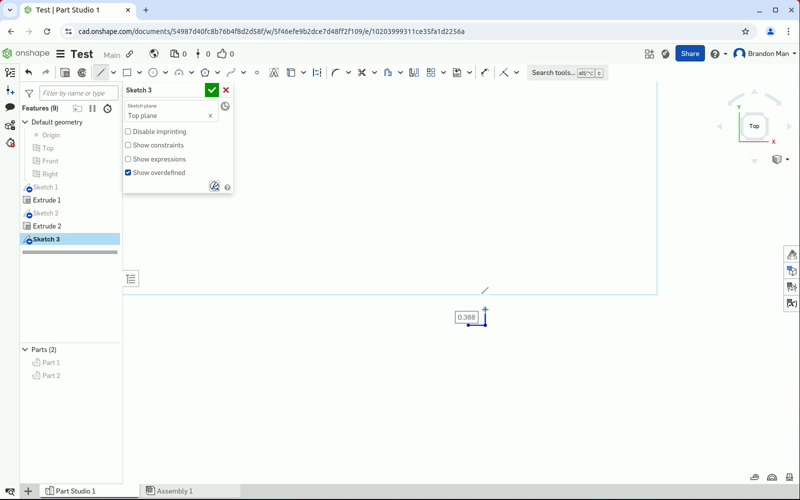
scroll(-6)
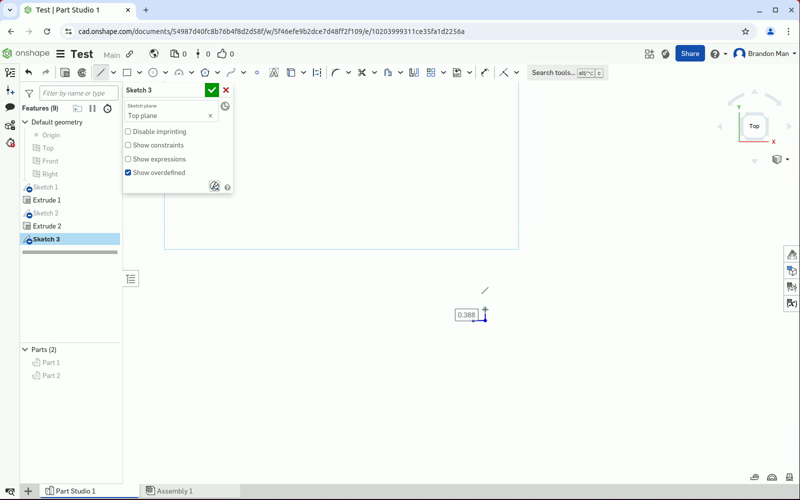
scroll(-6)
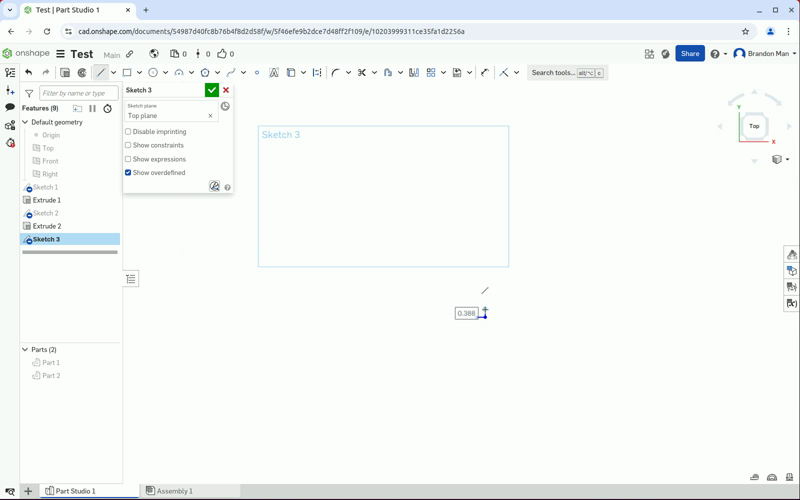
scroll(-6)
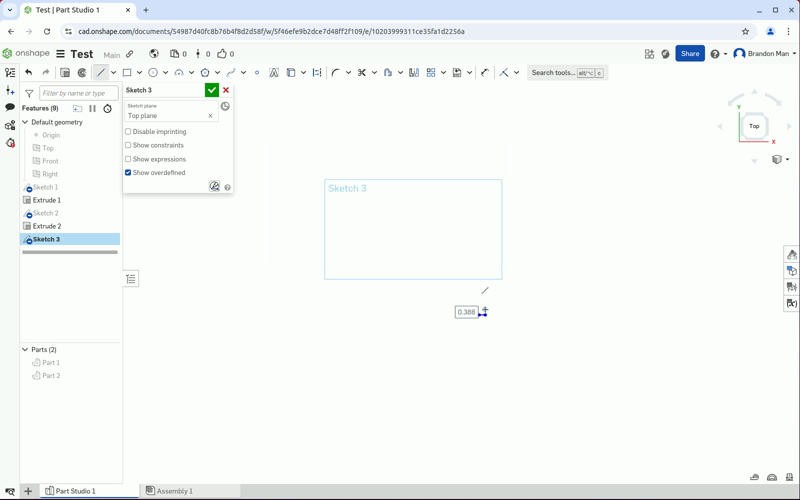
scroll(-6)
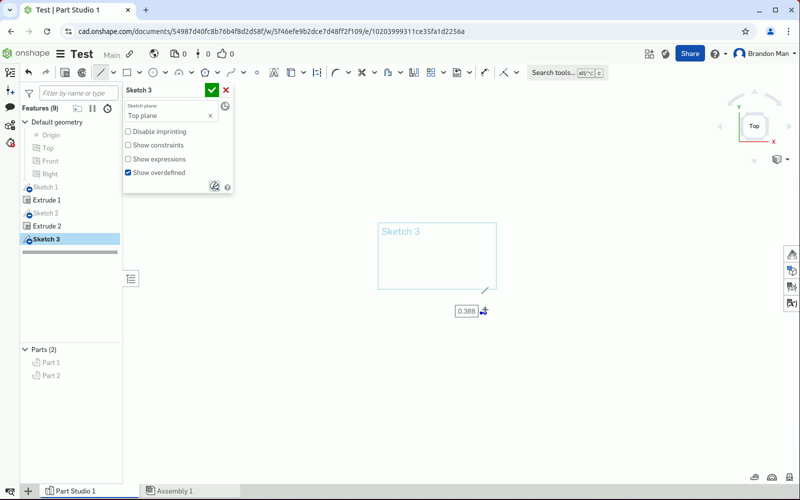
scroll(-6)
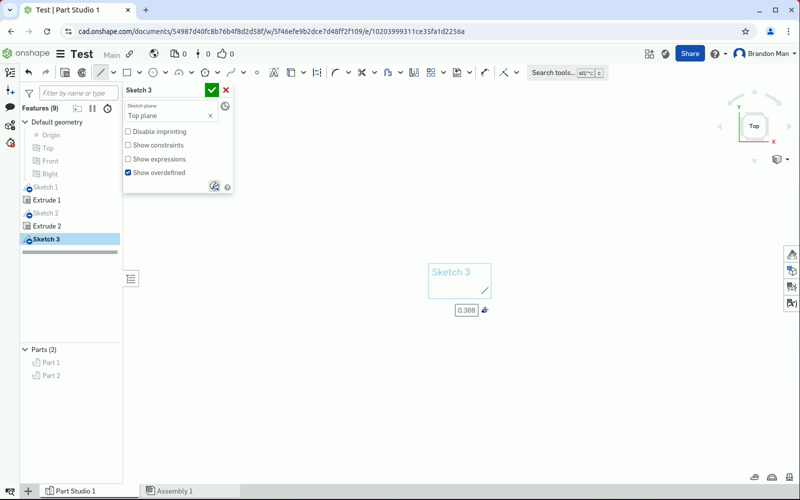
key_up(shift)
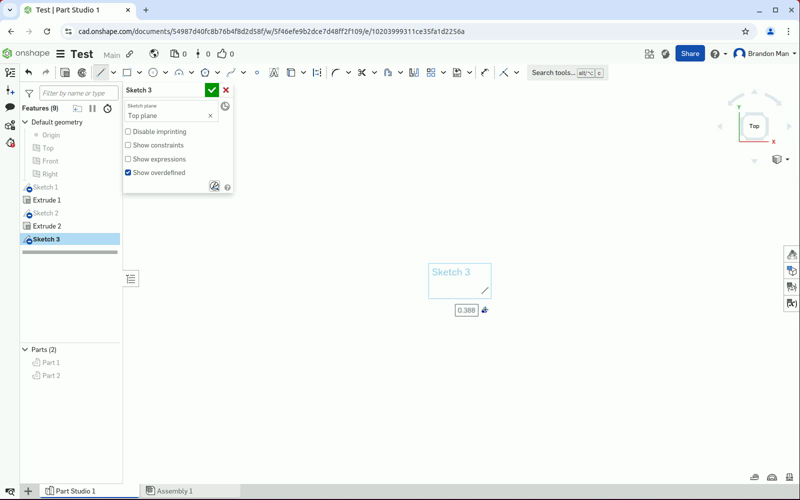
key_down(shift)
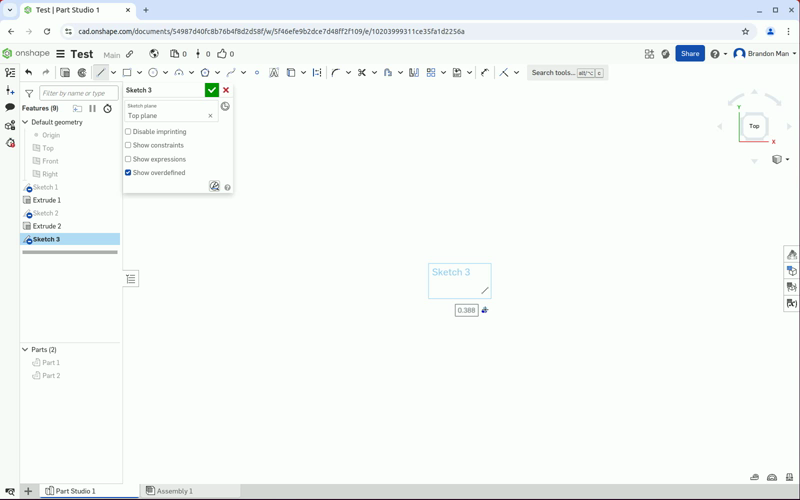
mouse_move(515, 309)
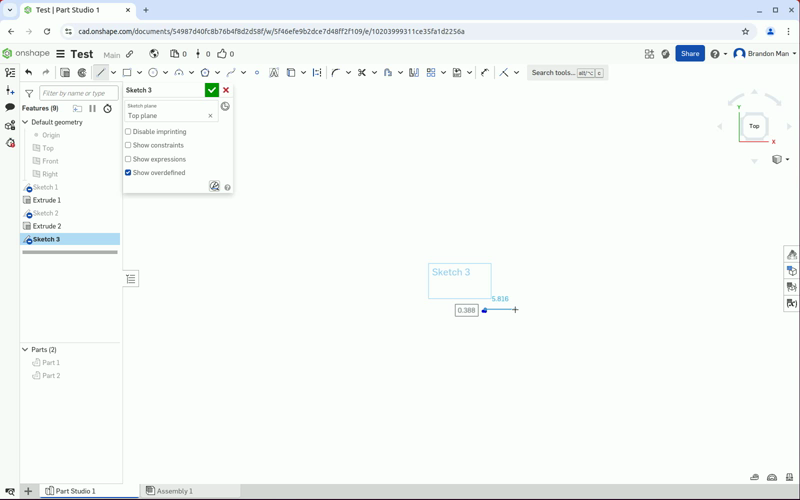
mouse_move(483, 309)
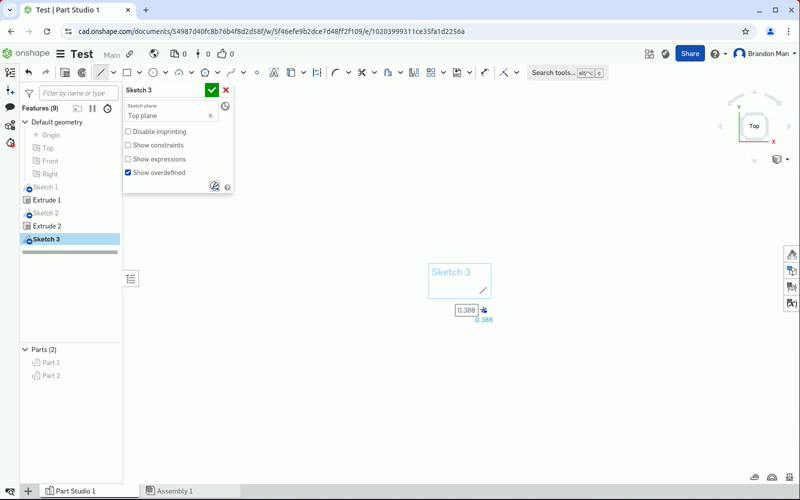
scroll(6)
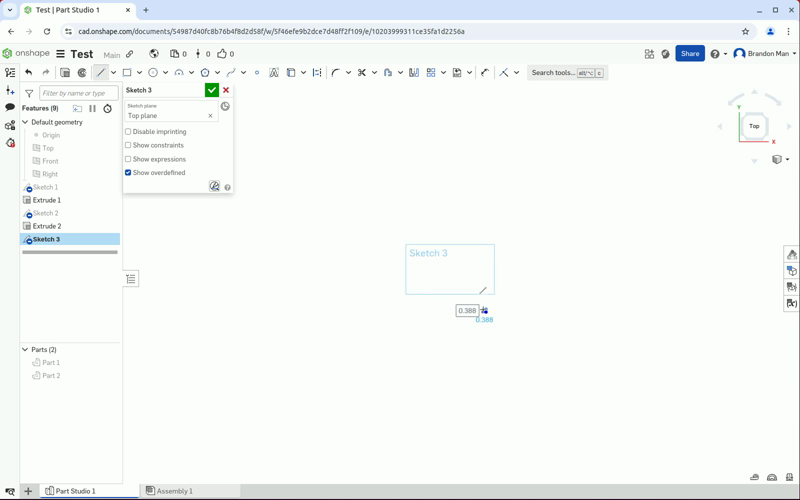
scroll(6)
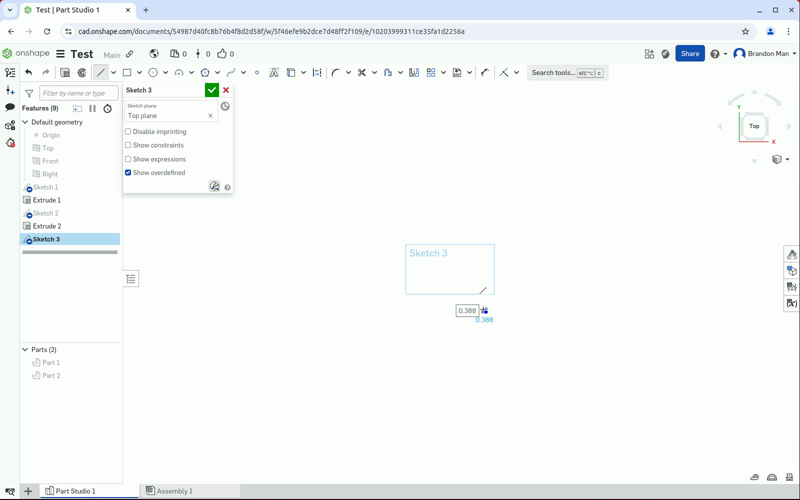
scroll(6)
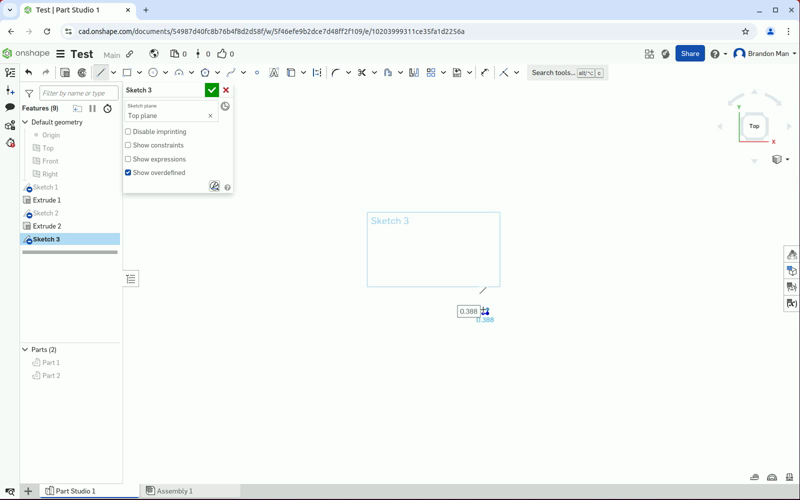
scroll(6)
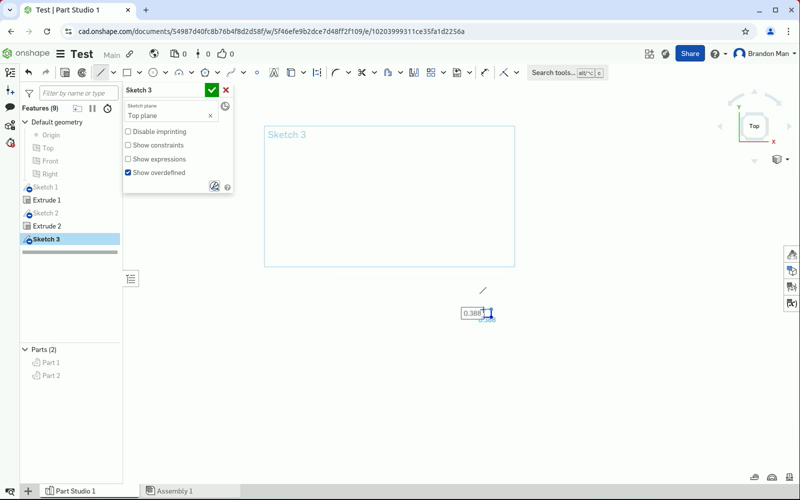
scroll(6)
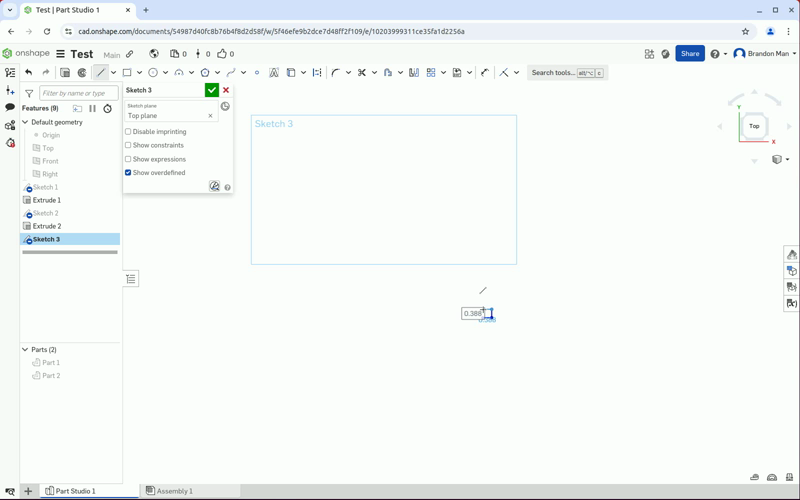
scroll(6)
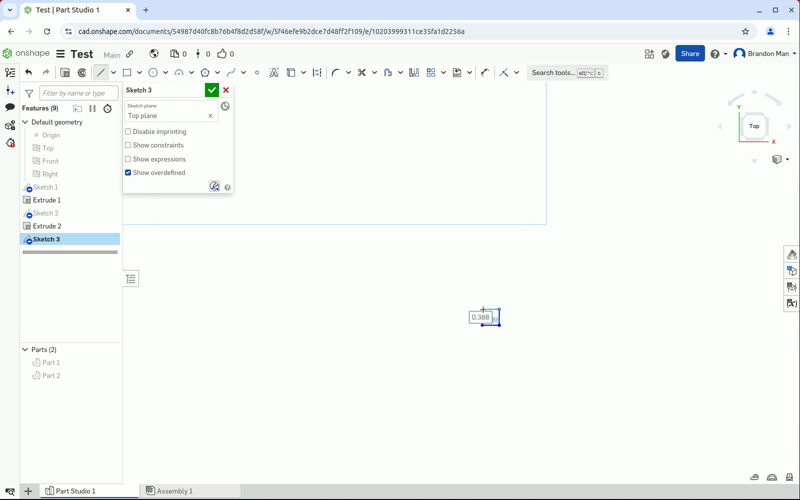
scroll(6)
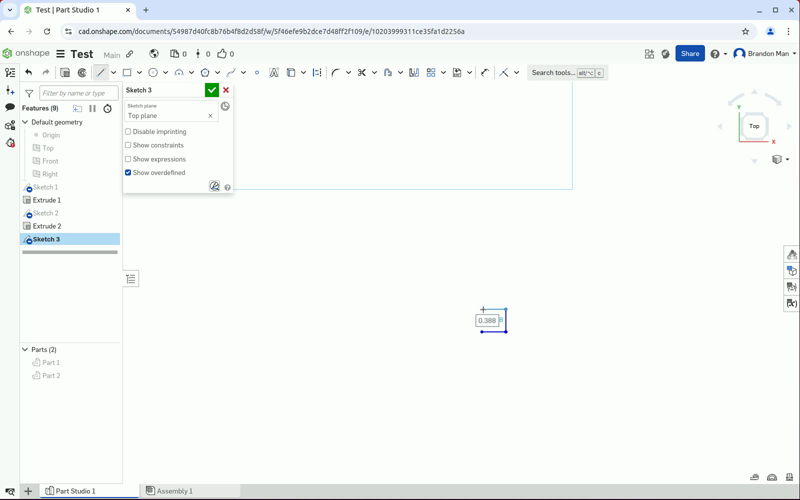
click(483, 309)
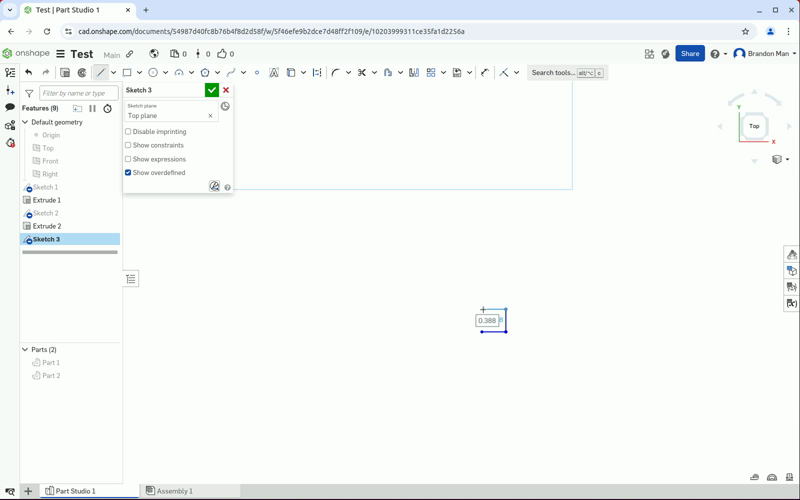
scroll(-6)
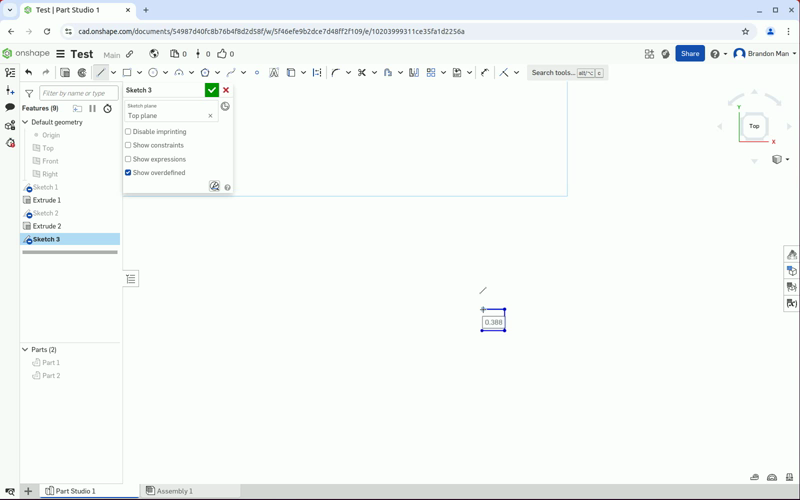
scroll(-6)
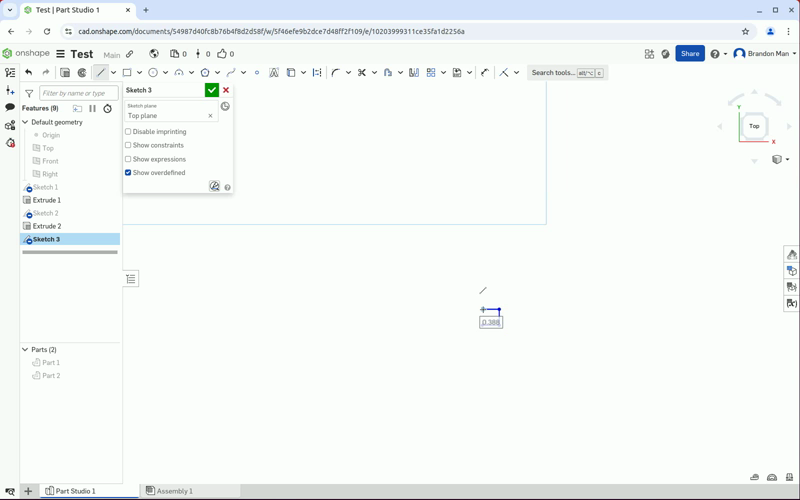
scroll(-6)
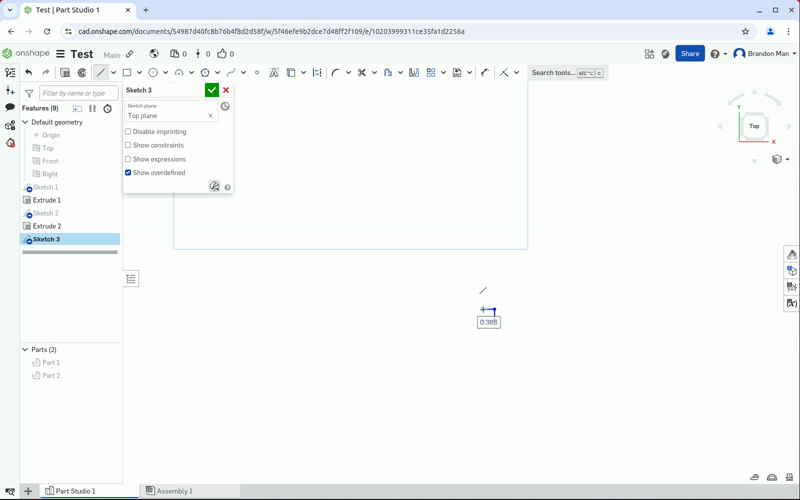
scroll(-6)
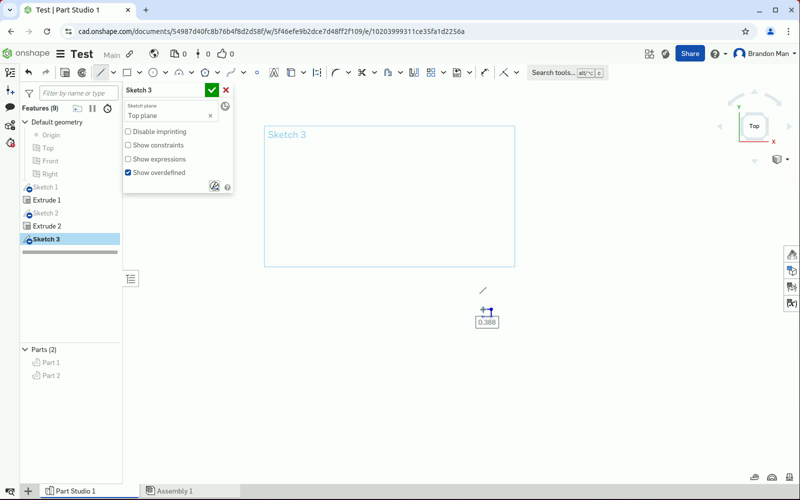
scroll(-6)
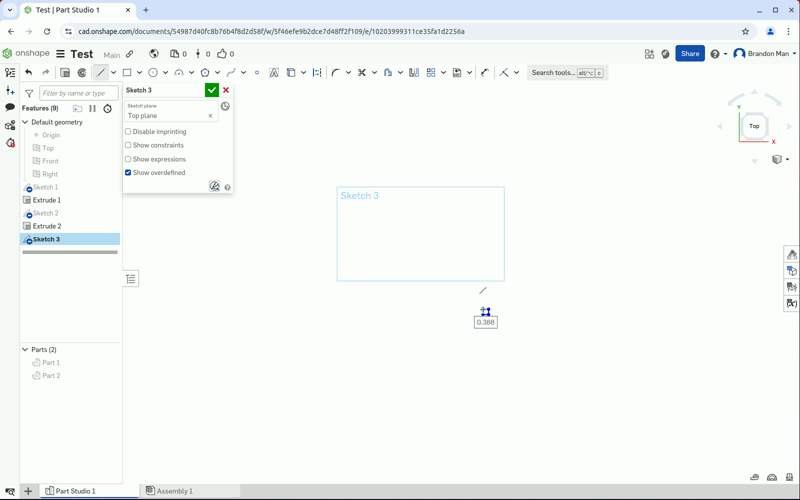
scroll(-6)
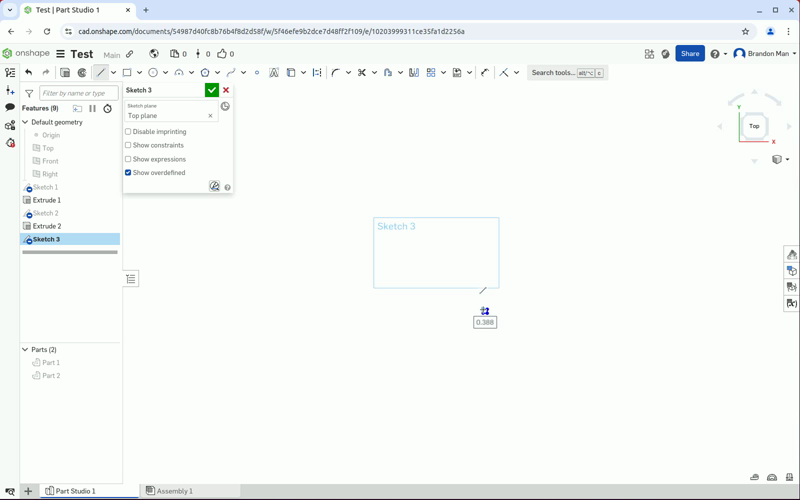
scroll(-6)
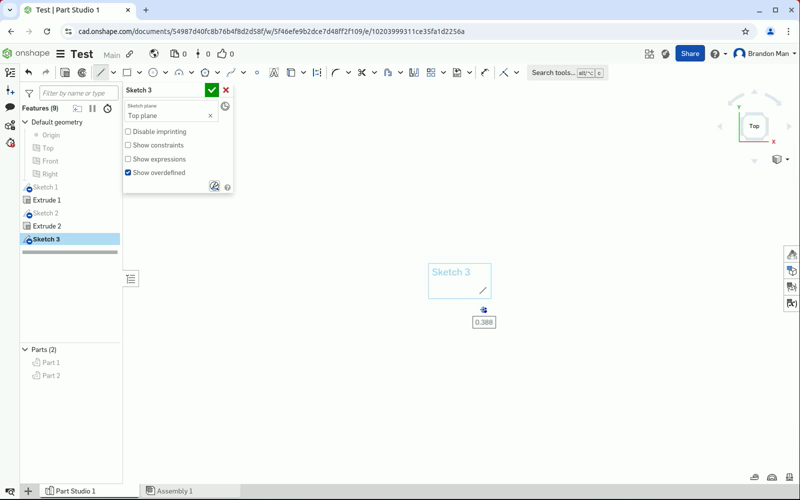
key_up(shift)
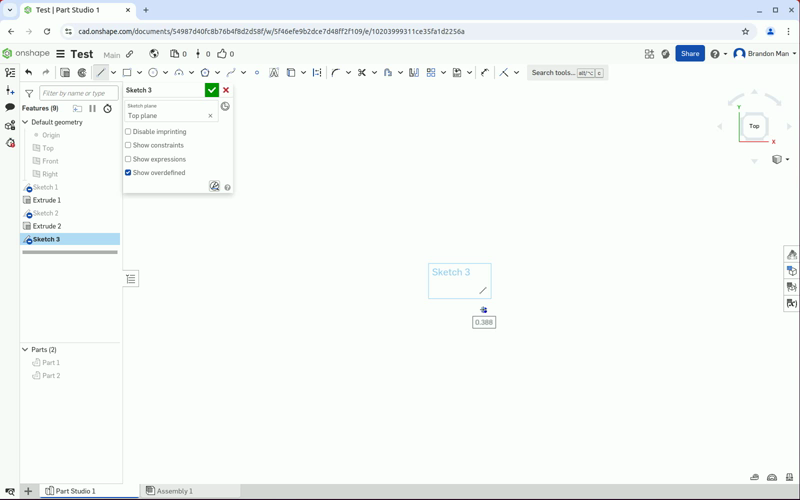
mouse_move(513, 309)
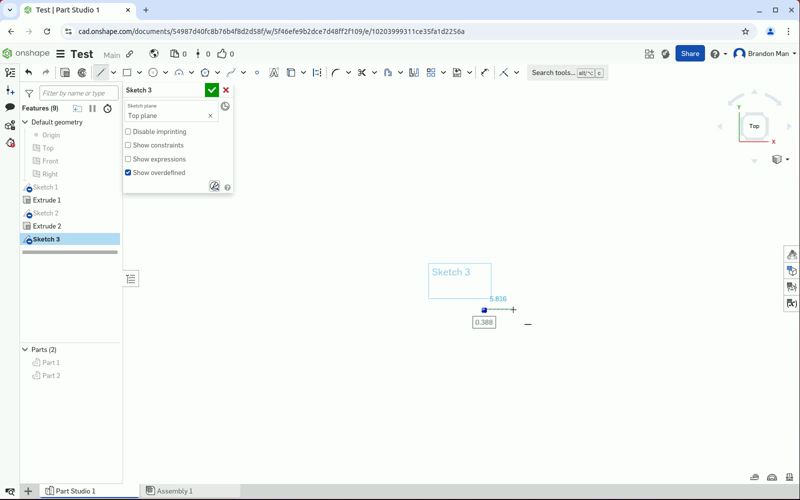
key_down(shift)
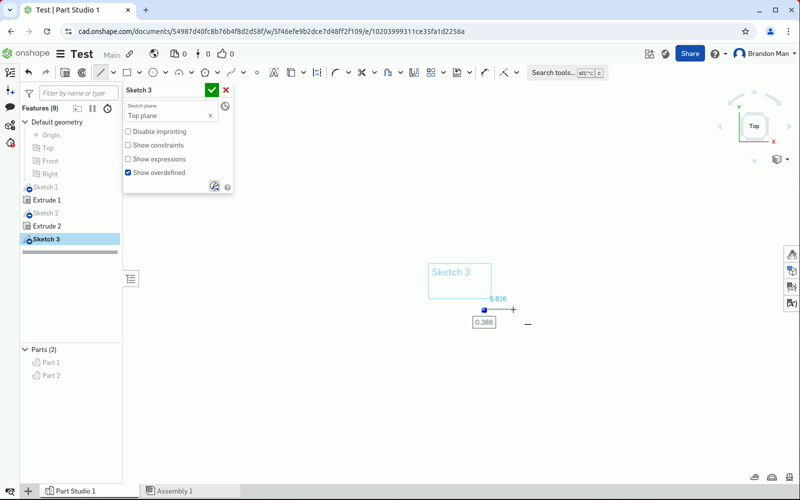
mouse_move(483, 311)
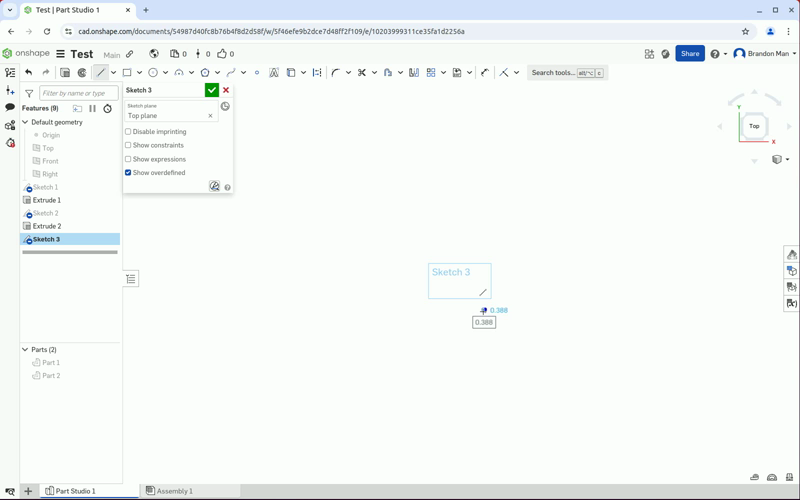
scroll(6)
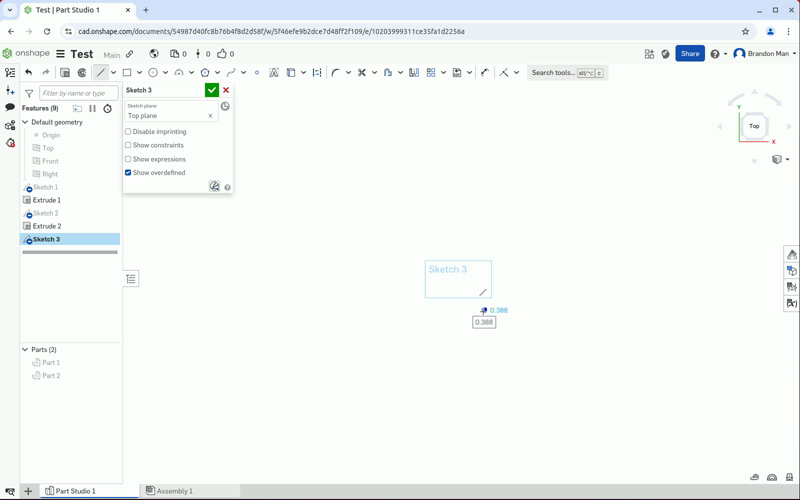
scroll(6)
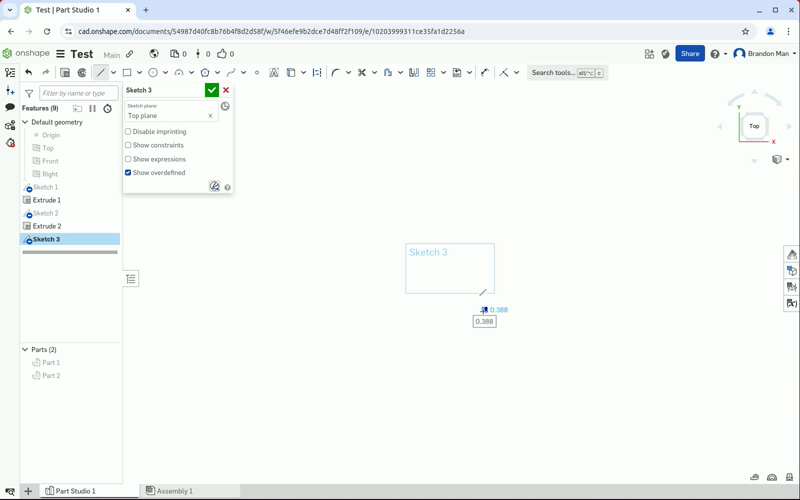
scroll(6)
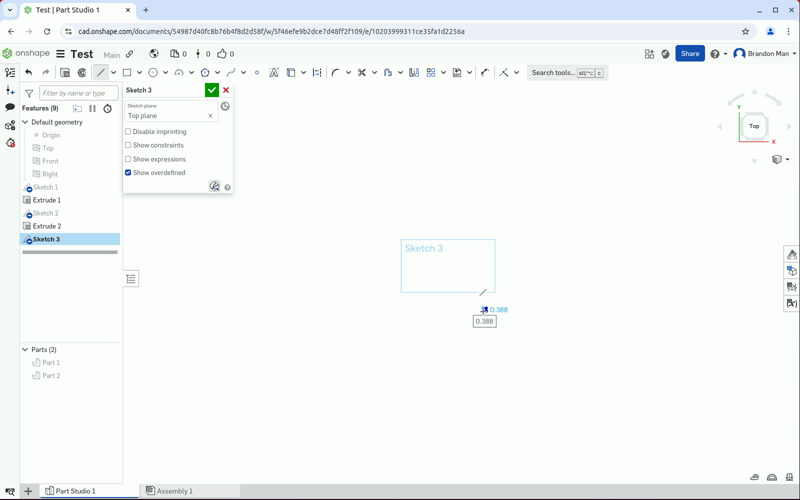
scroll(6)
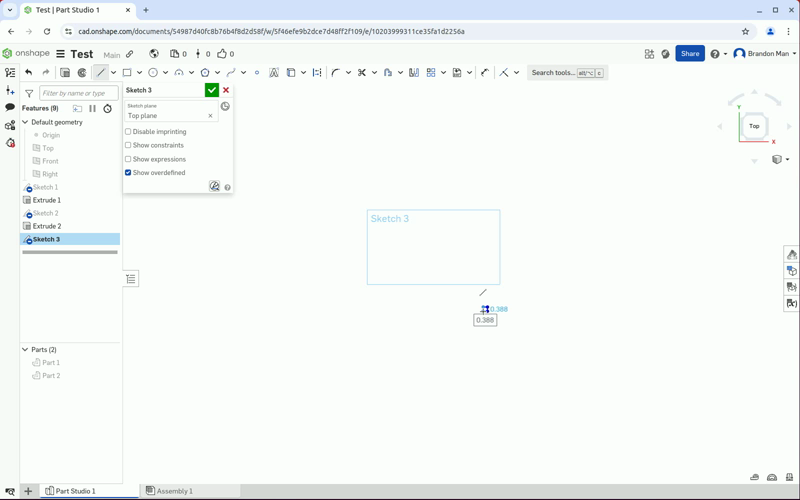
scroll(6)
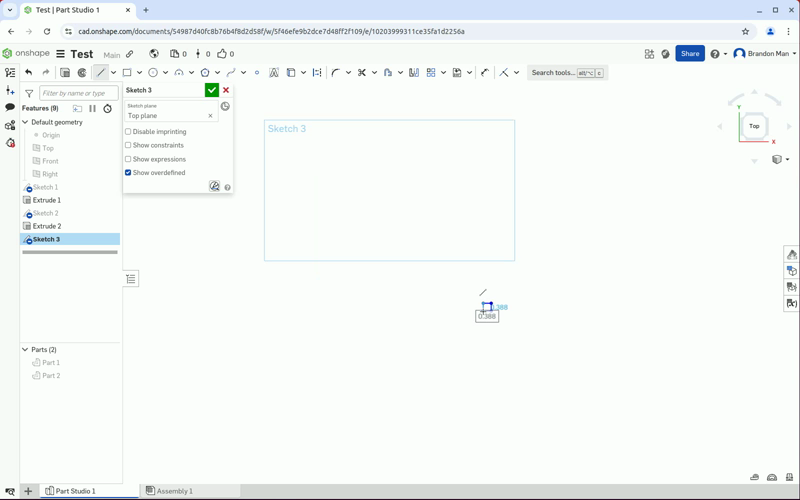
scroll(6)
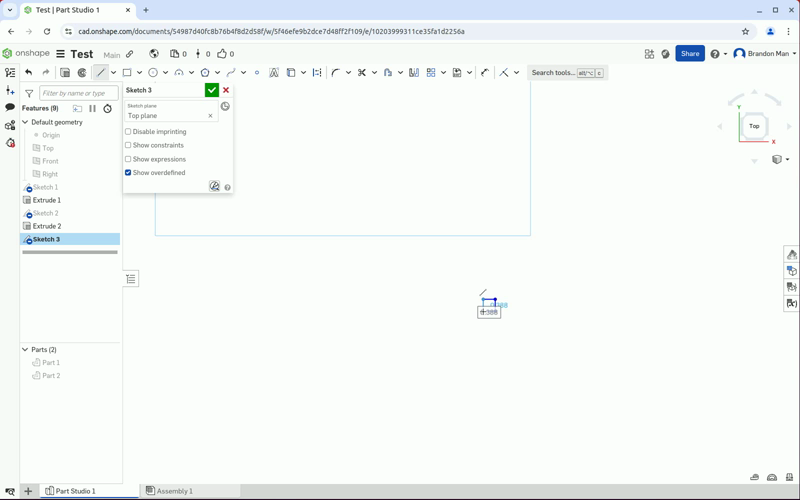
scroll(6)
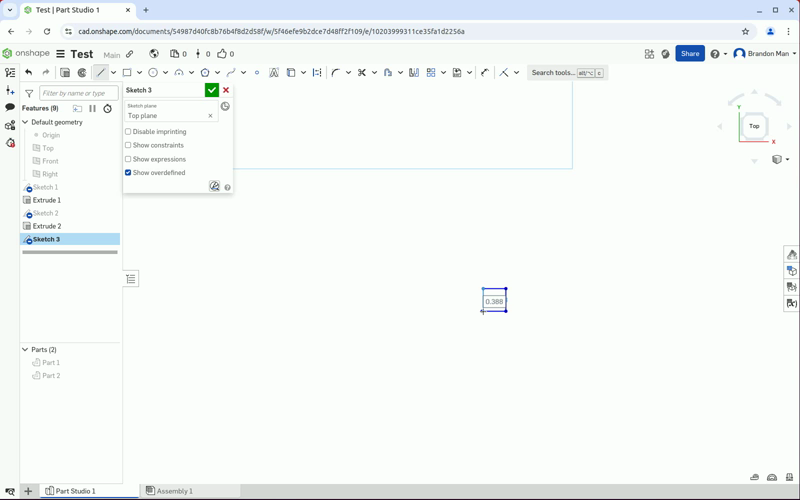
key_up(shift)
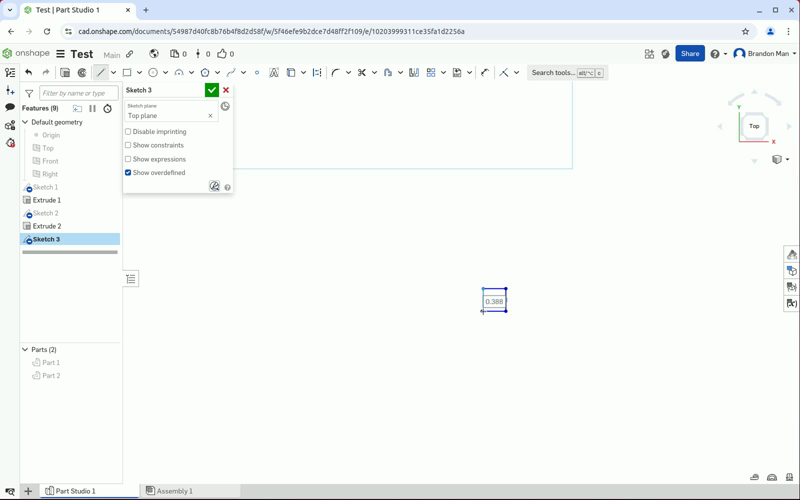
click(483, 311)
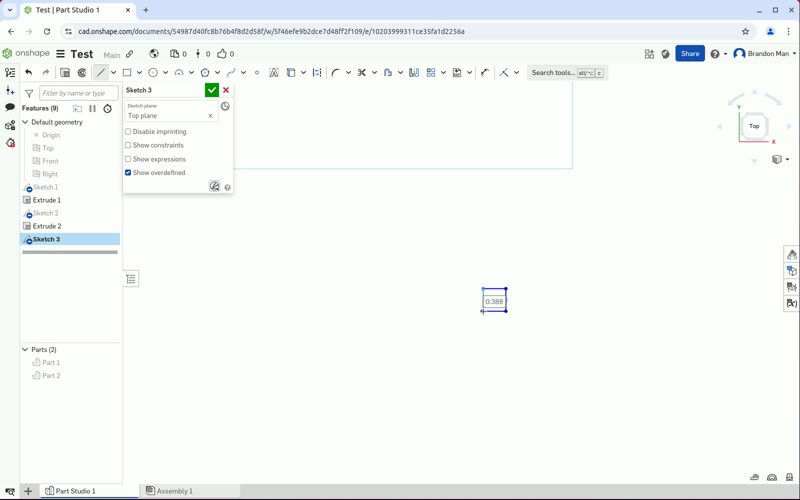
scroll(-6)
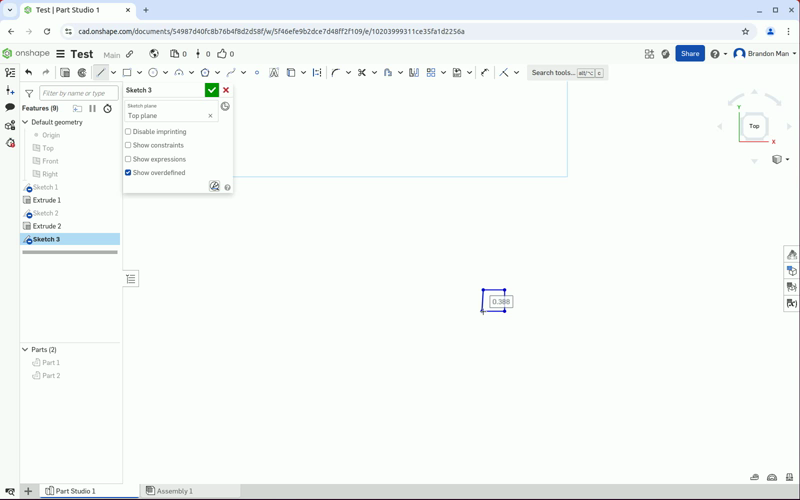
scroll(-6)
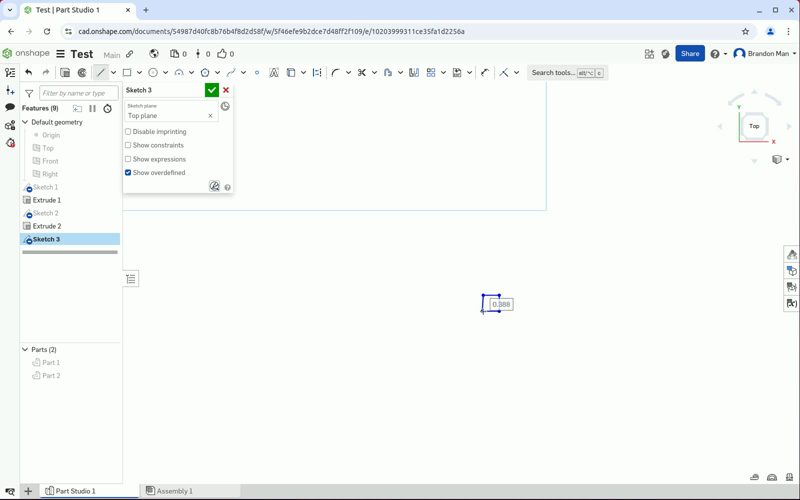
scroll(-6)
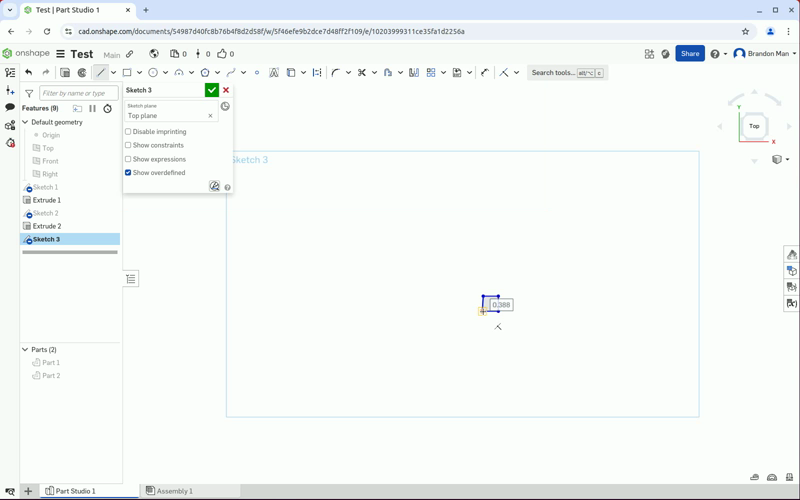
scroll(-6)
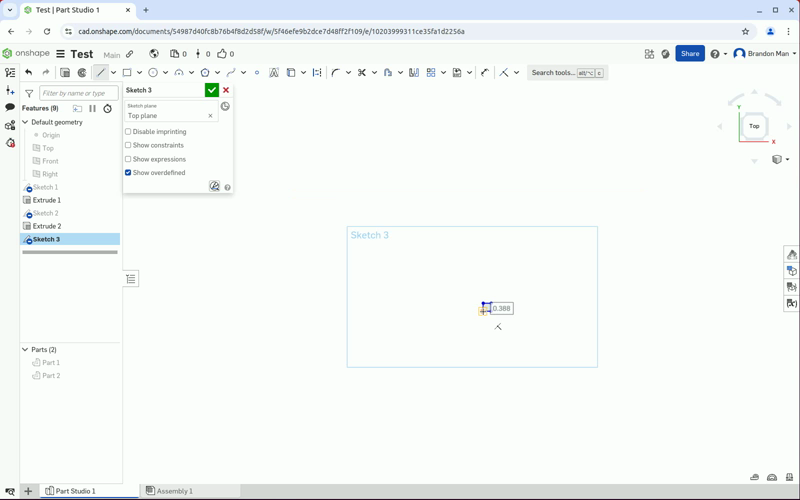
scroll(-6)
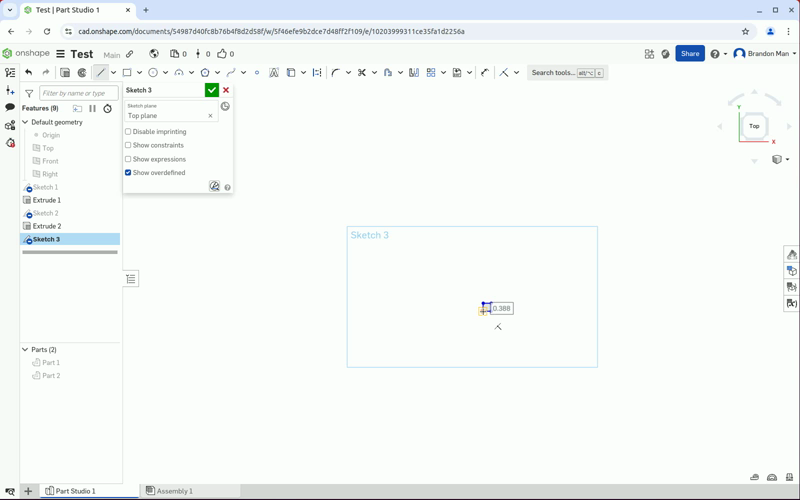
scroll(-6)
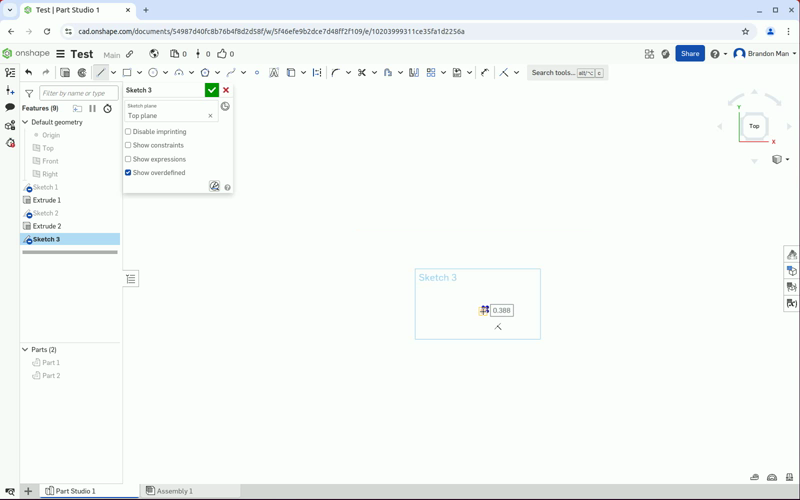
scroll(-6)
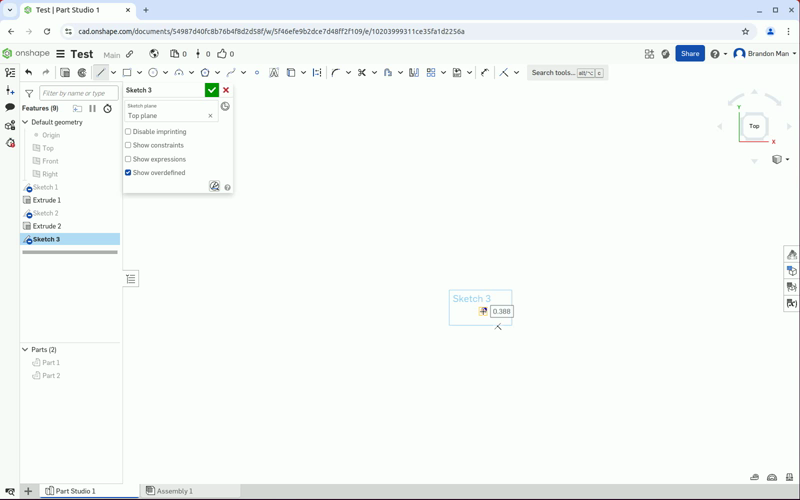
key(esc)
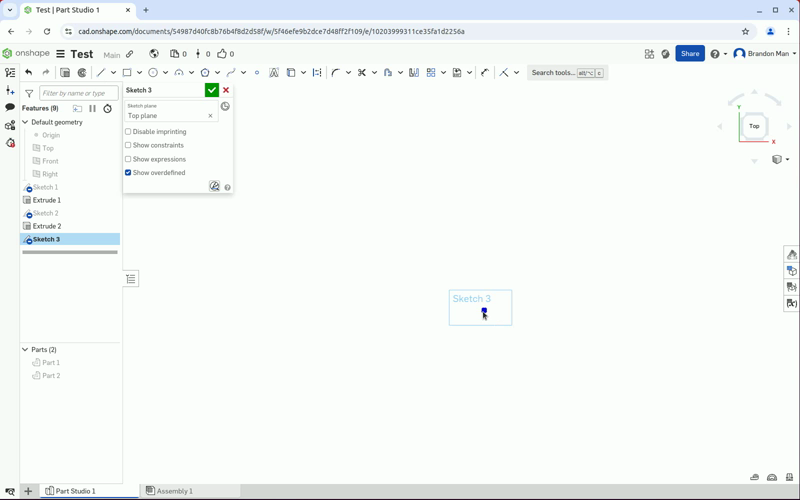
mouse_move(483, 310)
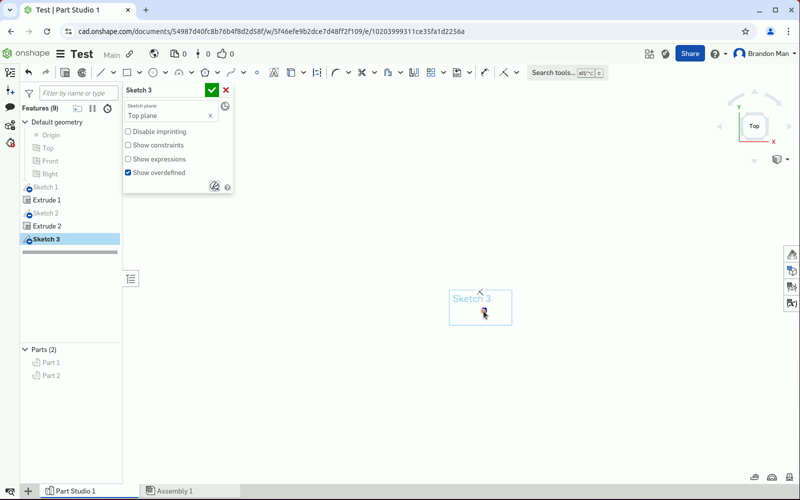
scroll(6)
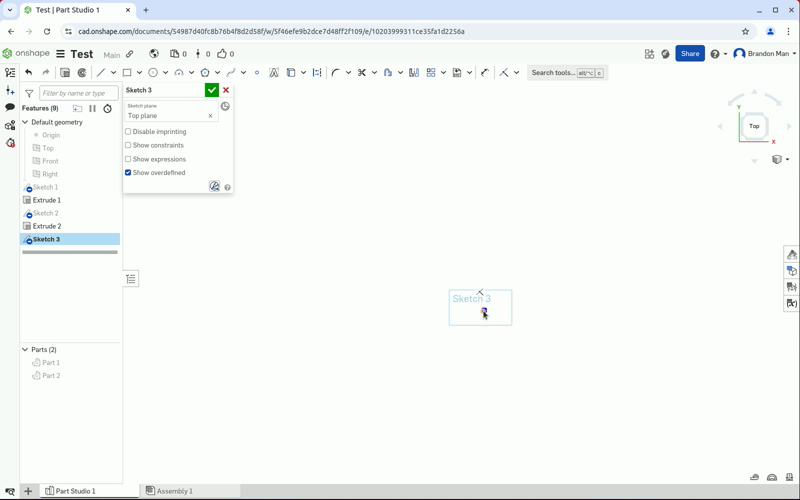
scroll(6)
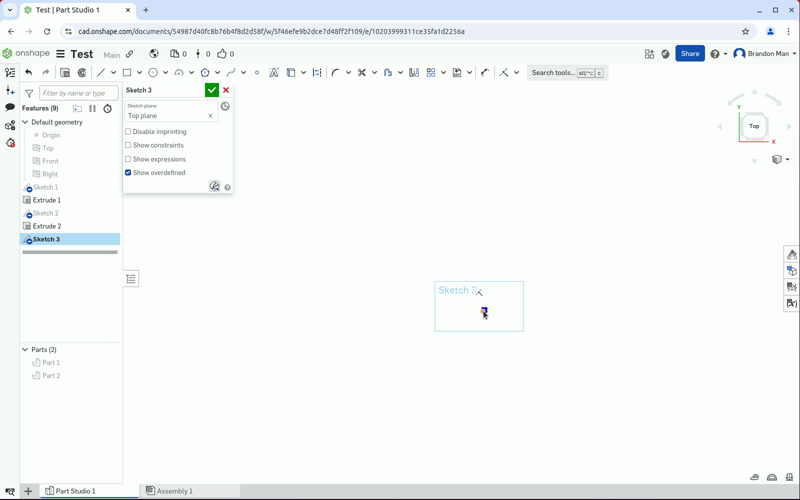
scroll(6)
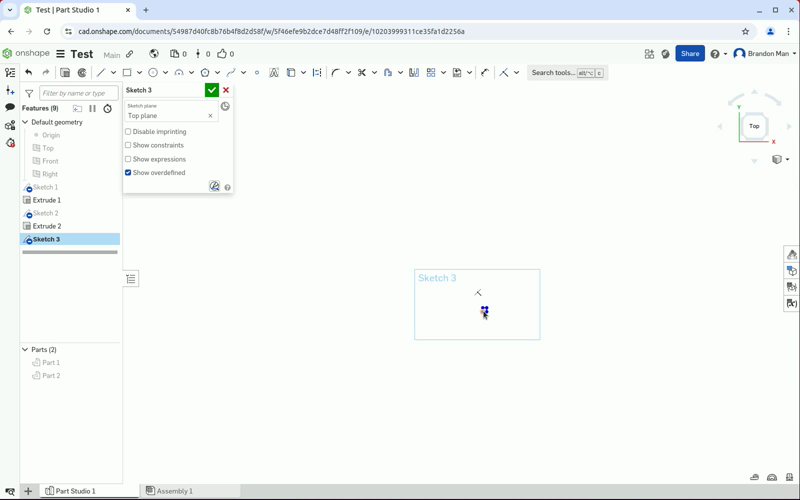
scroll(6)
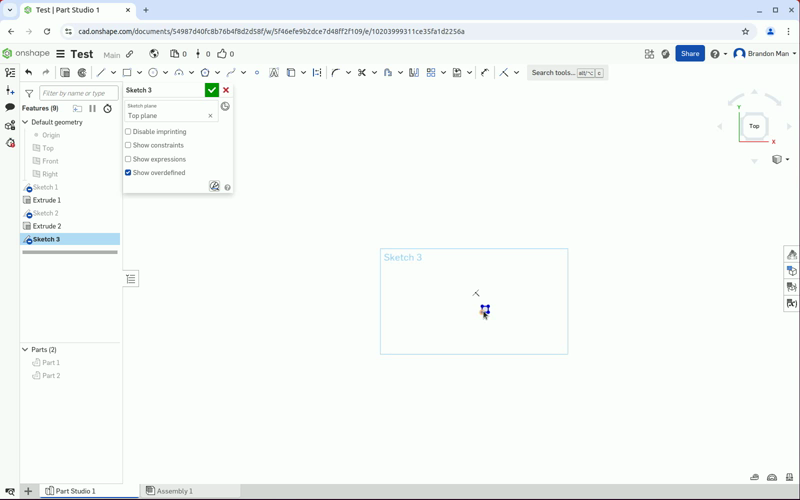
scroll(6)
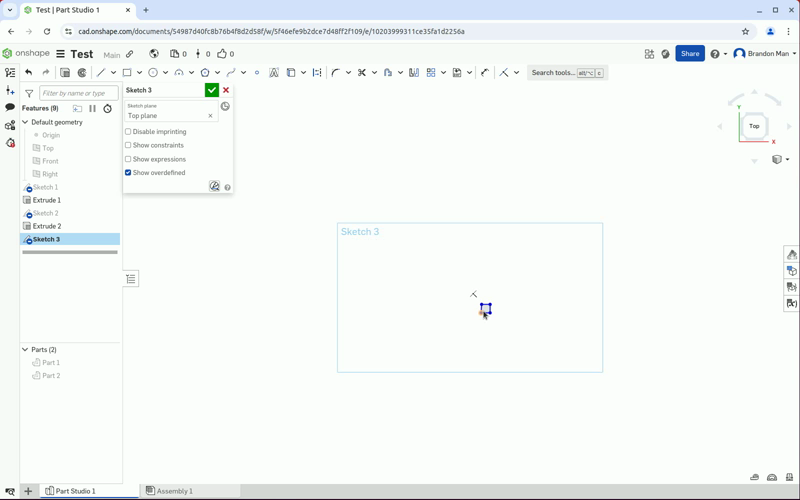
scroll(6)
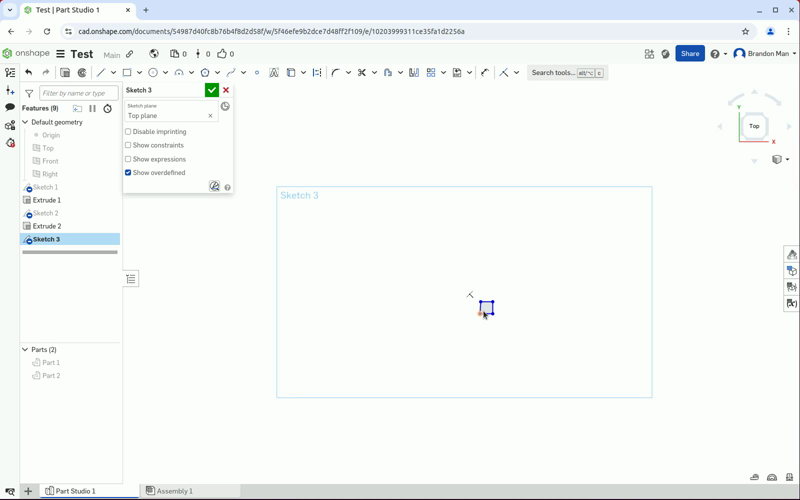
scroll(6)
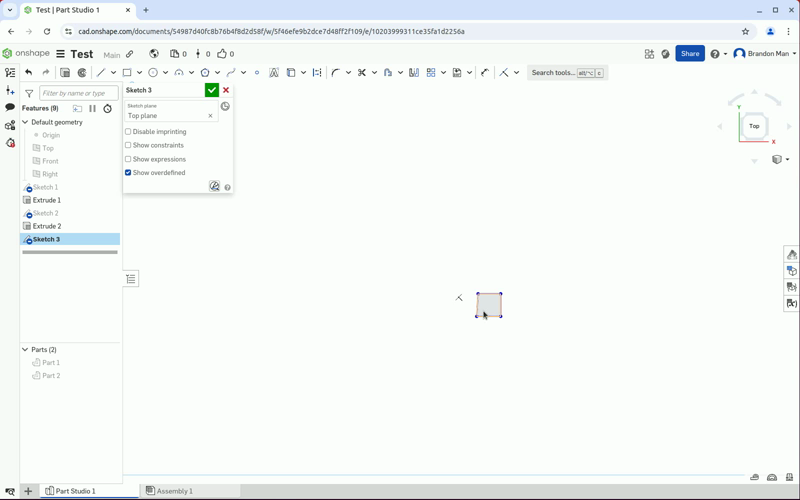
click(483, 310)
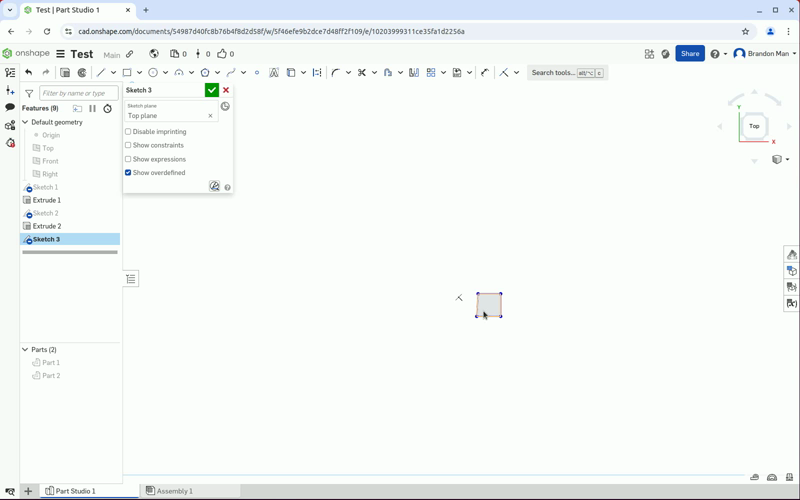
scroll(-6)
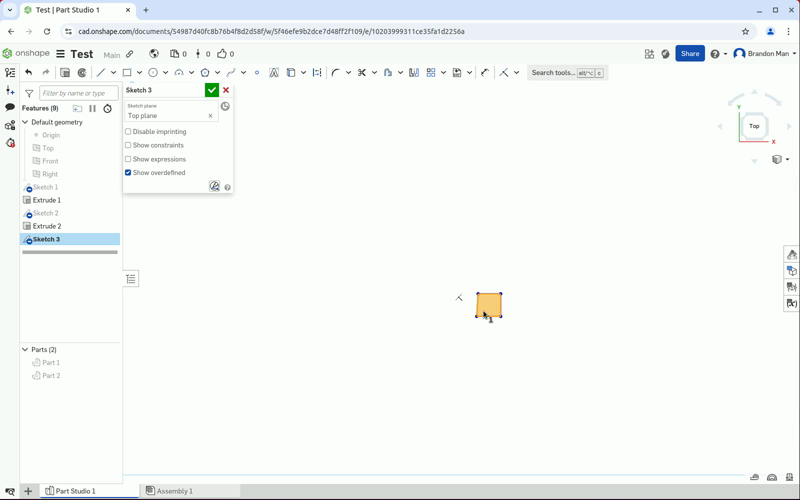
scroll(-6)
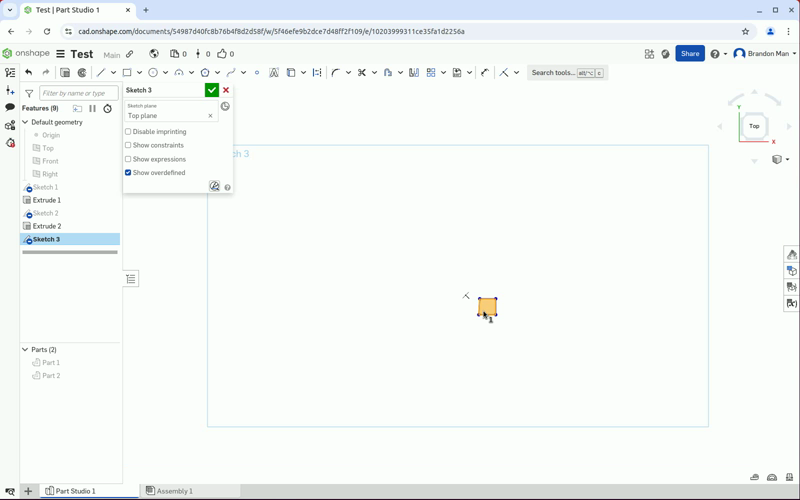
scroll(-6)
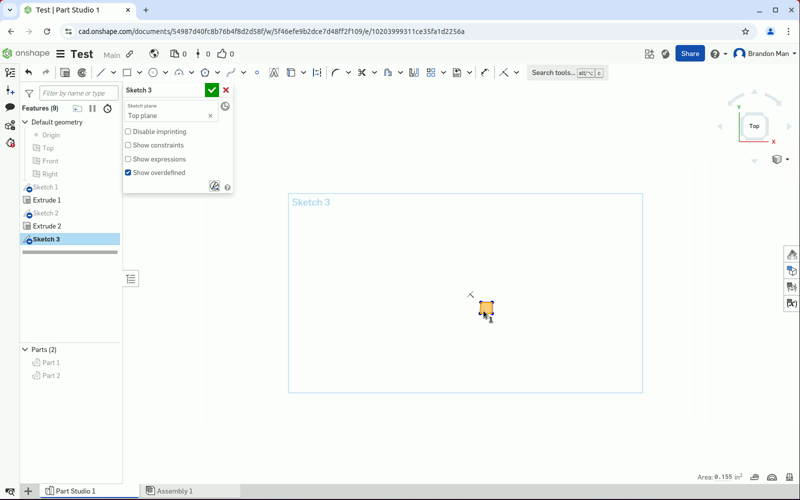
scroll(-6)
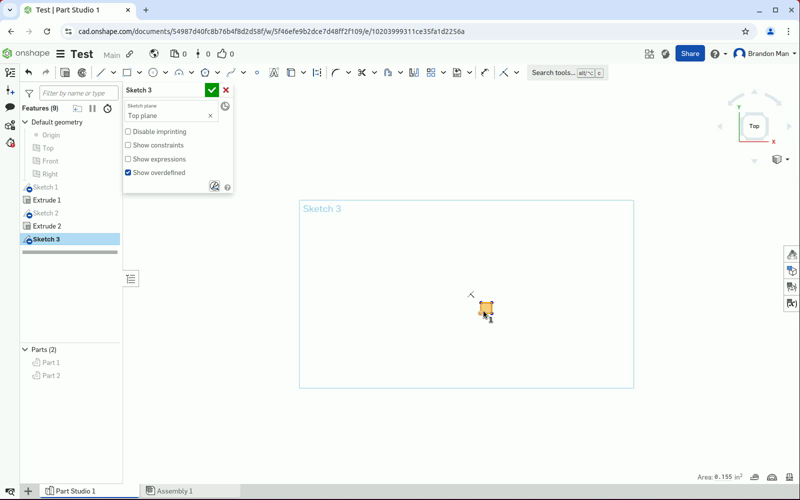
scroll(-6)
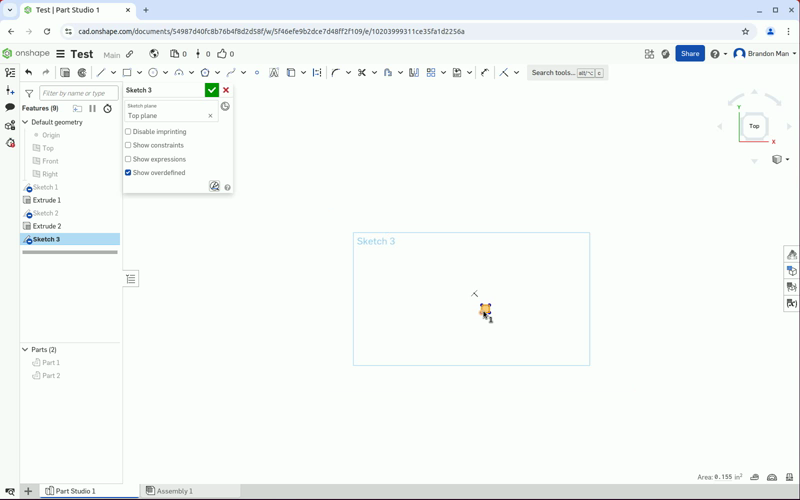
scroll(-6)
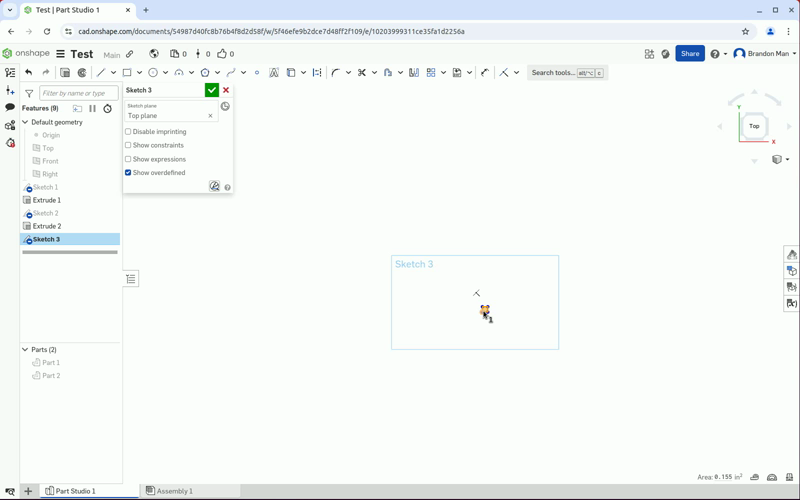
scroll(-6)
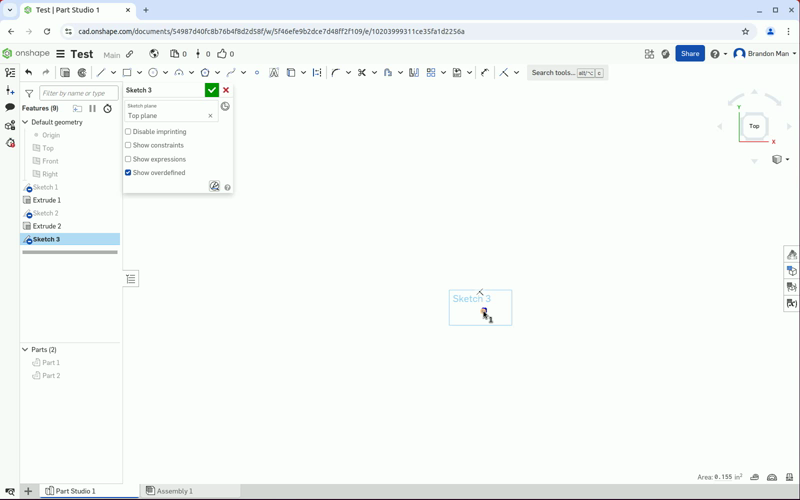
mouse_move(73, 352)
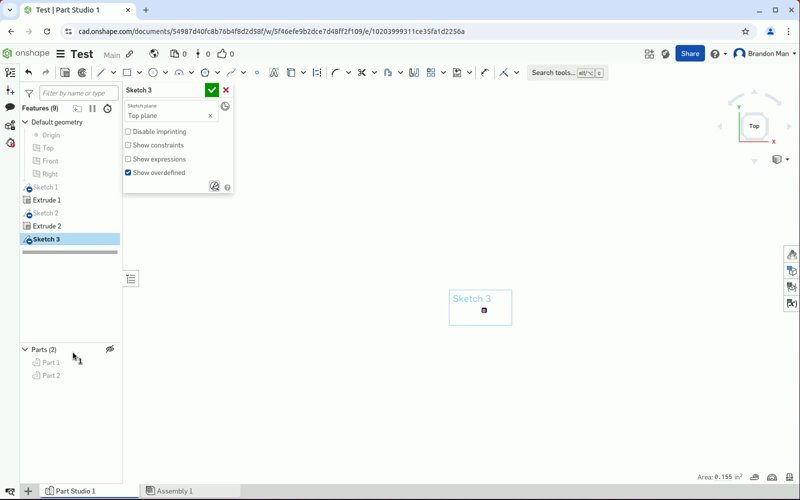
key(shift+y)
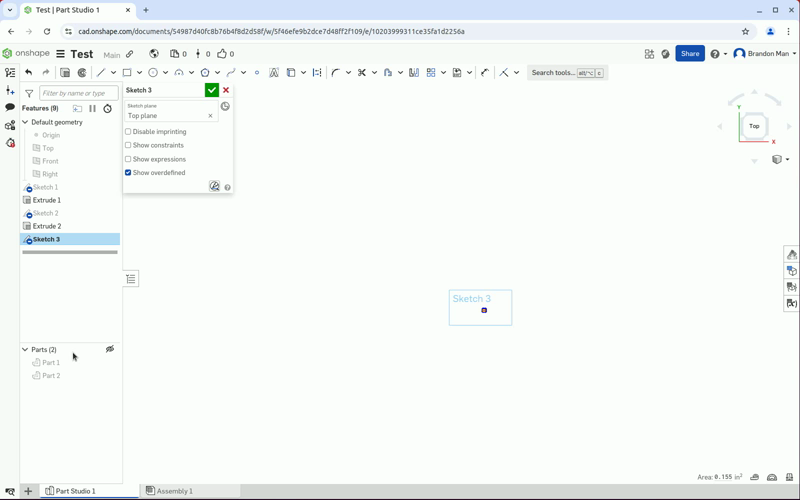
key(shift+e)
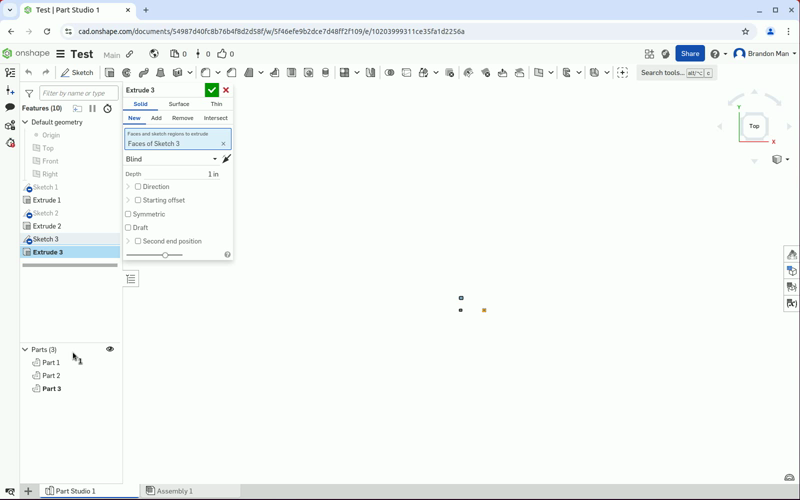
mouse_move(143, 106)
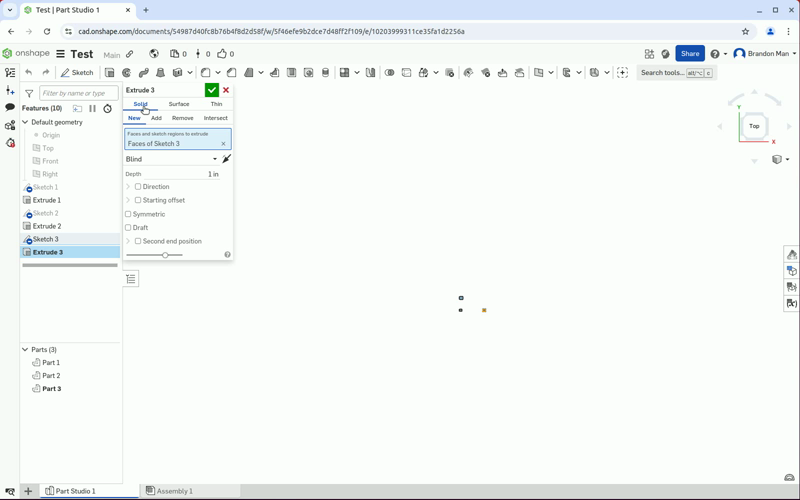
click(143, 106)
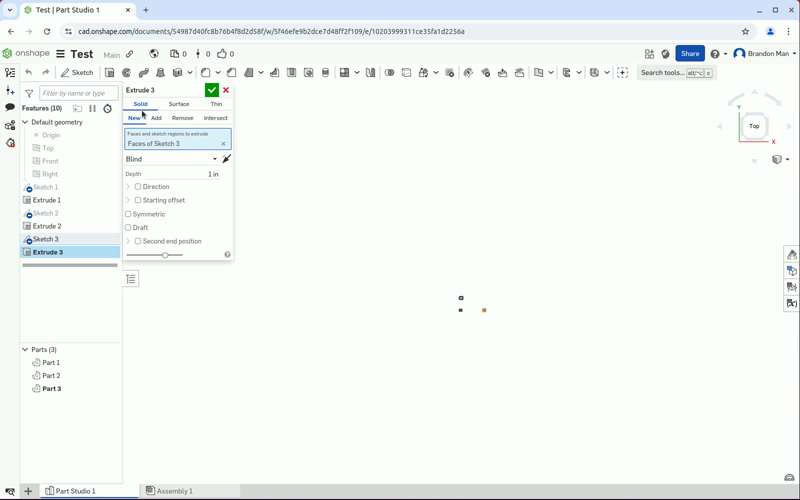
mouse_move(137, 120)
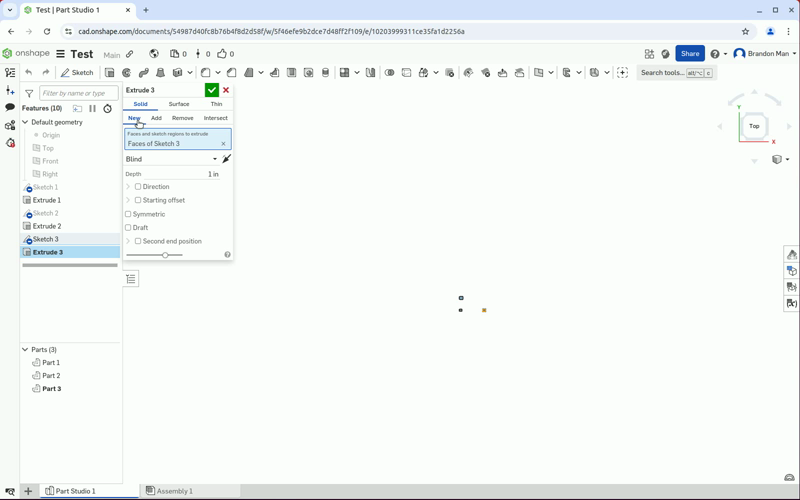
click(137, 120)
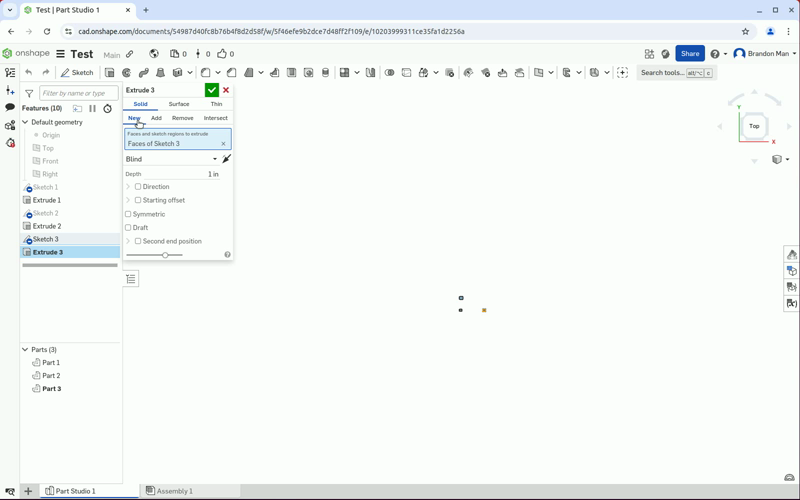
key(tab, 4)
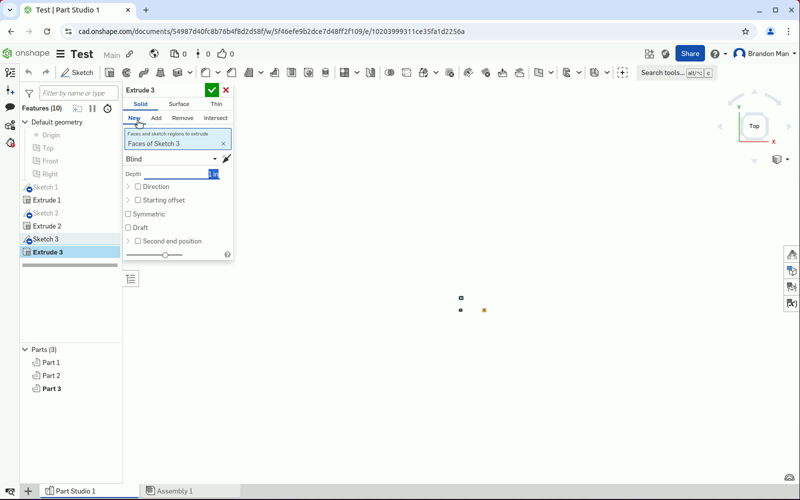
text(2.648)
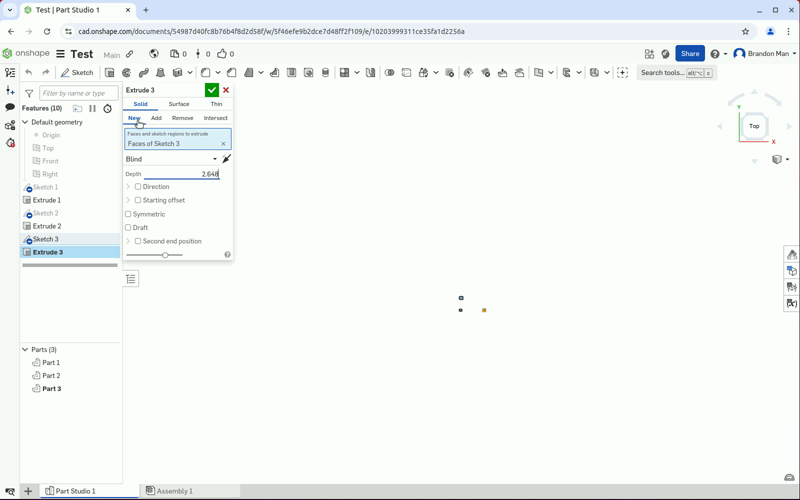
key(enter)
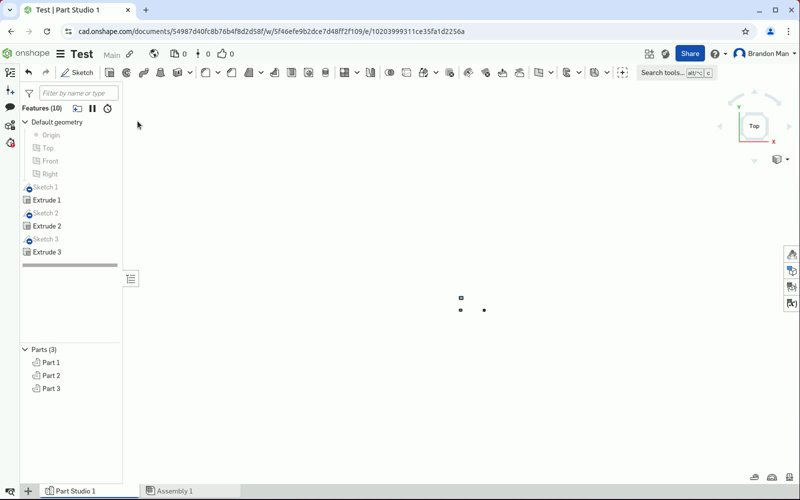
key(shift+h)
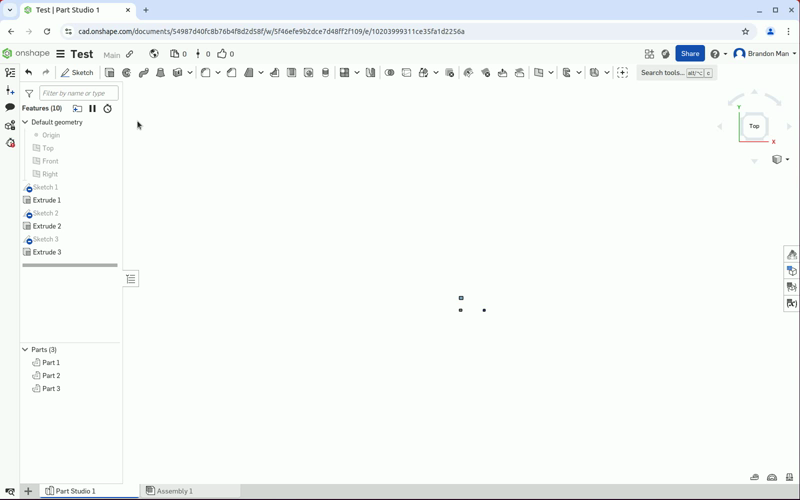
key(shift+h)
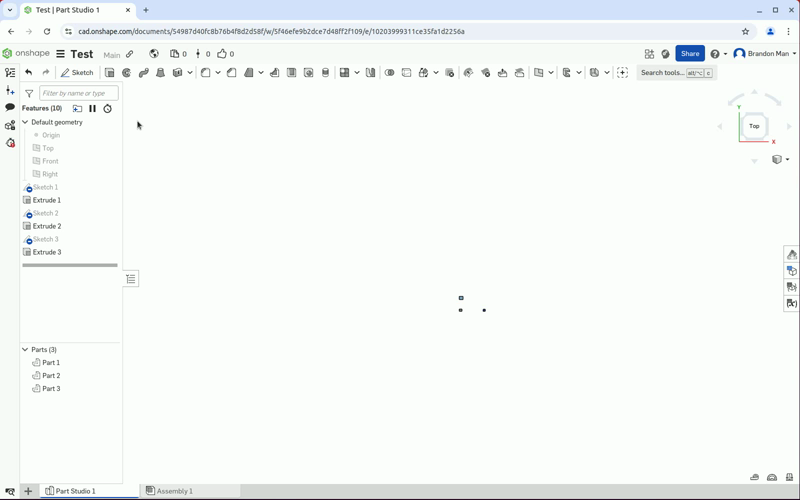
mouse_move(73, 189)
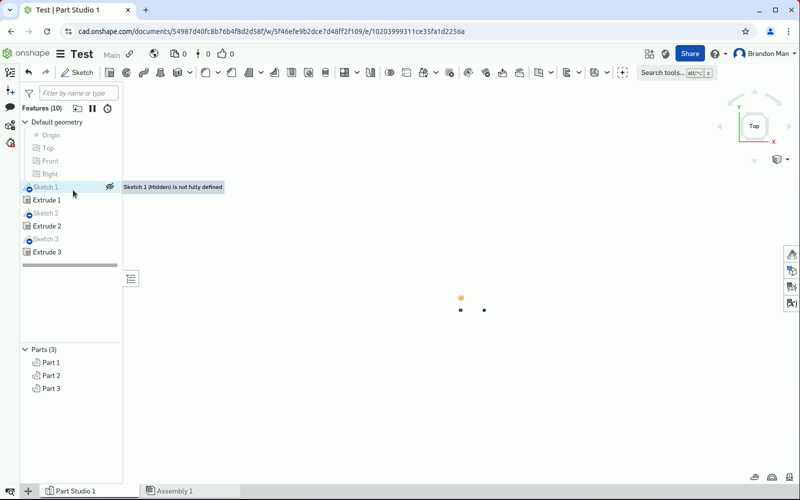
click(73, 189)
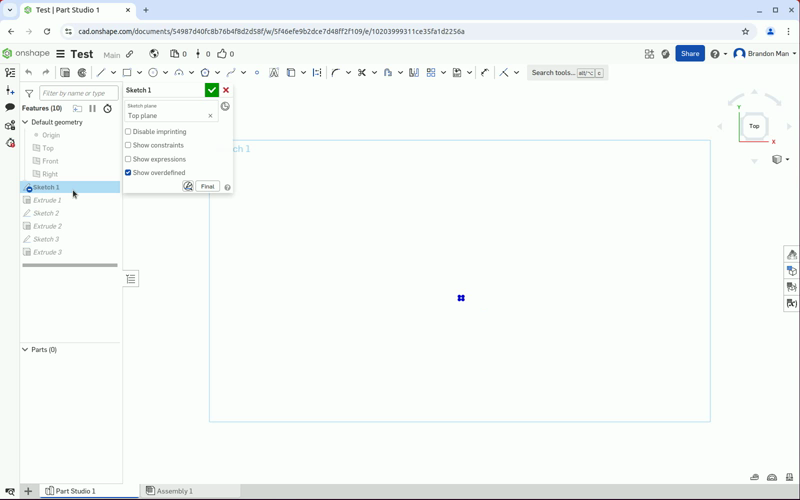
mouse_move(229, 92)
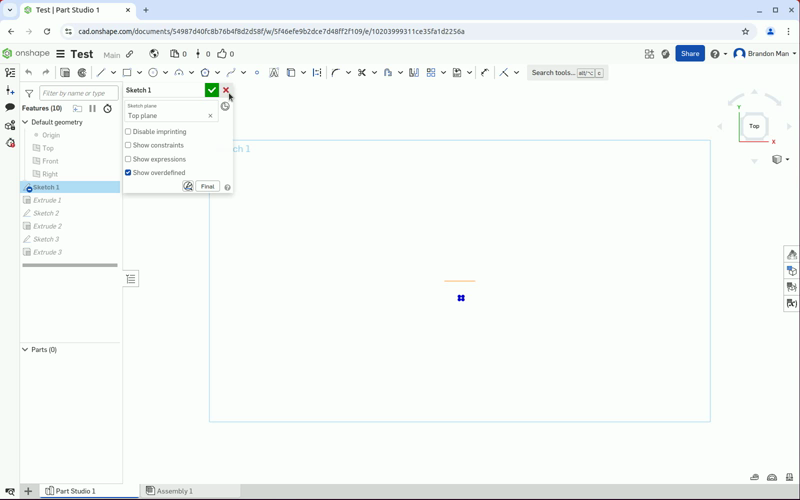
click(229, 92)
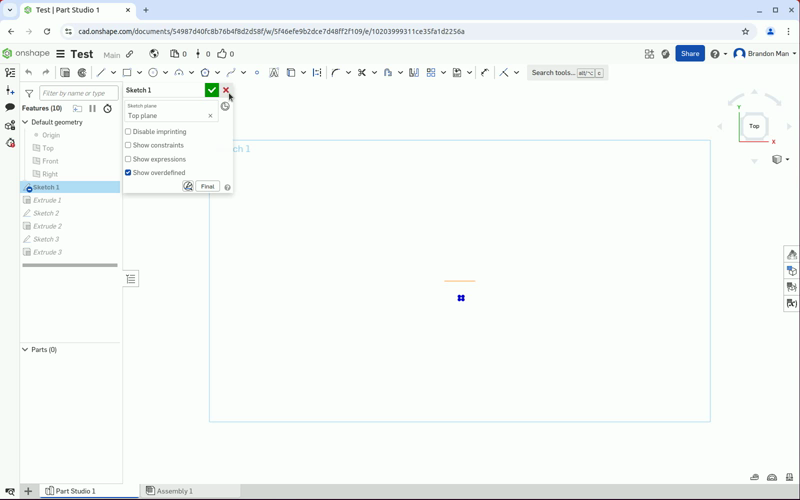
key(shift+s)
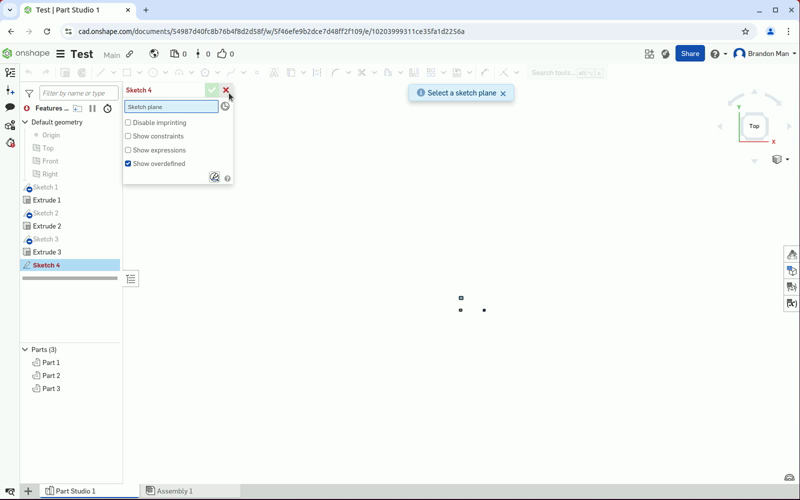
mouse_move(73, 150)
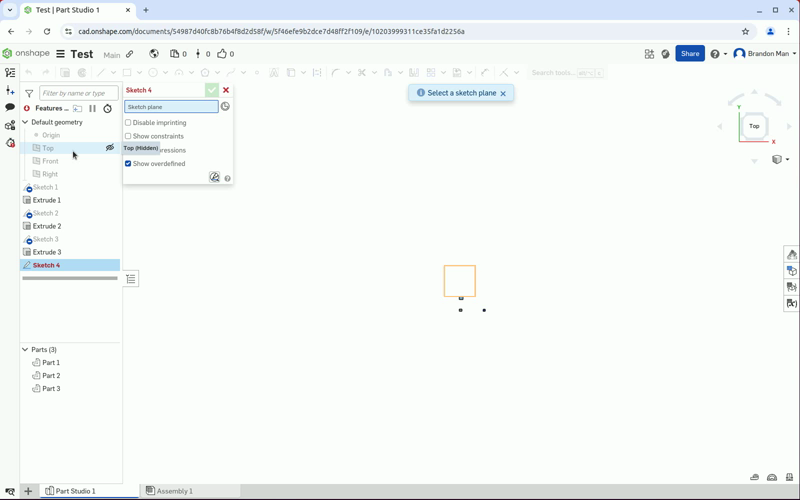
click(73, 150)
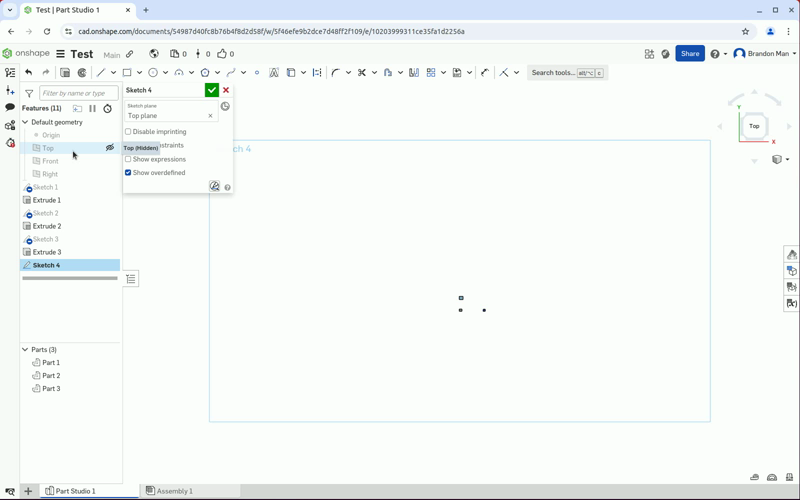
mouse_move(73, 352)
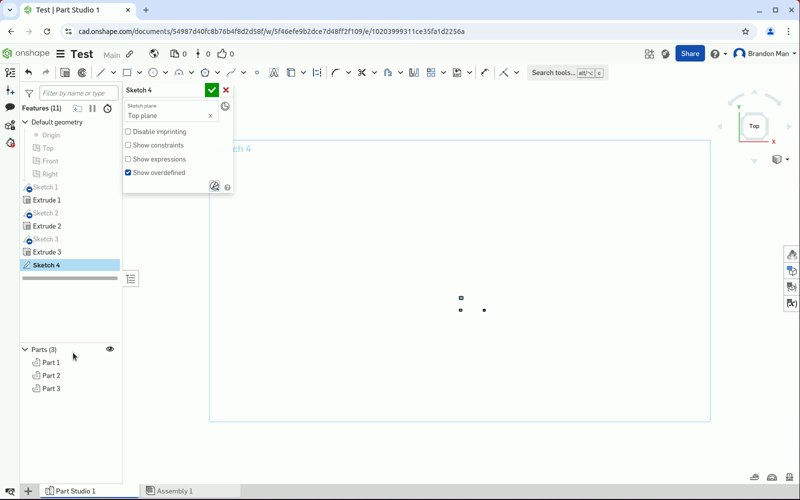
key(y)
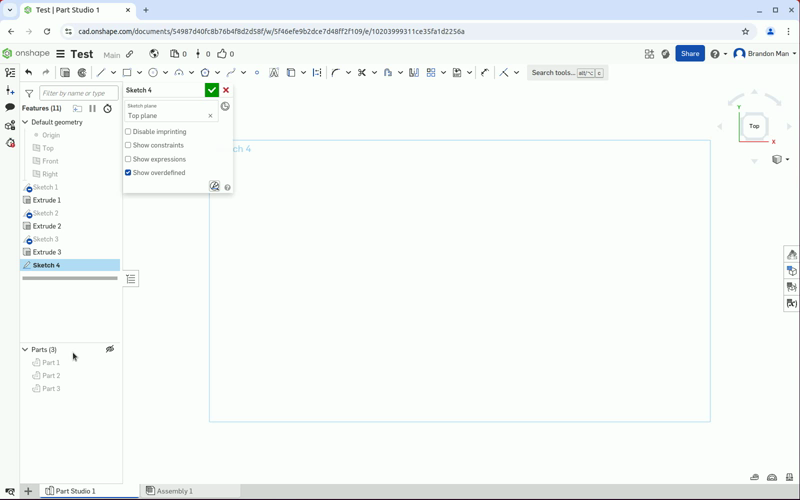
key(l)
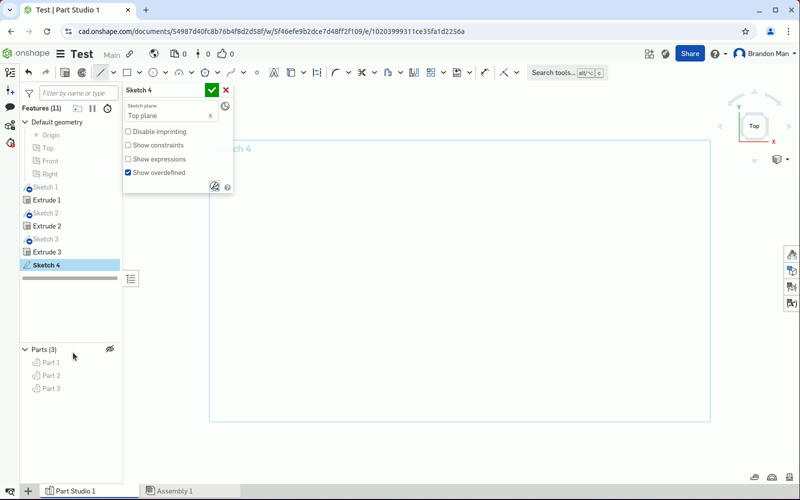
key_down(shift)
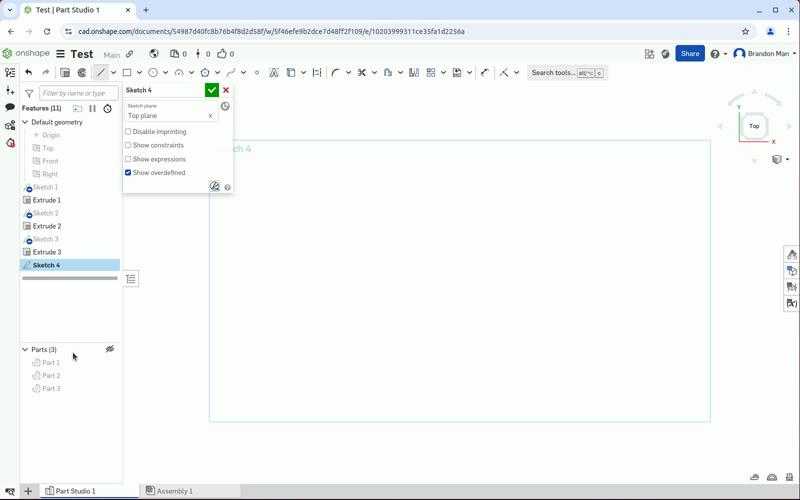
mouse_move(506, 311)
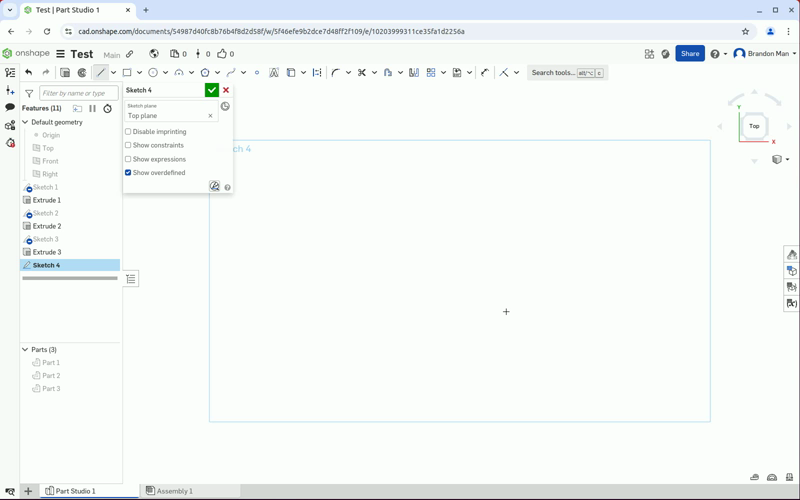
click(506, 311)
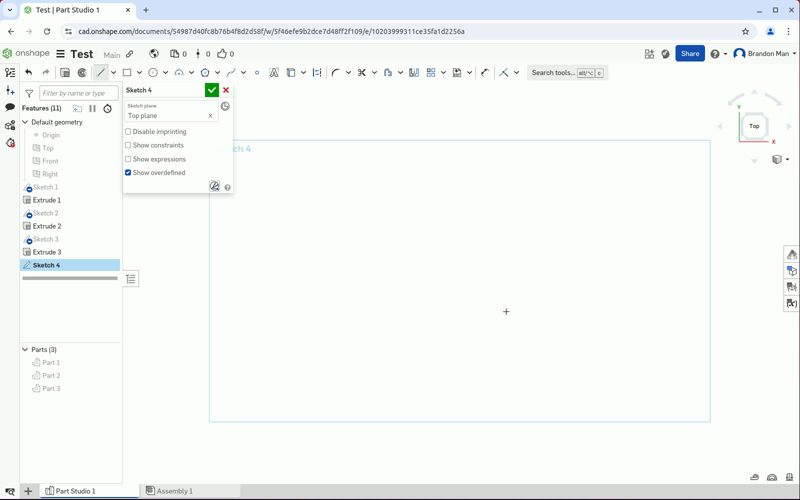
key_up(shift)
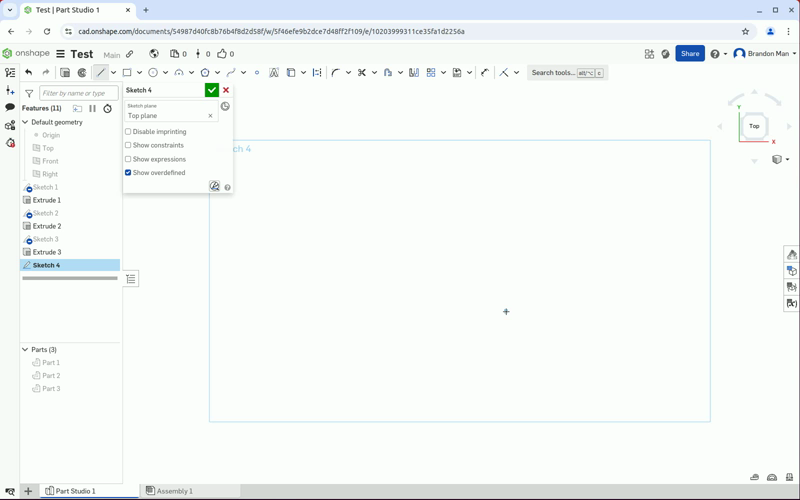
key_down(shift)
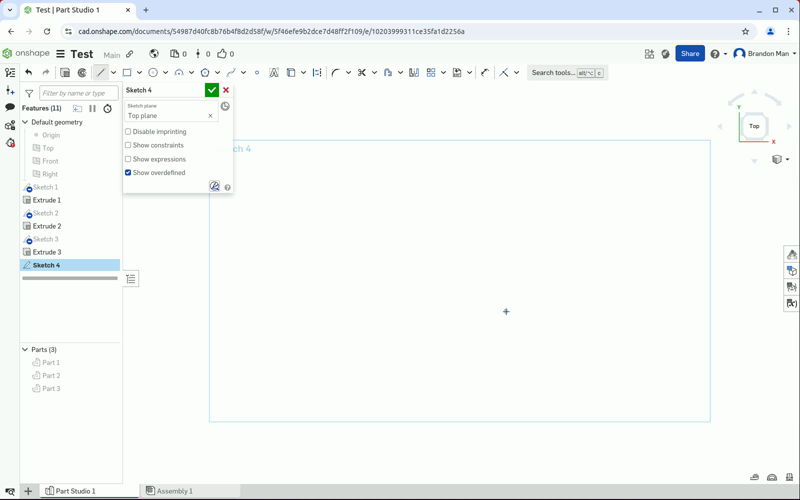
mouse_move(536, 311)
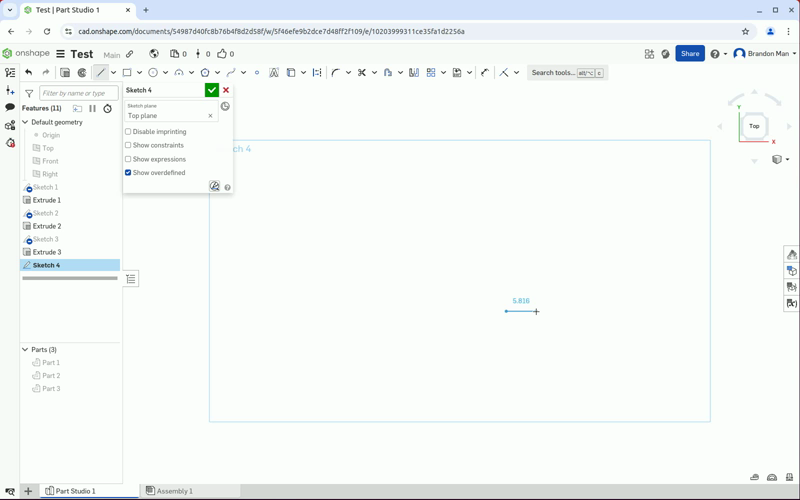
mouse_move(508, 311)
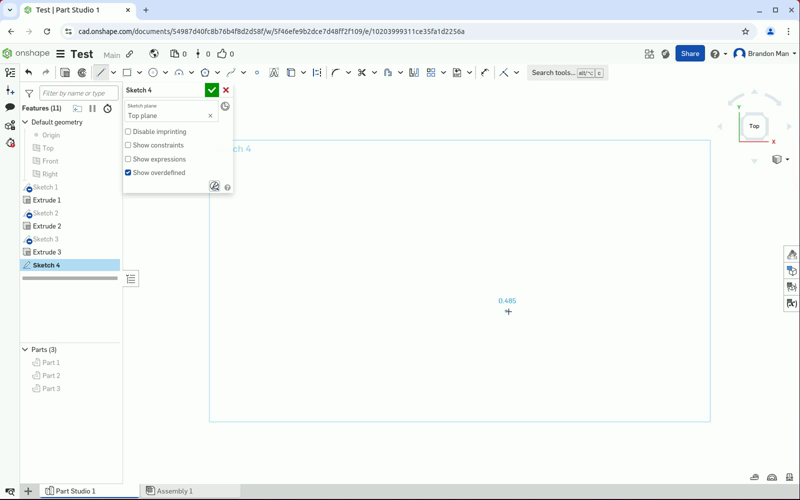
scroll(6)
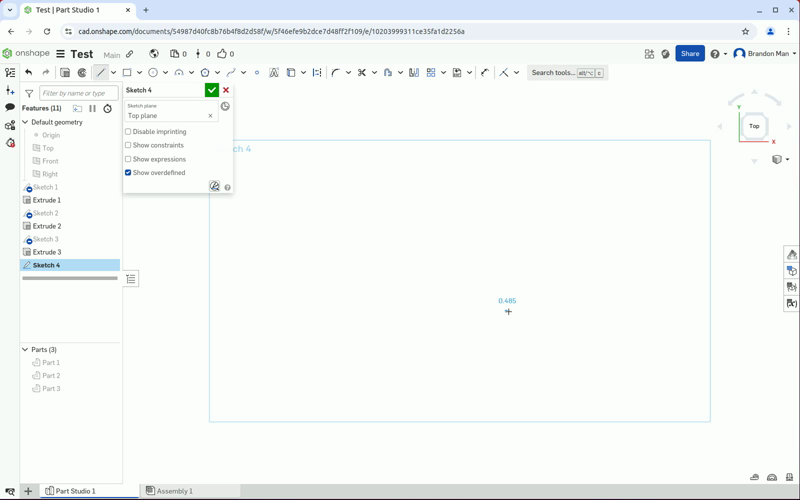
scroll(6)
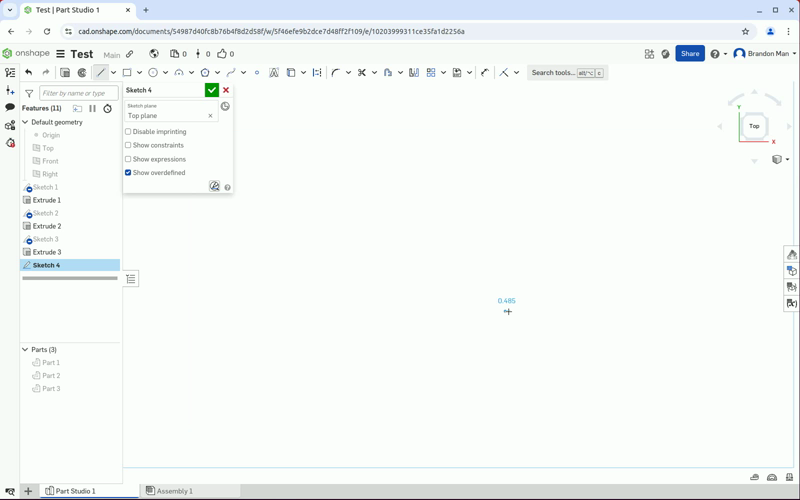
scroll(6)
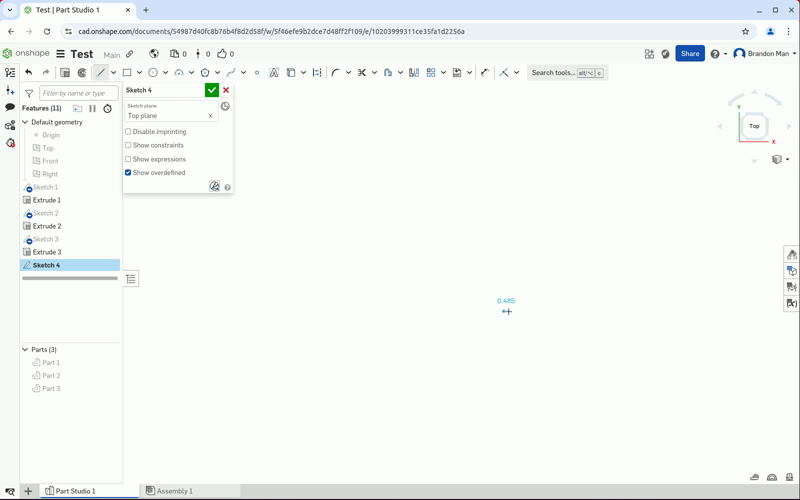
scroll(6)
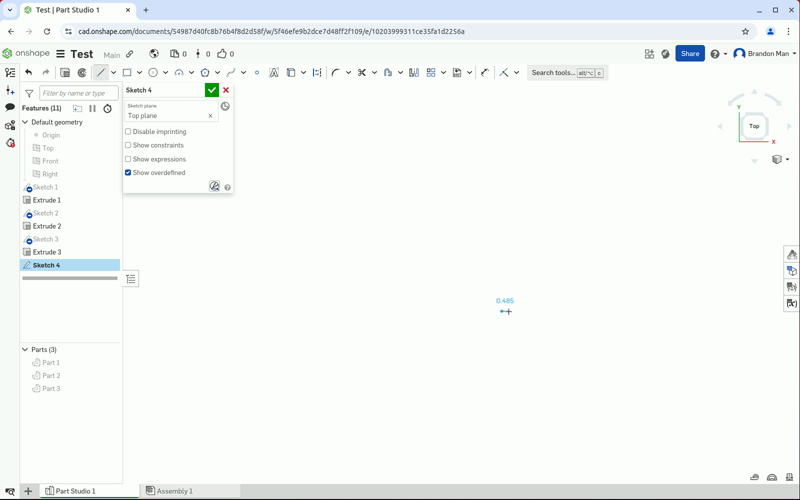
scroll(6)
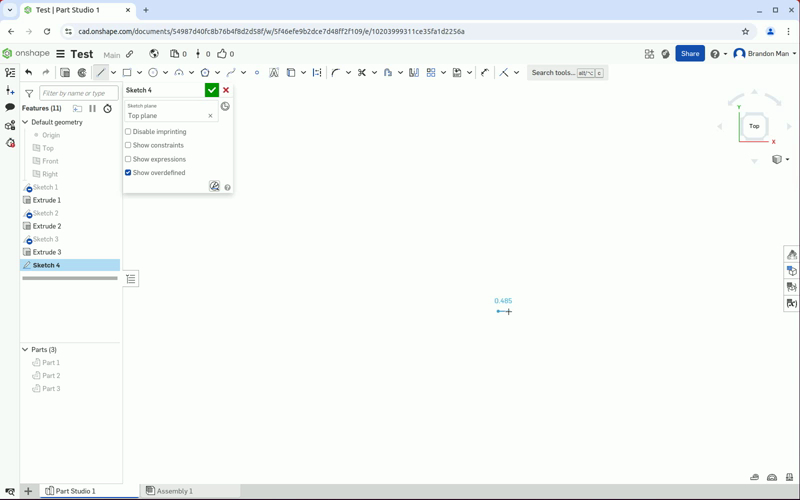
scroll(6)
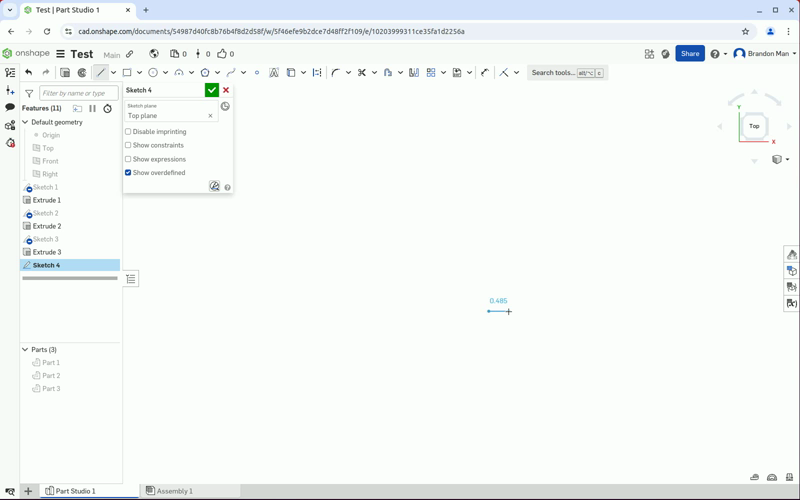
scroll(6)
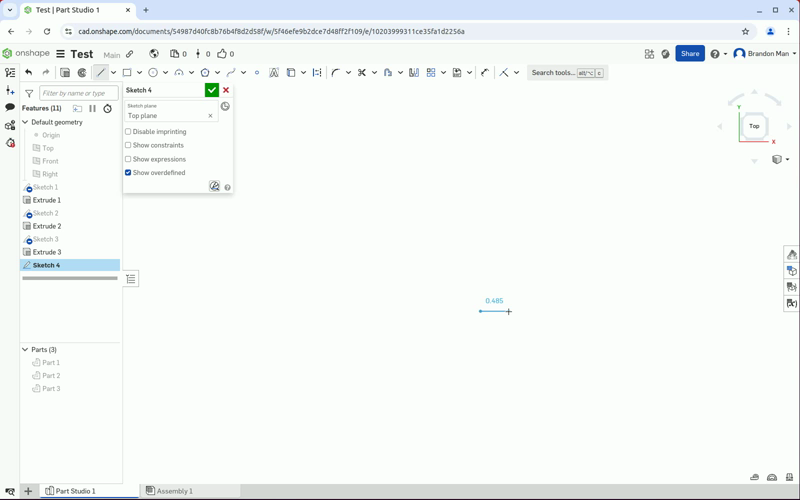
click(508, 311)
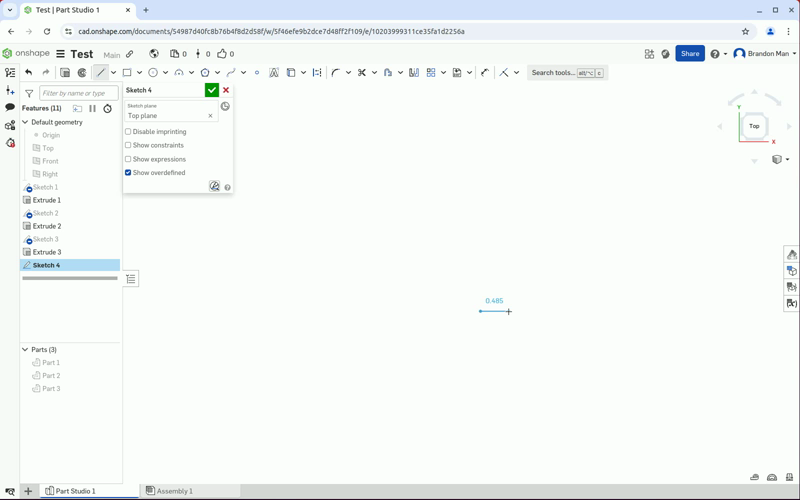
scroll(-6)
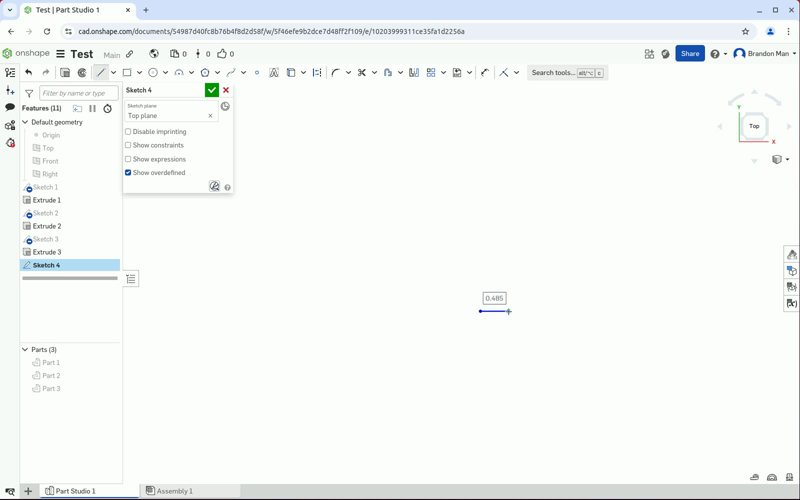
scroll(-6)
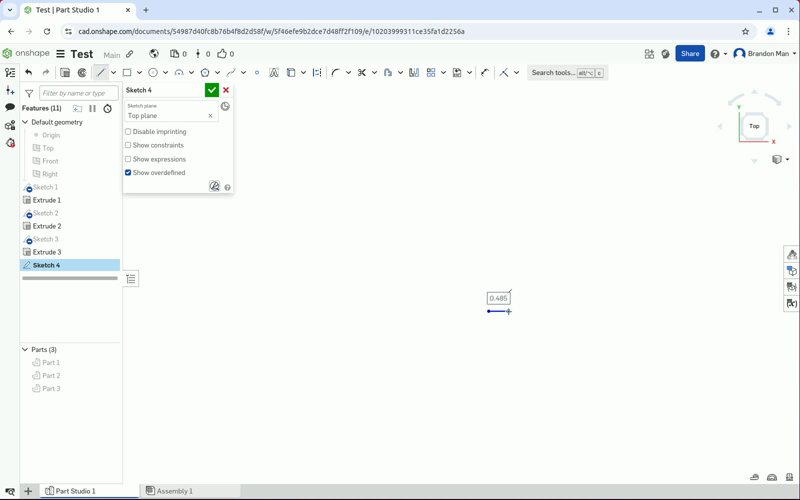
scroll(-6)
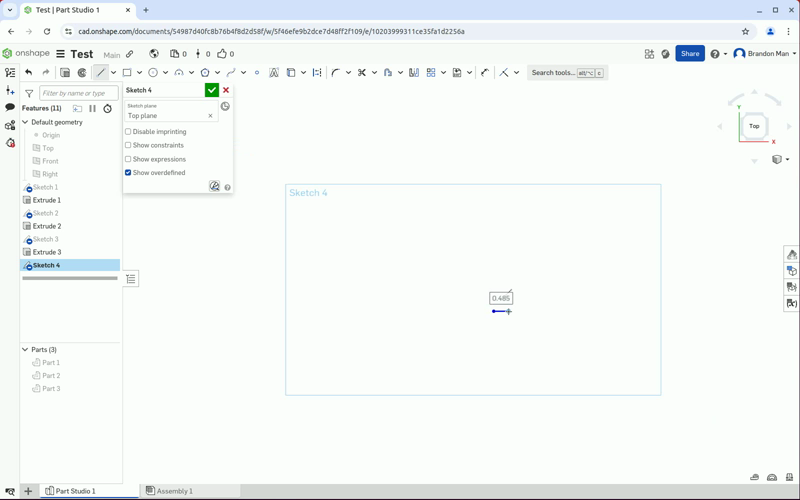
scroll(-6)
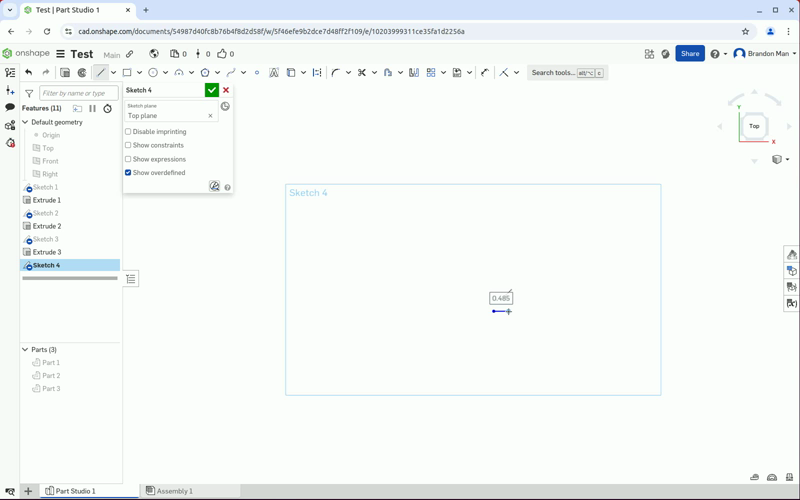
scroll(-6)
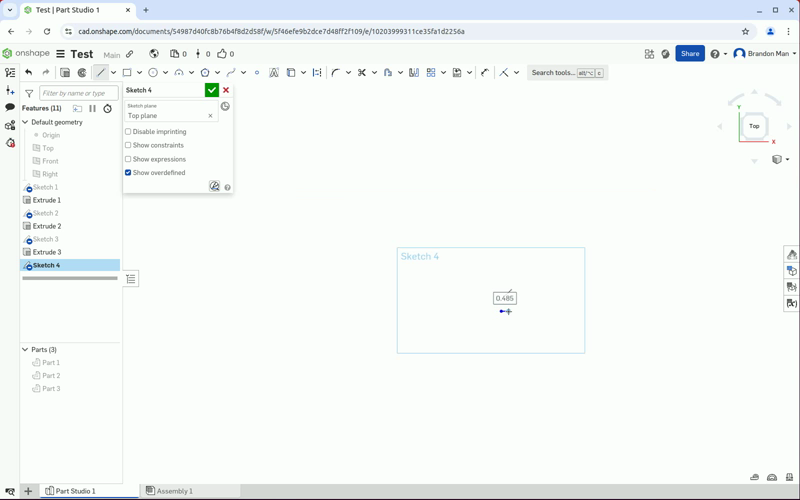
scroll(-6)
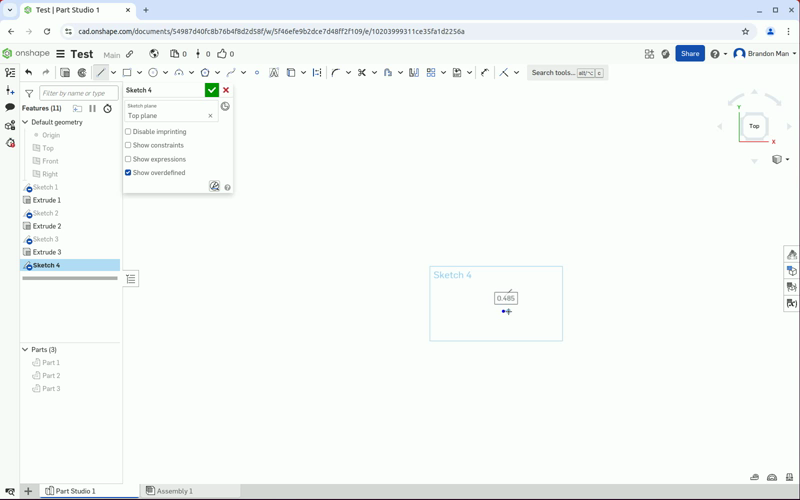
scroll(-6)
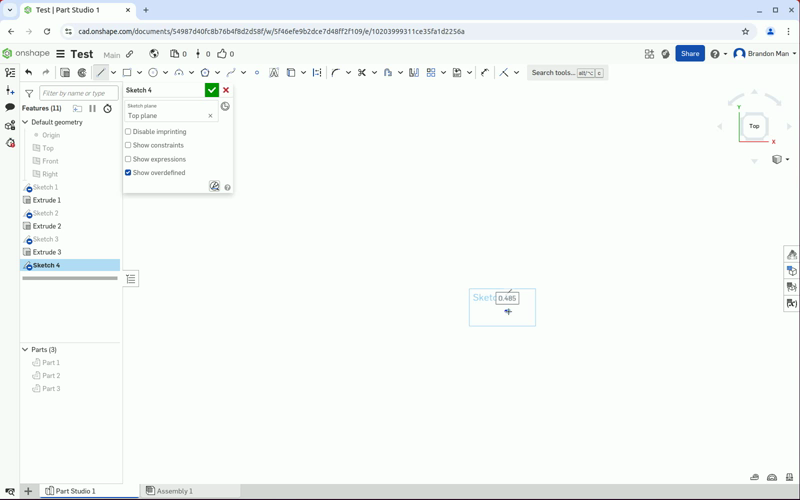
key_up(shift)
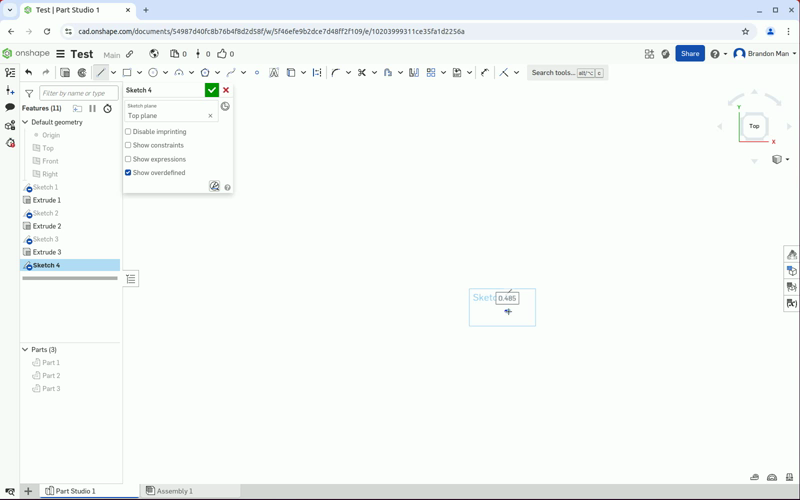
key_down(shift)
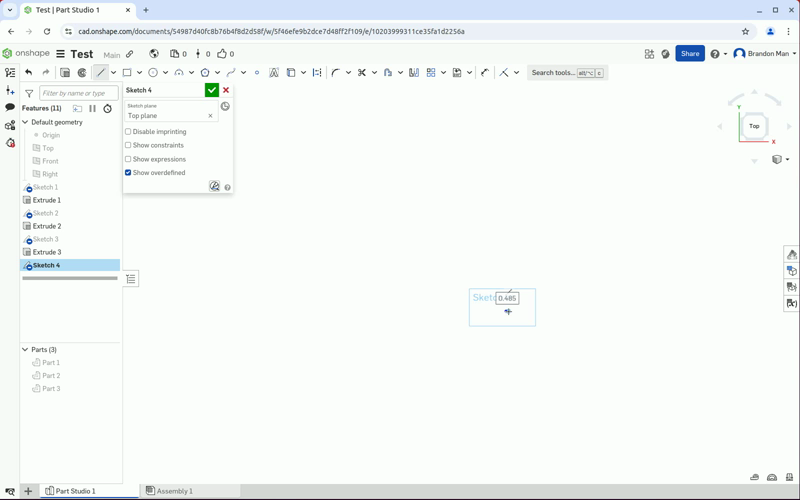
mouse_move(538, 311)
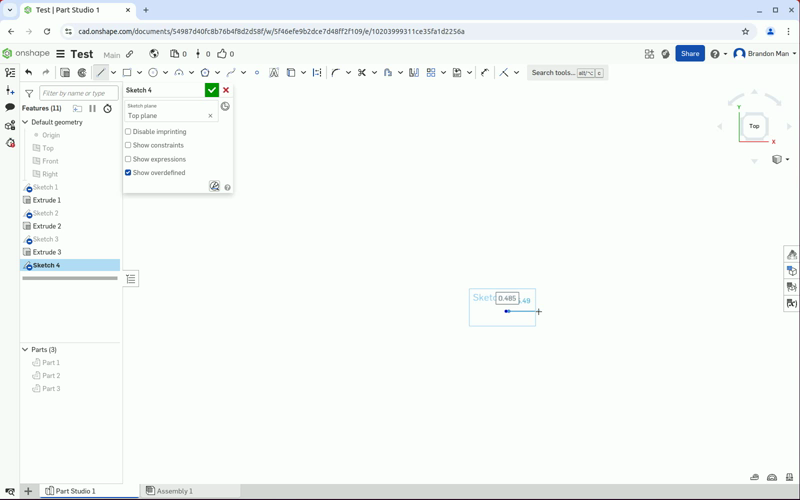
mouse_move(508, 309)
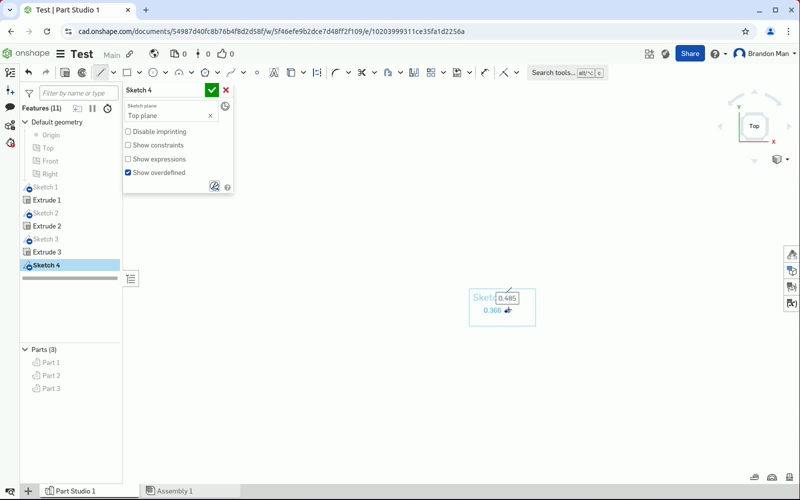
scroll(6)
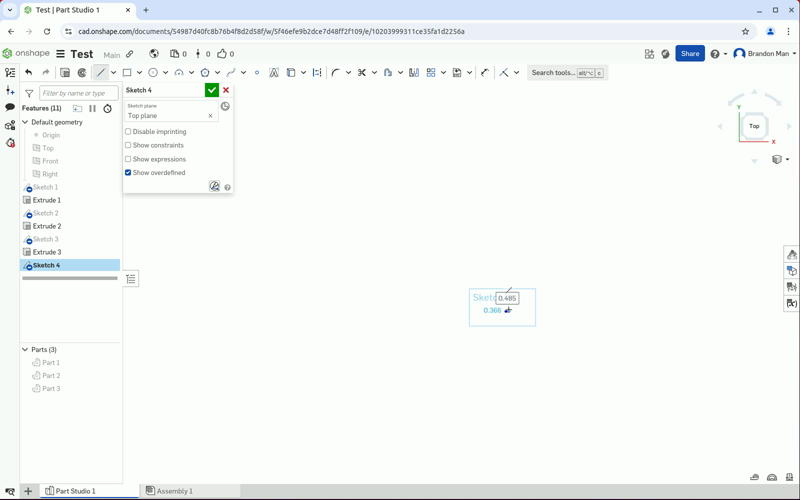
scroll(6)
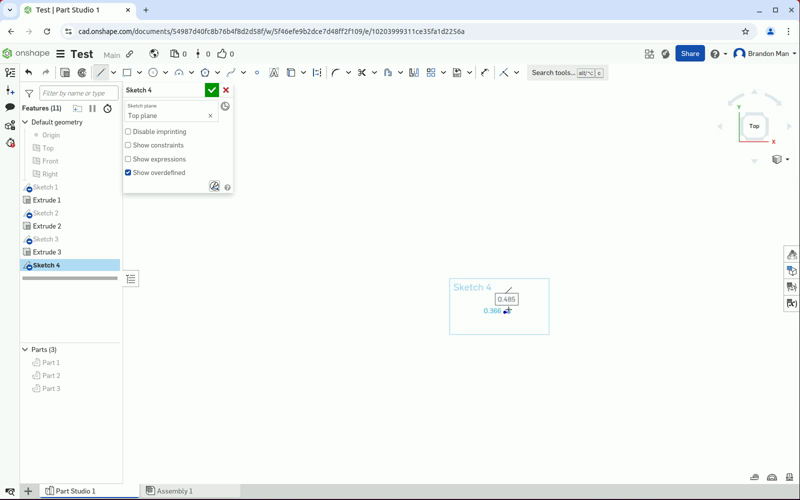
scroll(6)
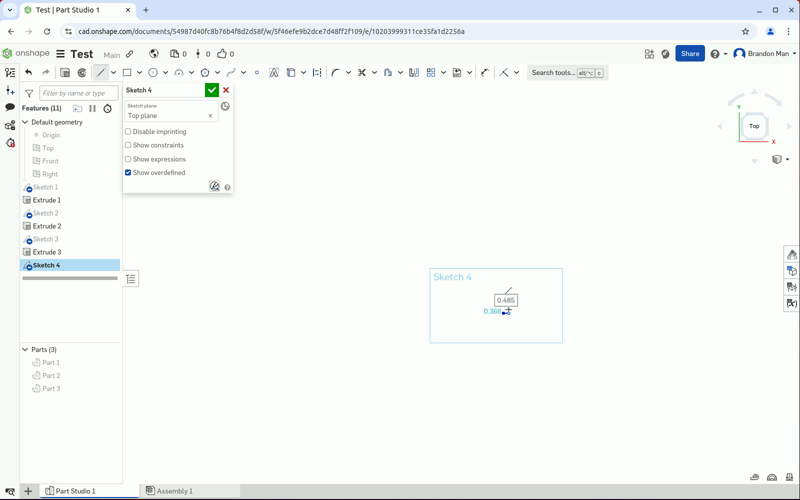
scroll(6)
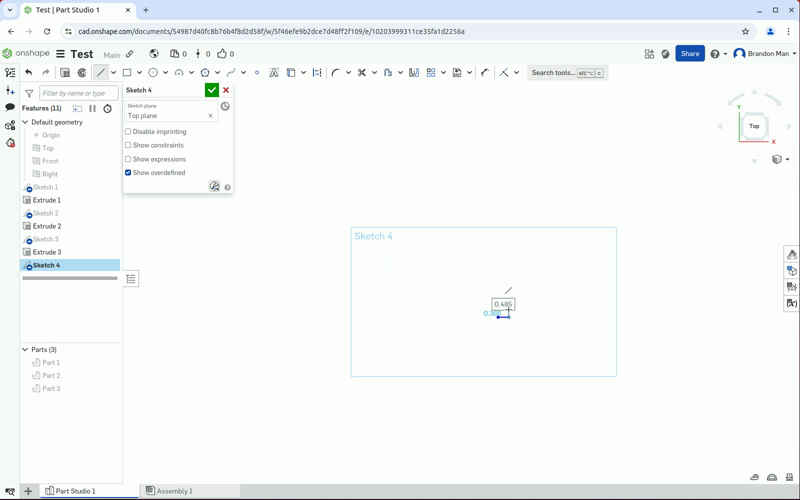
scroll(6)
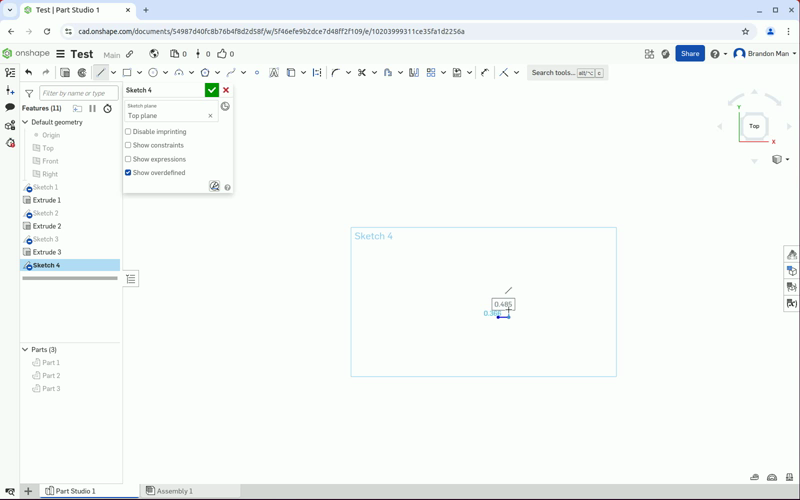
scroll(6)
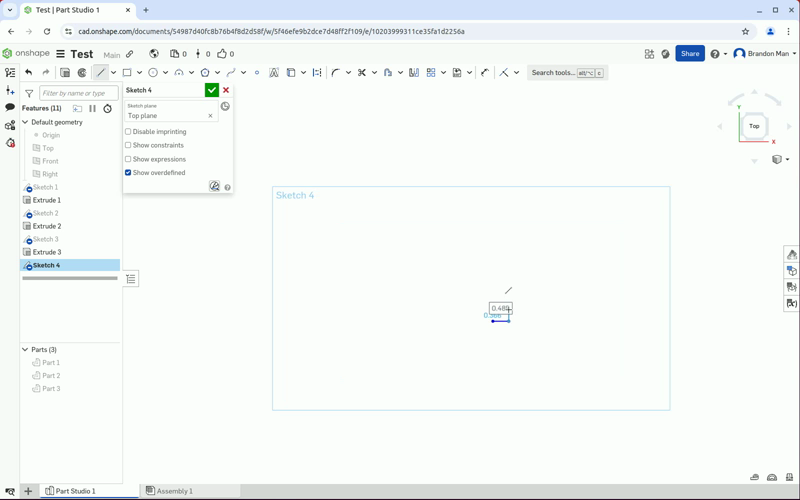
scroll(6)
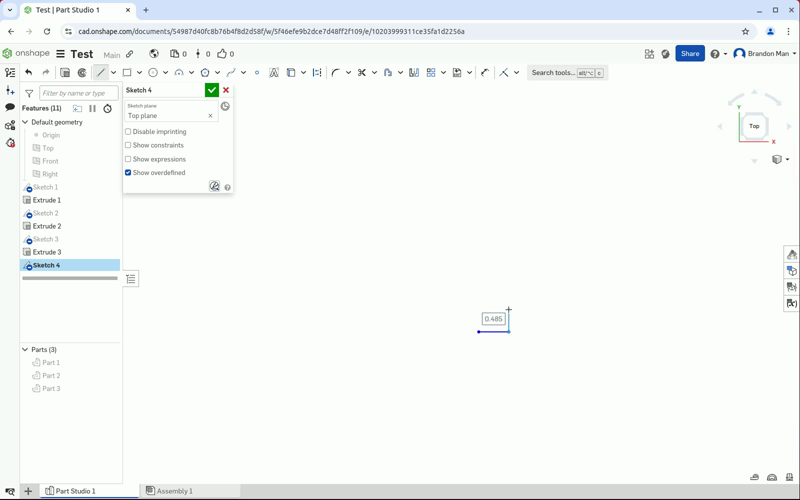
click(508, 309)
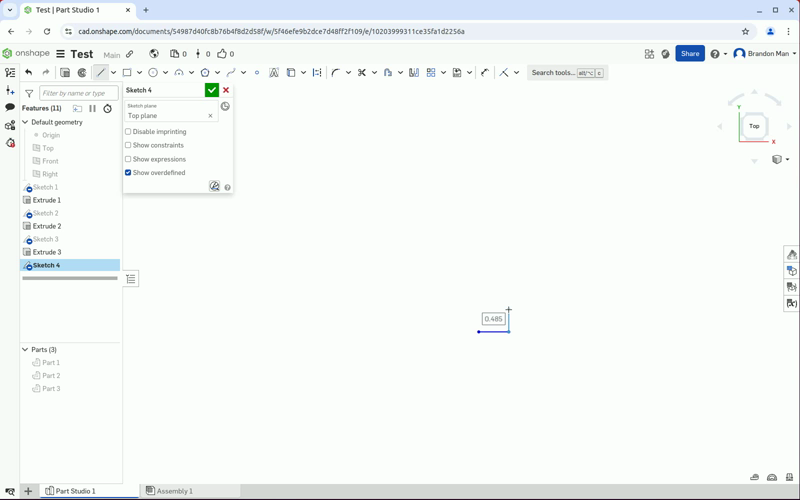
scroll(-6)
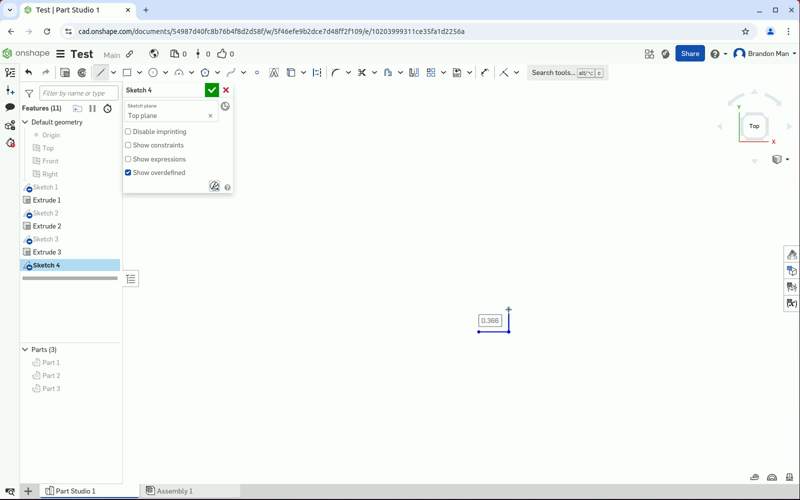
scroll(-6)
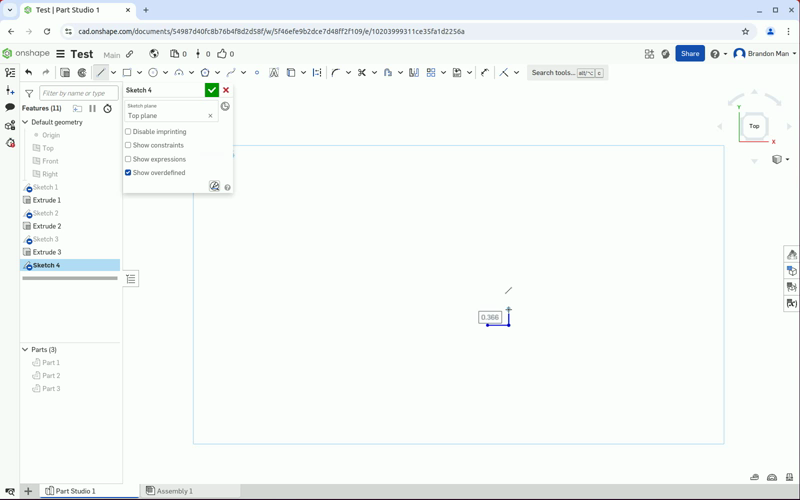
scroll(-6)
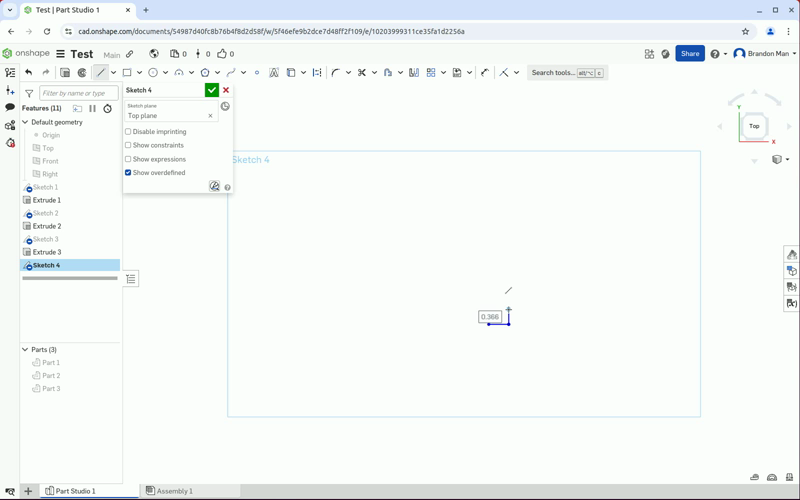
scroll(-6)
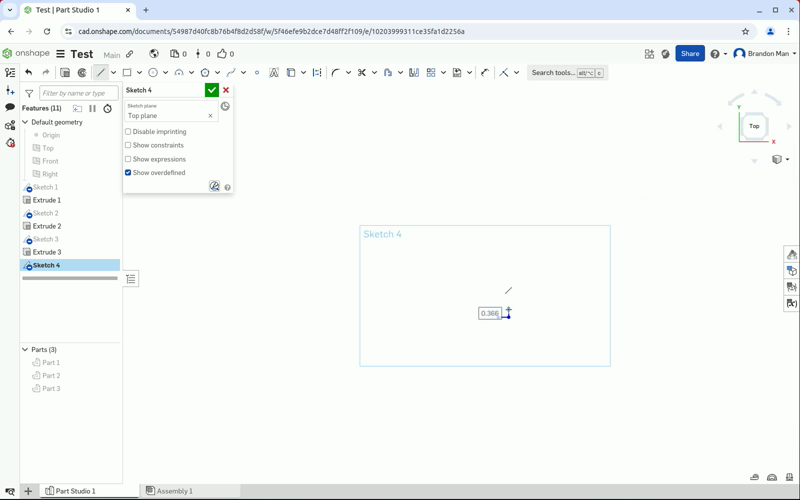
scroll(-6)
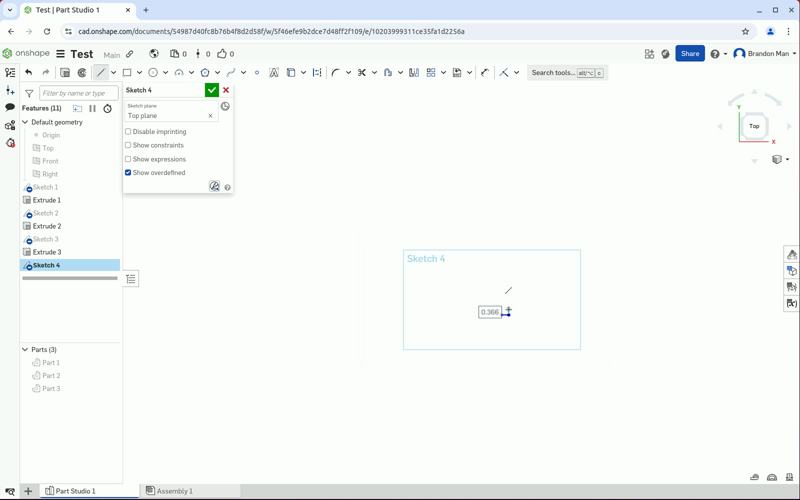
scroll(-6)
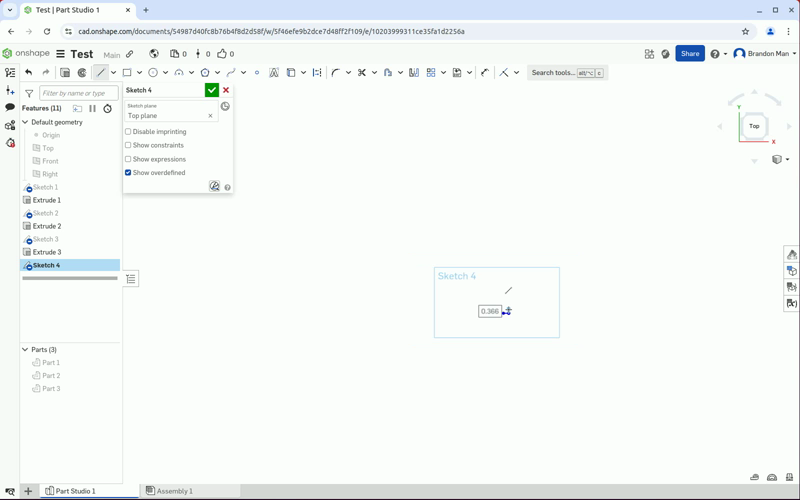
scroll(-6)
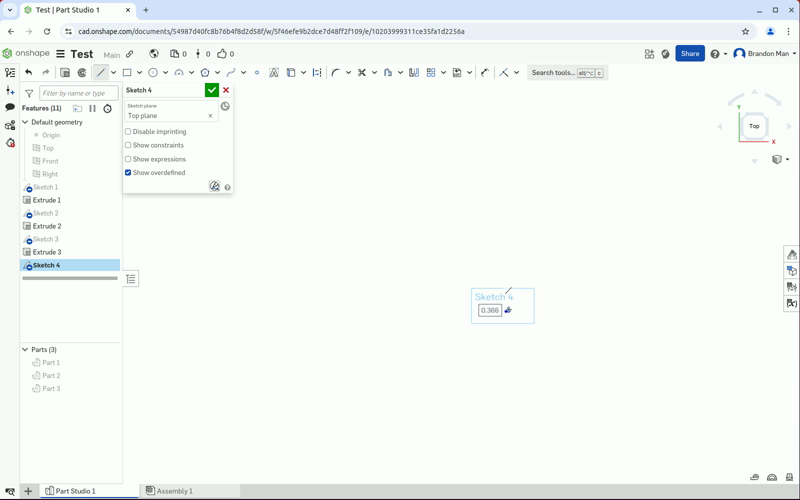
key_up(shift)
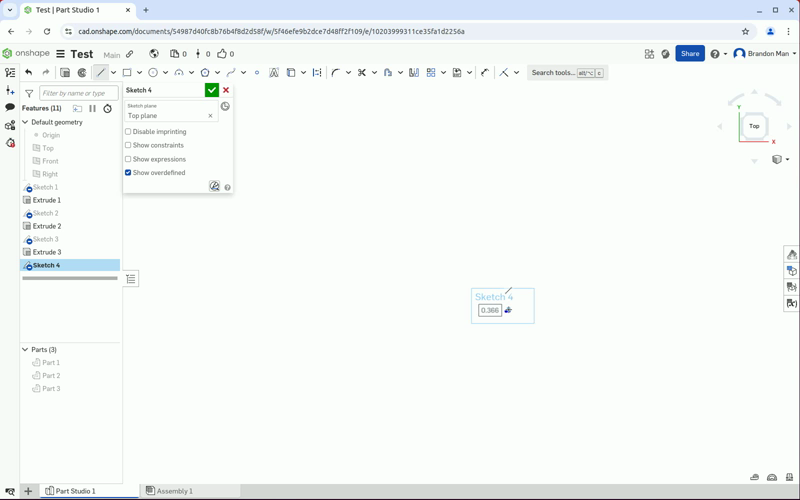
key_down(shift)
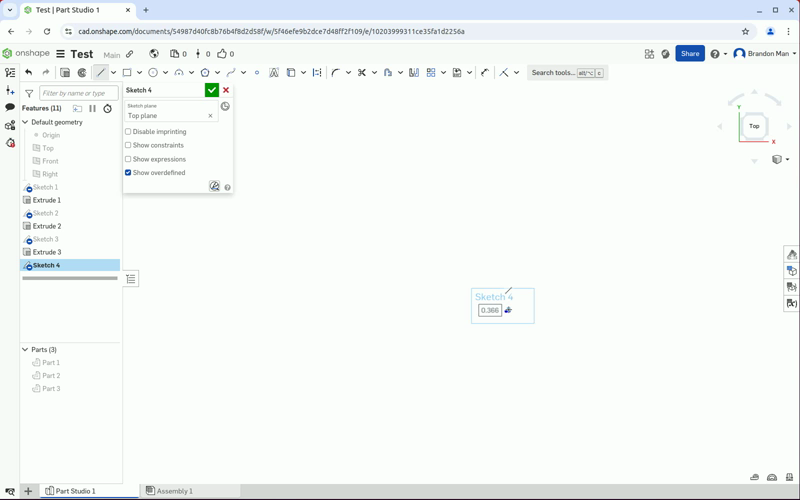
mouse_move(538, 309)
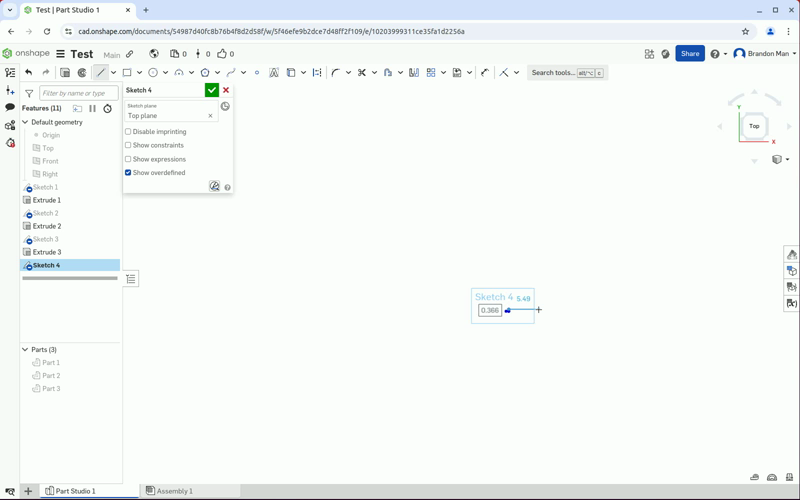
mouse_move(506, 309)
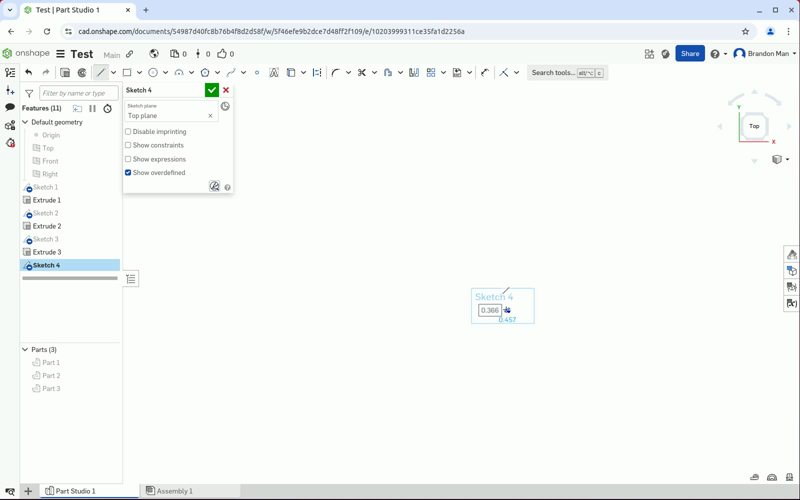
scroll(6)
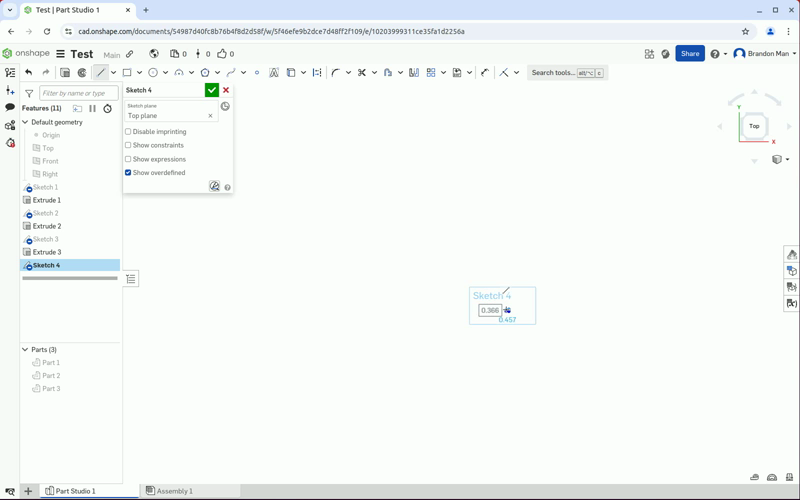
scroll(6)
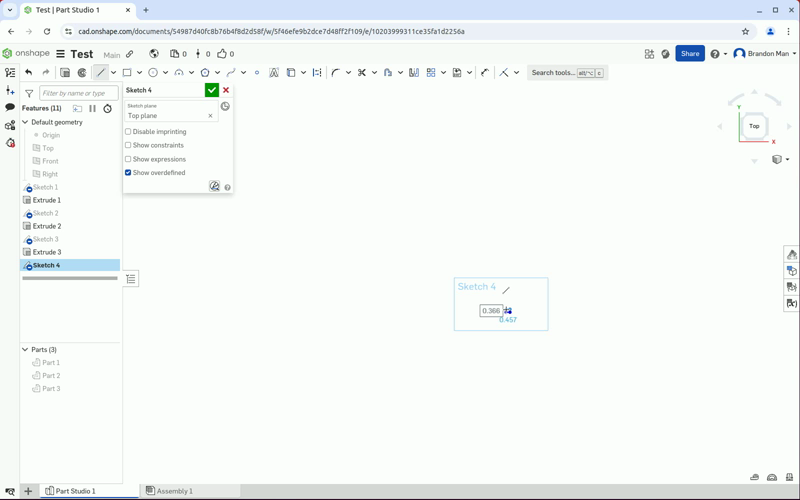
scroll(6)
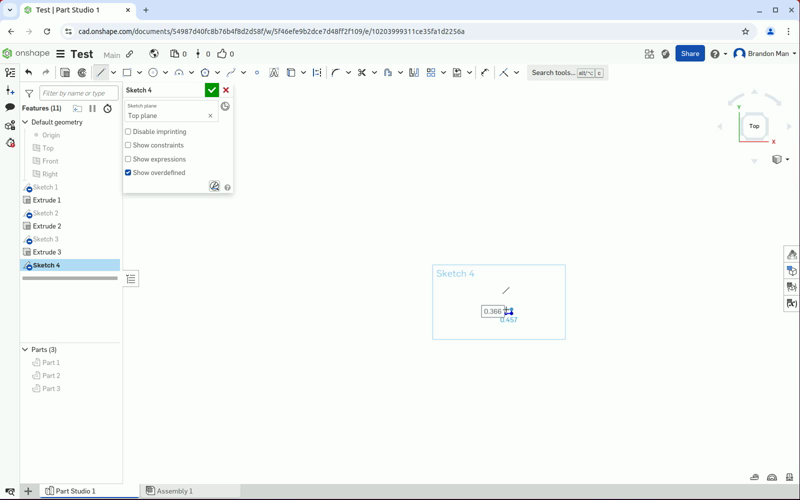
scroll(6)
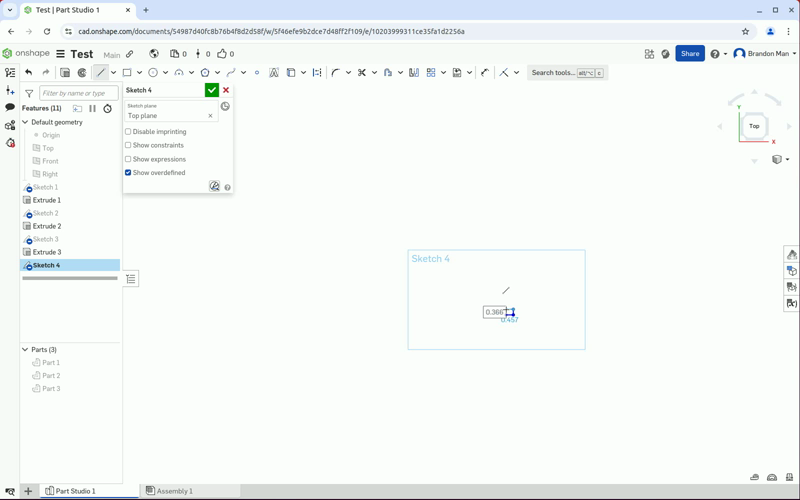
scroll(6)
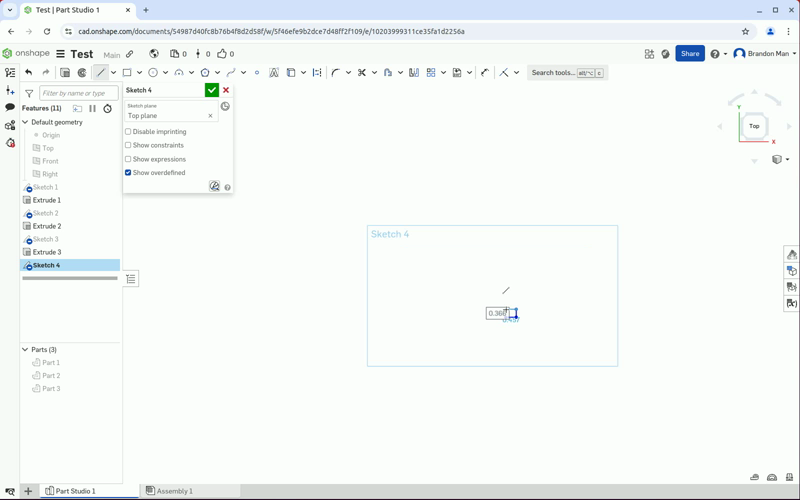
scroll(6)
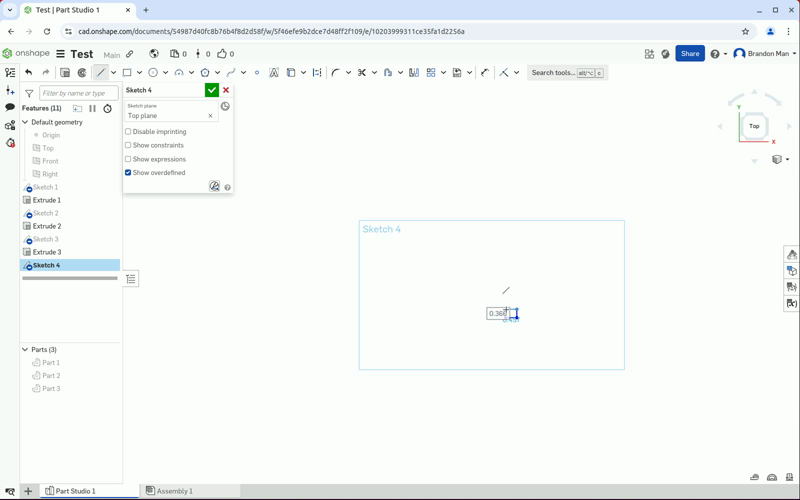
scroll(6)
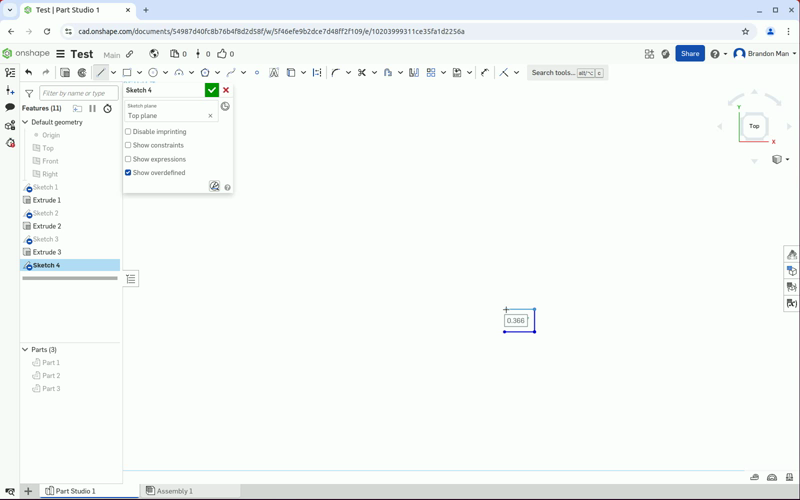
click(506, 309)
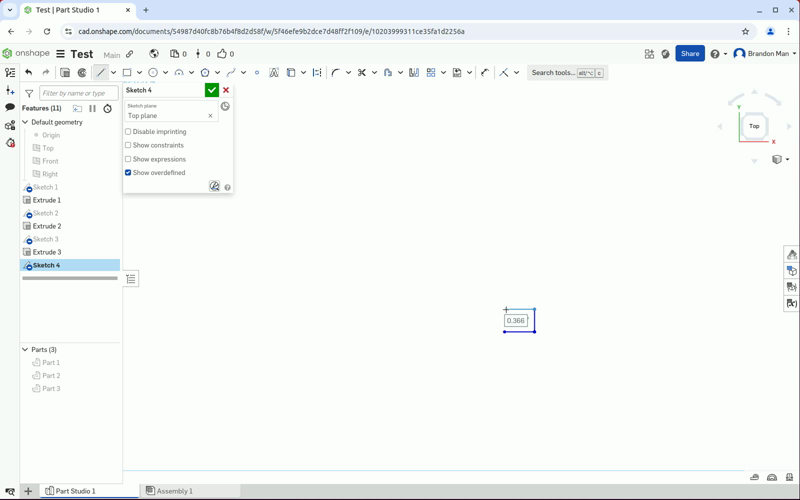
scroll(-6)
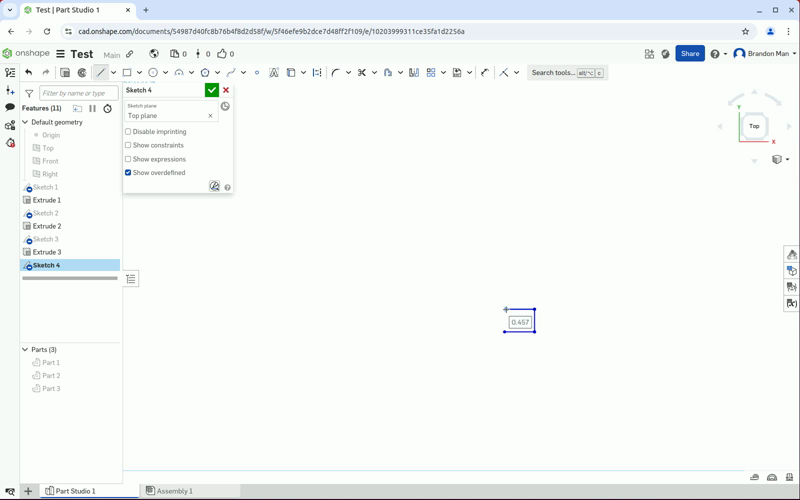
scroll(-6)
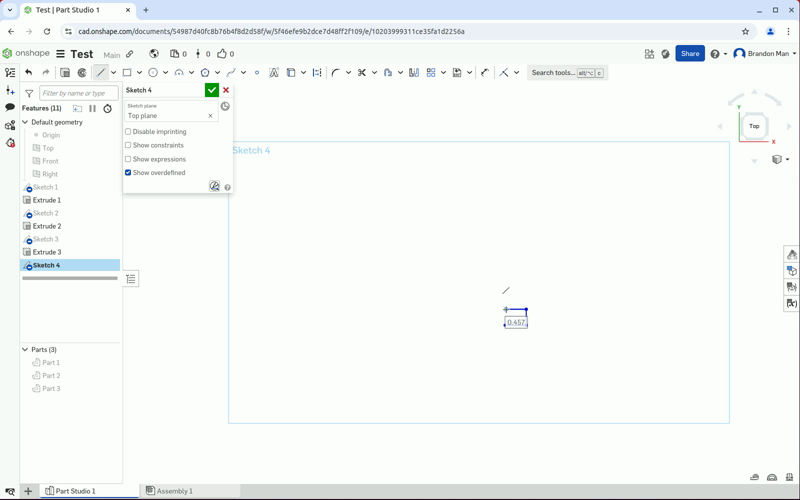
scroll(-6)
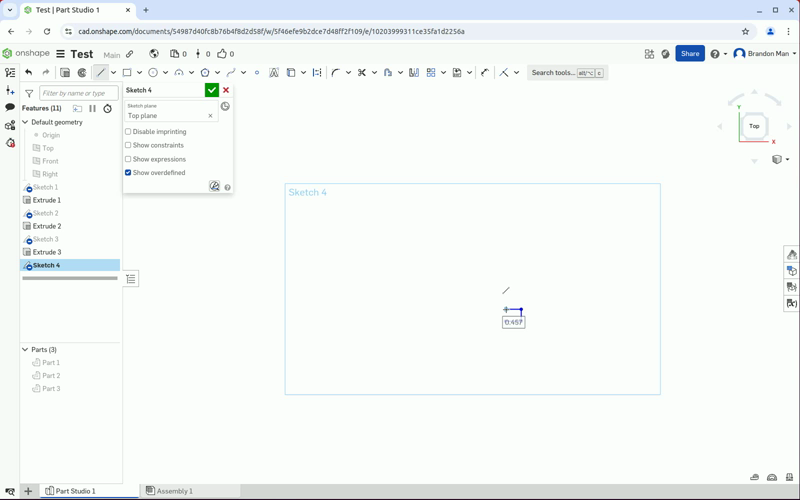
scroll(-6)
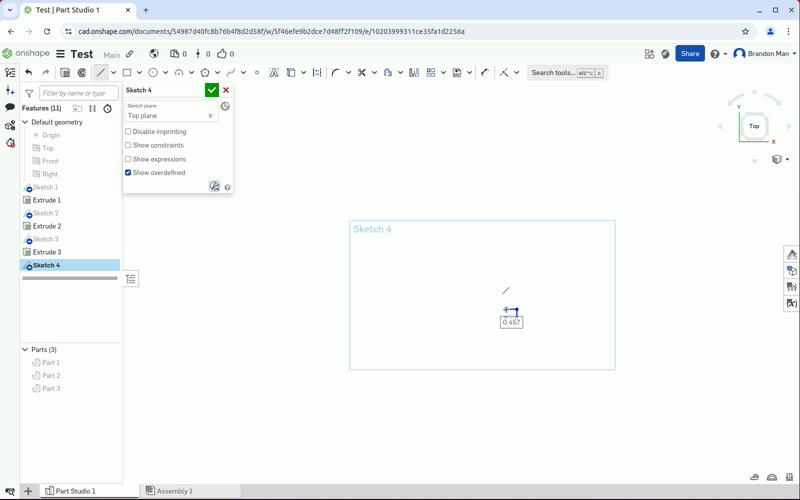
scroll(-6)
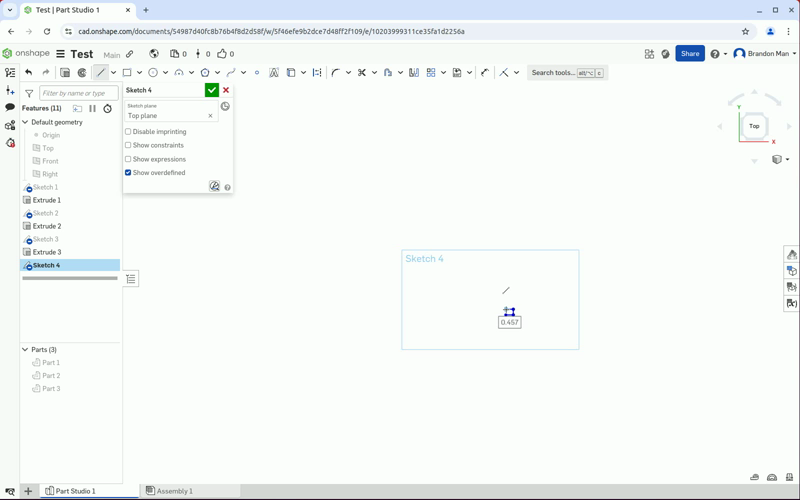
scroll(-6)
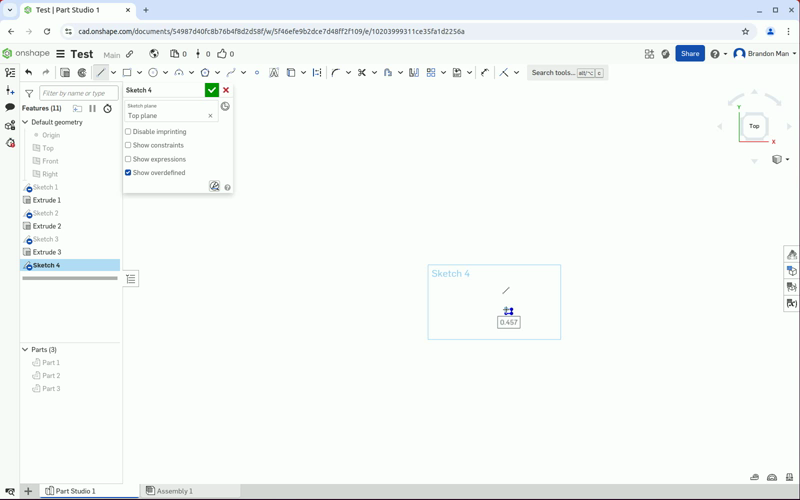
scroll(-6)
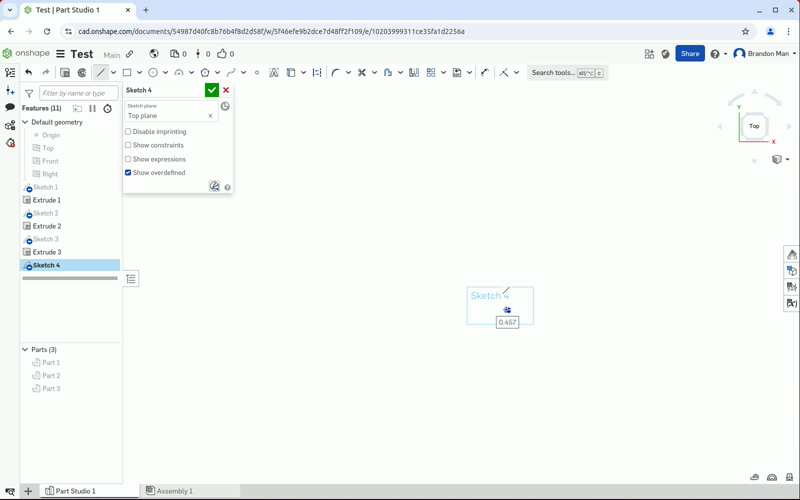
key_up(shift)
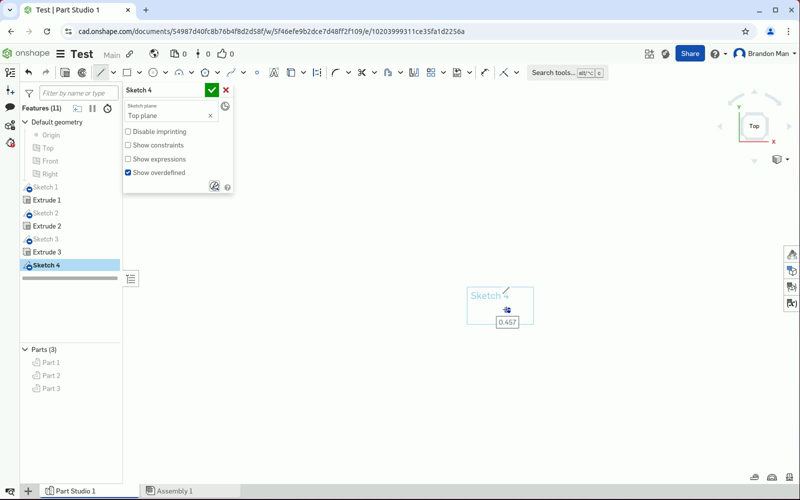
mouse_move(536, 309)
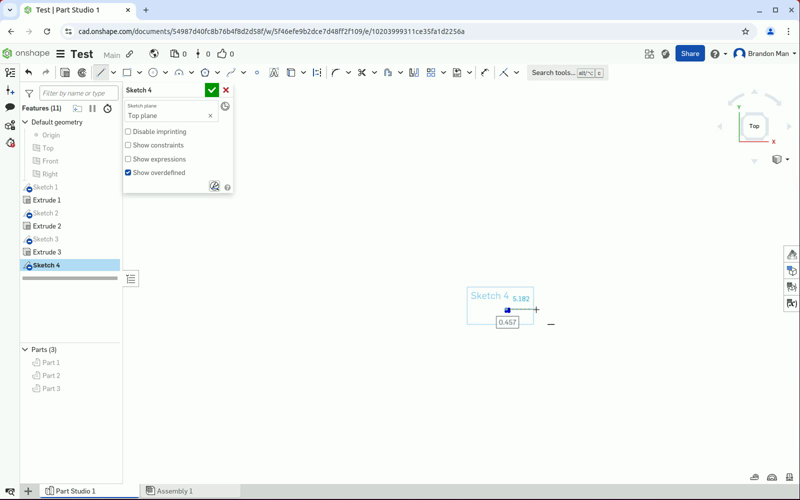
key_down(shift)
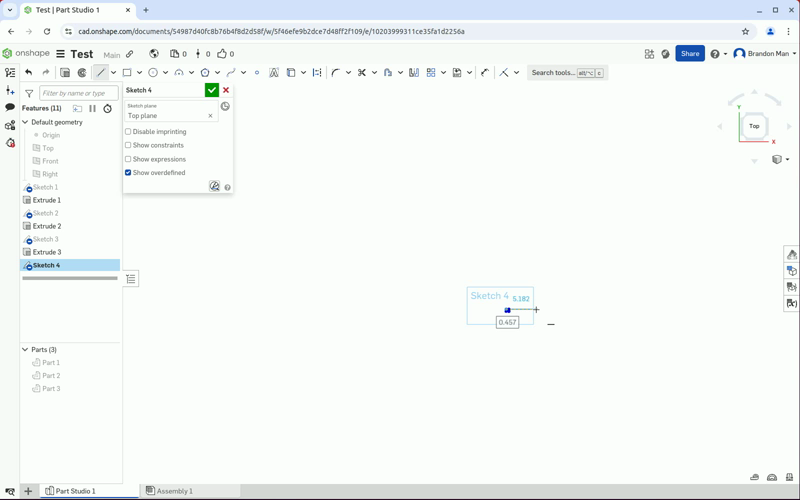
mouse_move(506, 311)
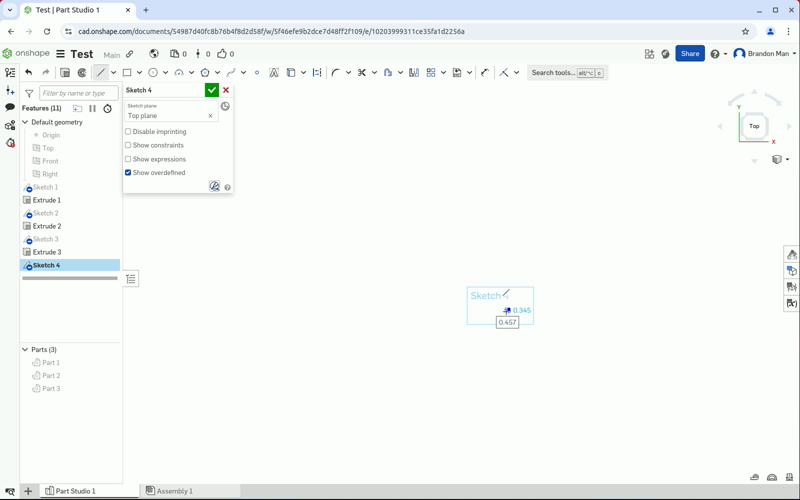
scroll(6)
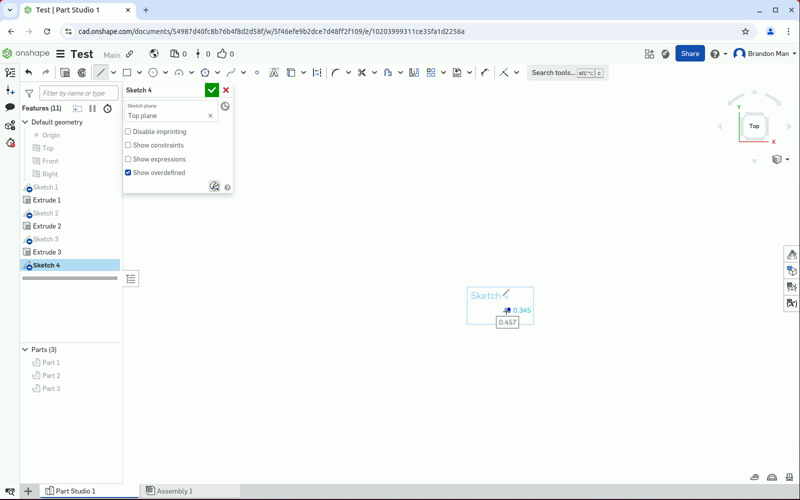
scroll(6)
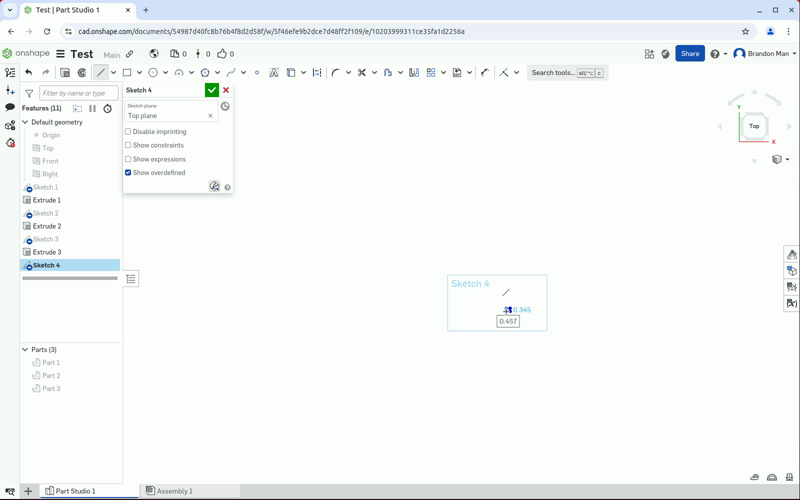
scroll(6)
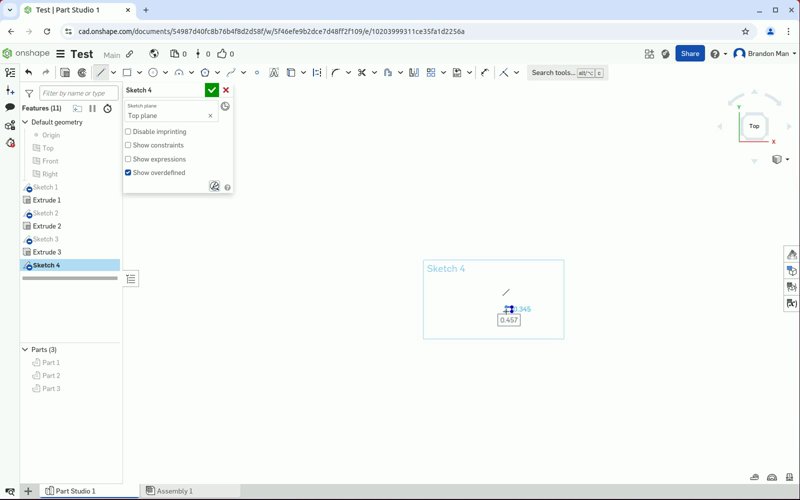
scroll(6)
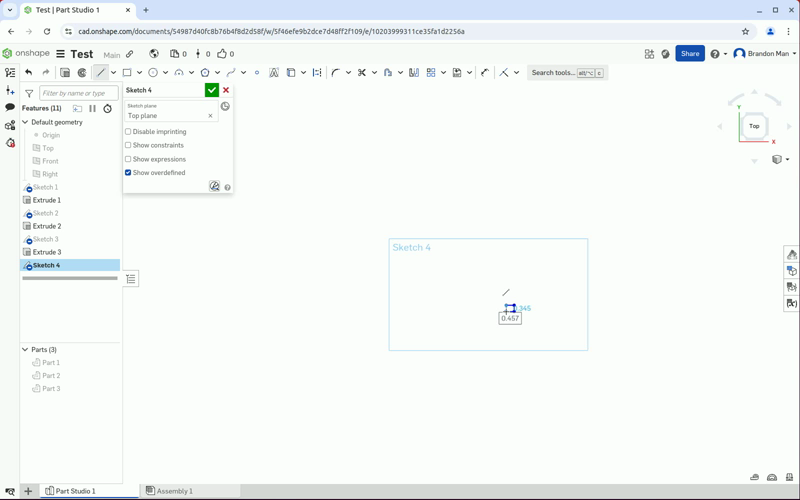
scroll(6)
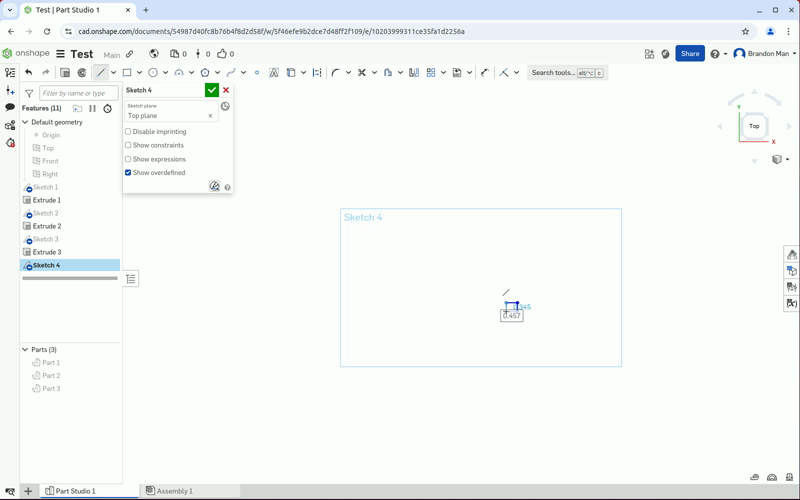
scroll(6)
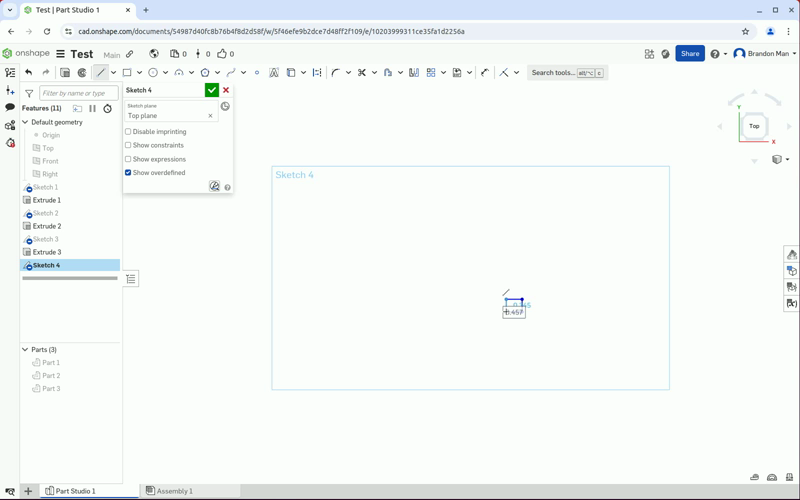
scroll(6)
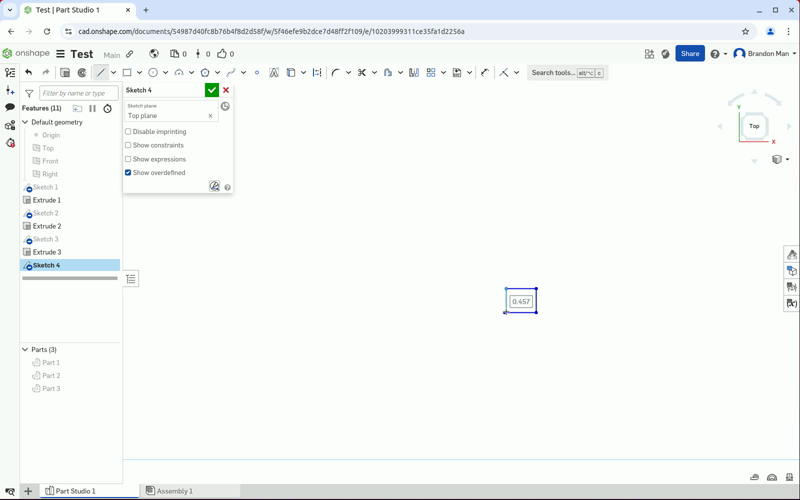
key_up(shift)
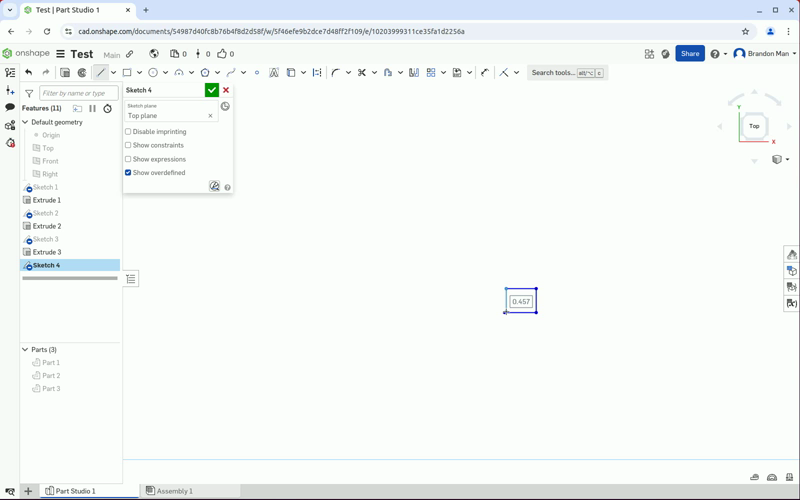
click(506, 311)
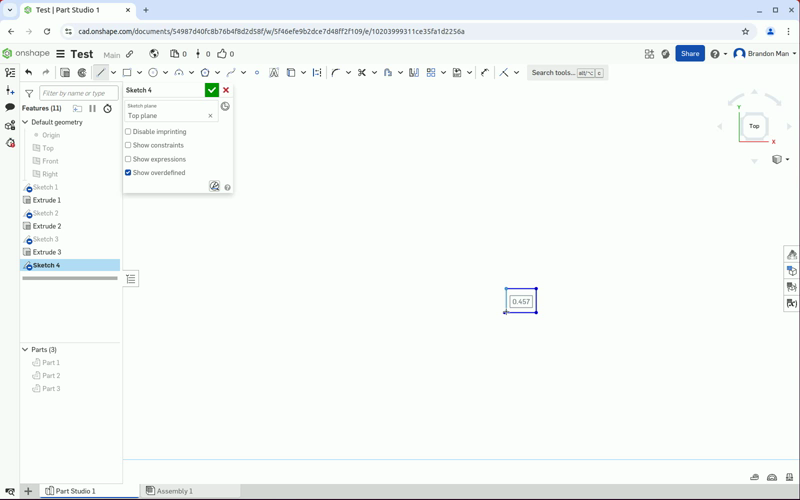
scroll(-6)
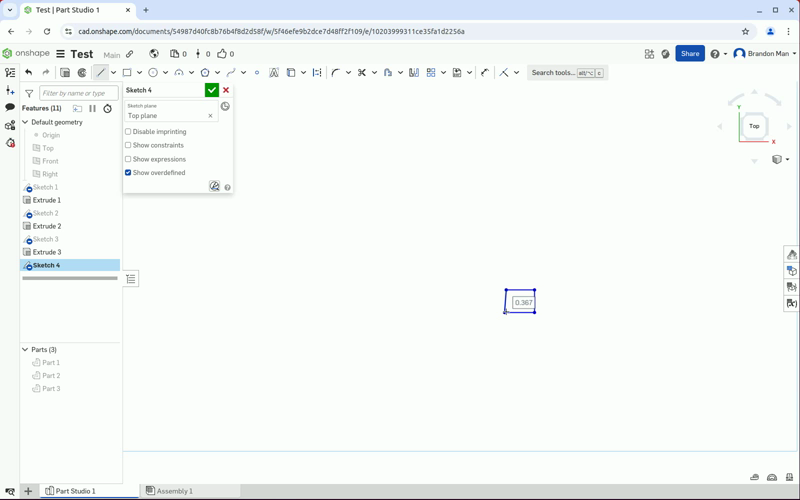
scroll(-6)
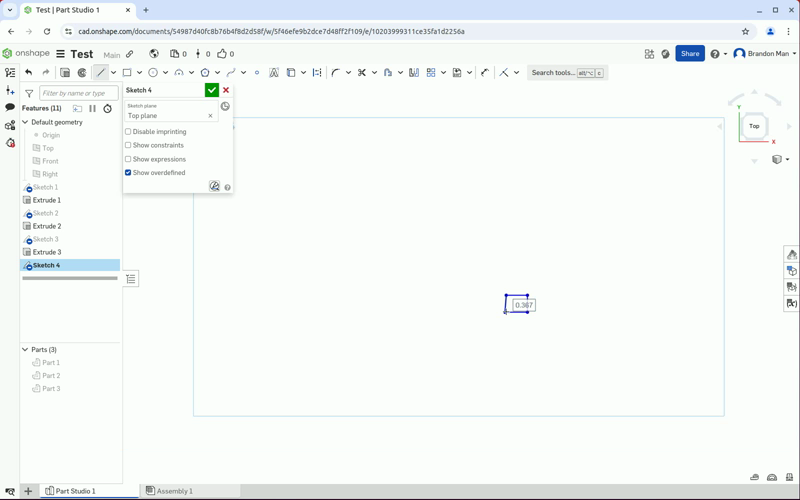
scroll(-6)
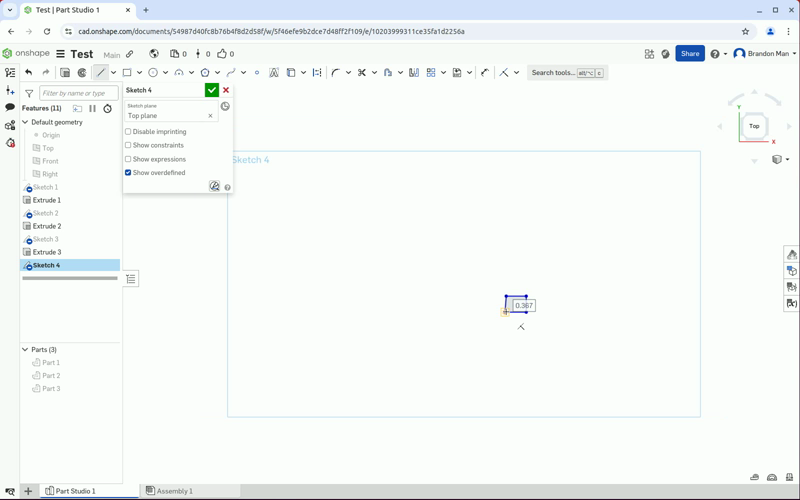
scroll(-6)
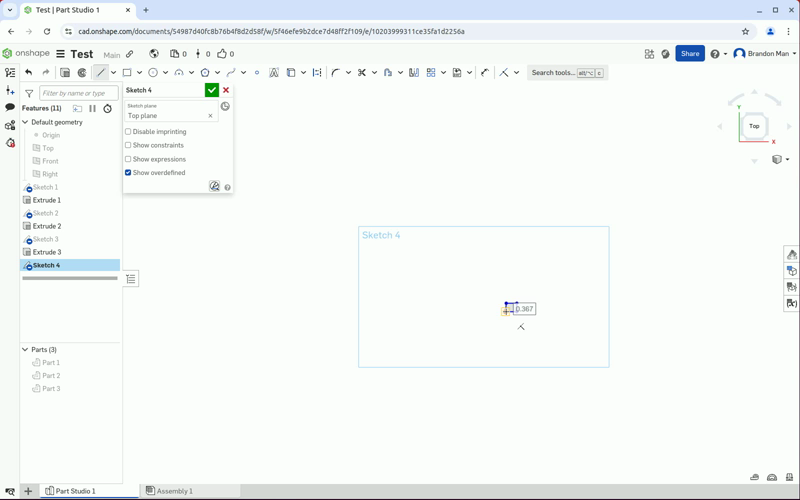
scroll(-6)
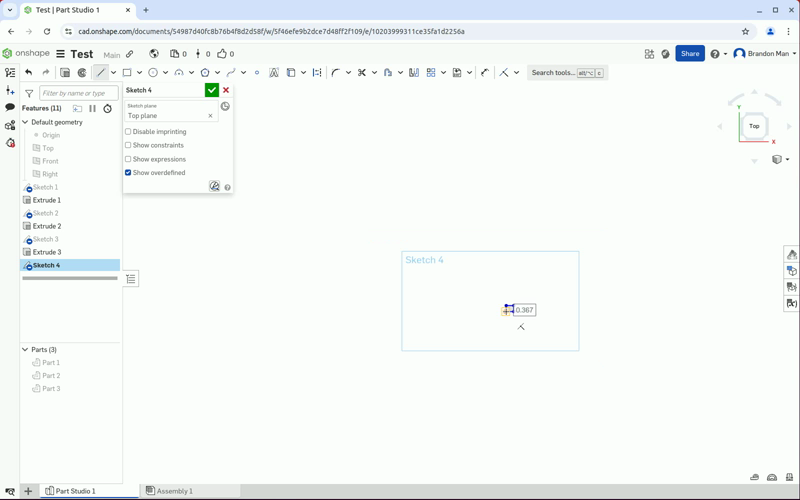
scroll(-6)
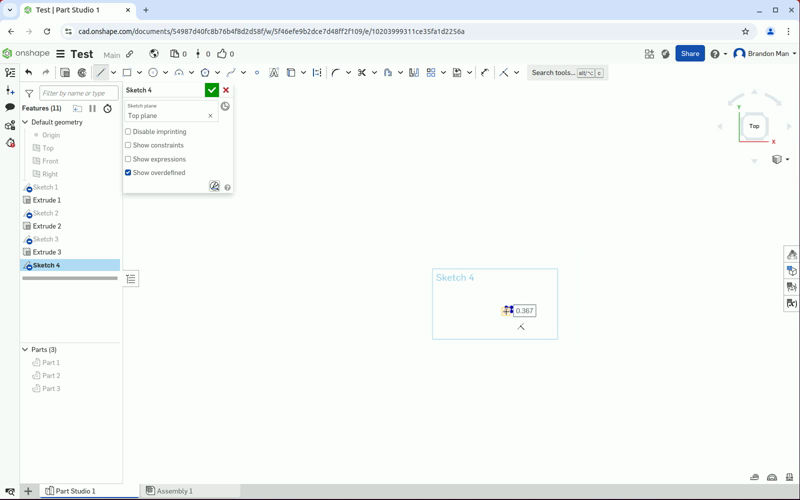
scroll(-6)
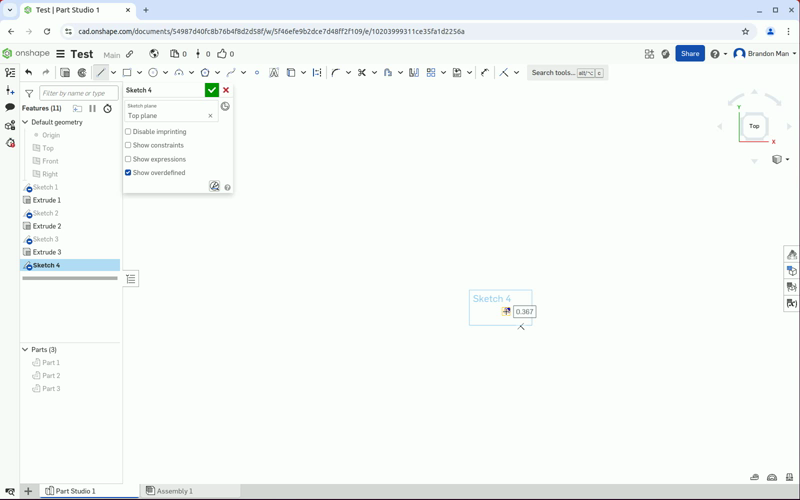
key(esc)
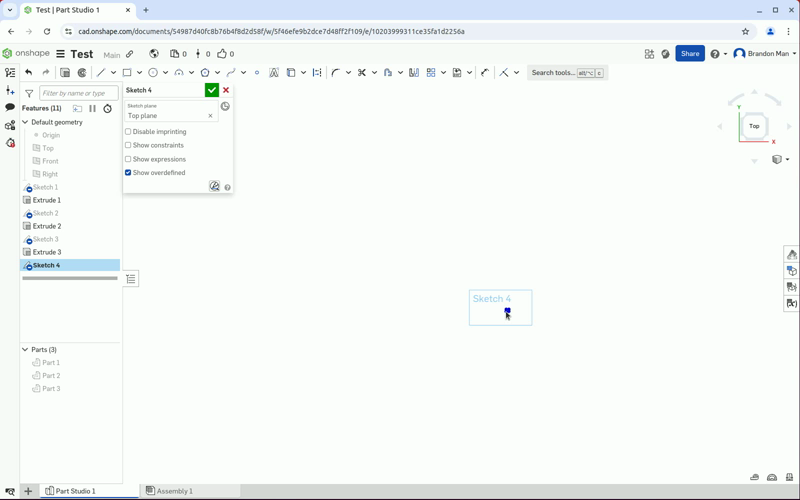
mouse_move(506, 310)
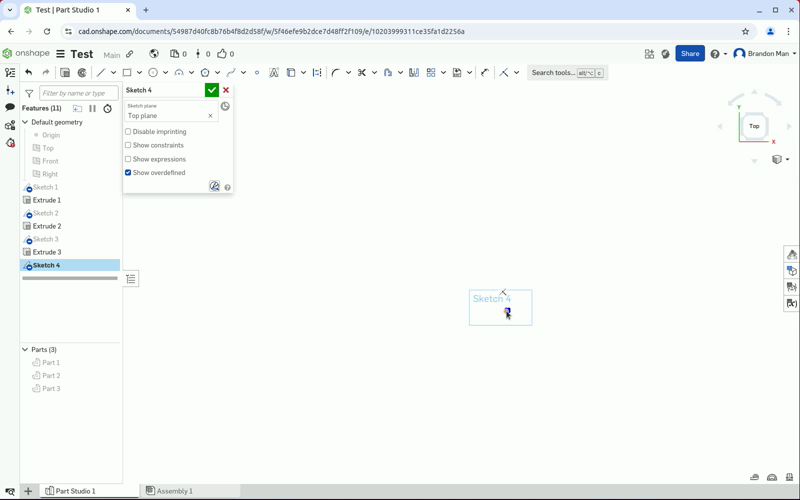
scroll(6)
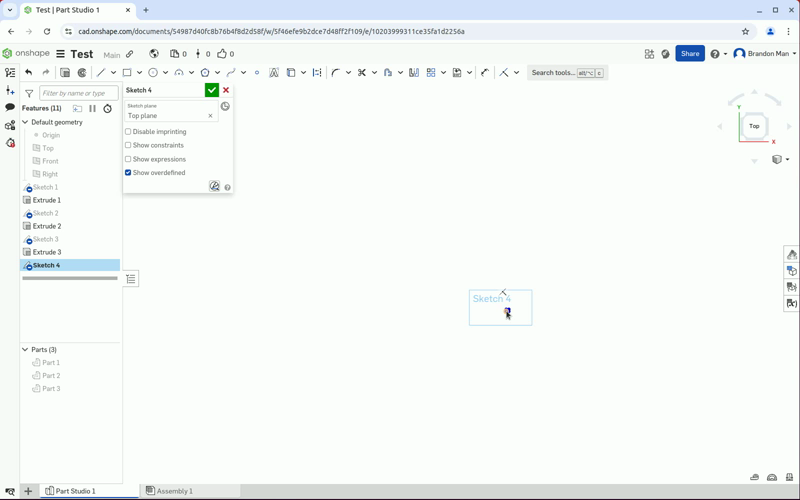
scroll(6)
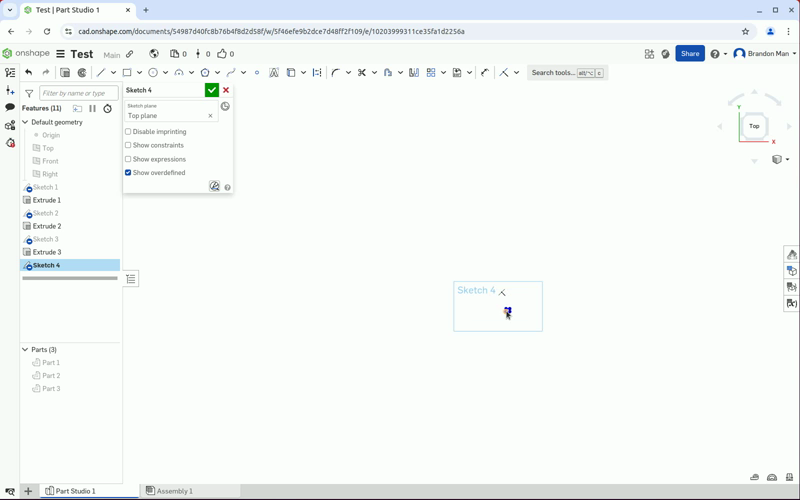
scroll(6)
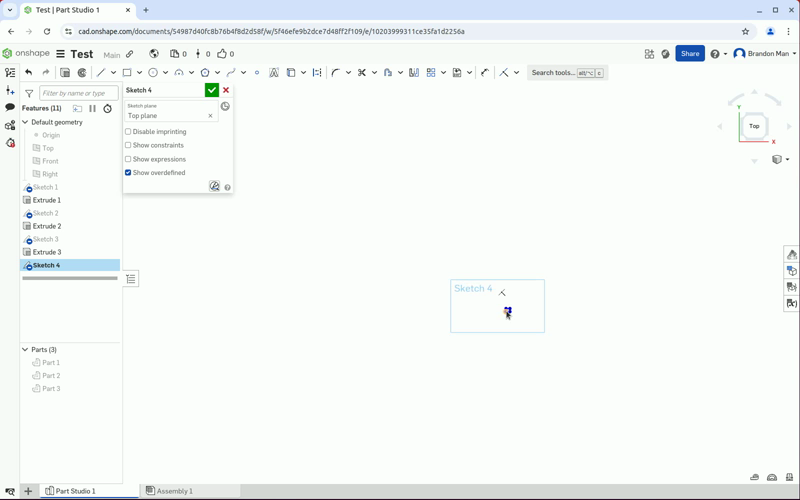
scroll(6)
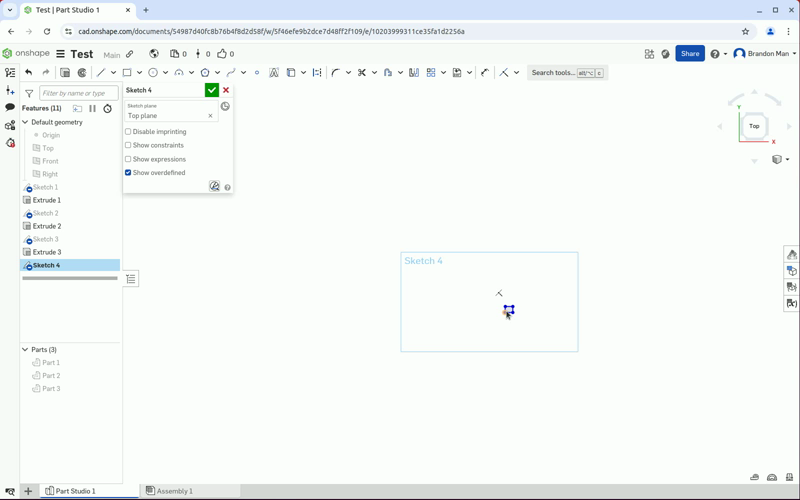
scroll(6)
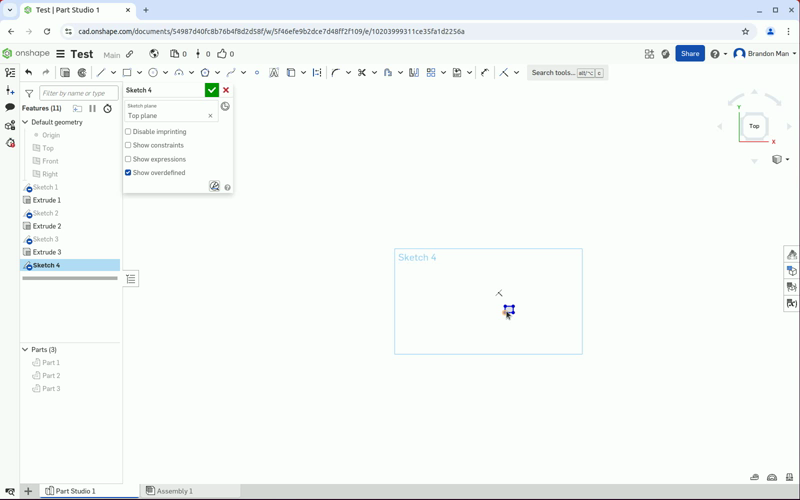
scroll(6)
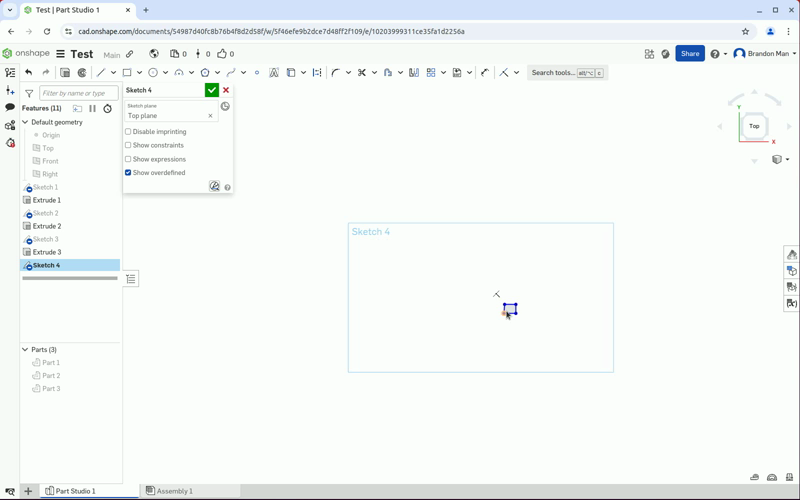
scroll(6)
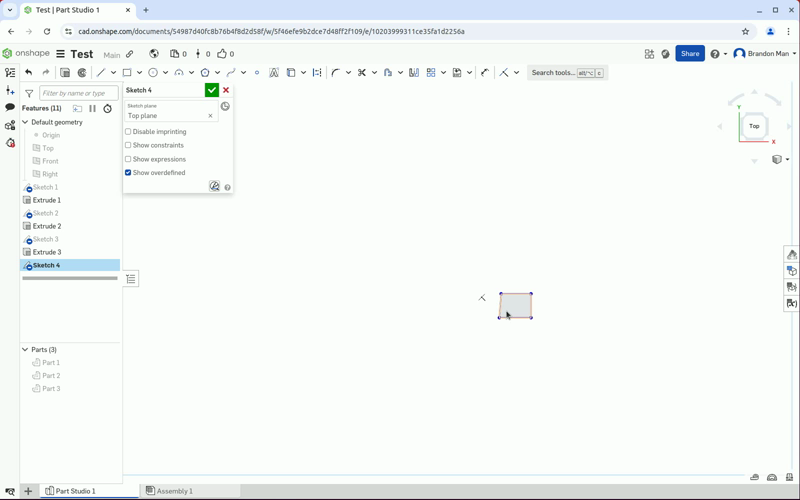
click(506, 310)
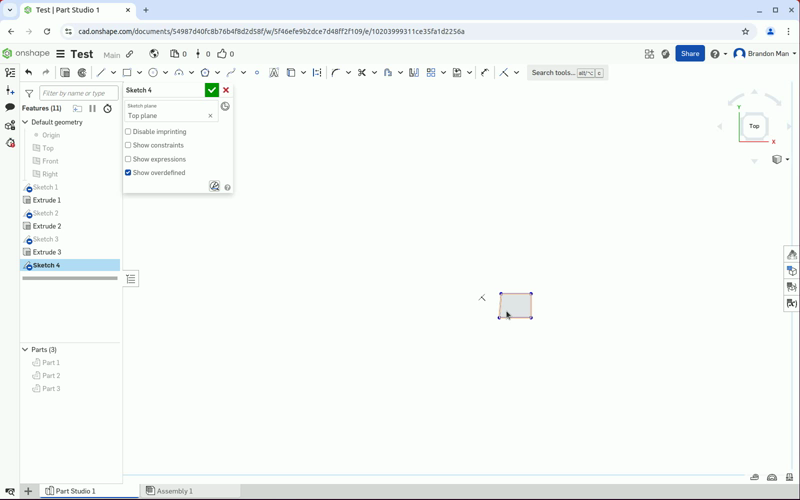
scroll(-6)
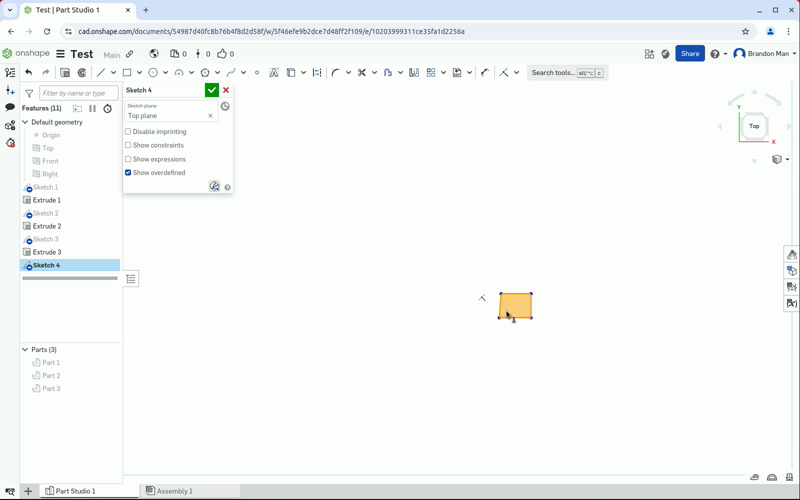
scroll(-6)
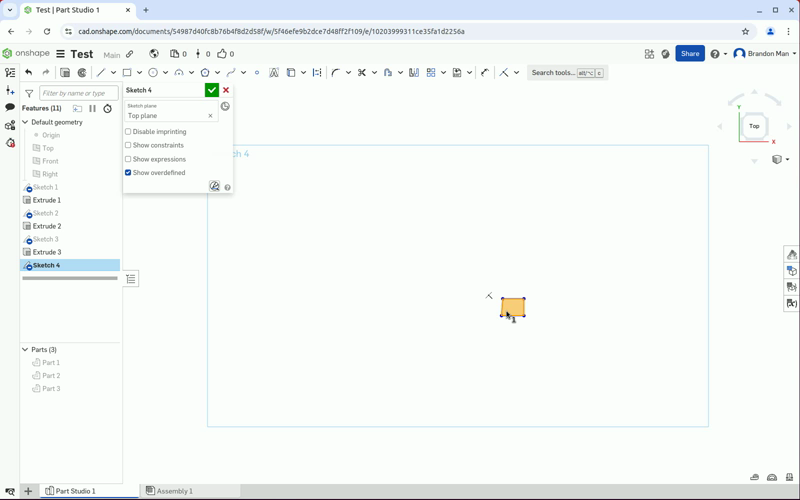
scroll(-6)
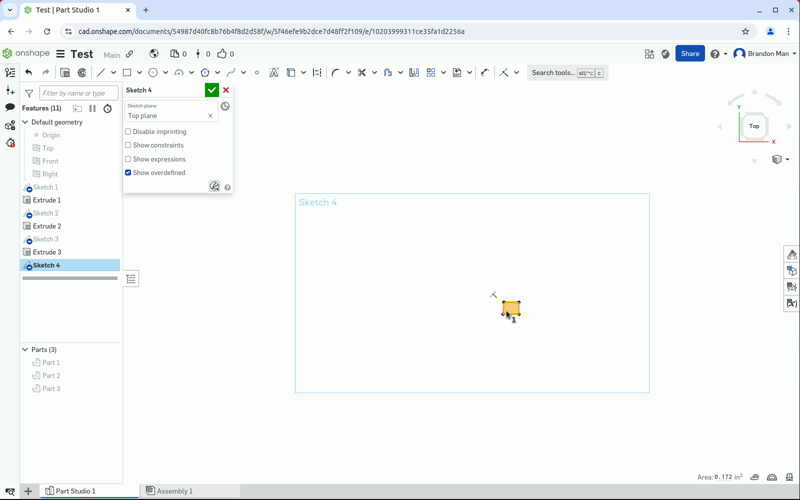
scroll(-6)
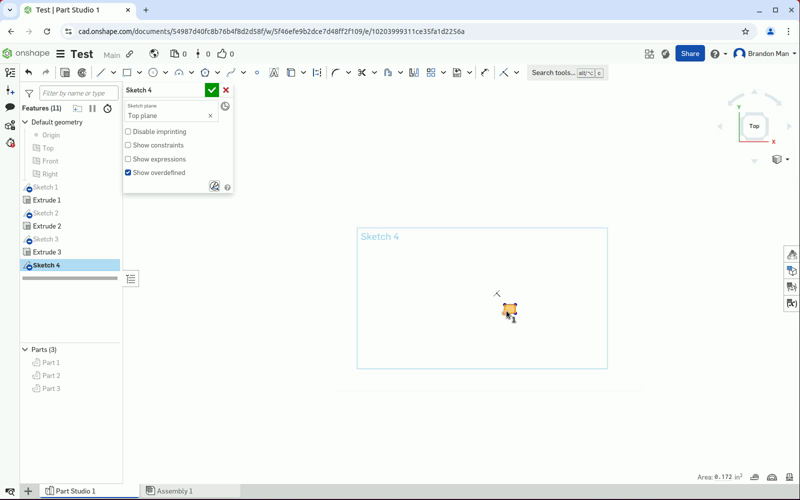
scroll(-6)
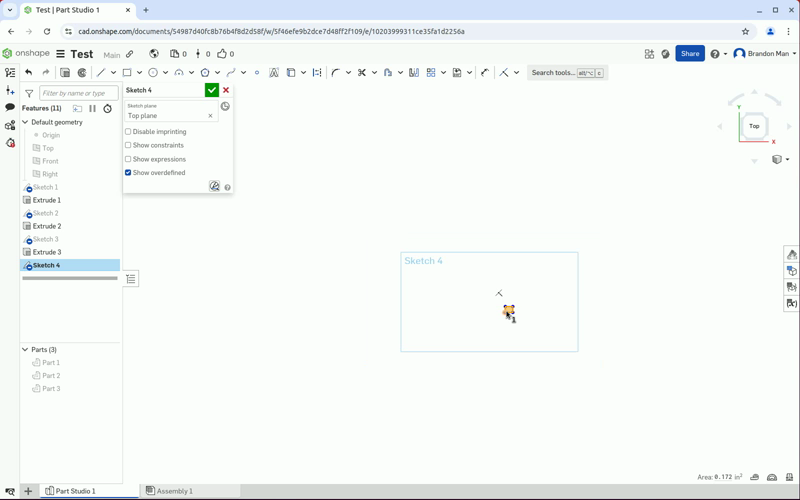
scroll(-6)
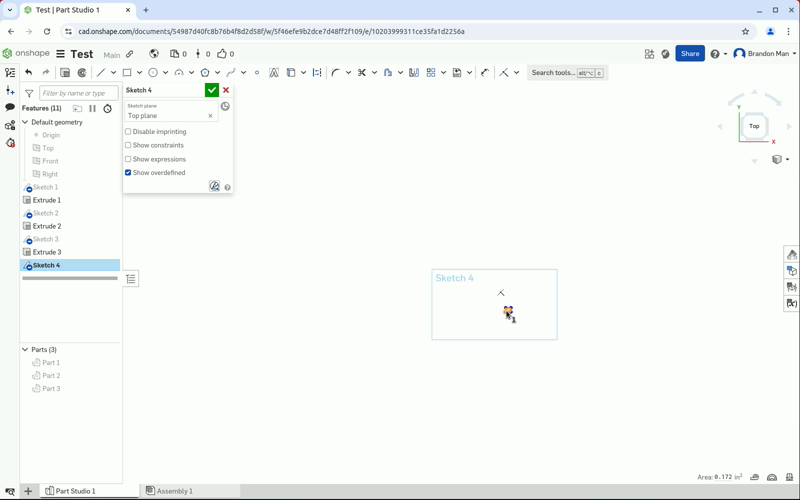
scroll(-6)
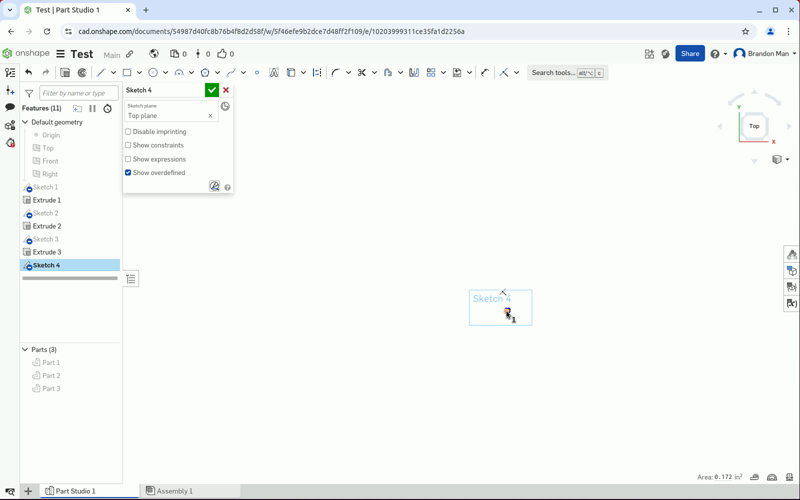
mouse_move(73, 352)
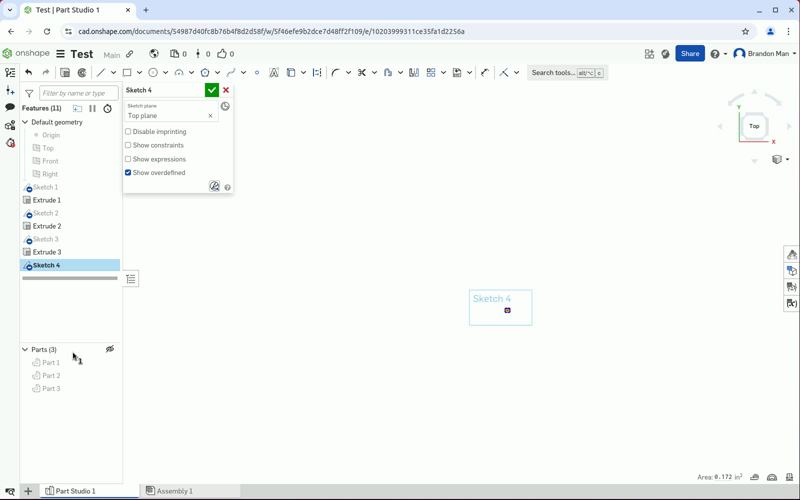
key(shift+y)
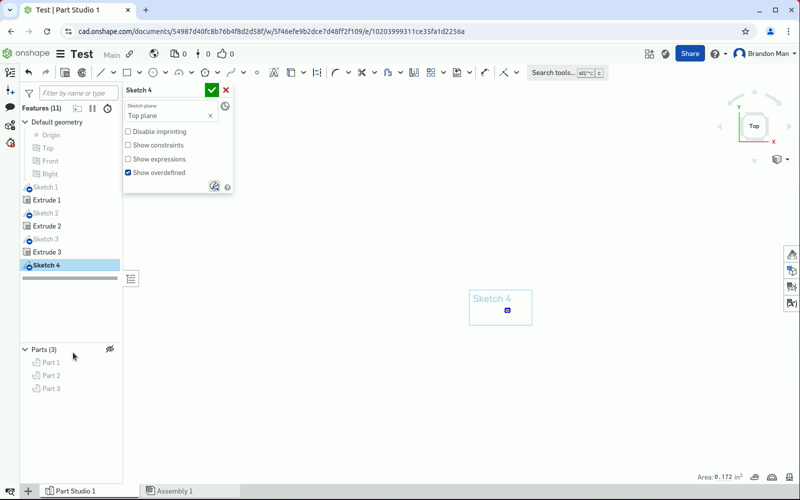
key(shift+e)
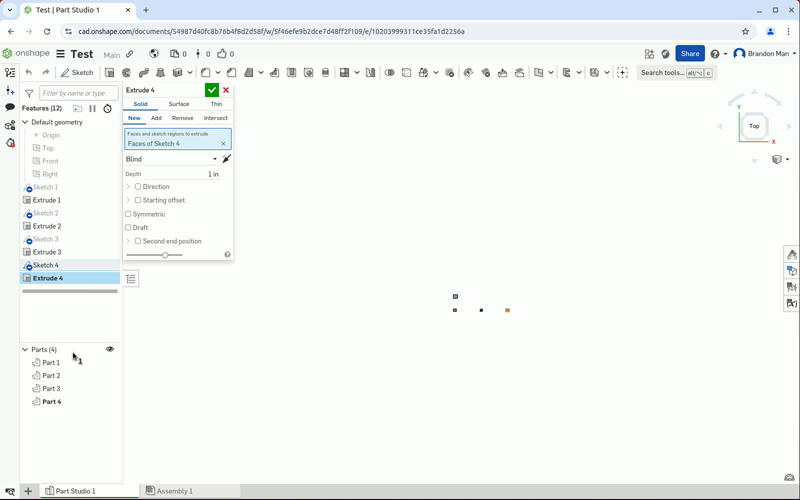
mouse_move(143, 106)
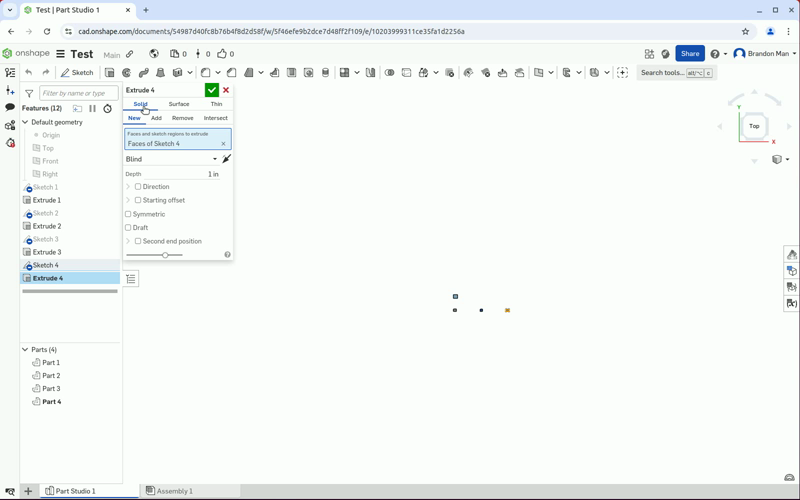
click(143, 106)
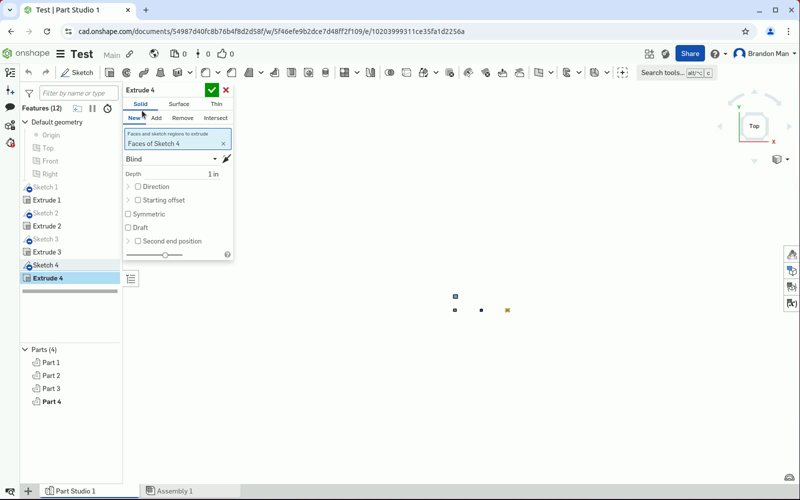
mouse_move(137, 120)
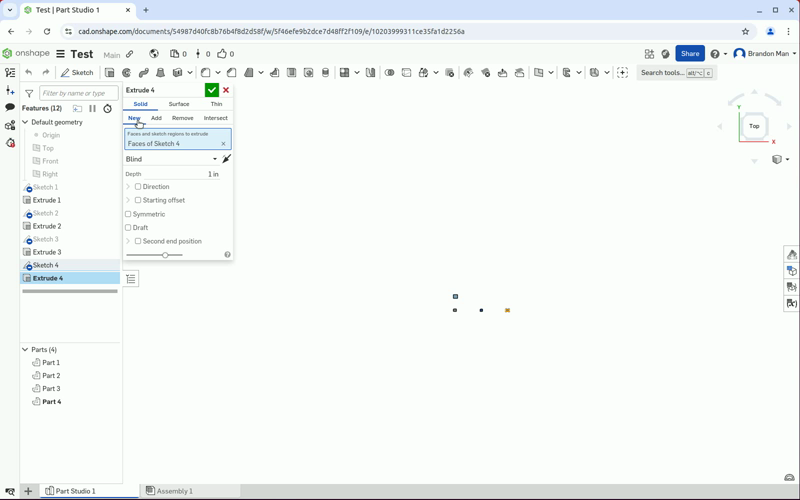
click(137, 120)
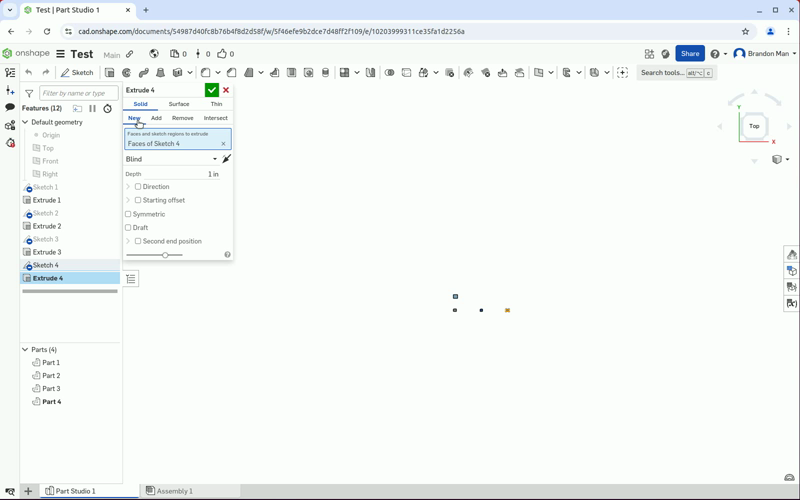
key(tab, 4)
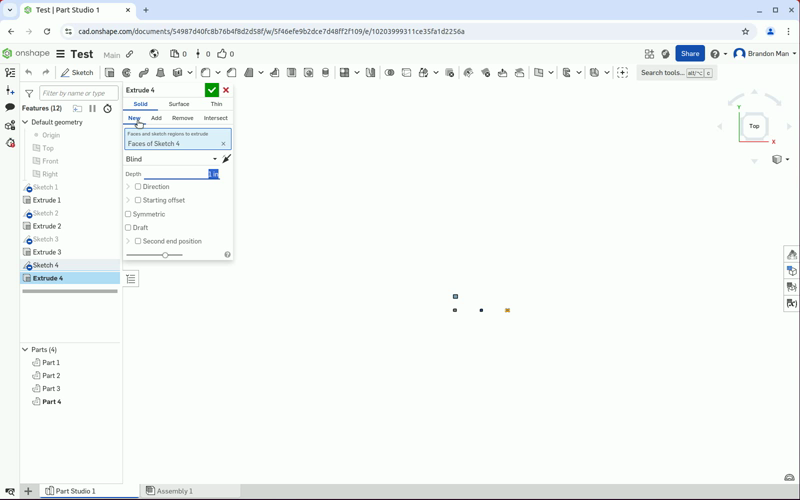
text(2.648)
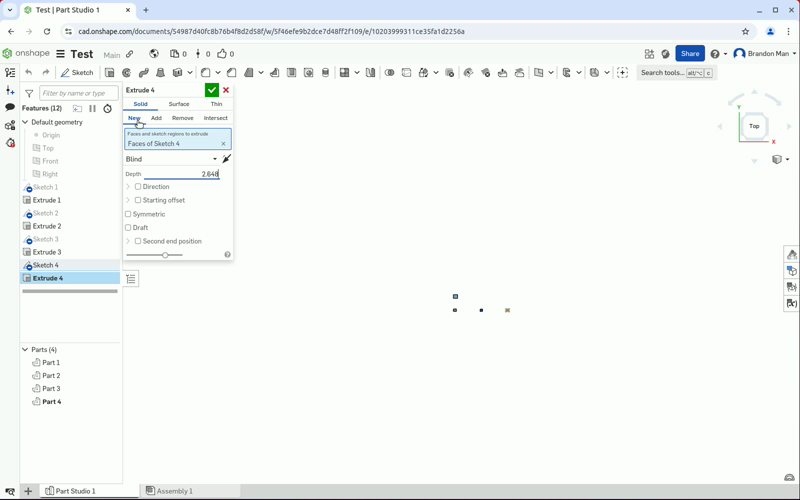
key(enter)
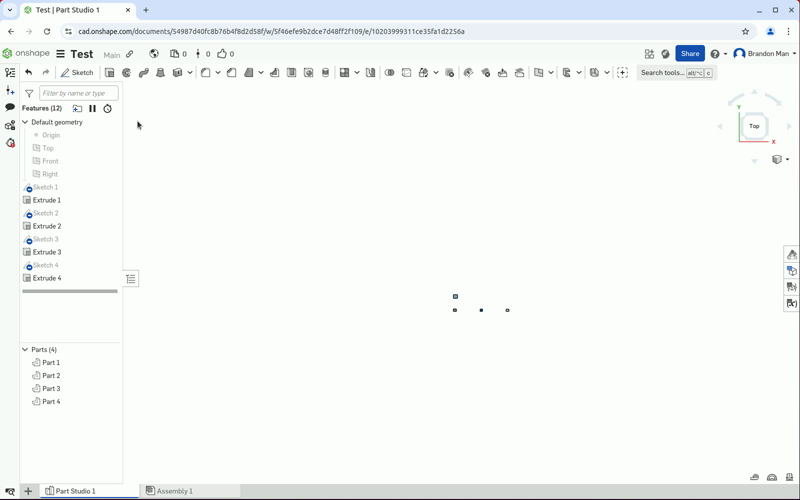
key(shift+h)
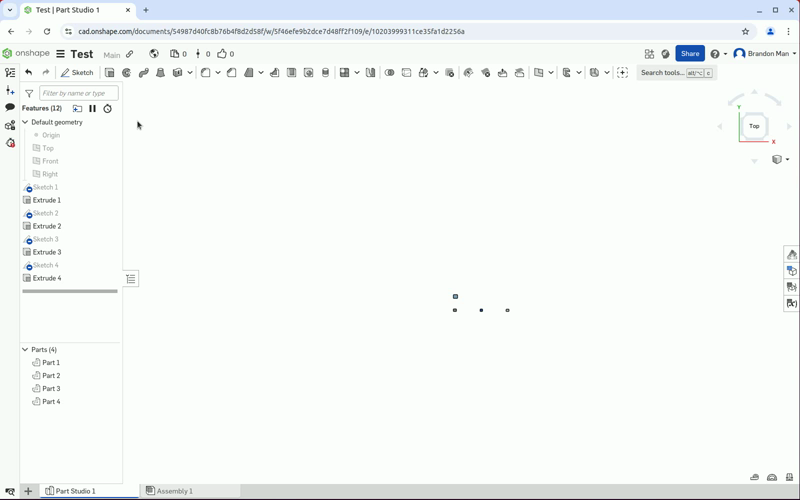
key(shift+h)
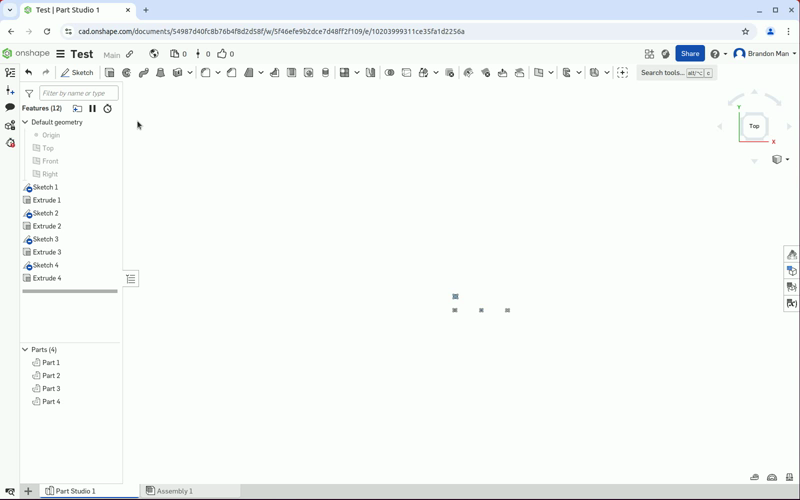
key(shift+7)
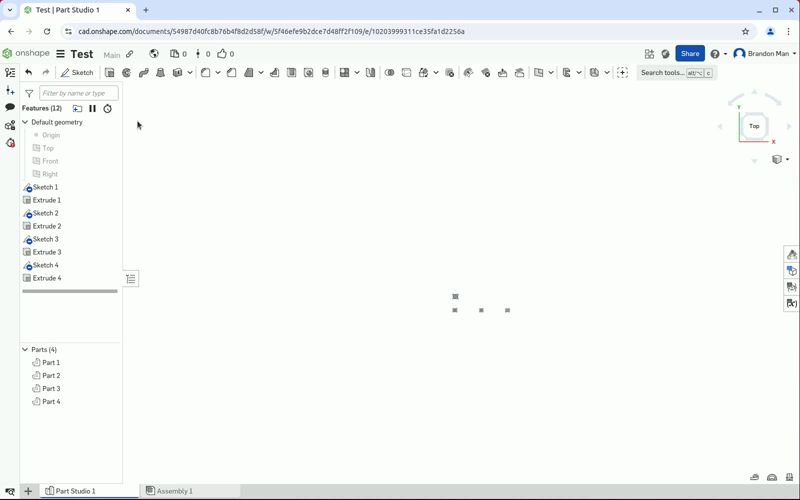
key(up, 3)
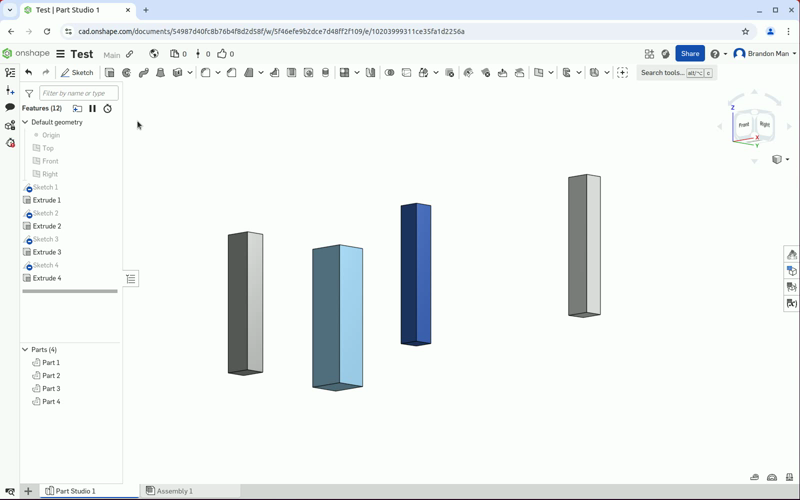
key(left, 3)
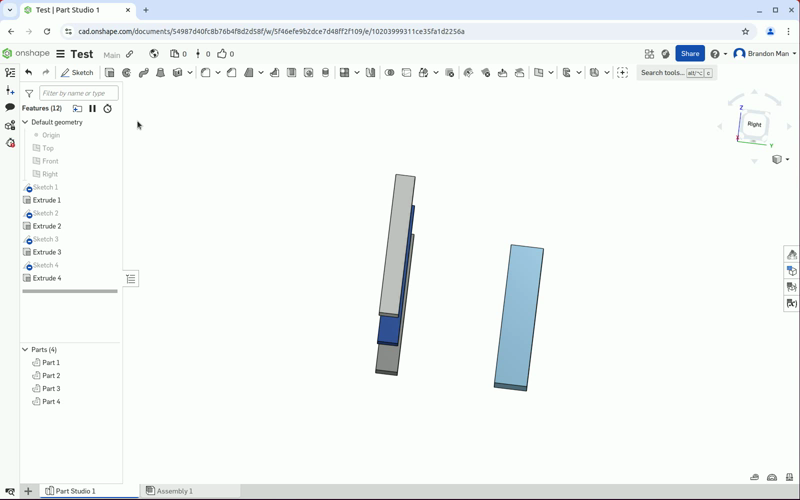
key(right, 3)
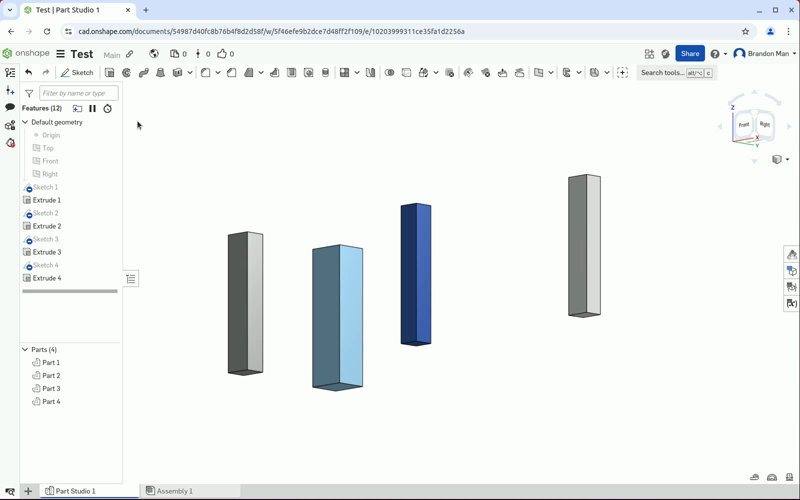
key(down, 3)
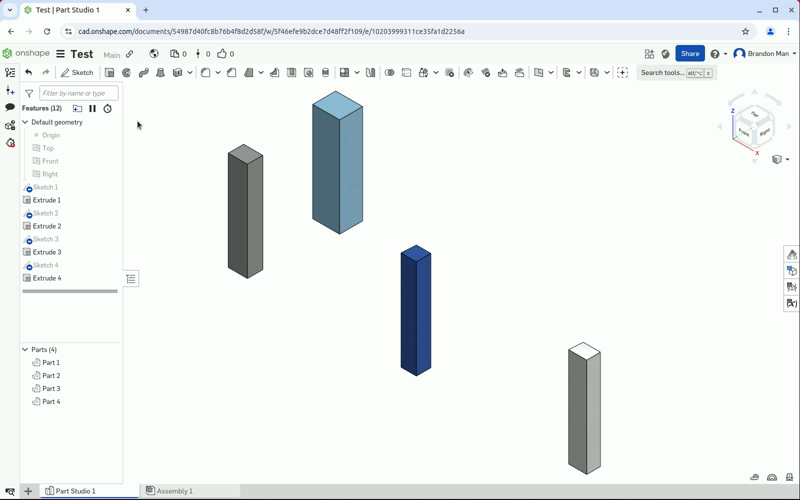
mouse_move(73, 189)
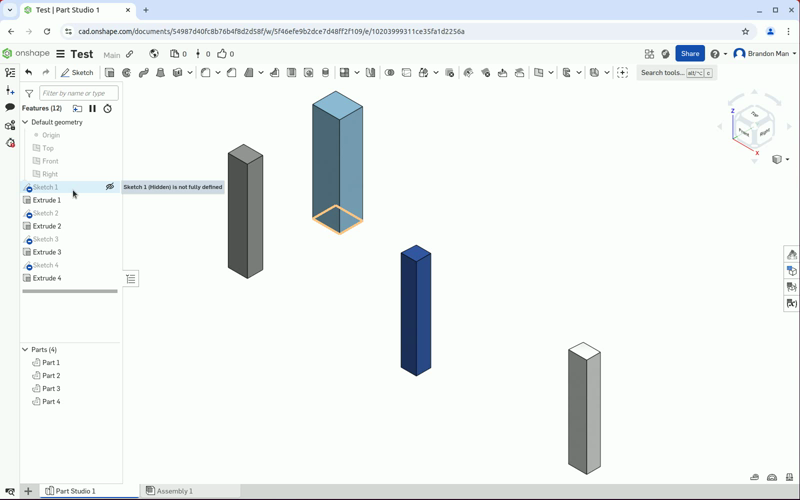
click(73, 189)